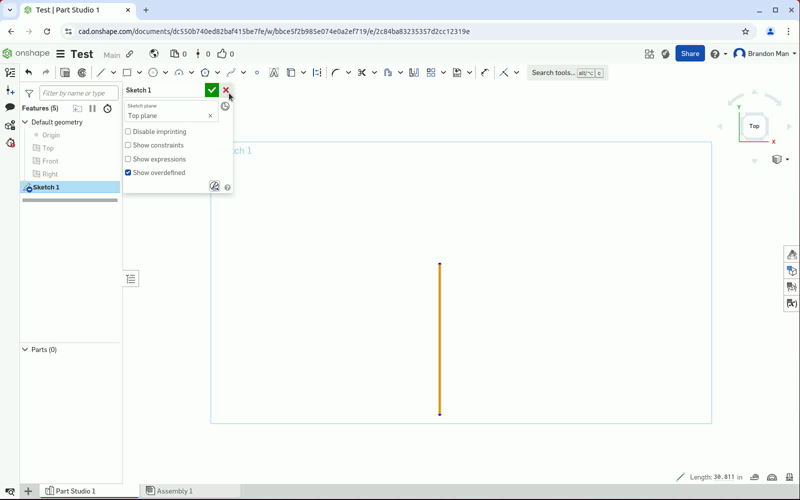
key(shift+h)
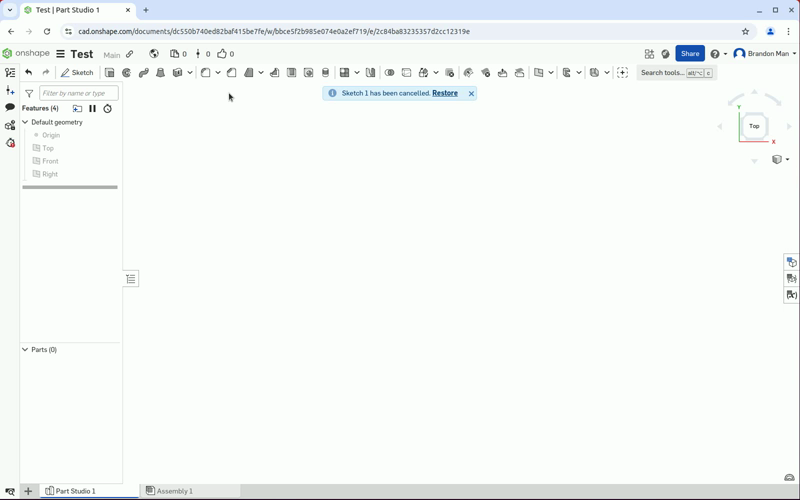
mouse_move(73, 352)
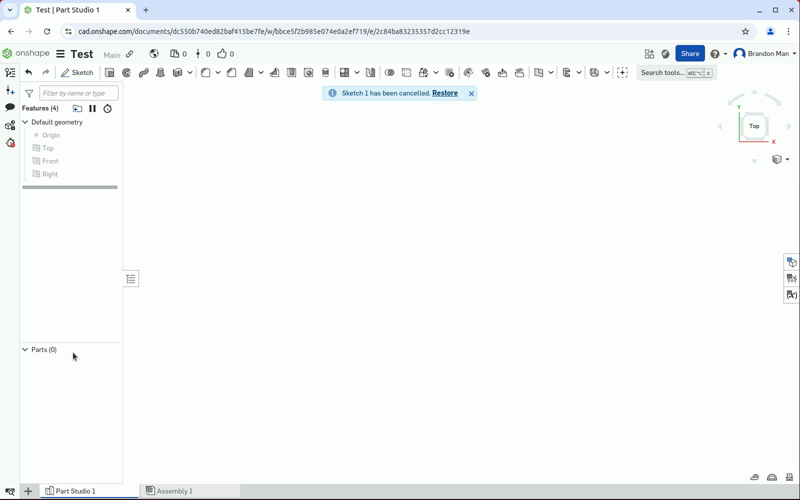
key(y)
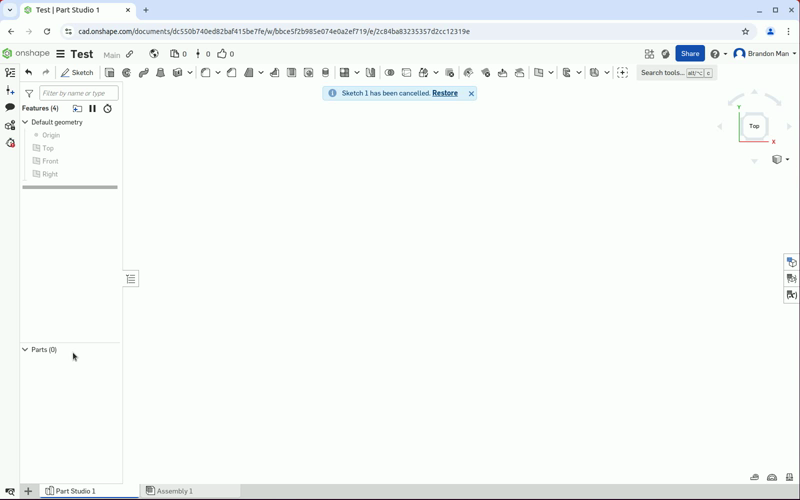
key(shift+p)
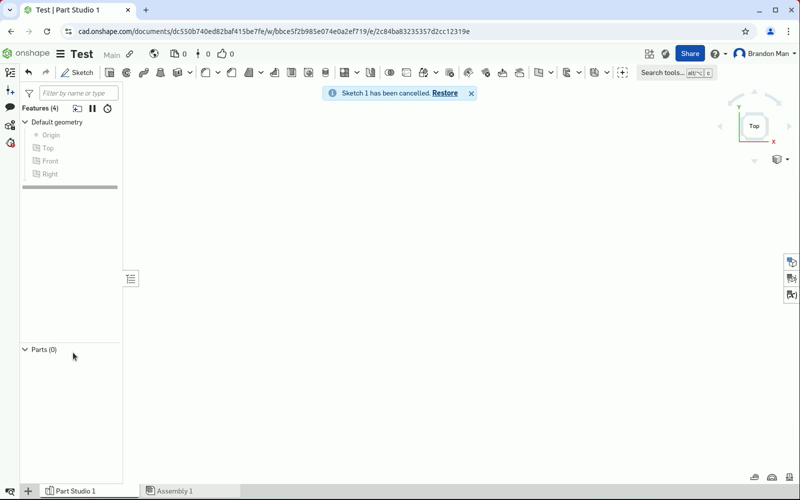
key(space)
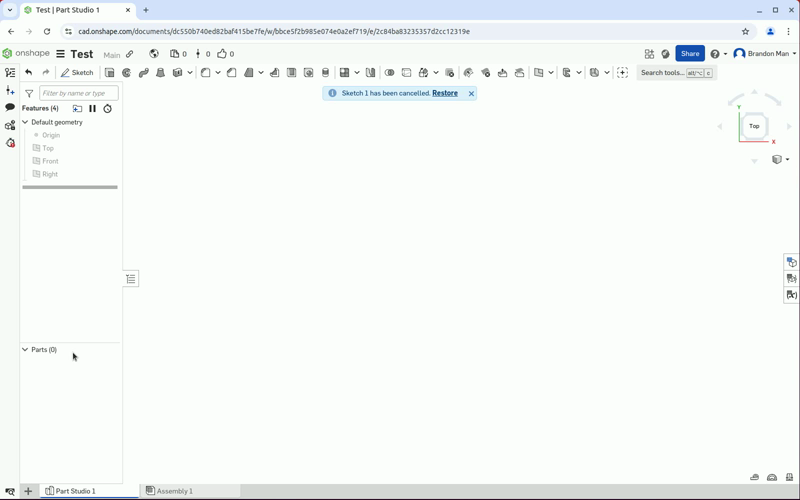
key_down(shift)
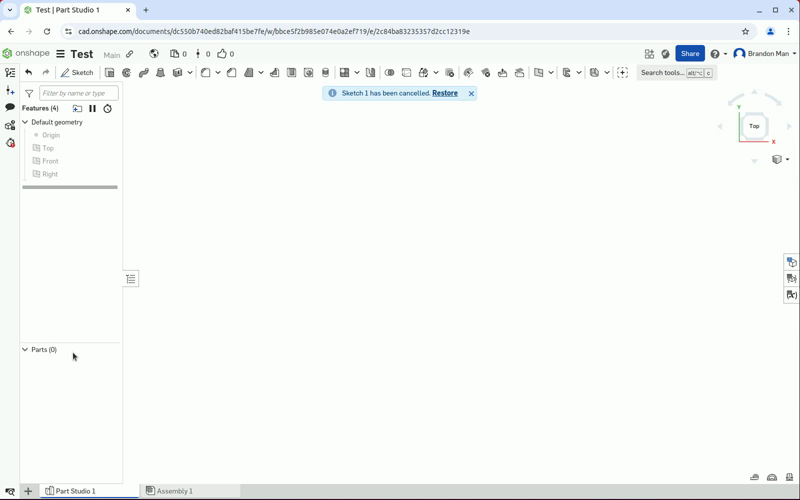
key(up)
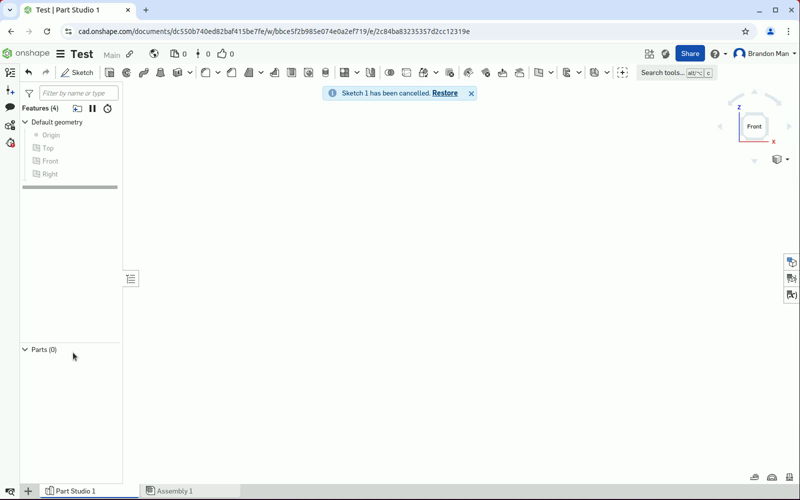
key_up(shift)
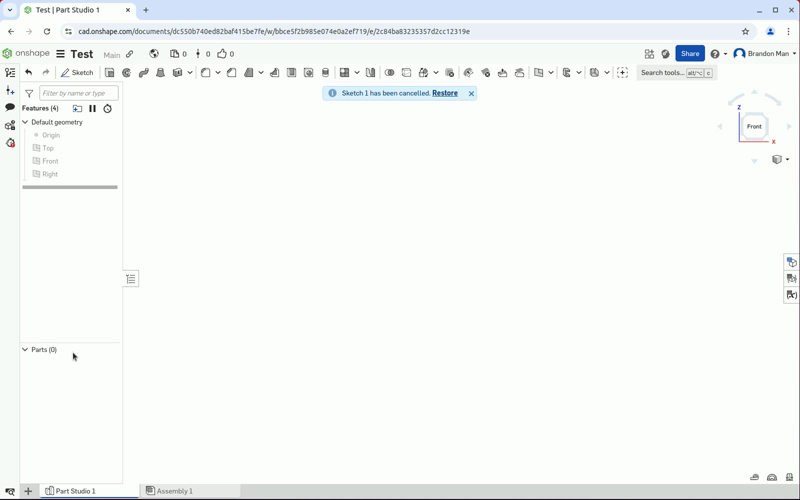
mouse_move(73, 352)
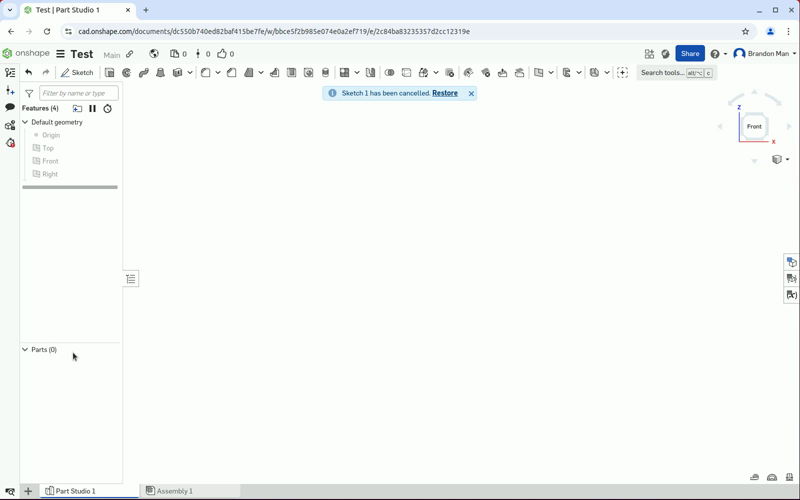
key(shift+y)
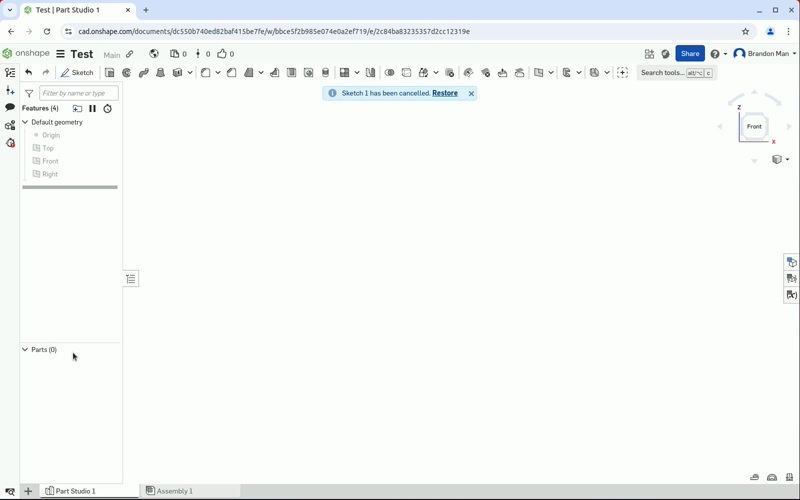
key(shift+s)
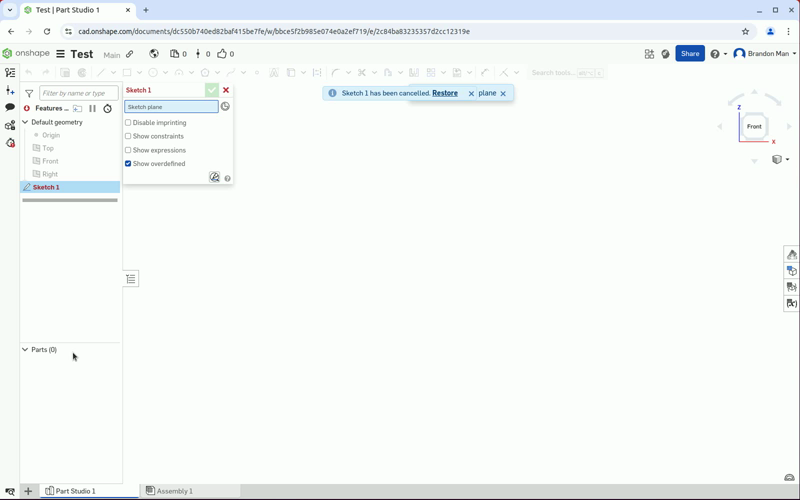
mouse_move(73, 163)
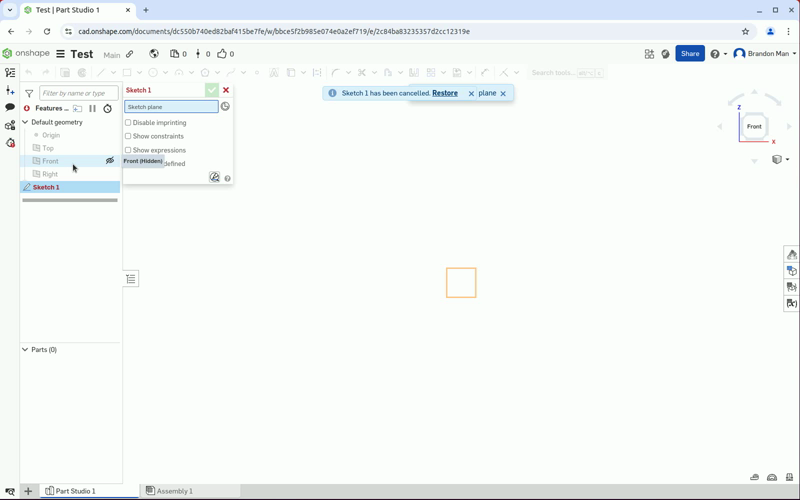
click(73, 163)
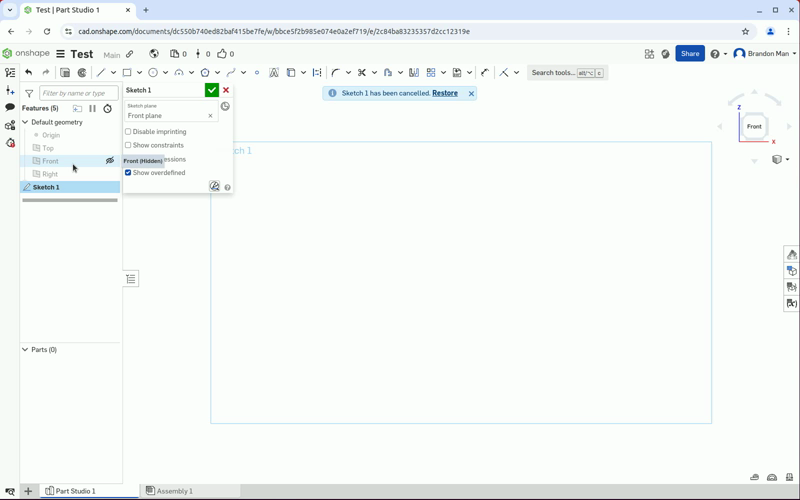
mouse_move(73, 352)
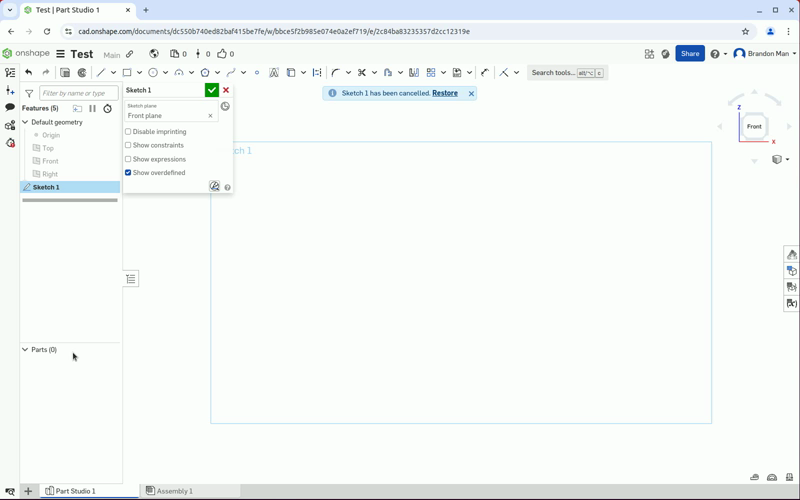
key(y)
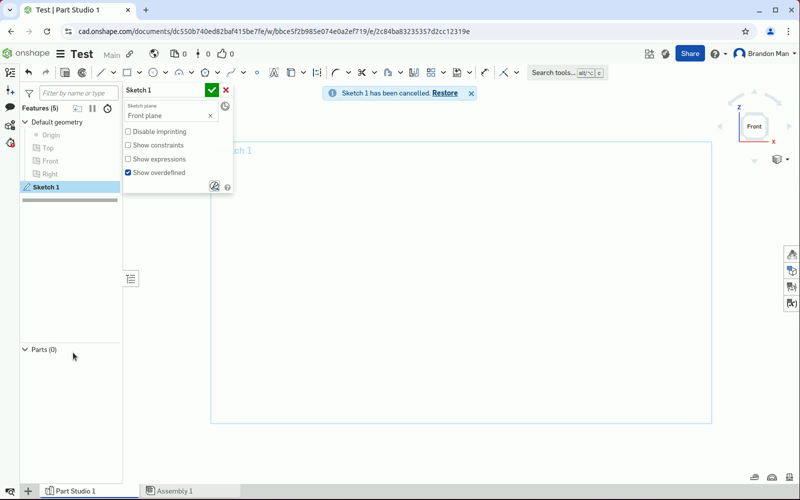
key(l)
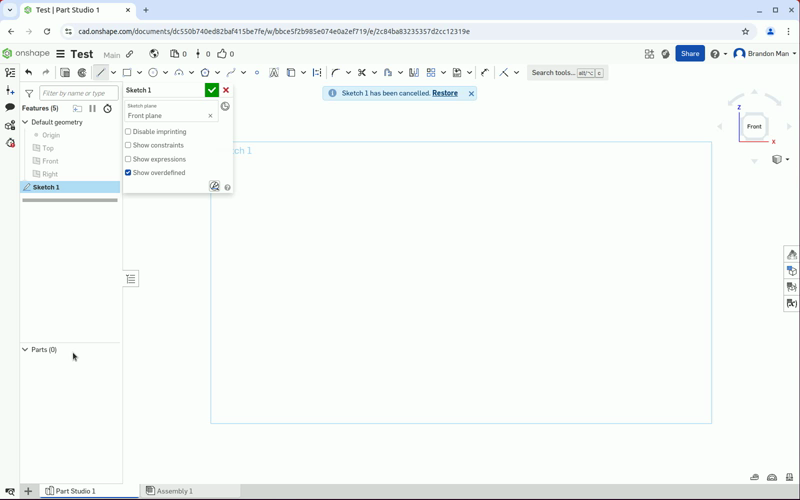
key_down(shift)
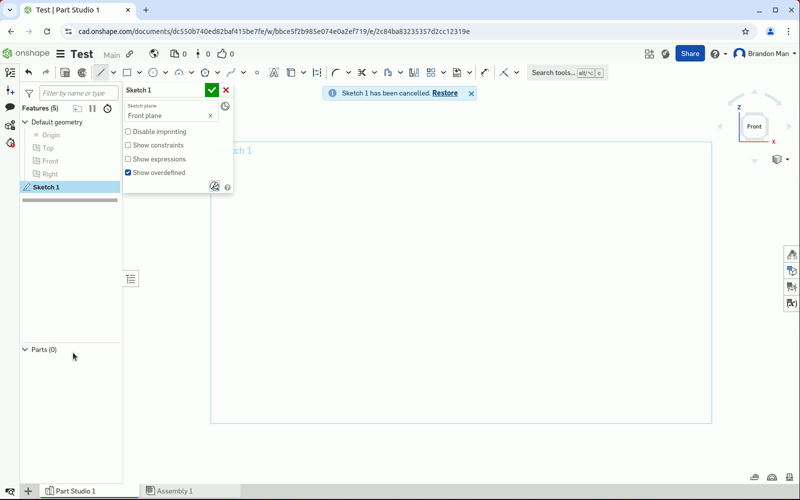
mouse_move(348, 320)
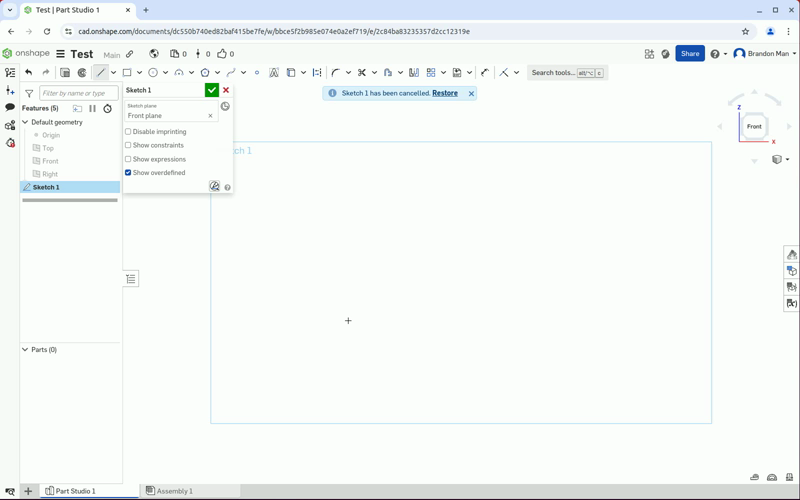
click(348, 320)
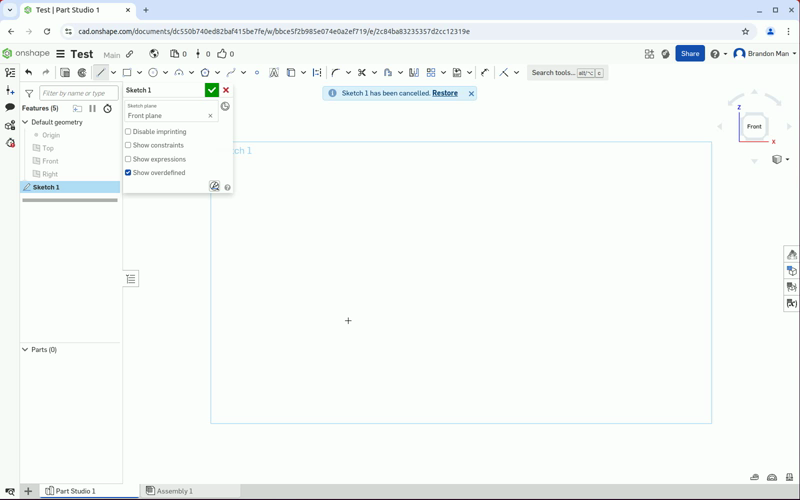
key_up(shift)
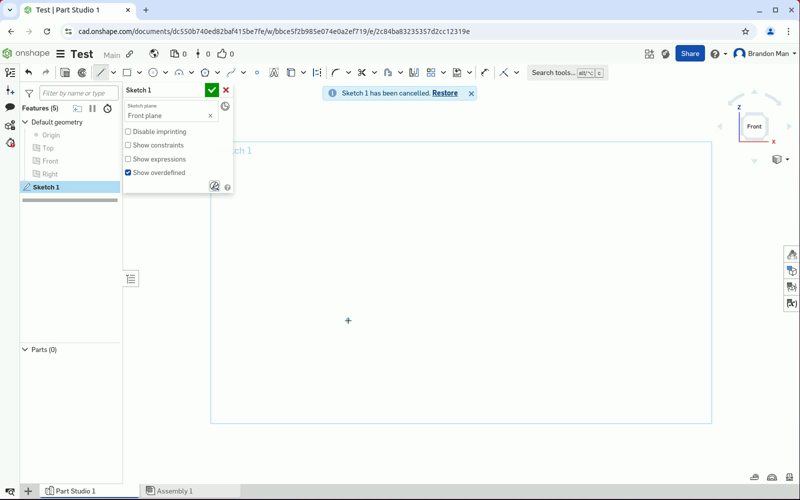
key_down(shift)
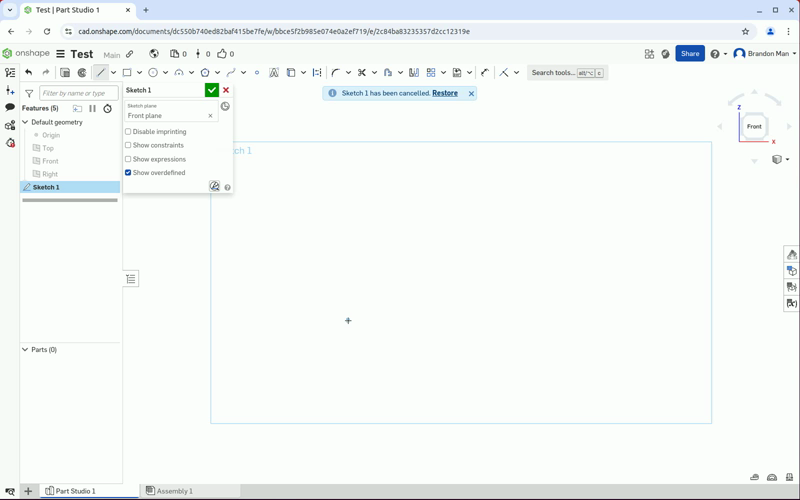
mouse_move(572, 320)
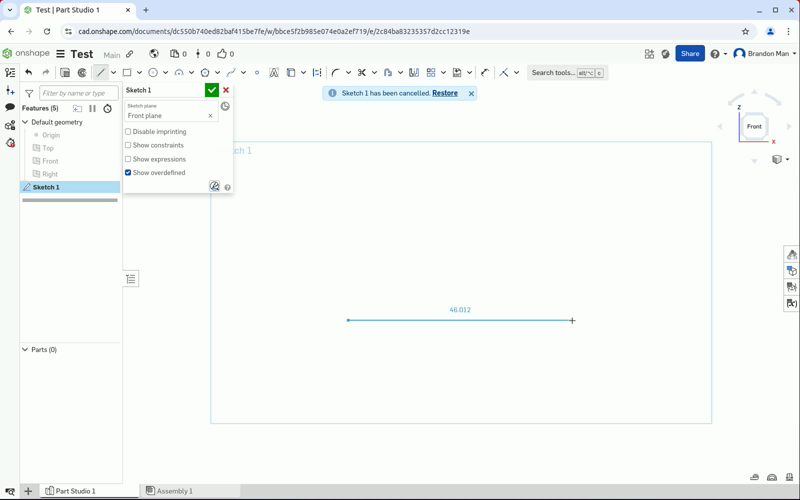
click(572, 320)
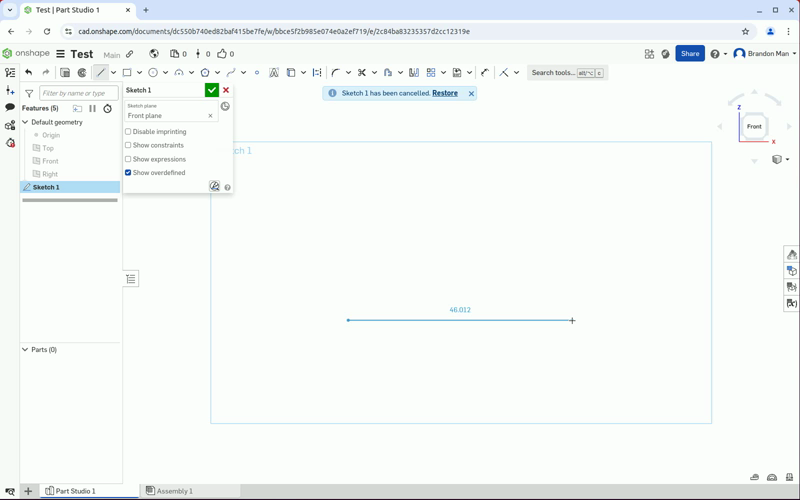
key_up(shift)
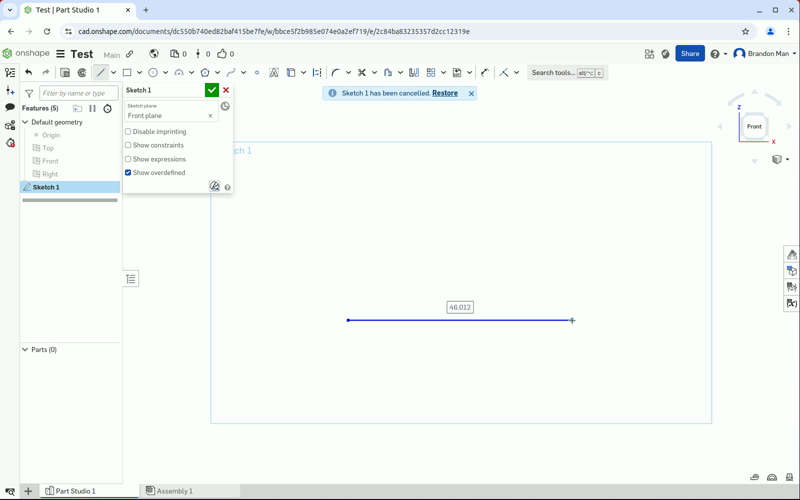
key_down(shift)
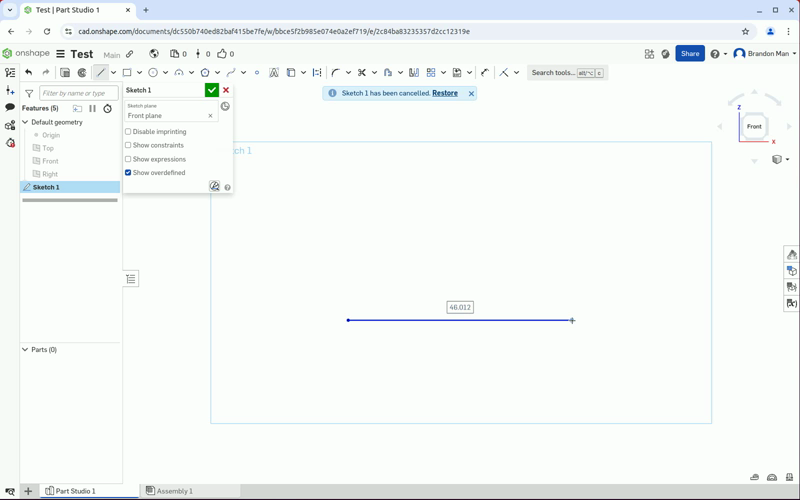
mouse_move(572, 245)
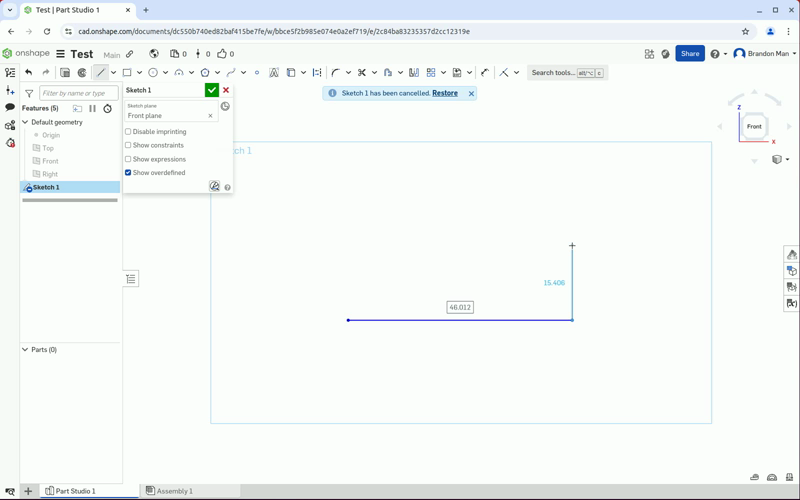
click(572, 245)
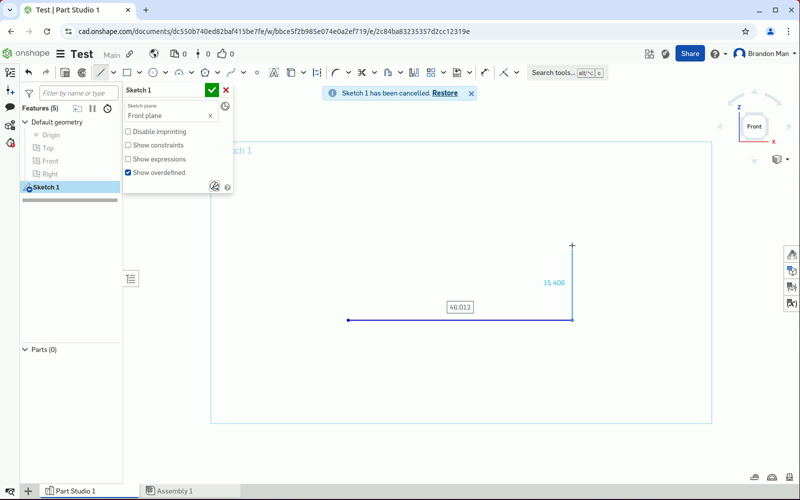
key_up(shift)
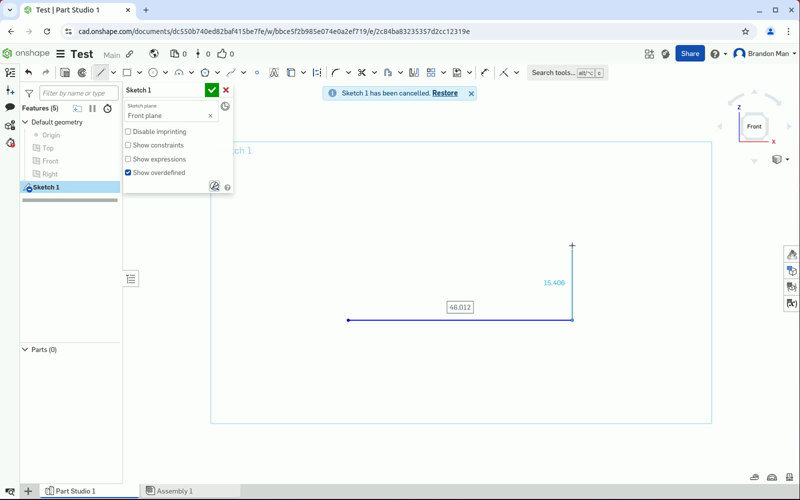
key_down(shift)
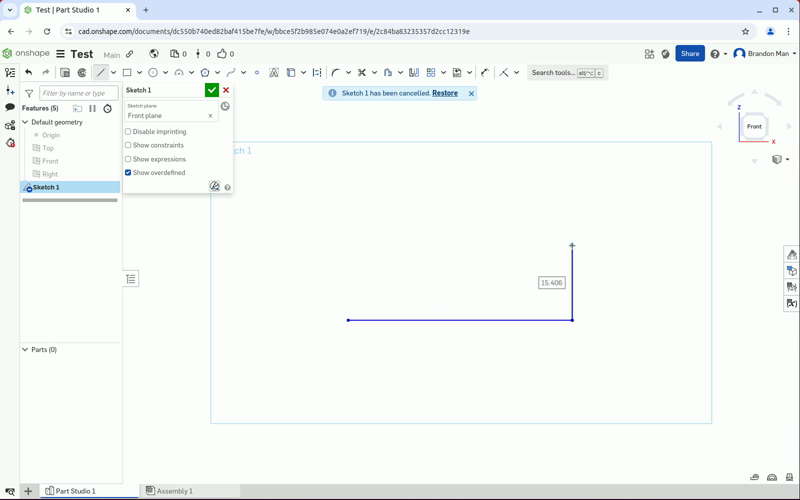
mouse_move(348, 245)
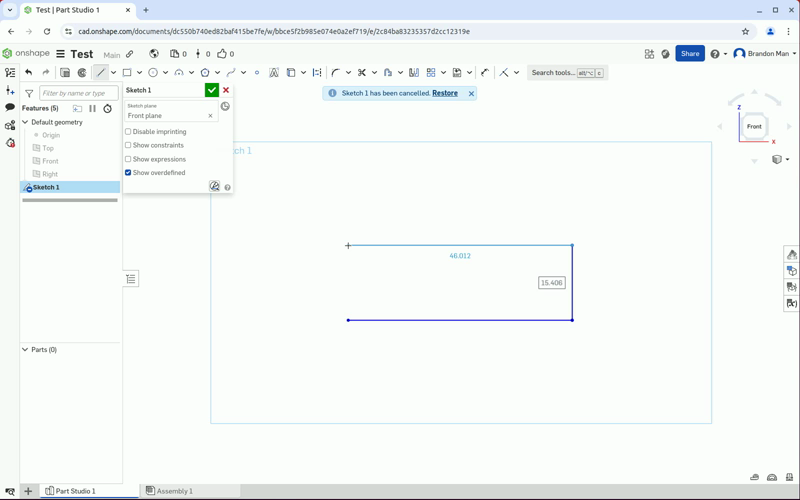
click(348, 245)
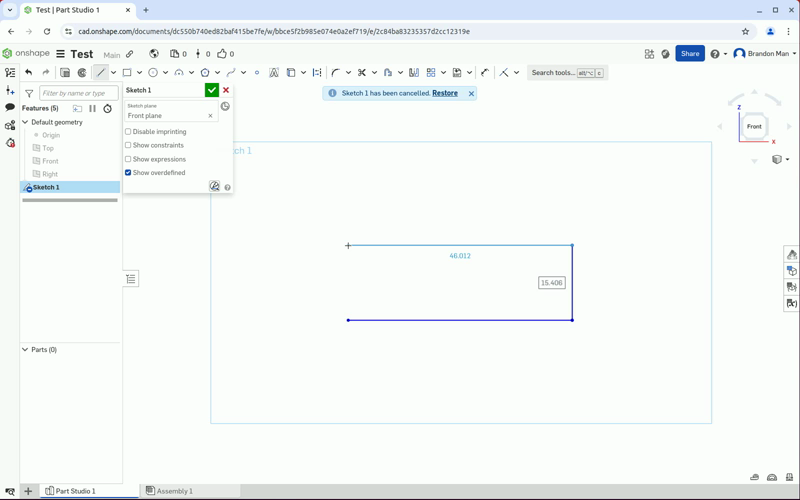
key_up(shift)
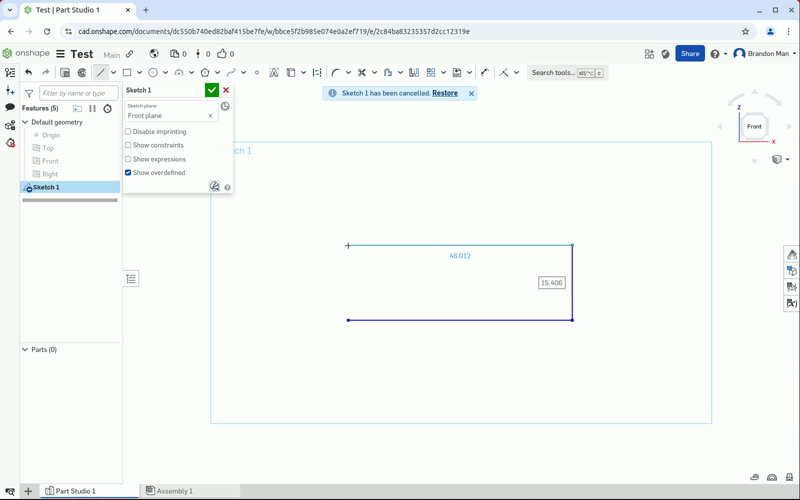
key_down(shift)
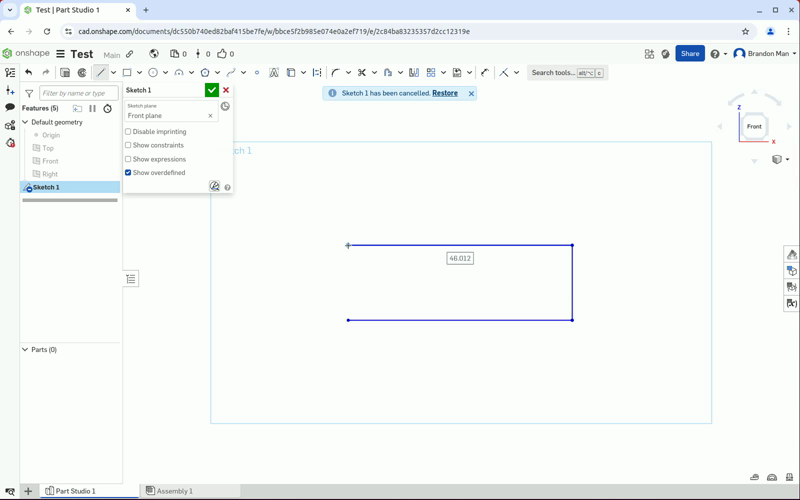
mouse_move(348, 320)
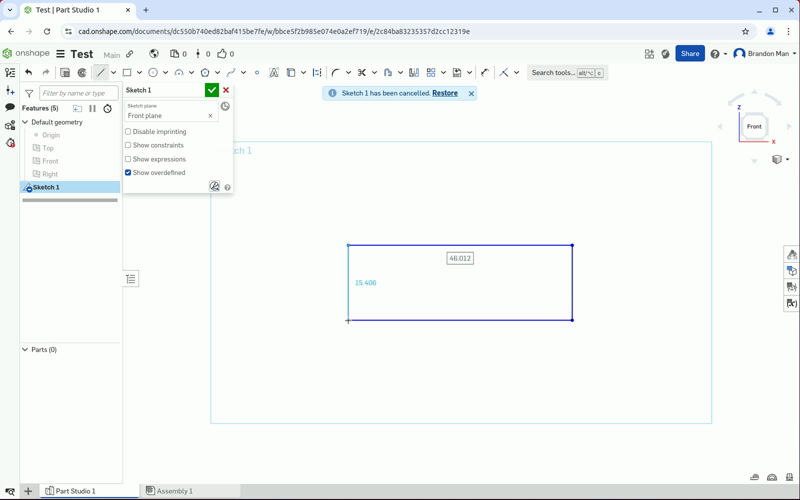
key_up(shift)
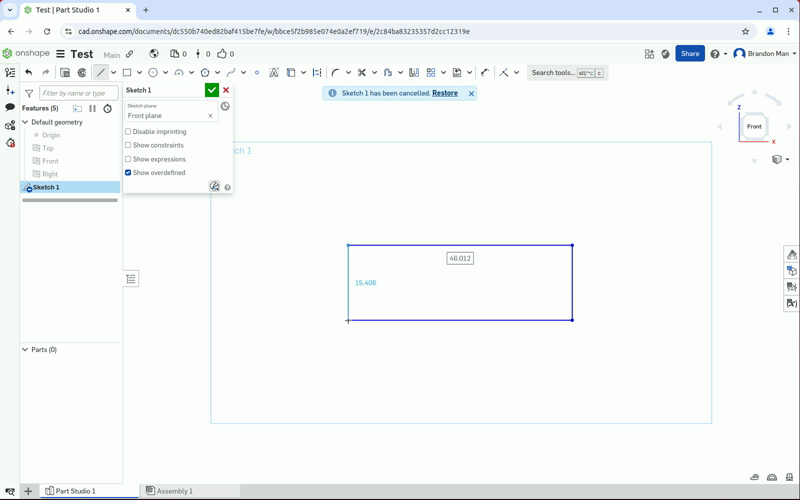
click(348, 320)
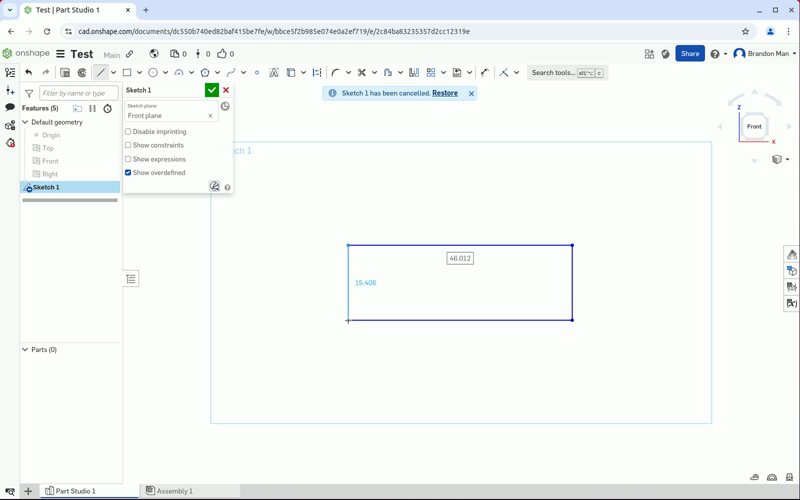
key(esc)
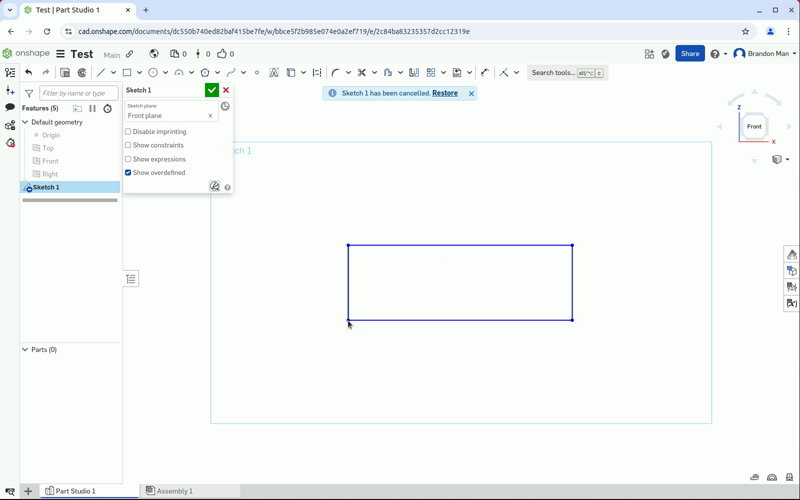
mouse_move(467, 284)
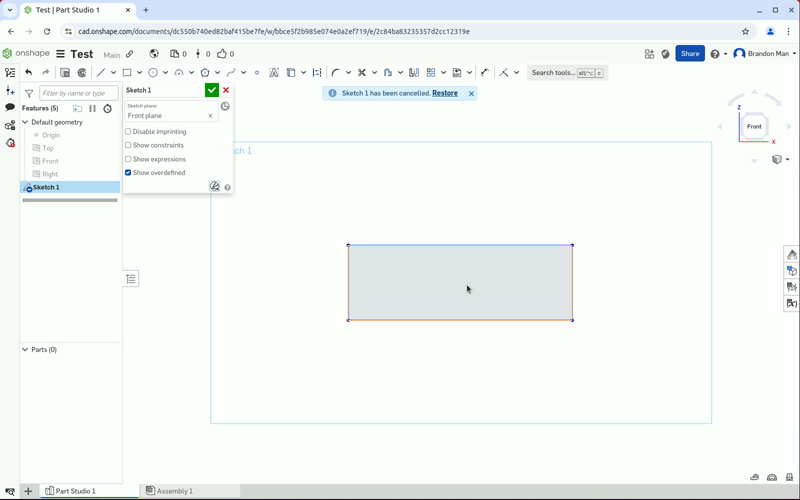
click(467, 284)
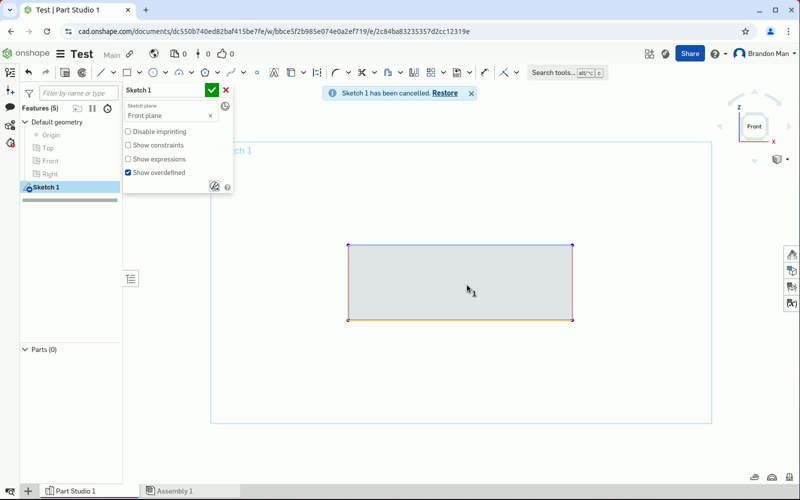
mouse_move(73, 352)
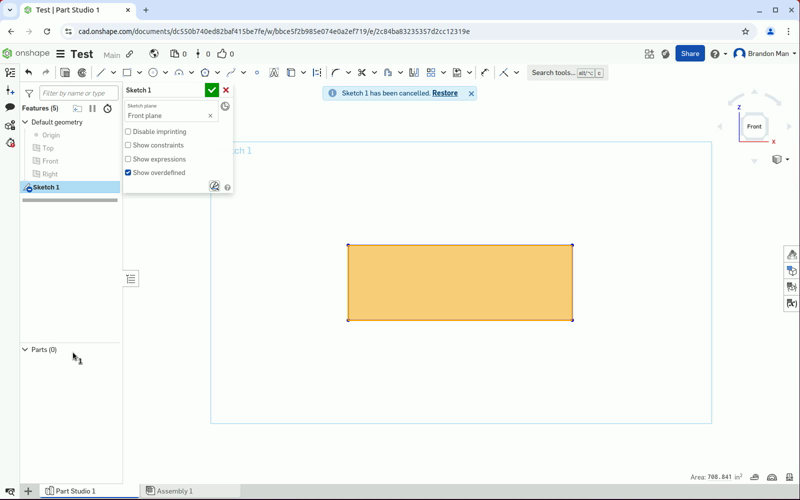
key(shift+y)
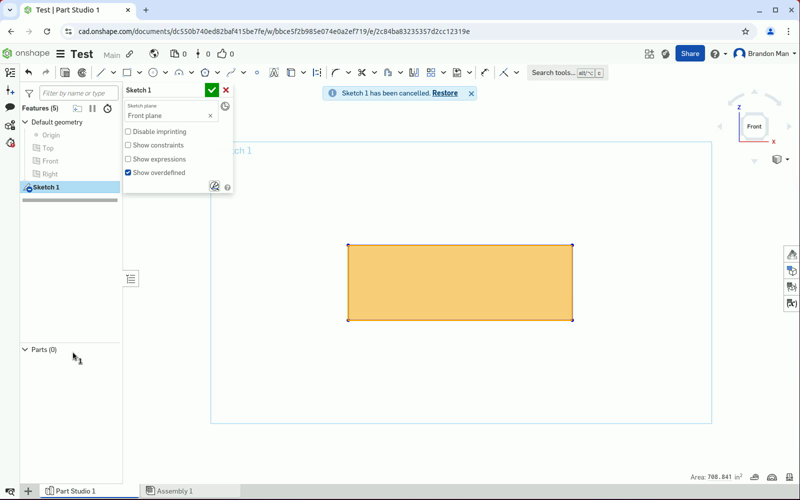
key(shift+e)
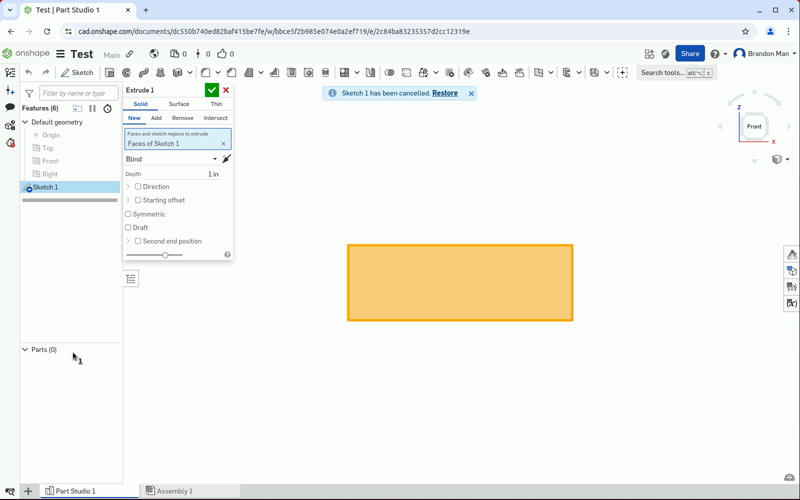
mouse_move(143, 106)
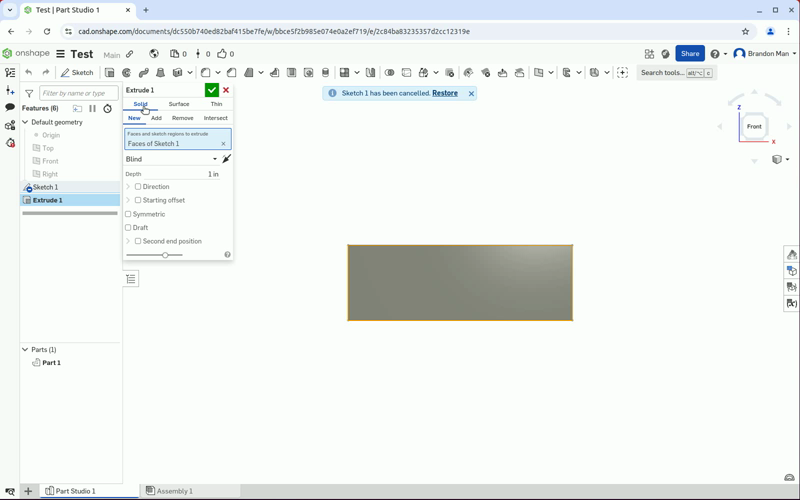
click(143, 106)
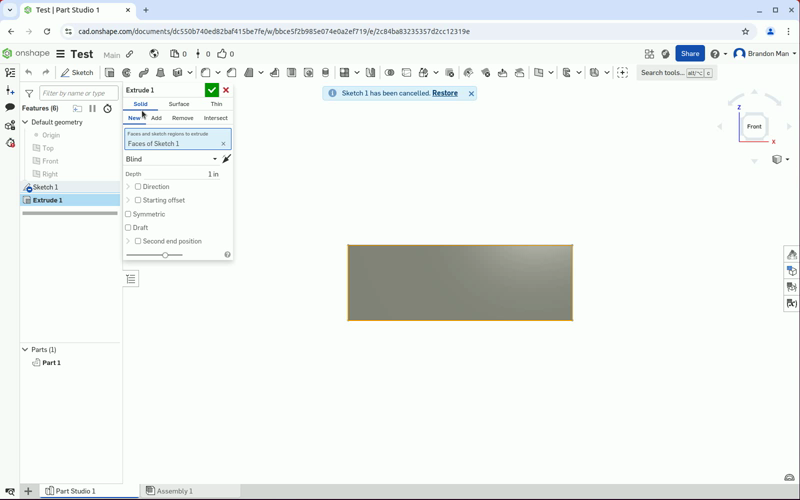
mouse_move(137, 120)
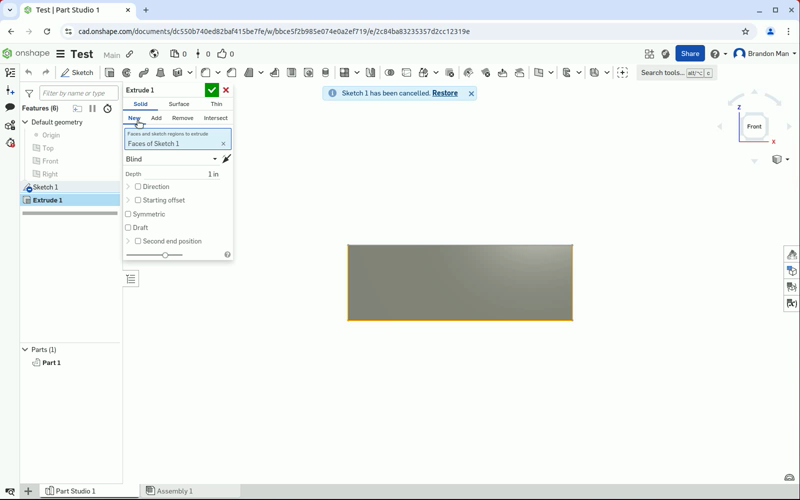
click(137, 120)
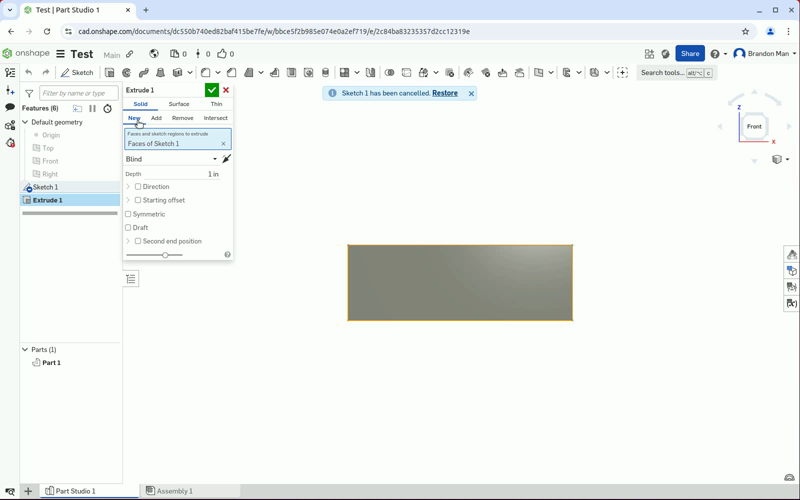
key(tab, 4)
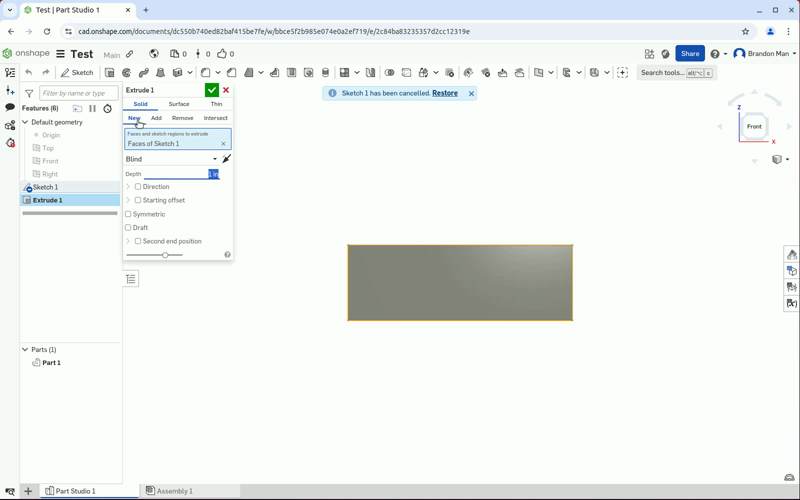
text(0.481)
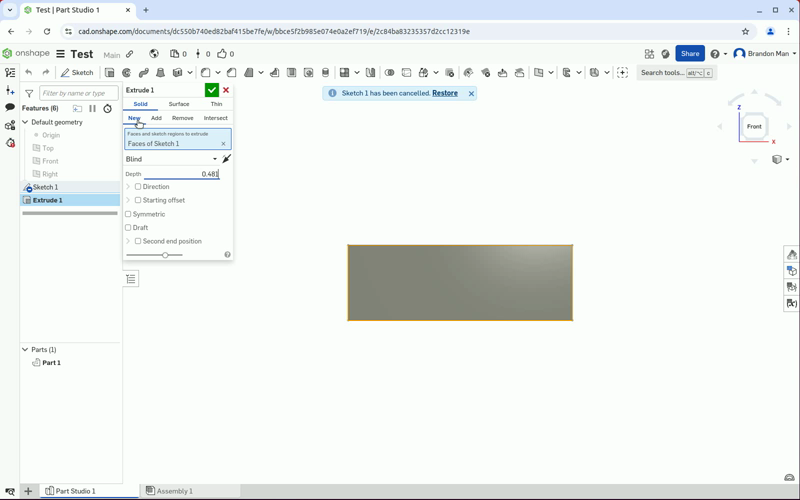
key(enter)
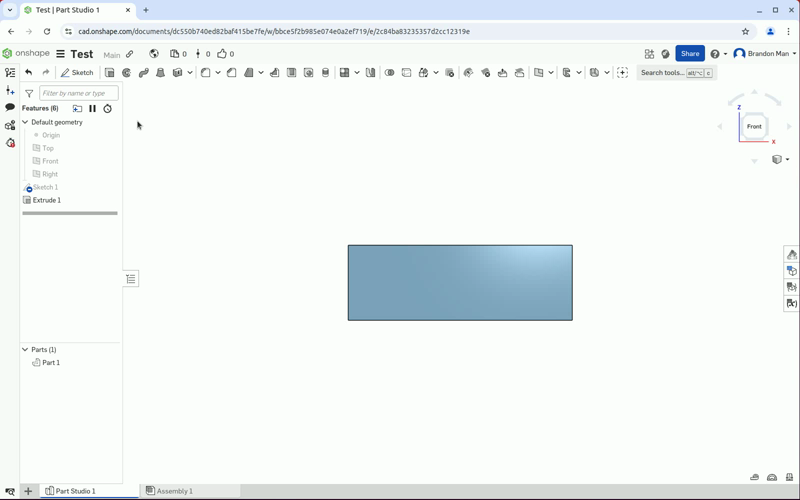
key(shift+h)
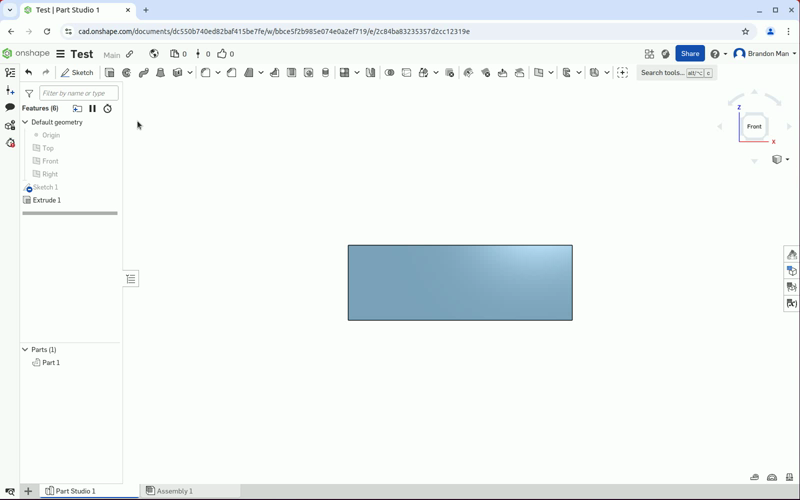
key(shift+h)
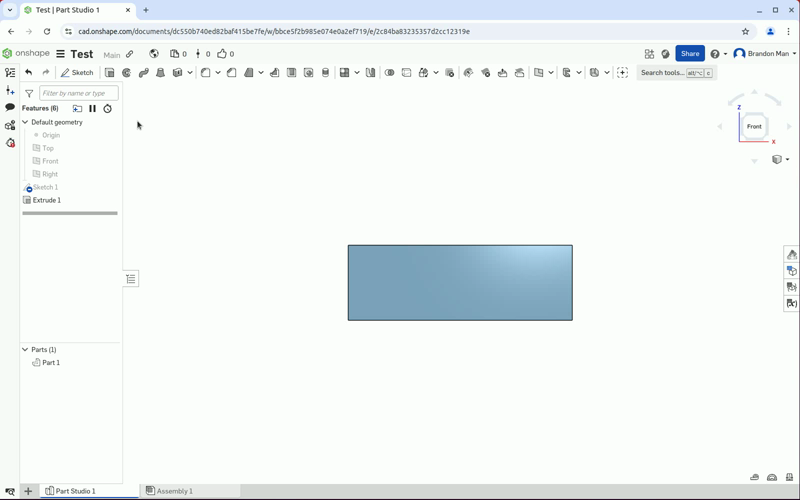
mouse_move(73, 189)
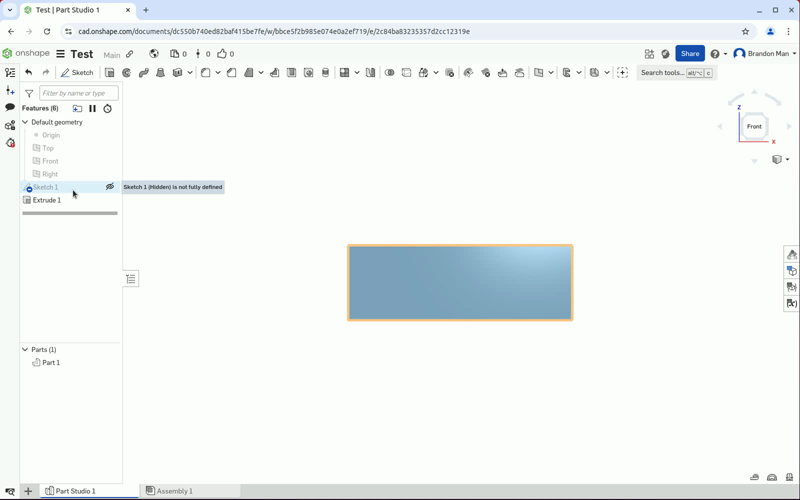
click(73, 189)
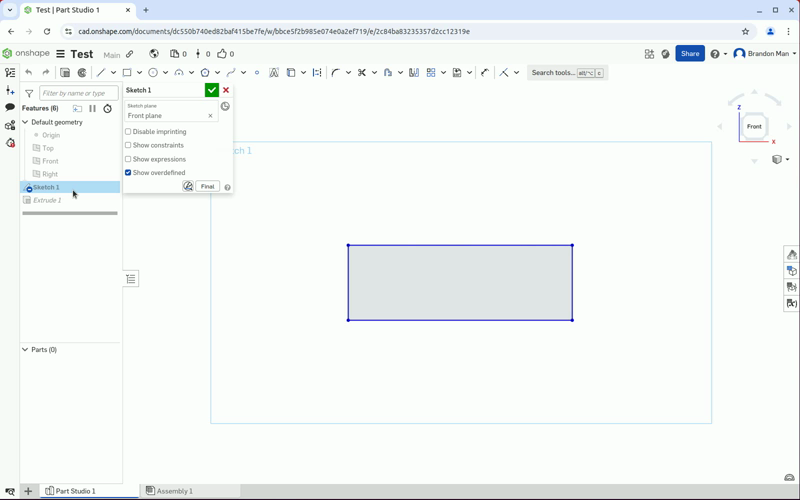
mouse_move(229, 92)
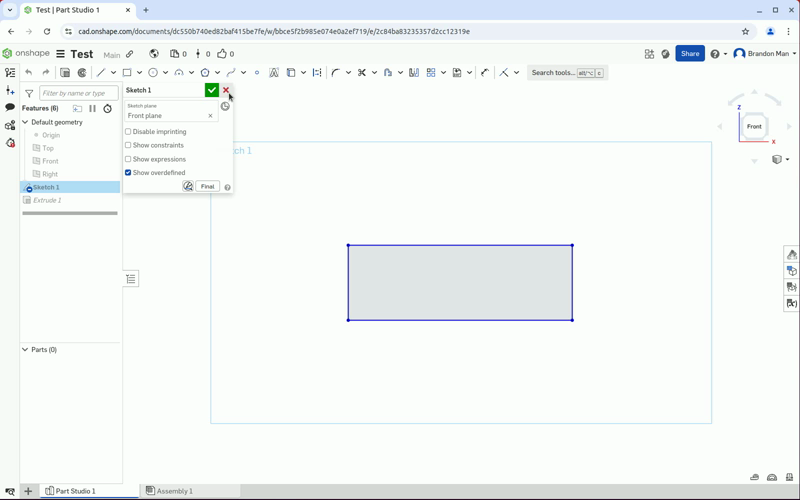
click(229, 92)
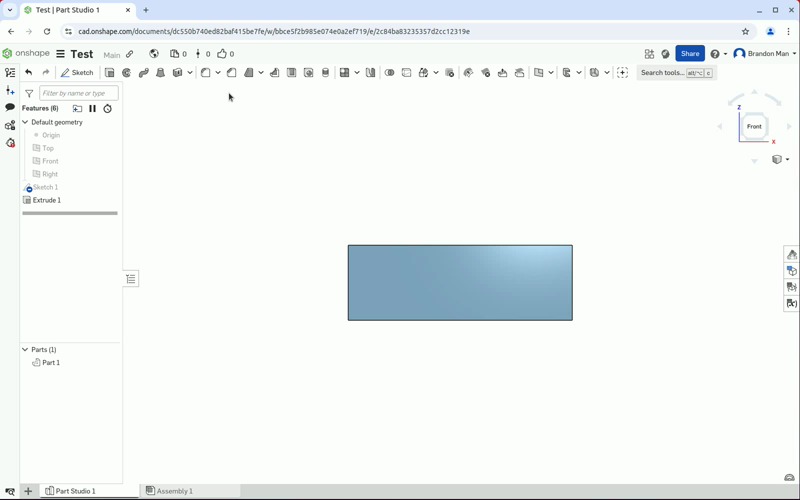
mouse_move(541, 75)
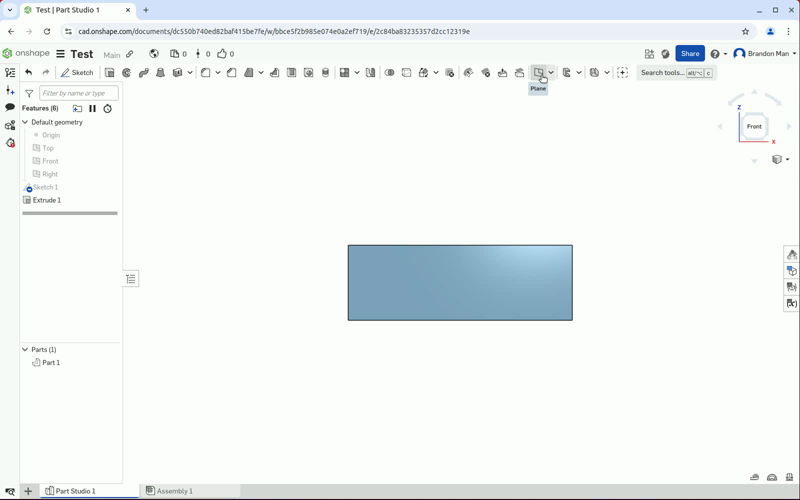
click(541, 75)
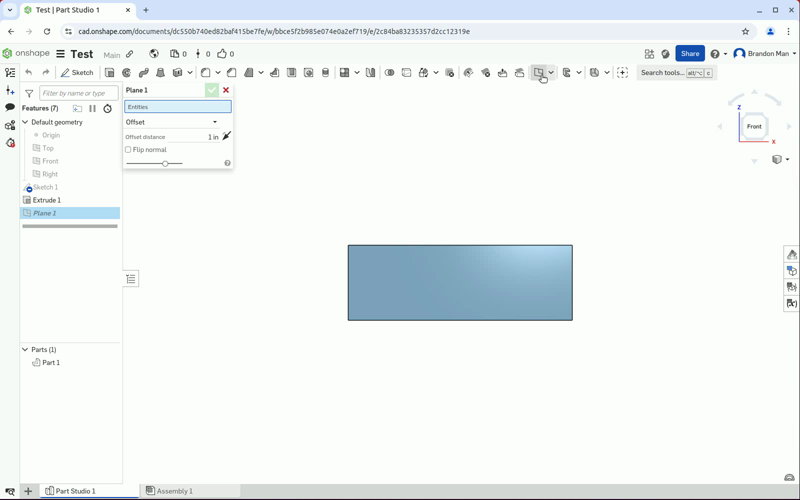
mouse_move(73, 163)
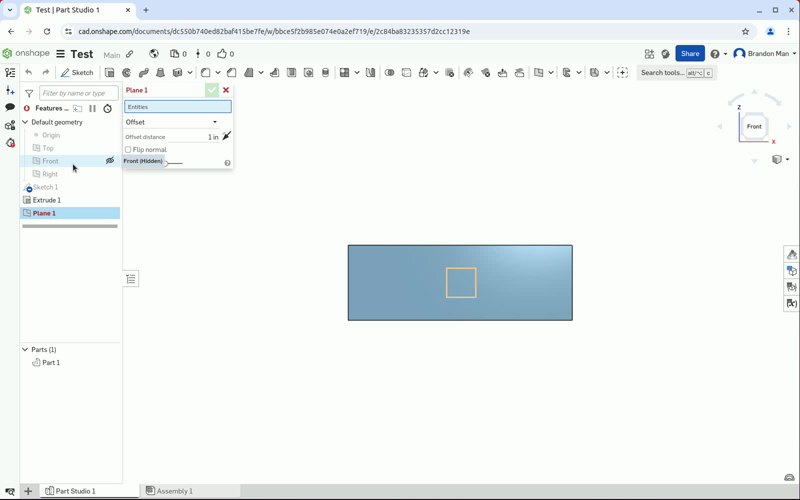
click(73, 163)
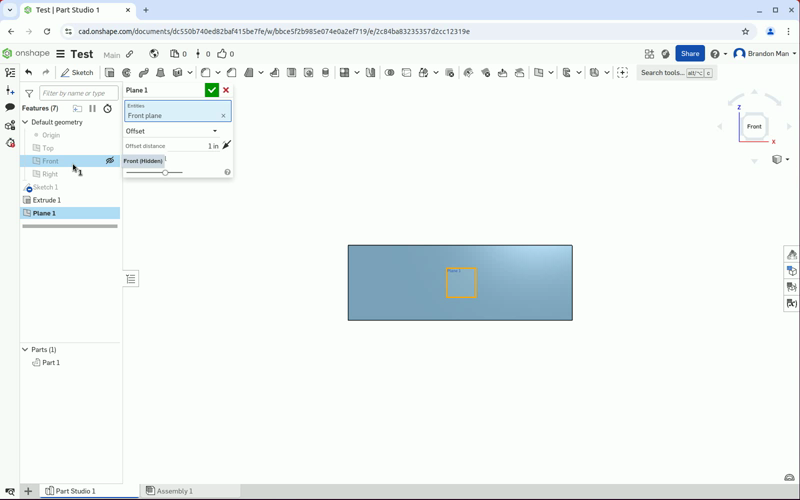
key(tab, 2)
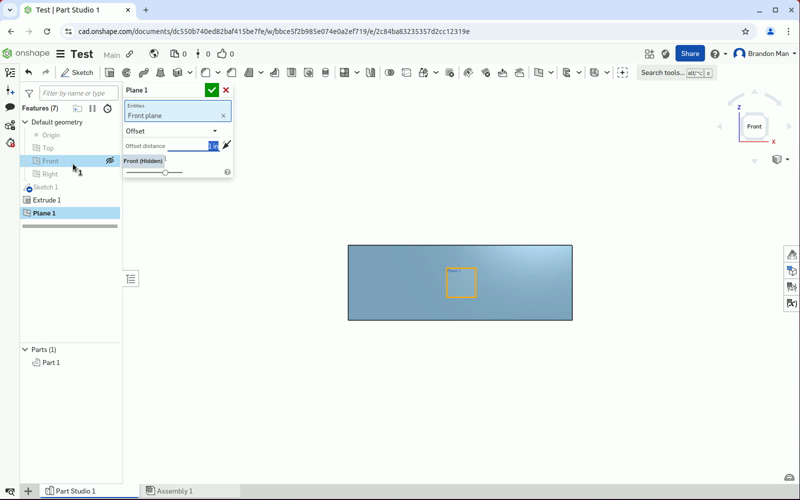
text(0.493)
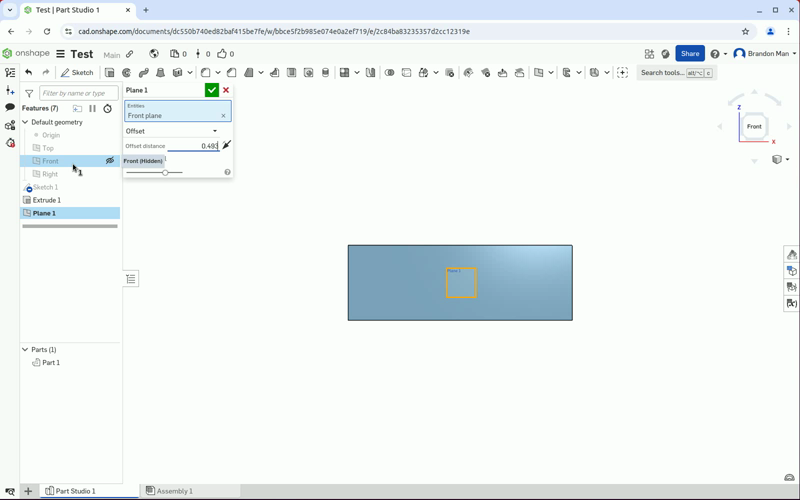
key(enter, 2)
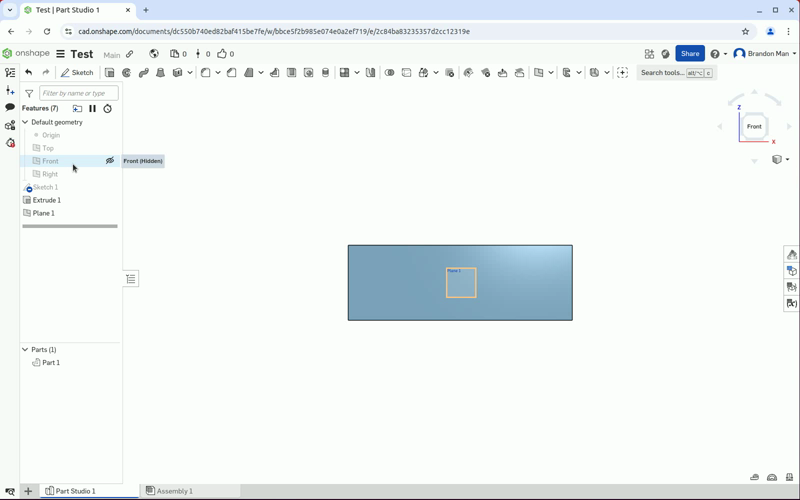
key(shift+s)
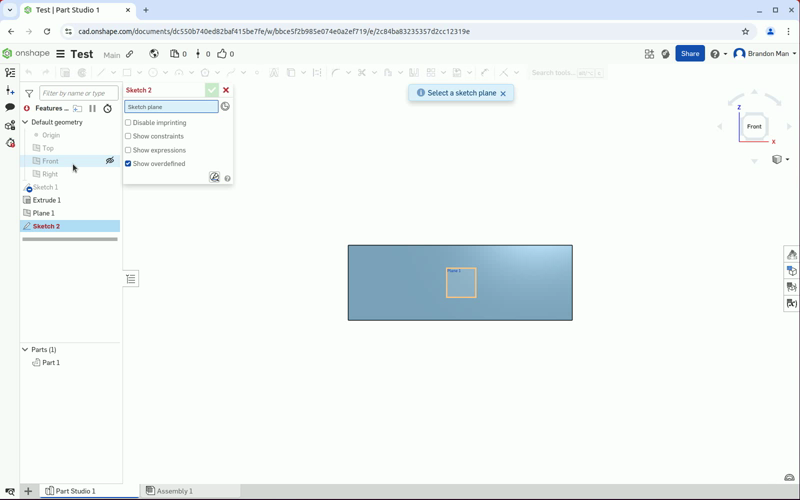
mouse_move(73, 215)
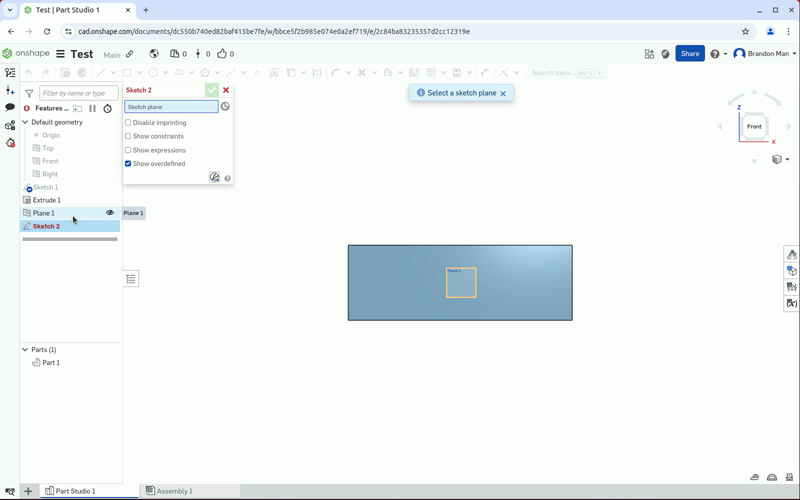
click(73, 215)
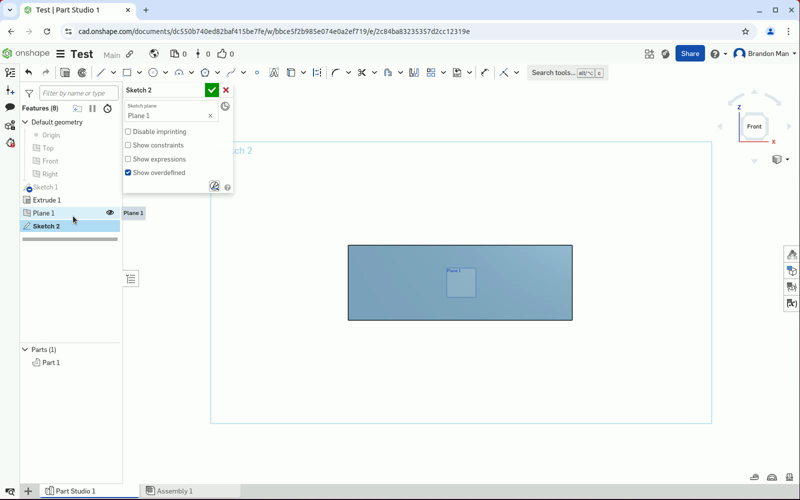
mouse_move(73, 352)
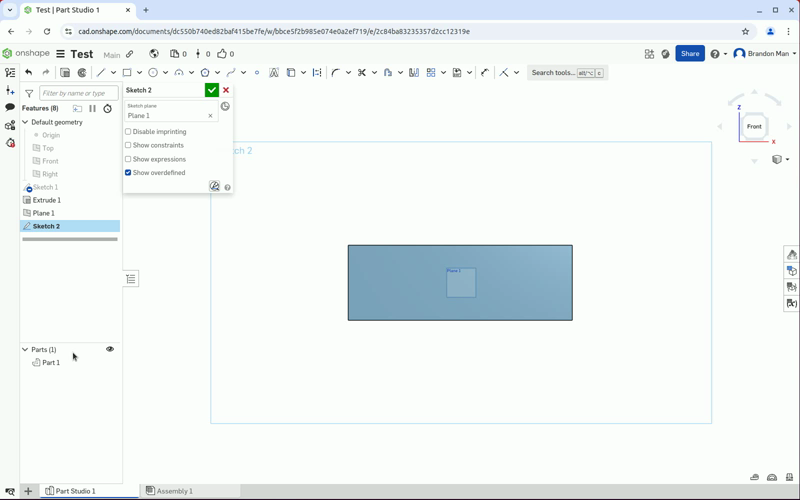
key(y)
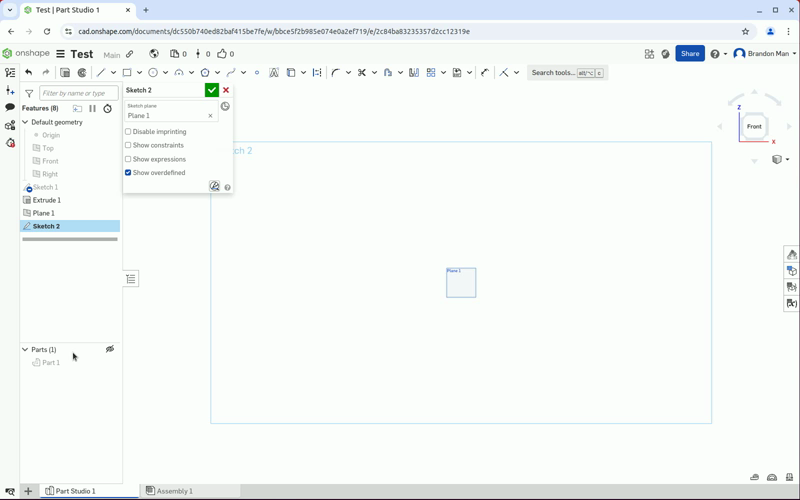
key(l)
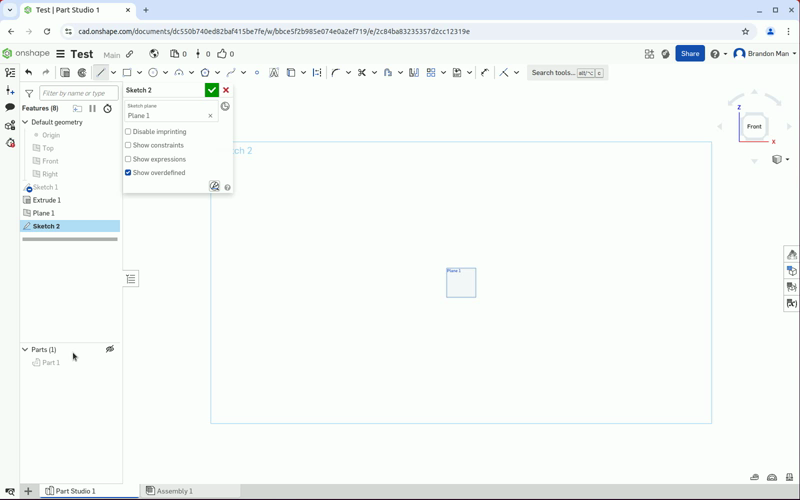
key_down(shift)
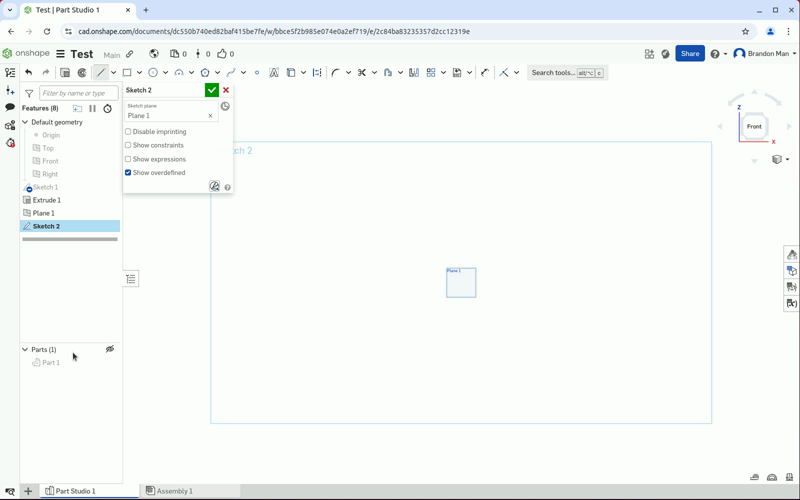
mouse_move(564, 297)
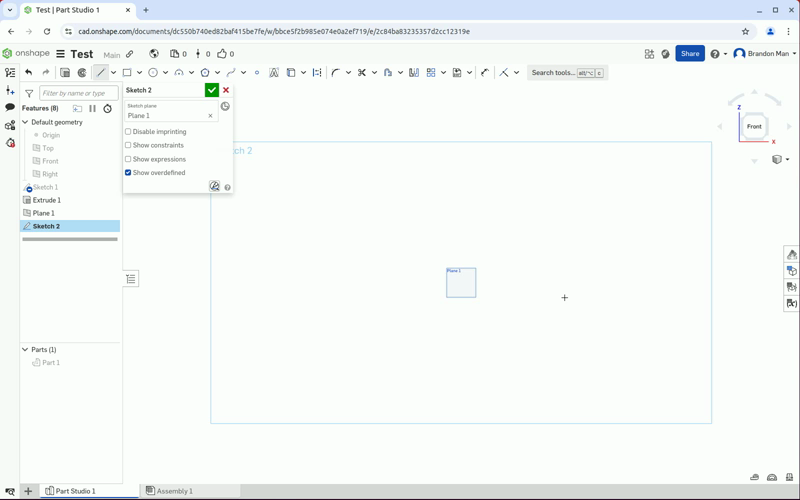
click(564, 297)
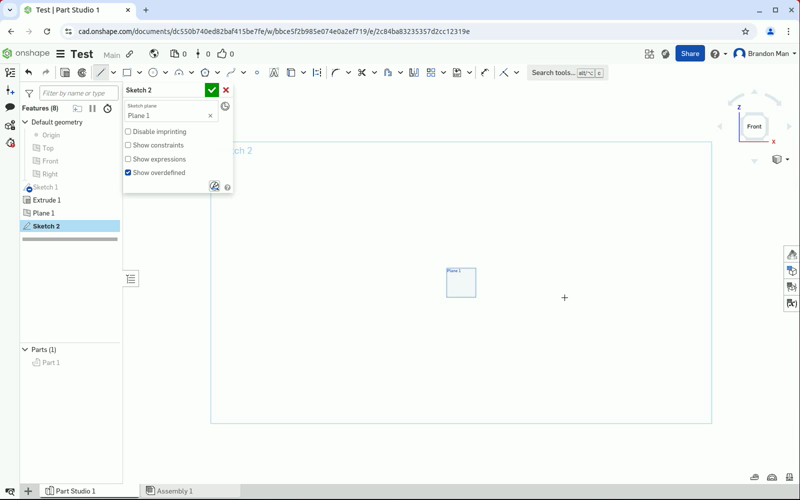
key_up(shift)
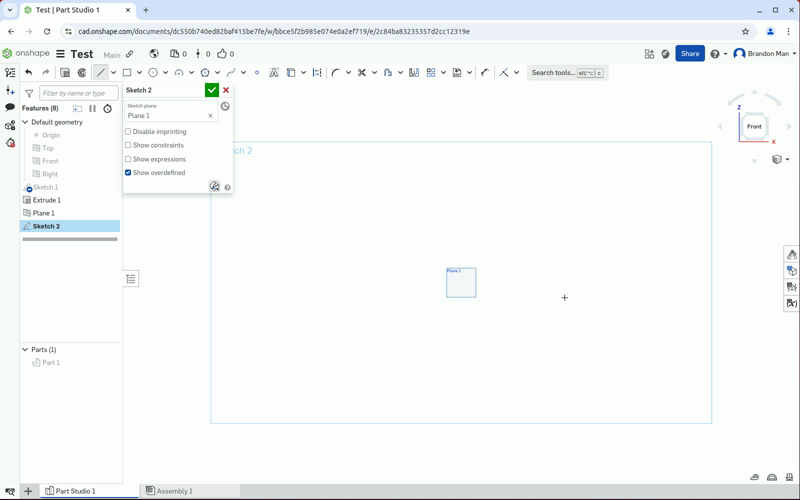
key_down(shift)
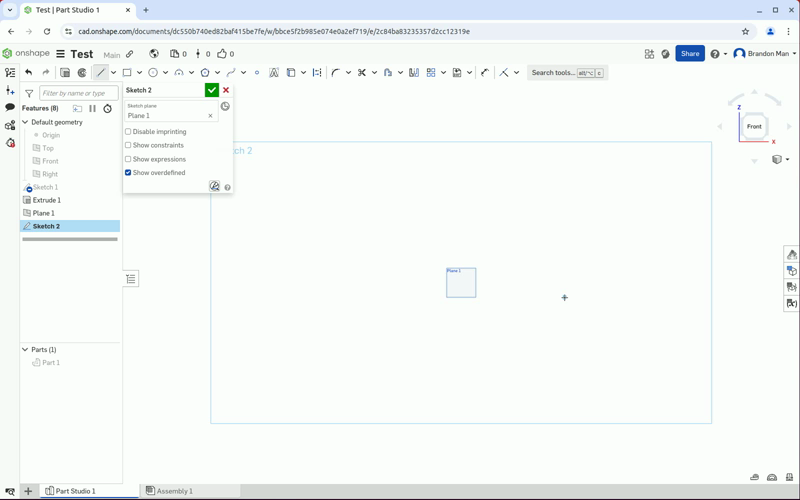
mouse_move(589, 297)
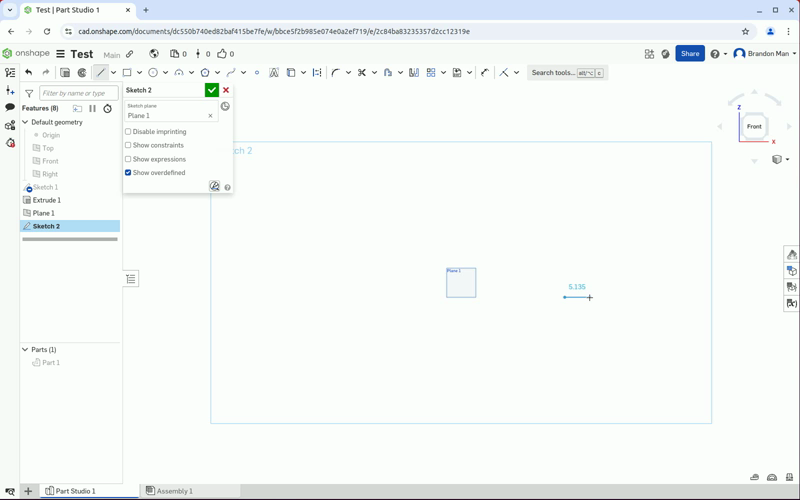
mouse_move(570, 297)
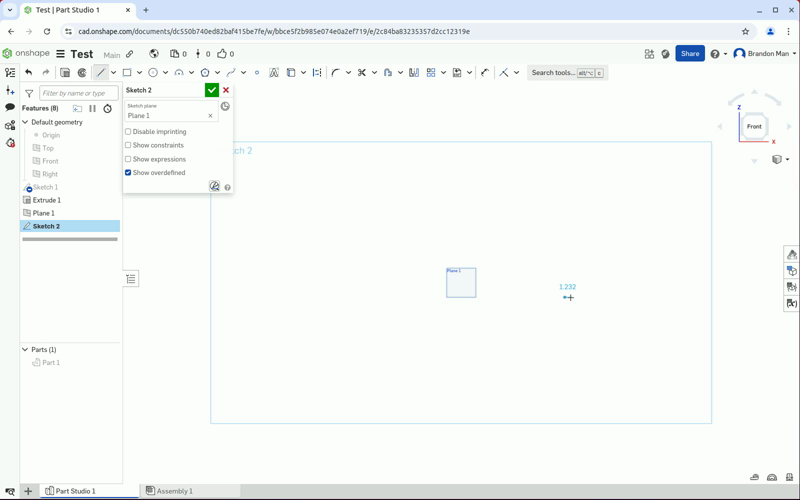
scroll(6)
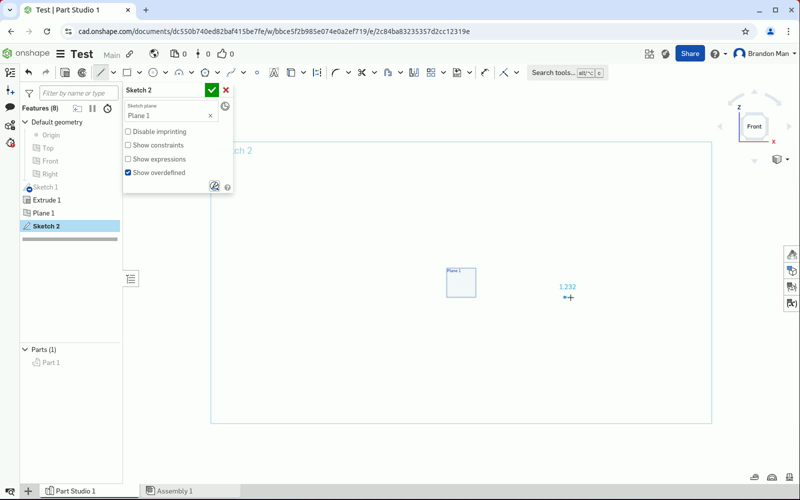
scroll(6)
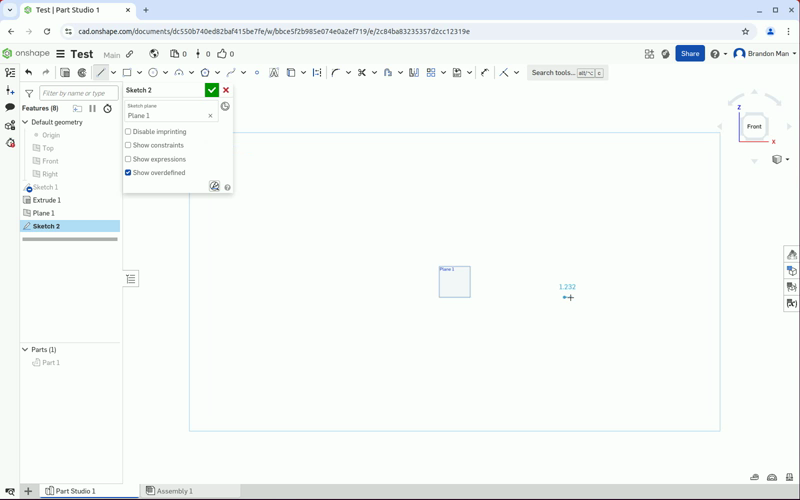
scroll(6)
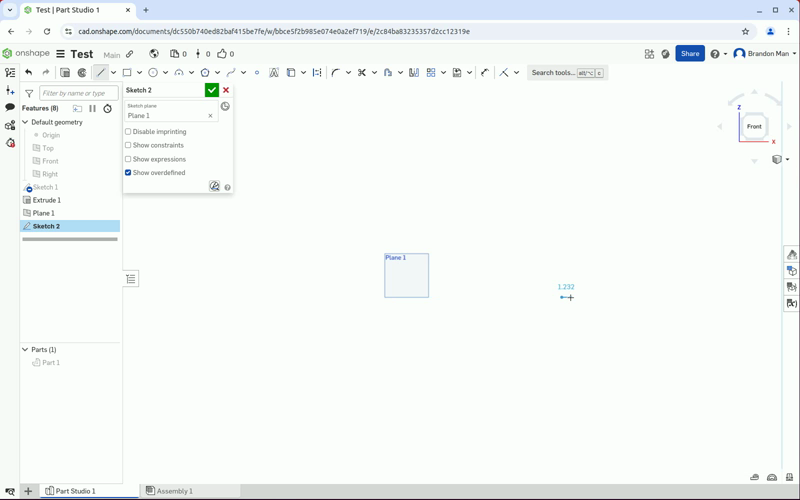
scroll(6)
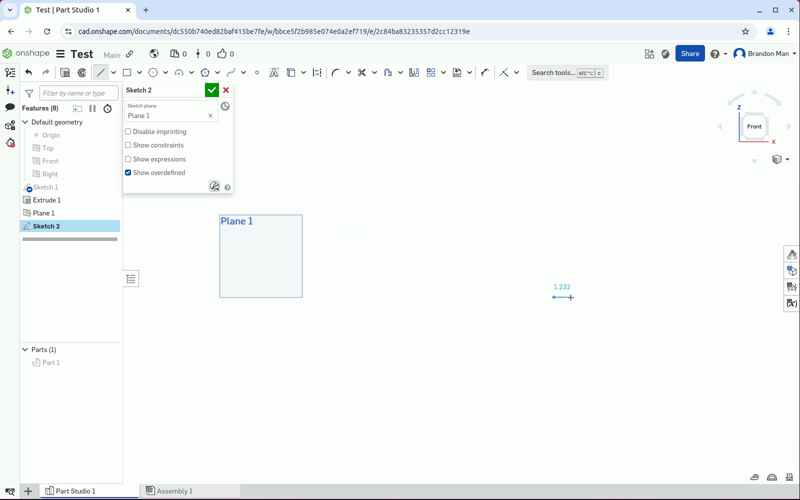
scroll(6)
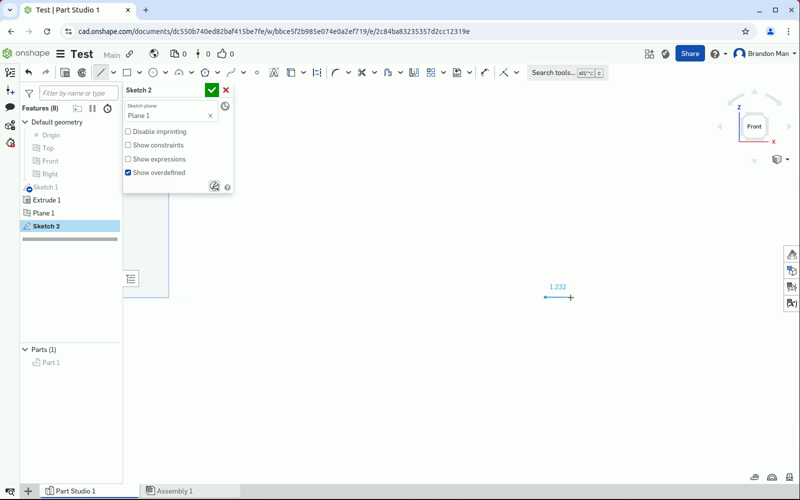
scroll(6)
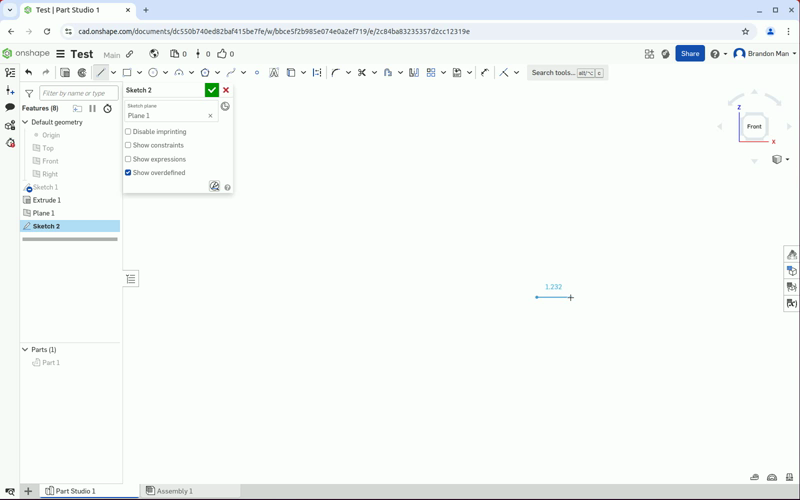
scroll(6)
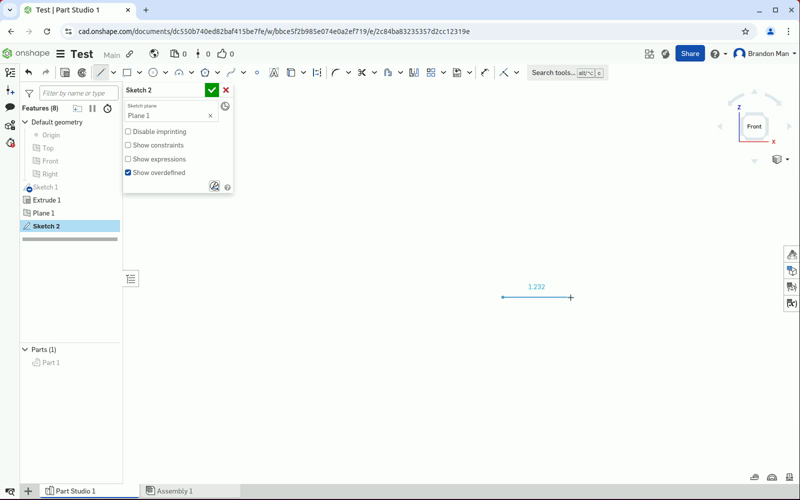
click(570, 297)
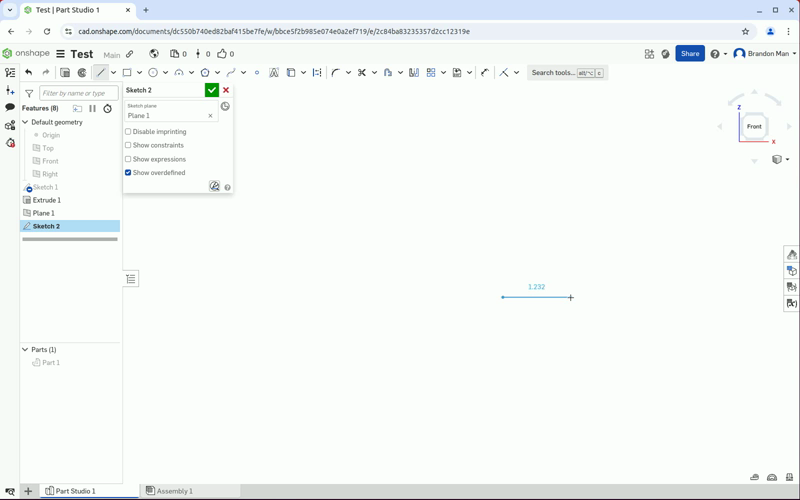
scroll(-6)
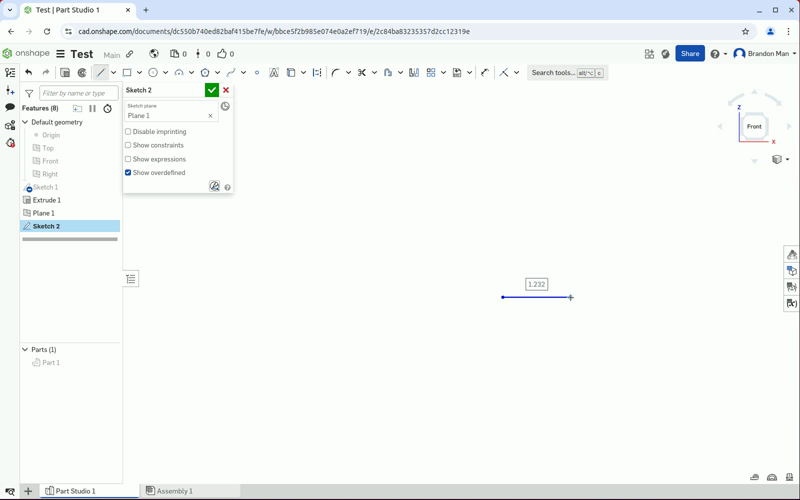
scroll(-6)
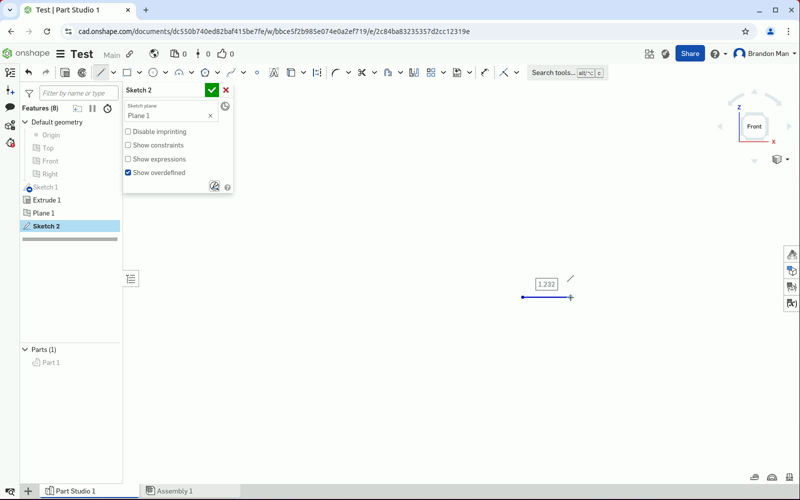
scroll(-6)
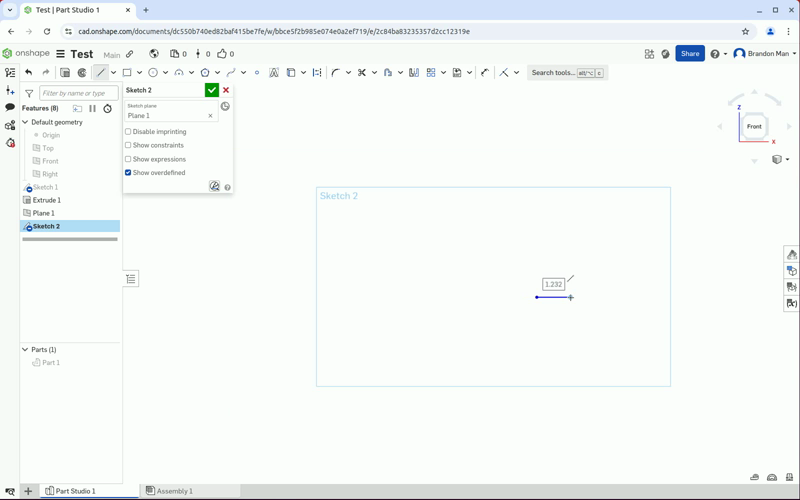
scroll(-6)
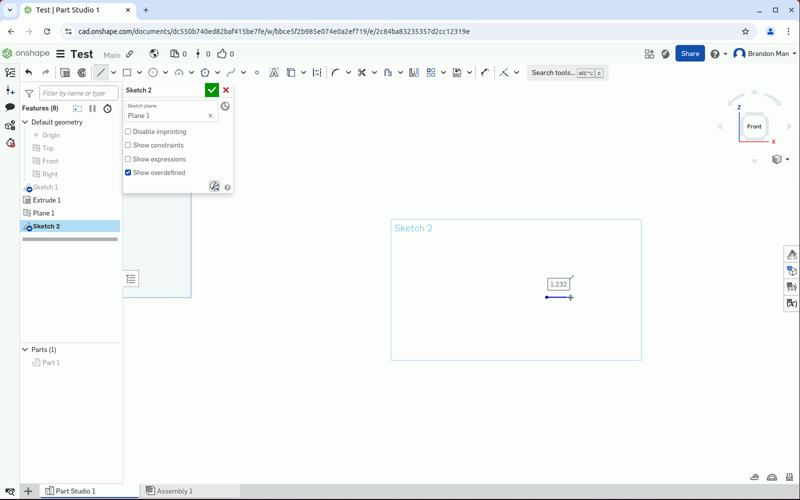
scroll(-6)
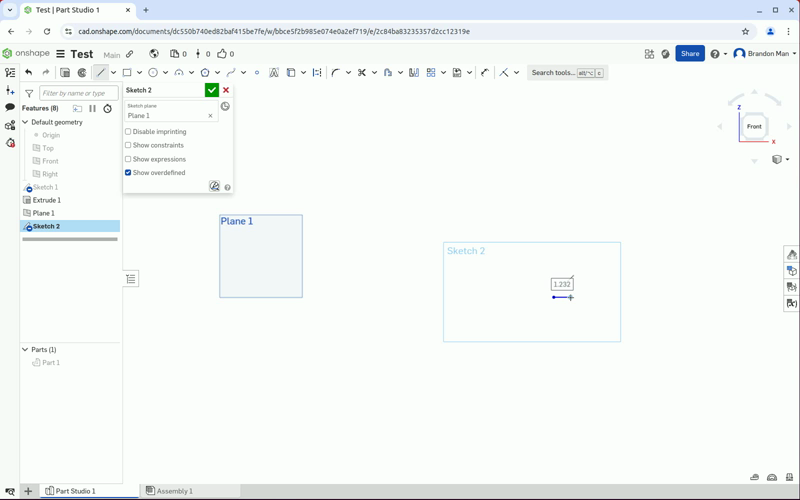
scroll(-6)
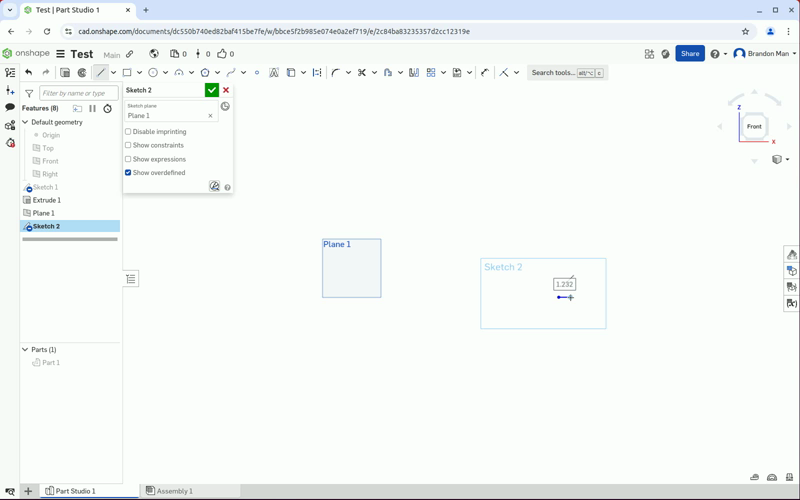
scroll(-6)
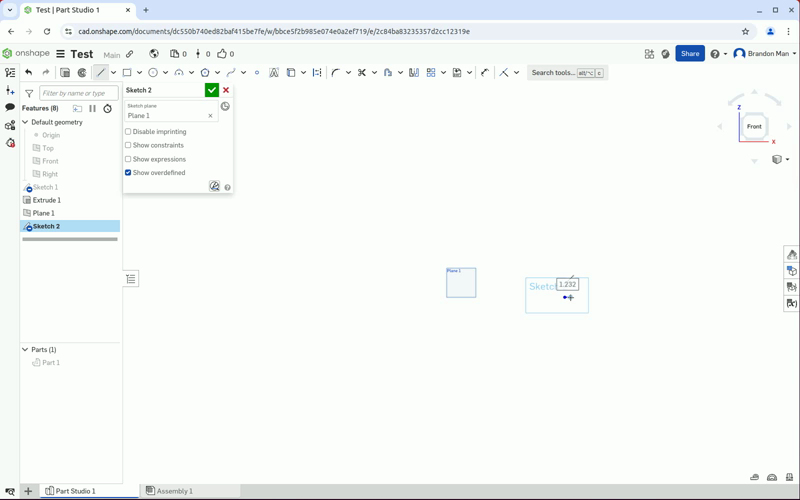
key_up(shift)
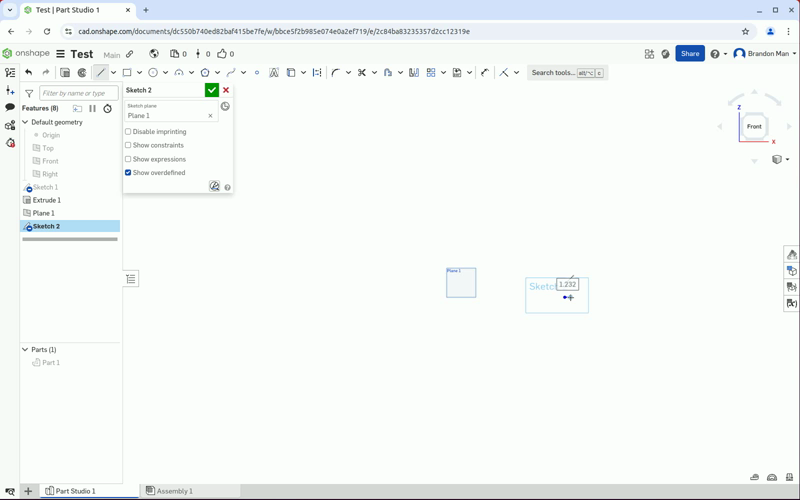
key_down(shift)
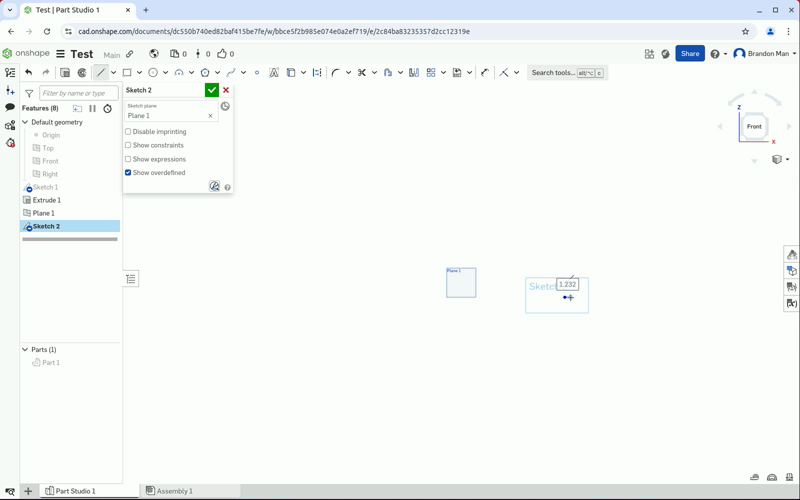
mouse_move(589, 297)
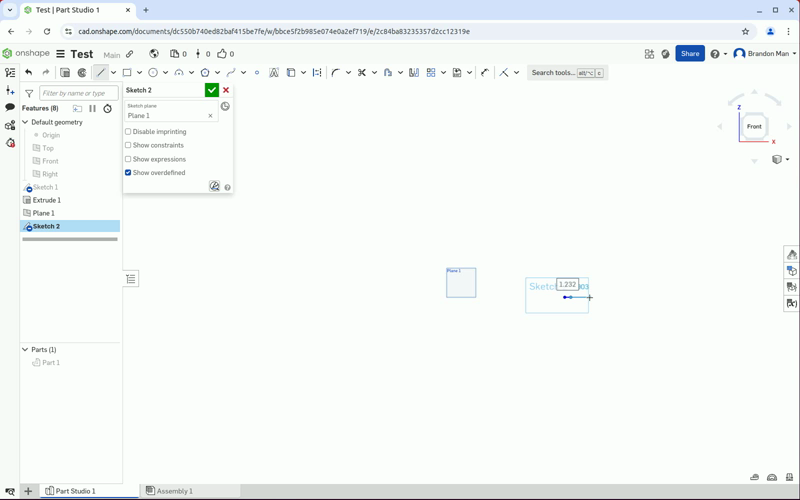
mouse_move(570, 291)
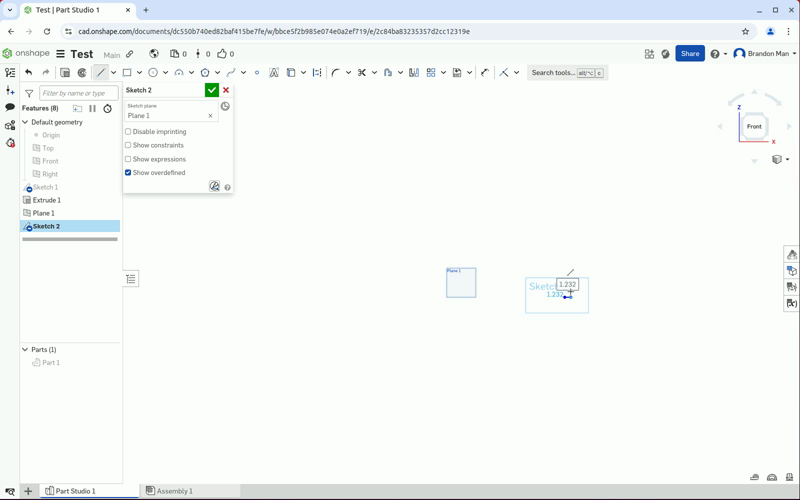
scroll(6)
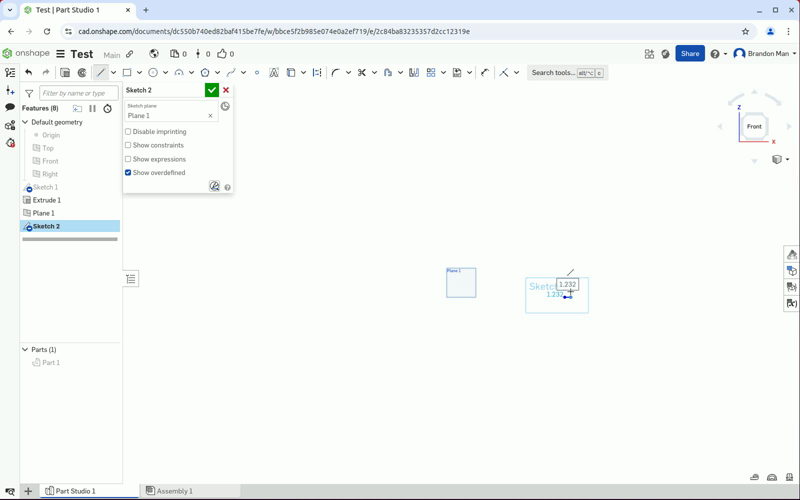
scroll(6)
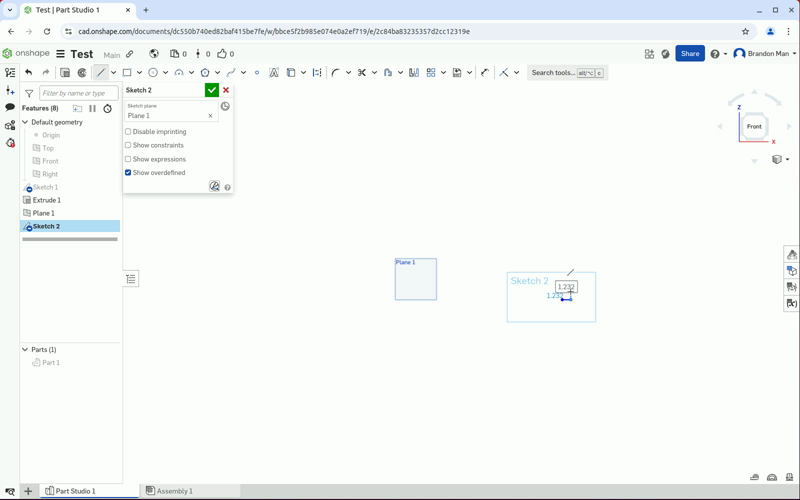
scroll(6)
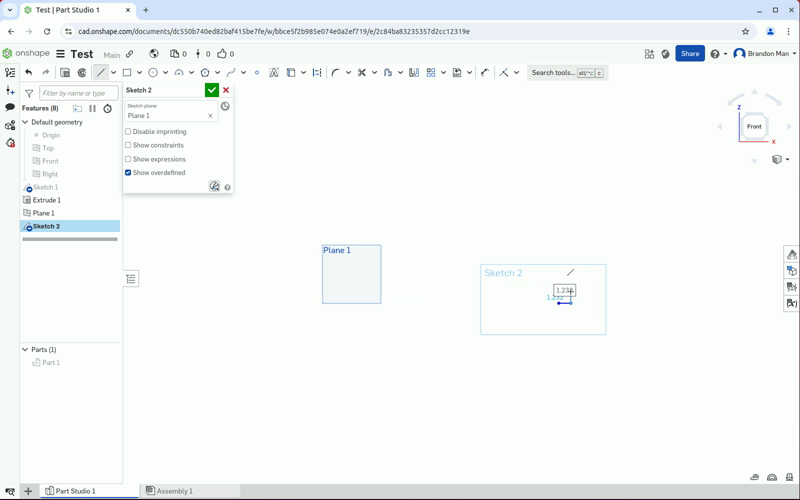
scroll(6)
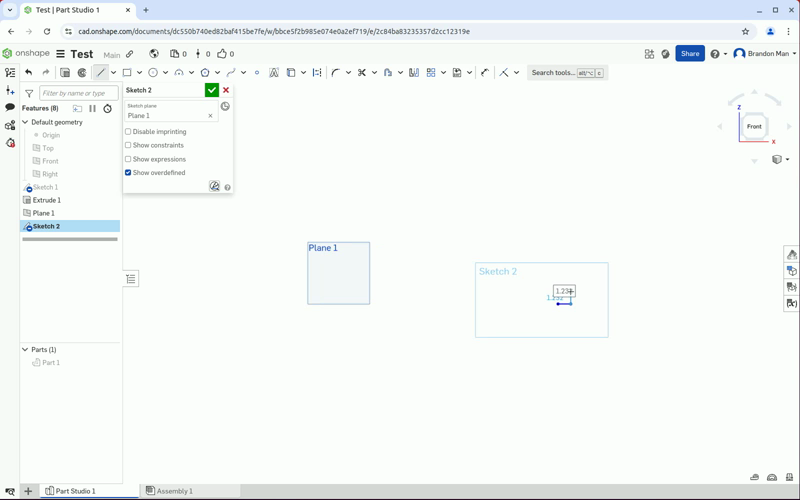
scroll(6)
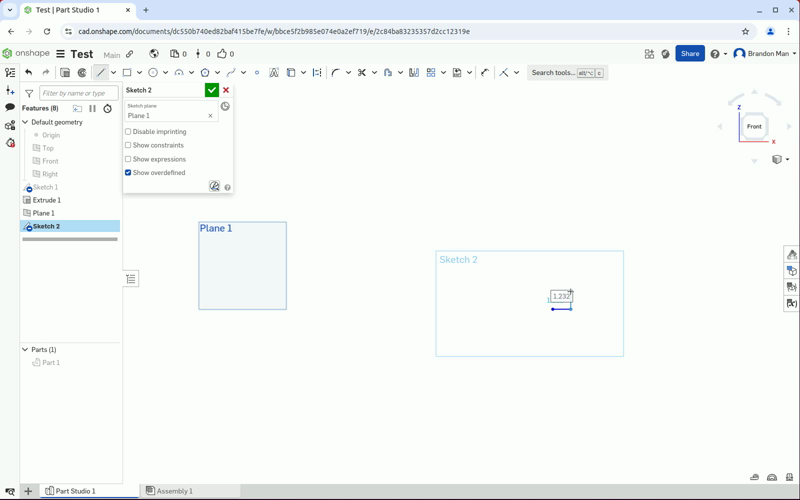
scroll(6)
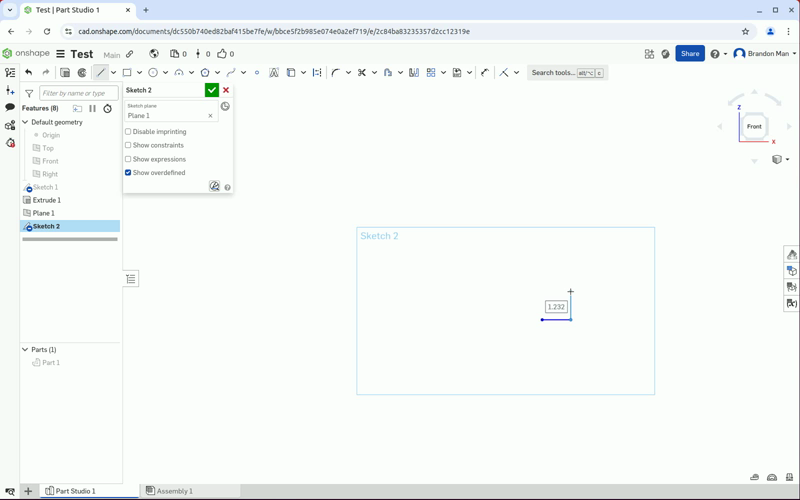
scroll(6)
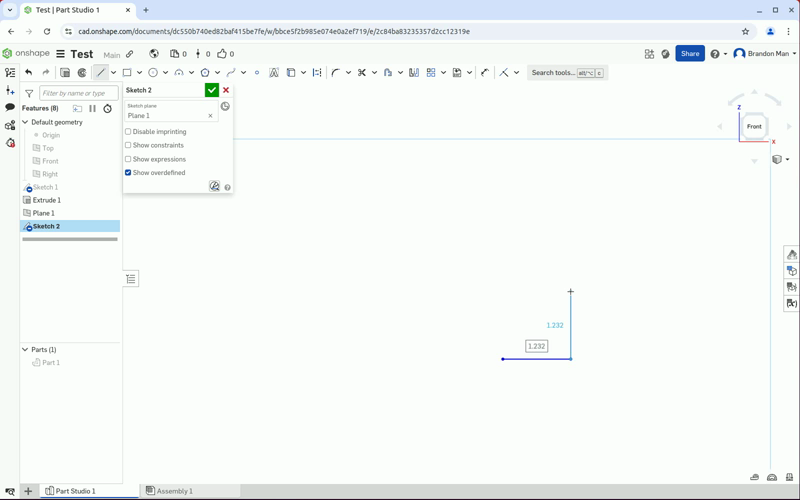
click(570, 291)
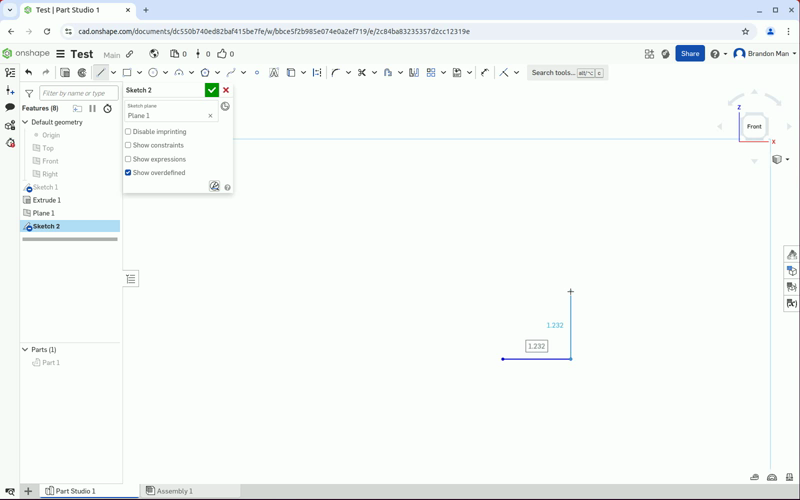
scroll(-6)
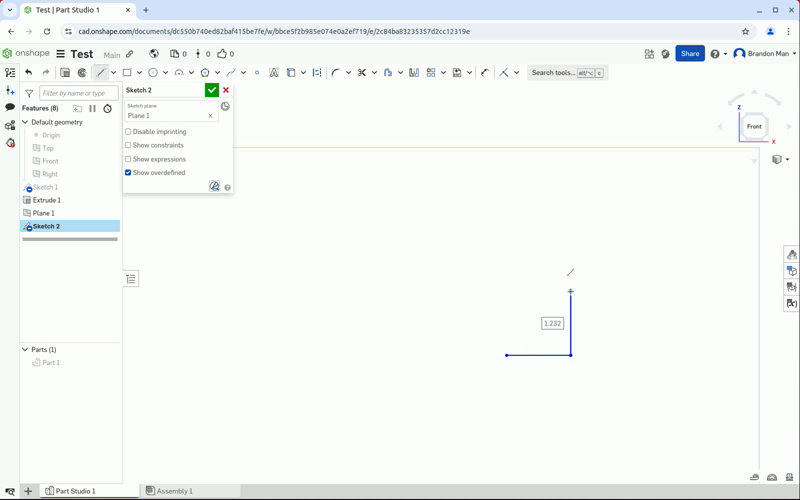
scroll(-6)
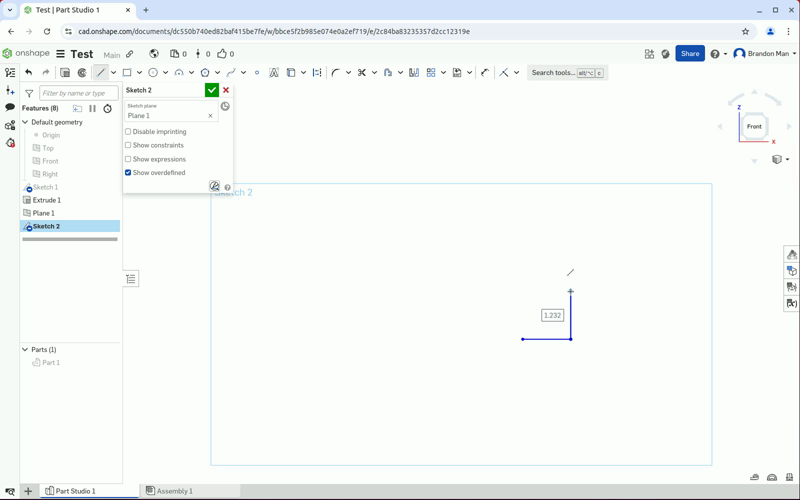
scroll(-6)
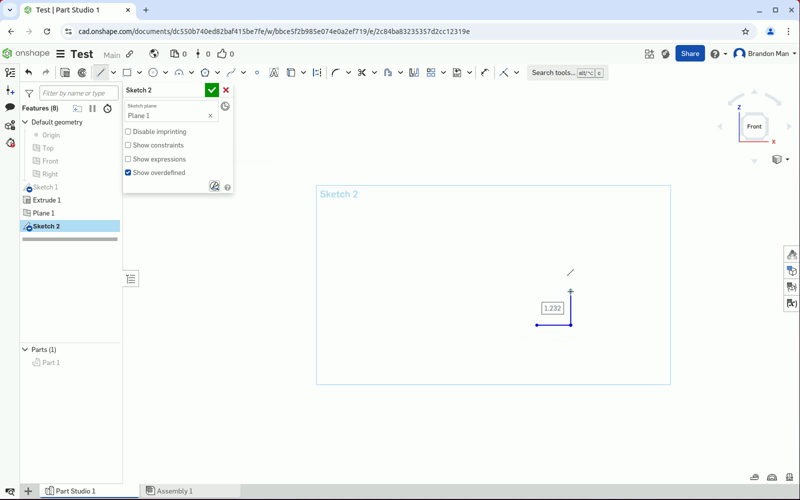
scroll(-6)
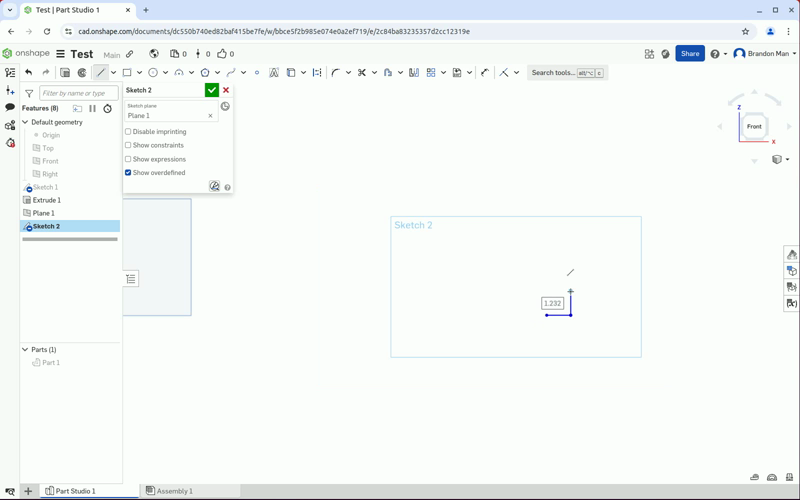
scroll(-6)
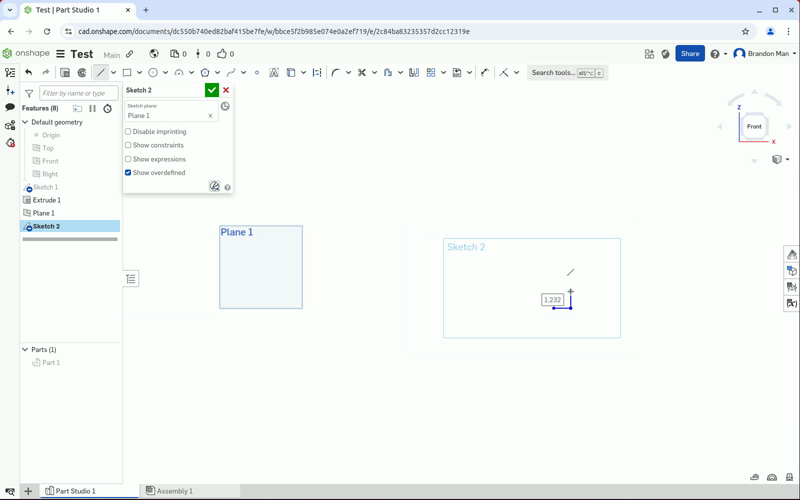
scroll(-6)
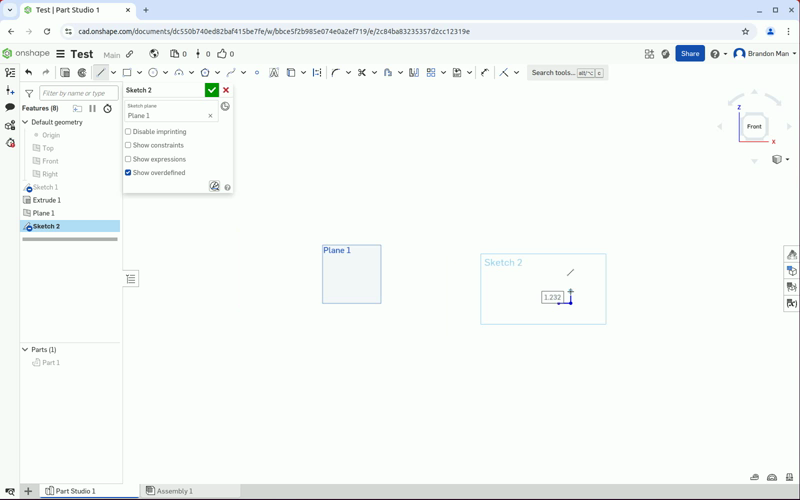
scroll(-6)
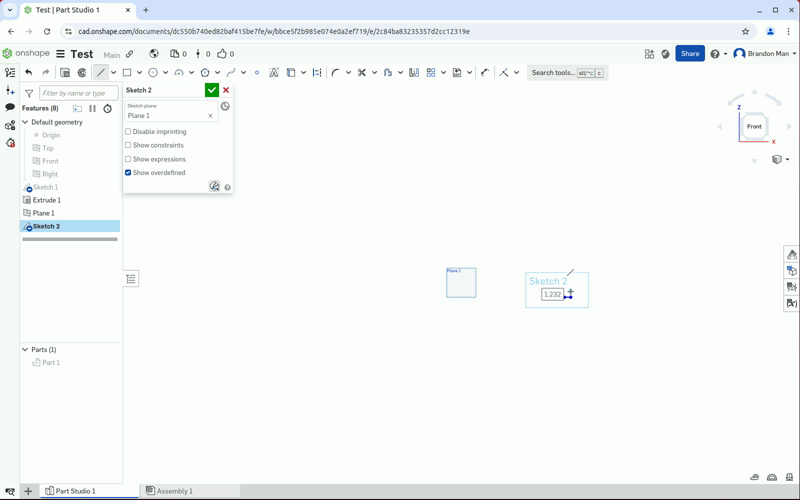
key_up(shift)
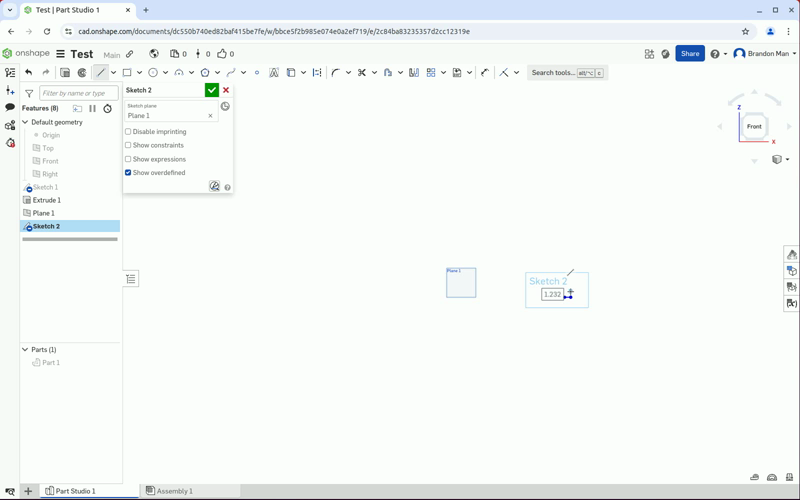
key_down(shift)
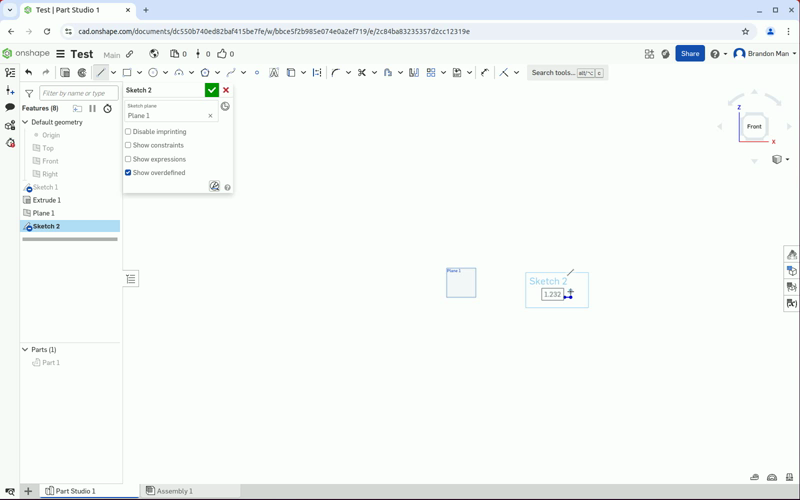
mouse_move(589, 291)
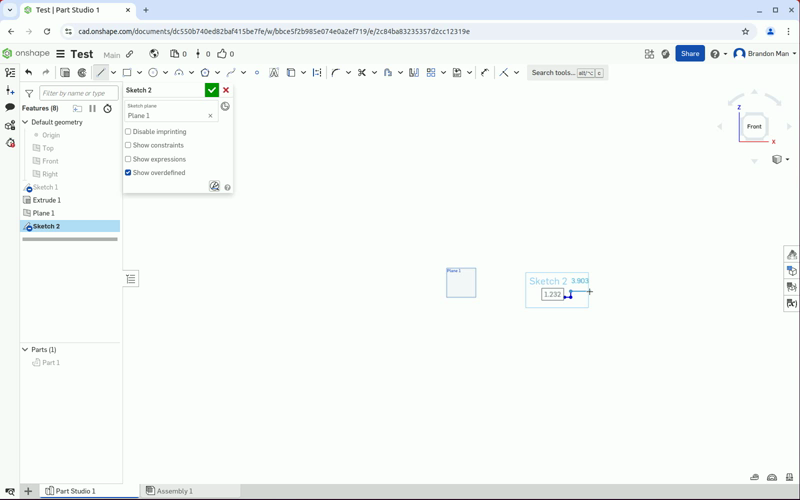
mouse_move(564, 291)
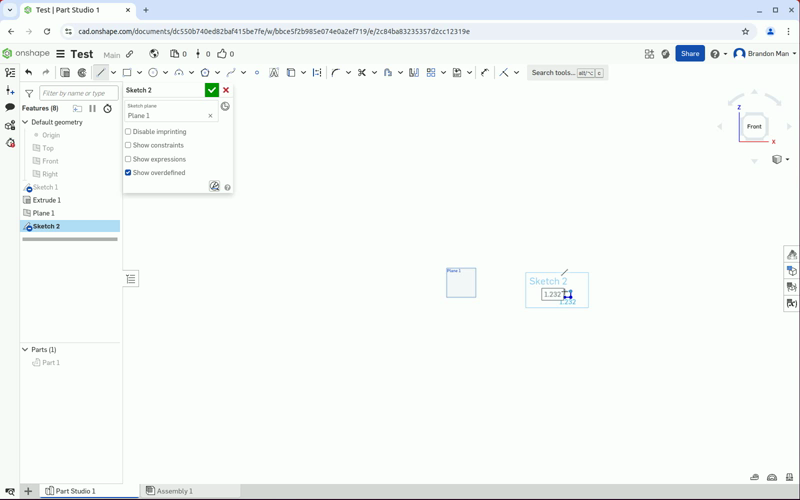
scroll(6)
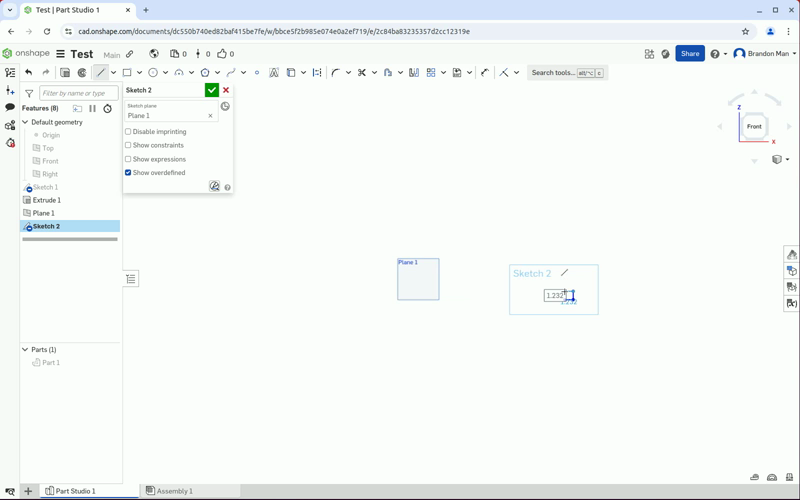
scroll(6)
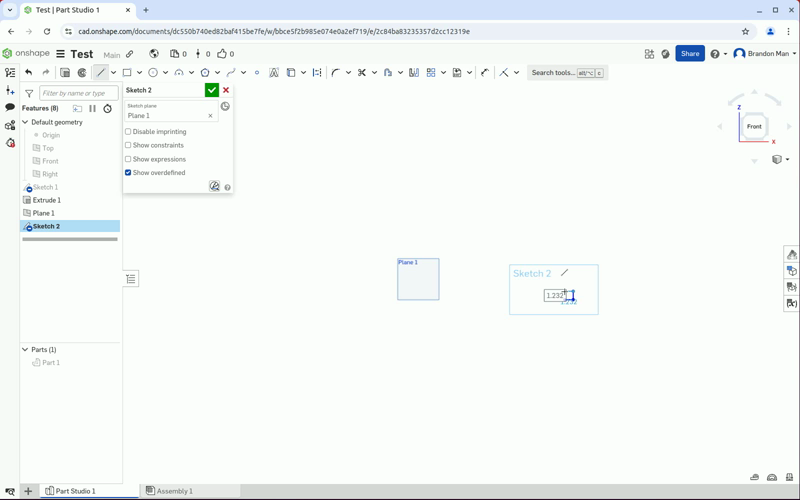
scroll(6)
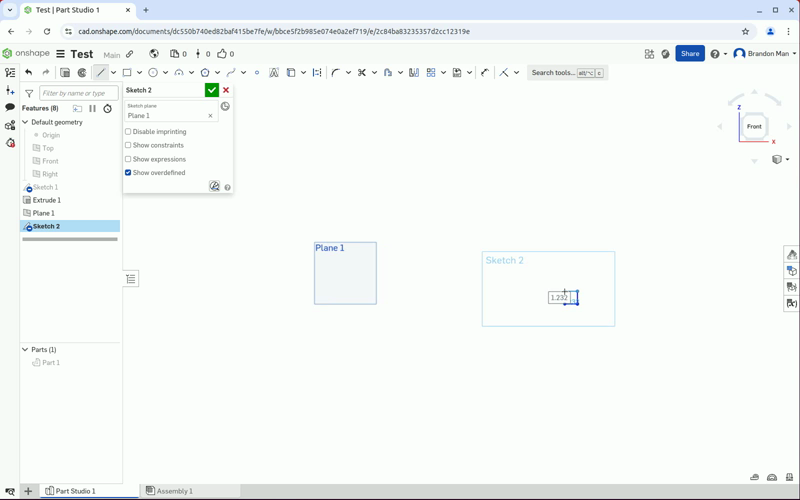
scroll(6)
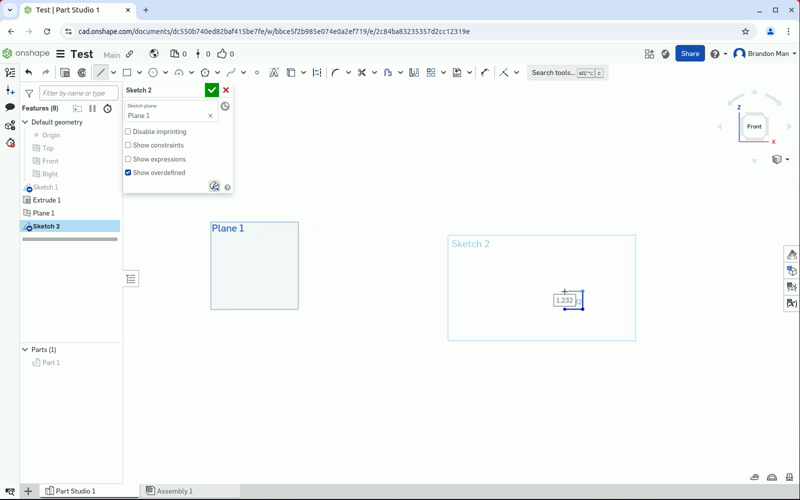
scroll(6)
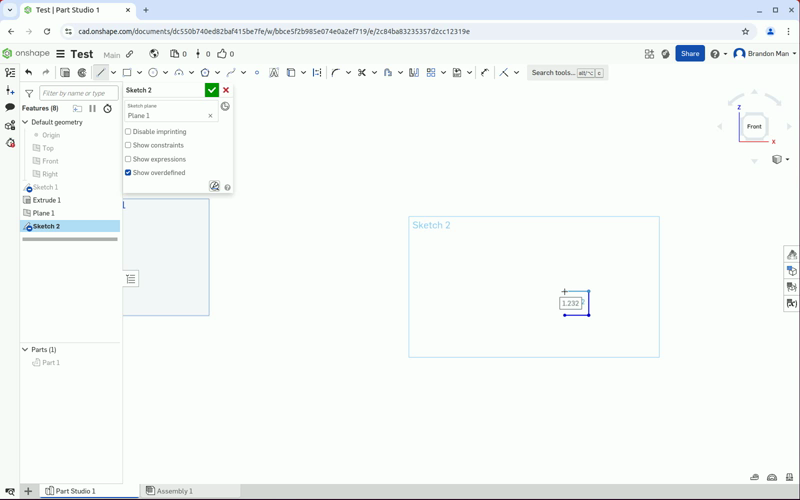
scroll(6)
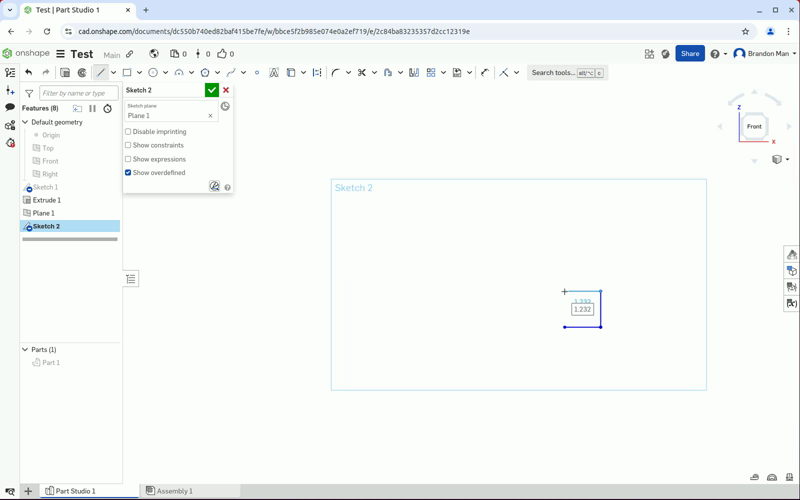
scroll(6)
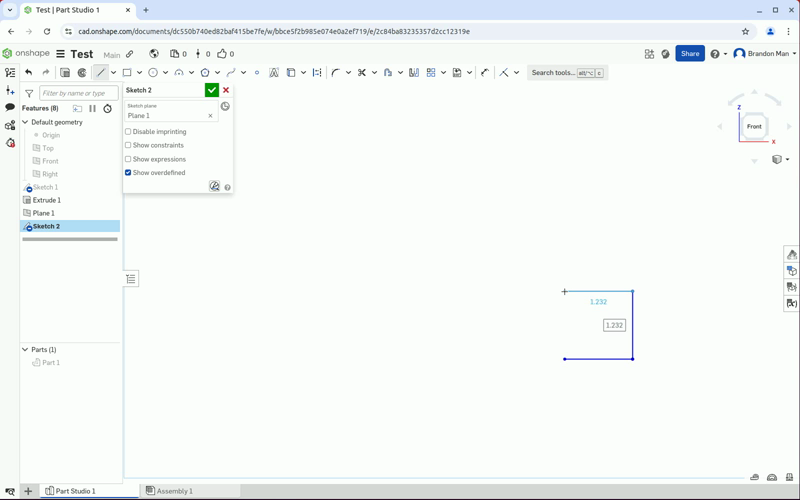
click(564, 291)
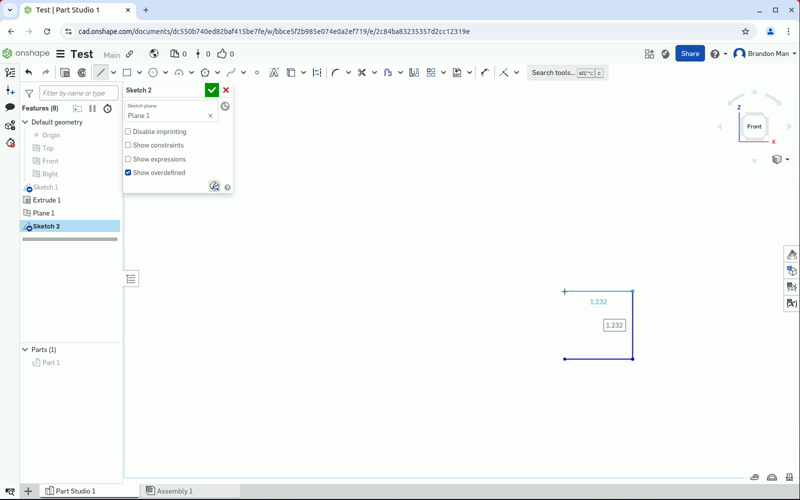
scroll(-6)
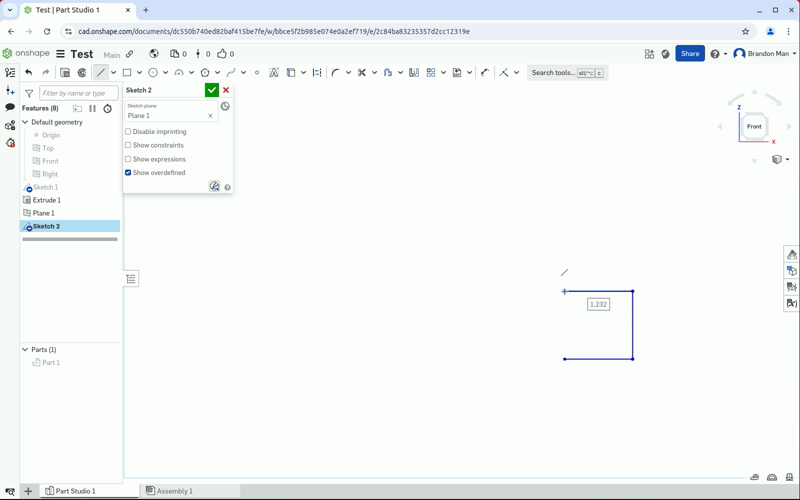
scroll(-6)
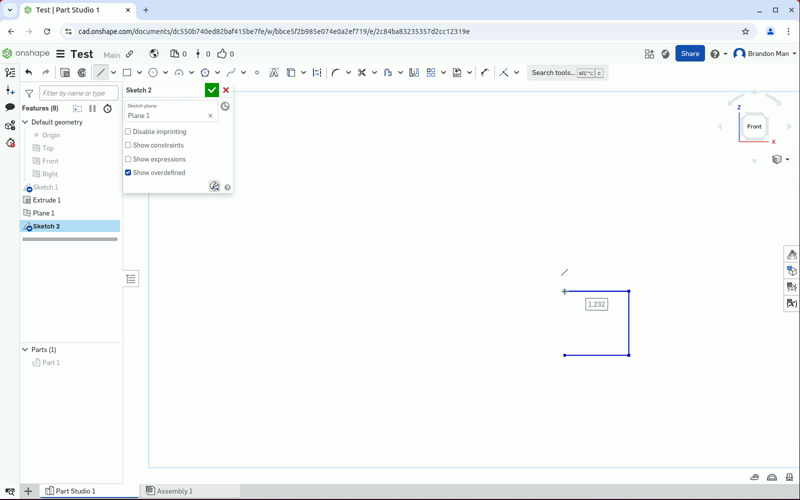
scroll(-6)
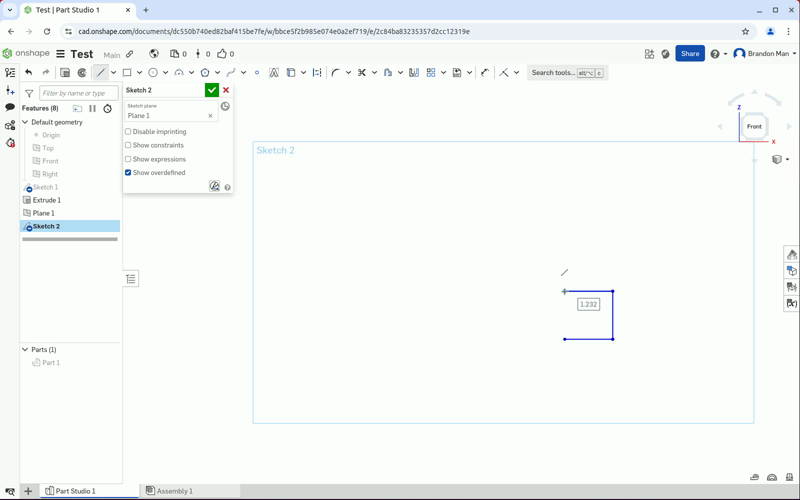
scroll(-6)
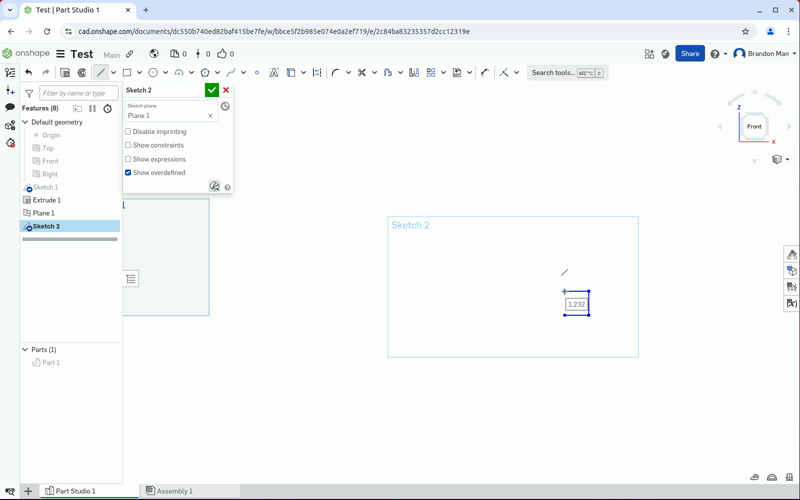
scroll(-6)
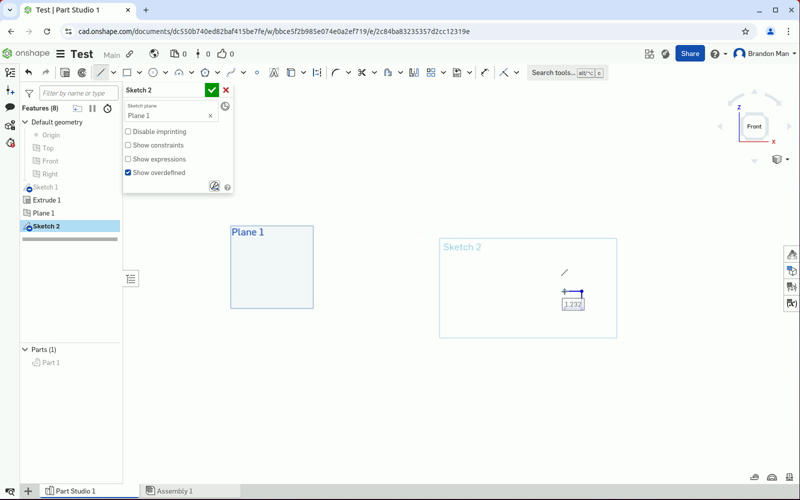
scroll(-6)
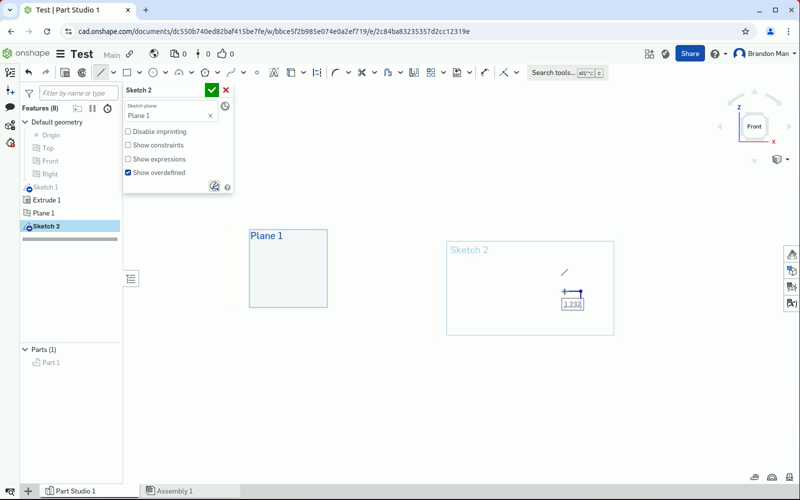
scroll(-6)
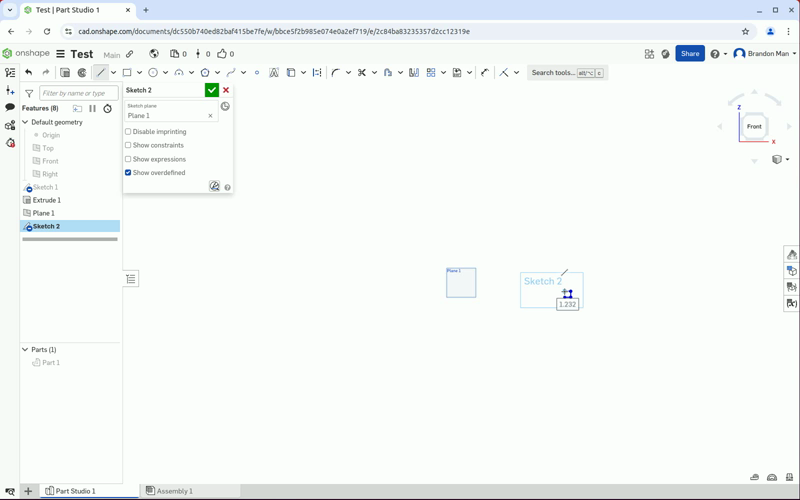
key_up(shift)
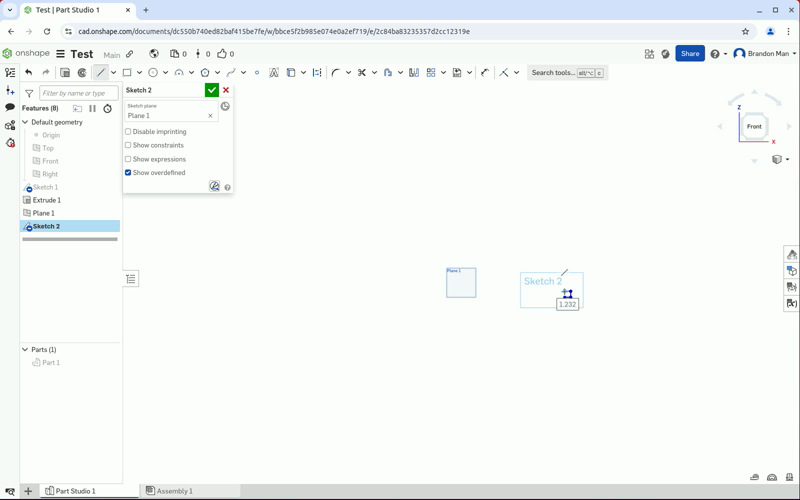
mouse_move(589, 291)
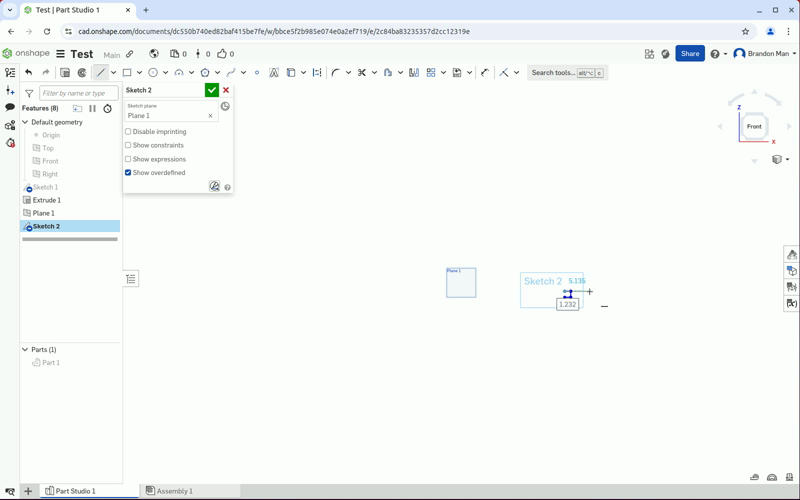
key_down(shift)
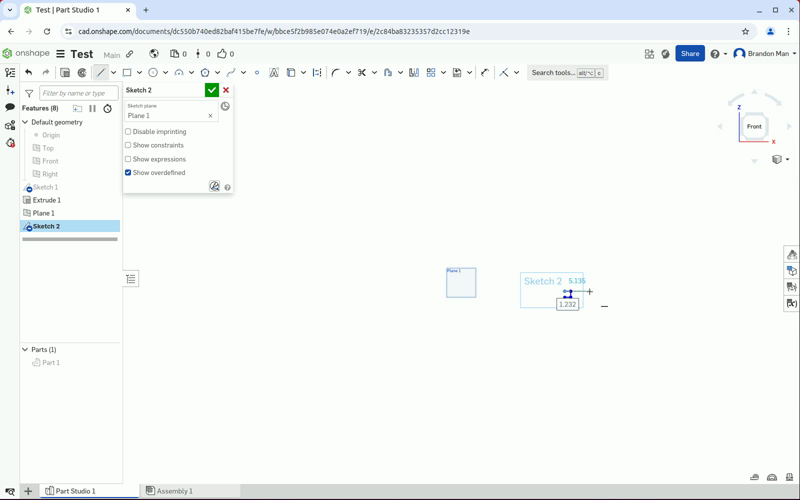
mouse_move(564, 297)
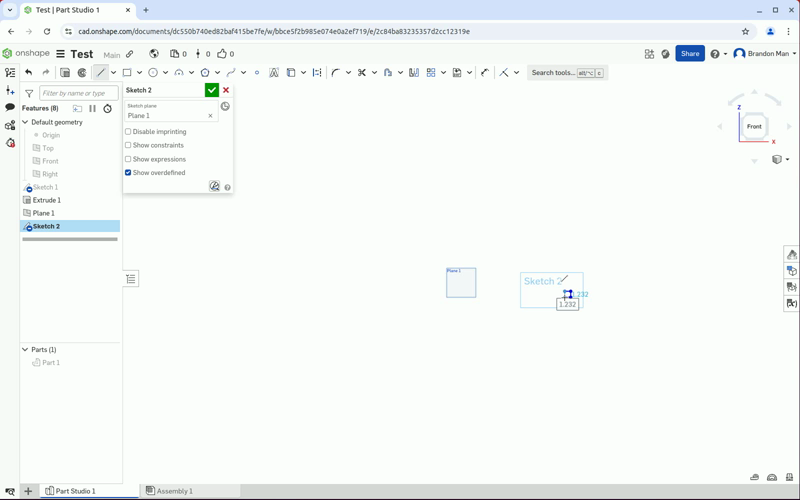
scroll(6)
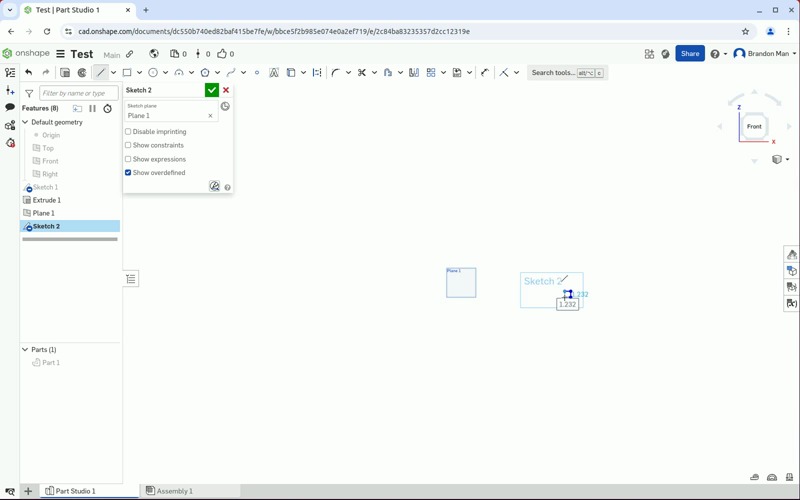
scroll(6)
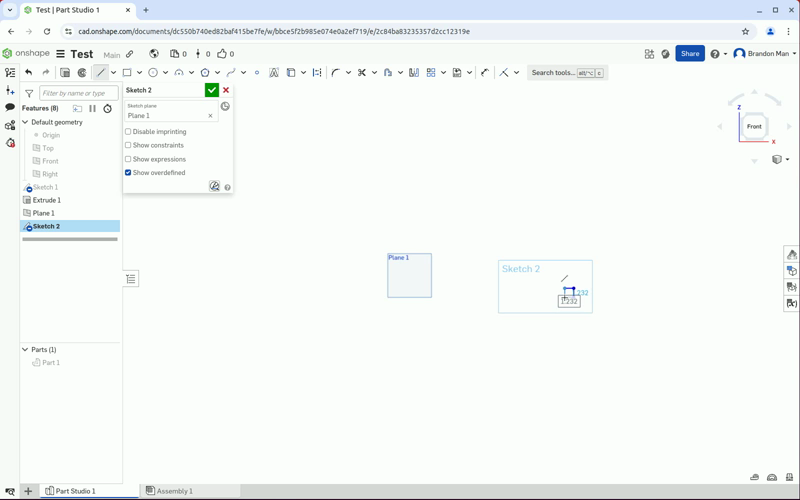
scroll(6)
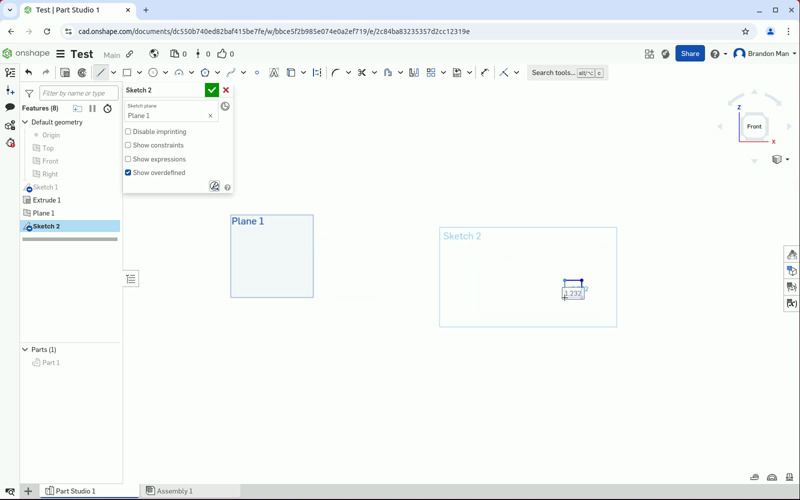
scroll(6)
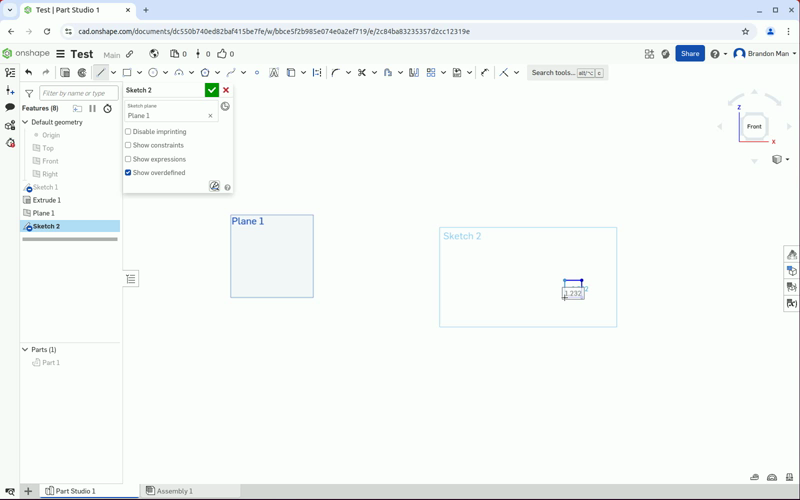
scroll(6)
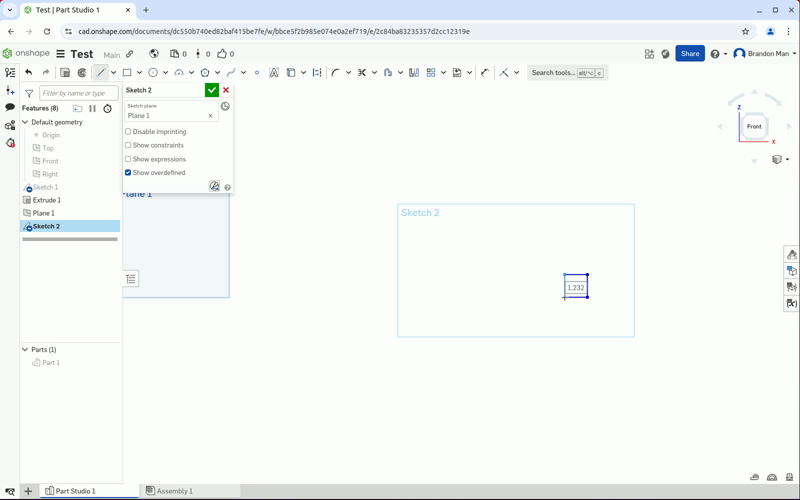
scroll(6)
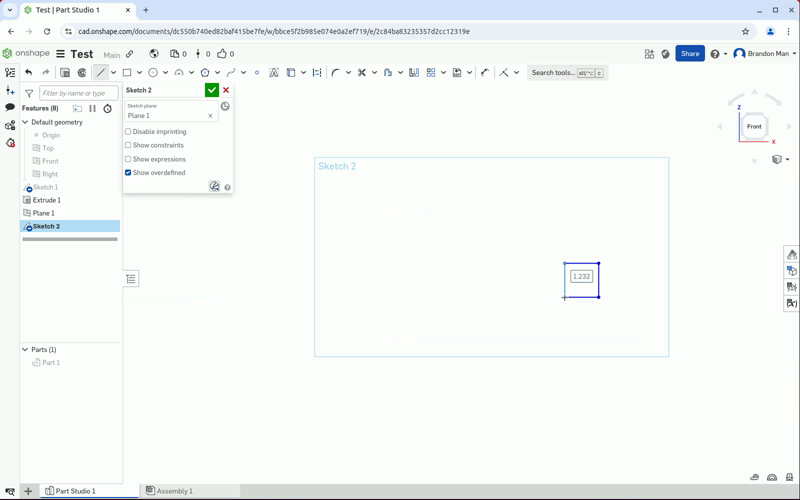
scroll(6)
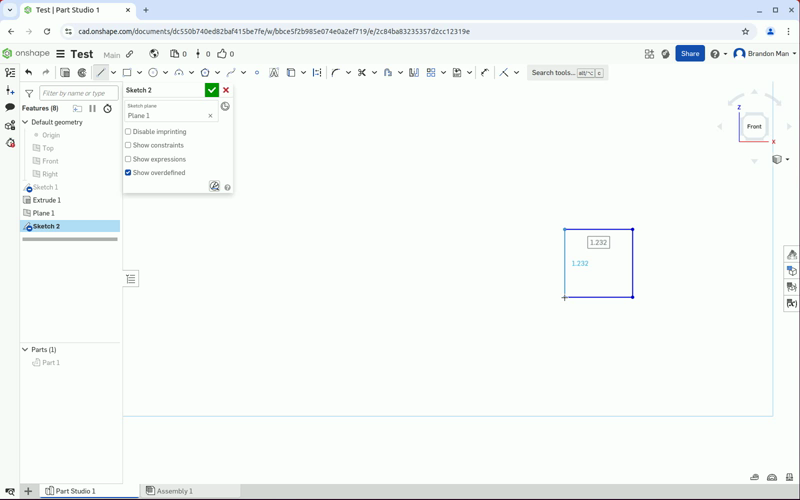
key_up(shift)
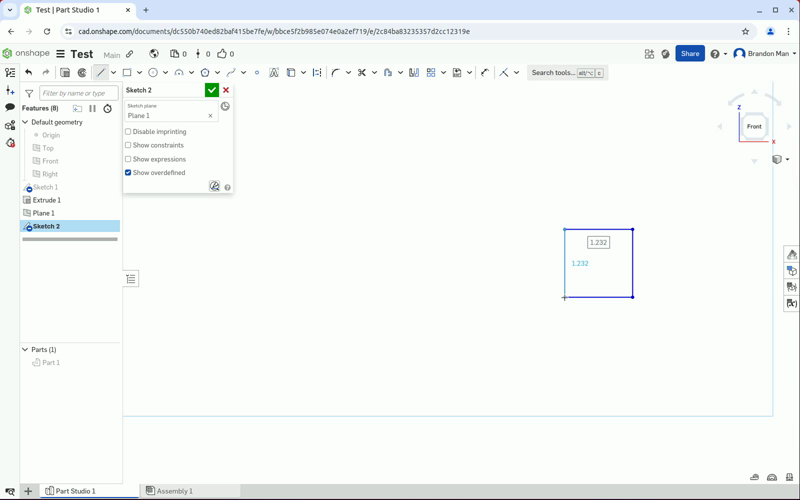
click(564, 297)
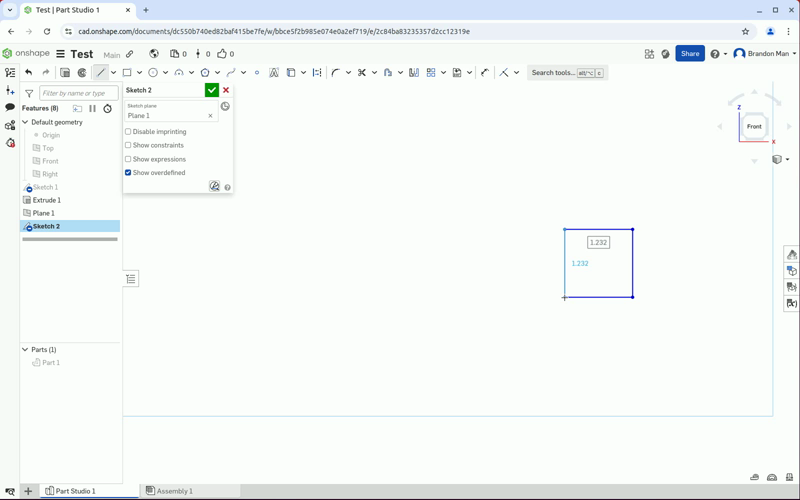
scroll(-6)
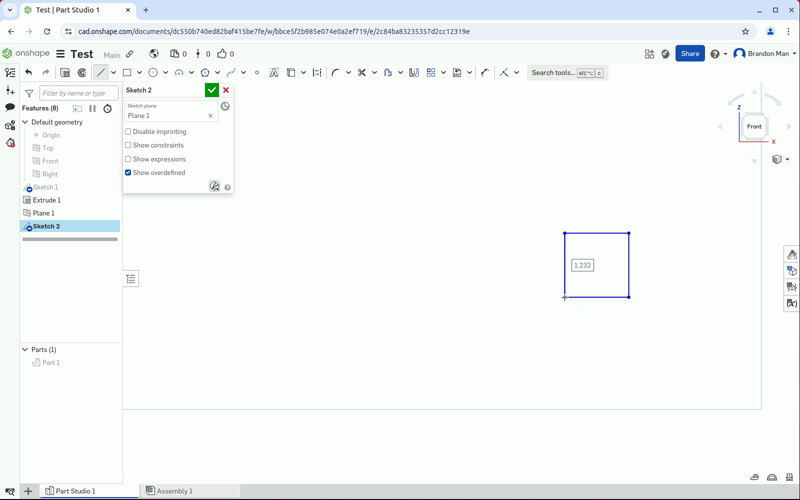
scroll(-6)
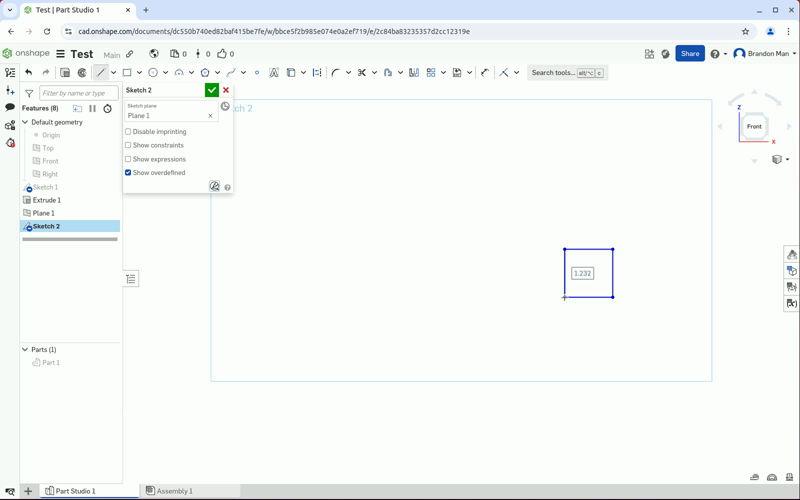
scroll(-6)
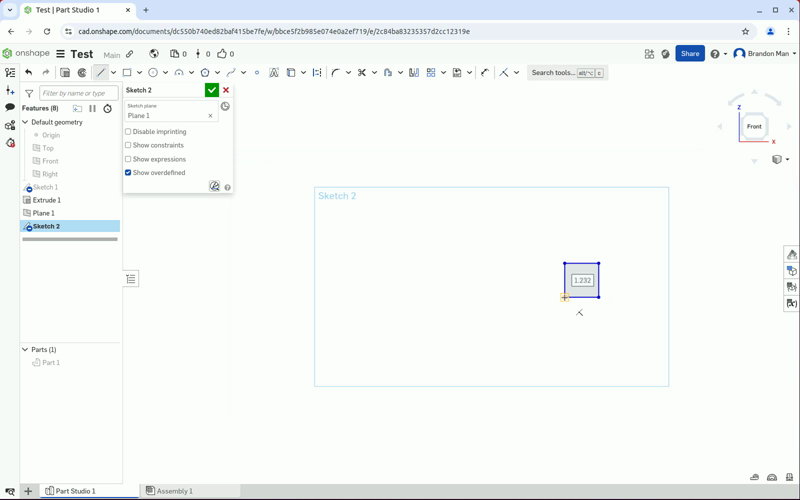
scroll(-6)
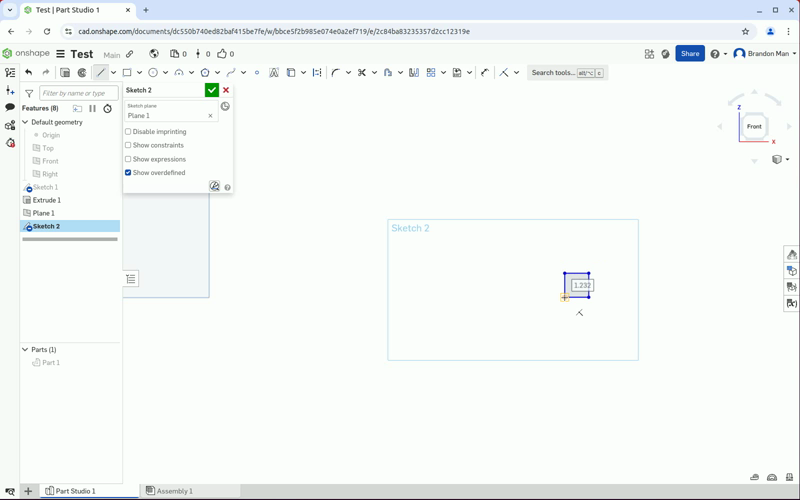
scroll(-6)
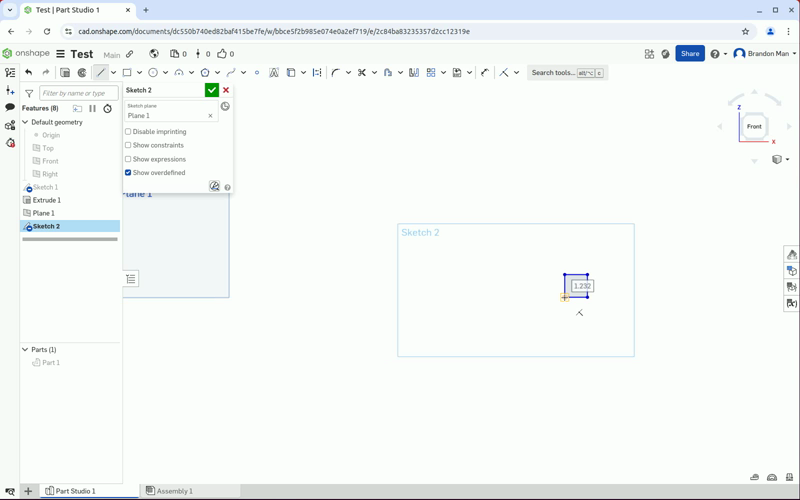
scroll(-6)
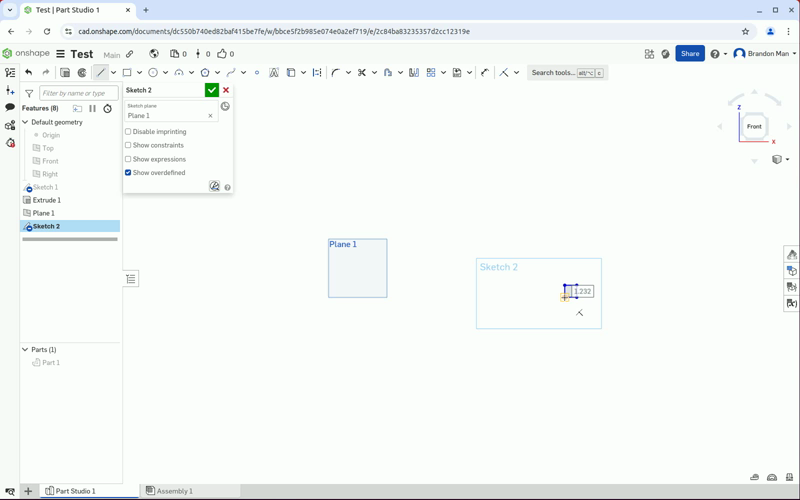
scroll(-6)
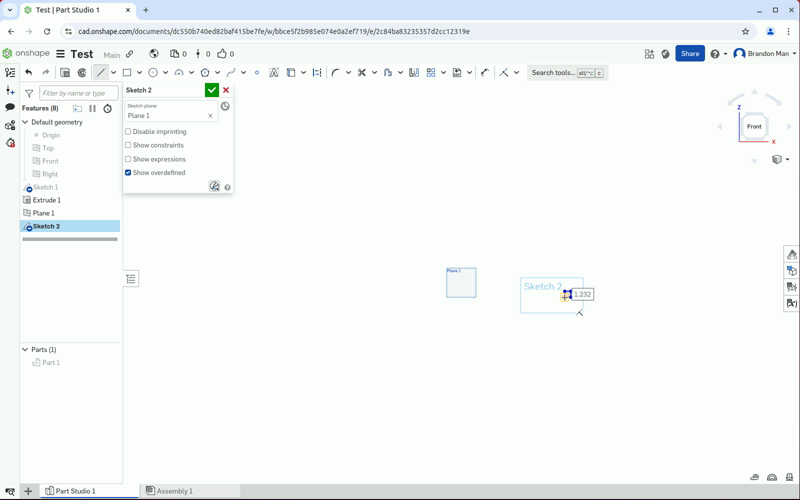
key(esc)
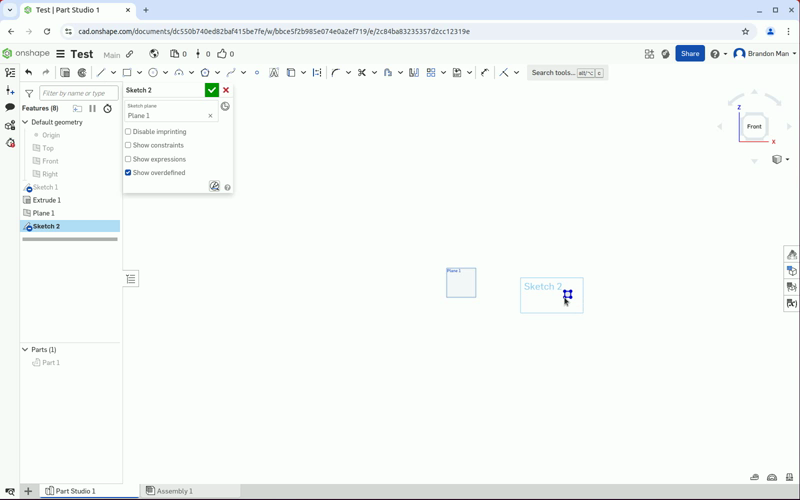
mouse_move(565, 291)
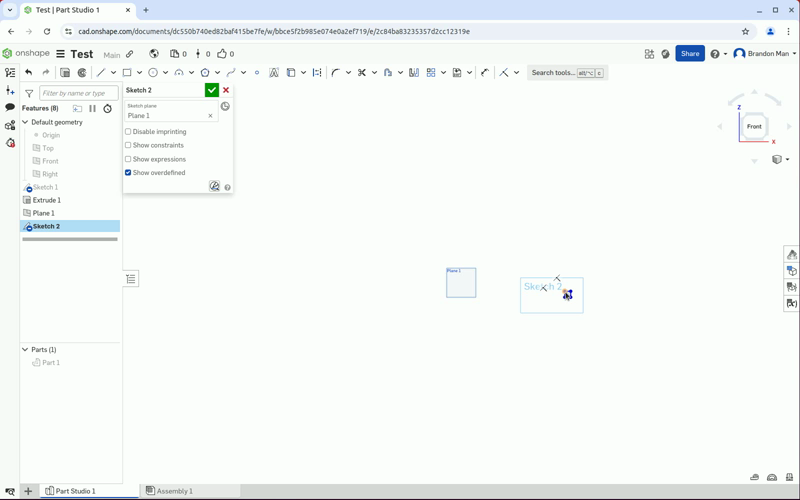
scroll(6)
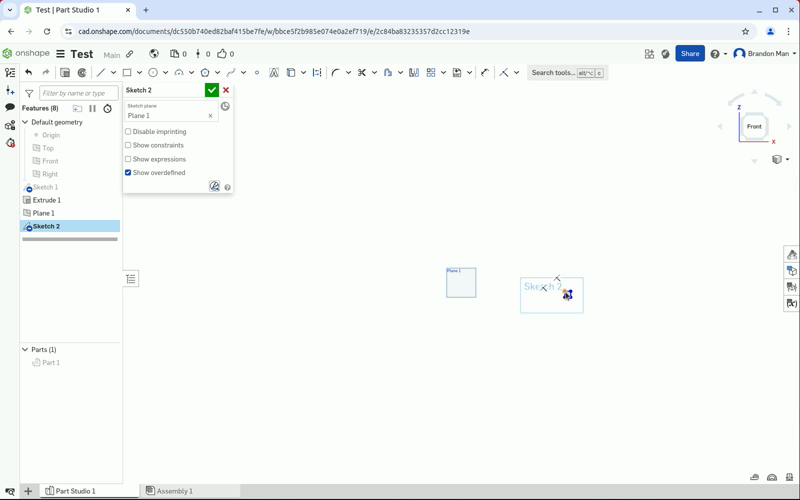
scroll(6)
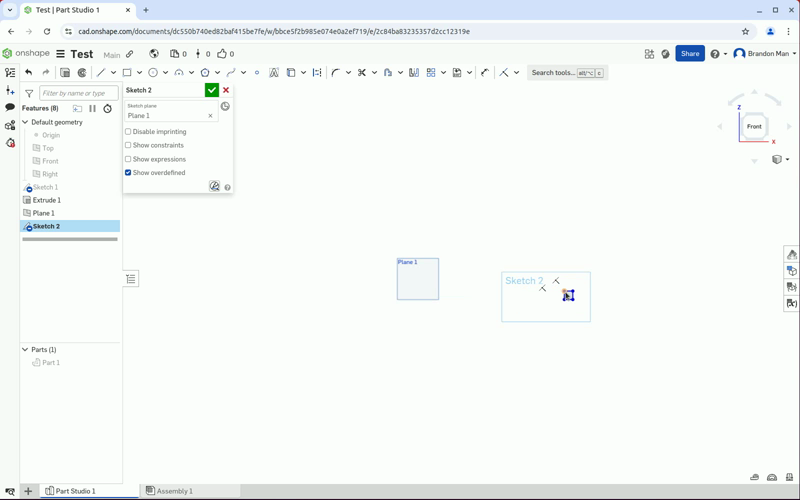
scroll(6)
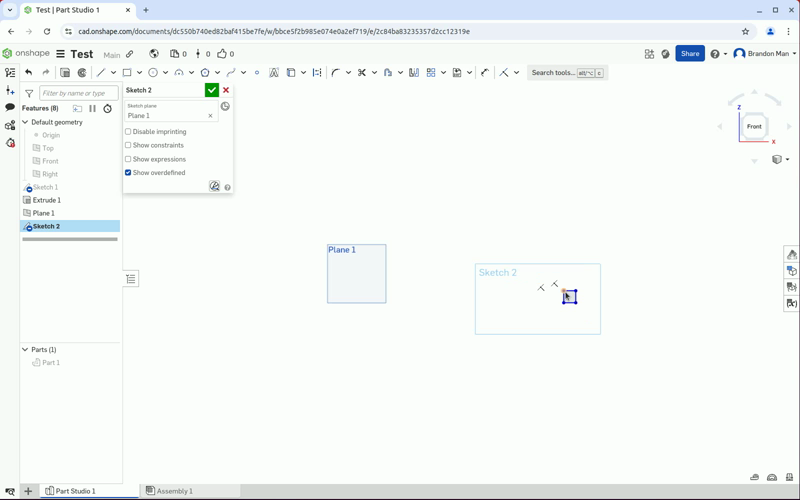
scroll(6)
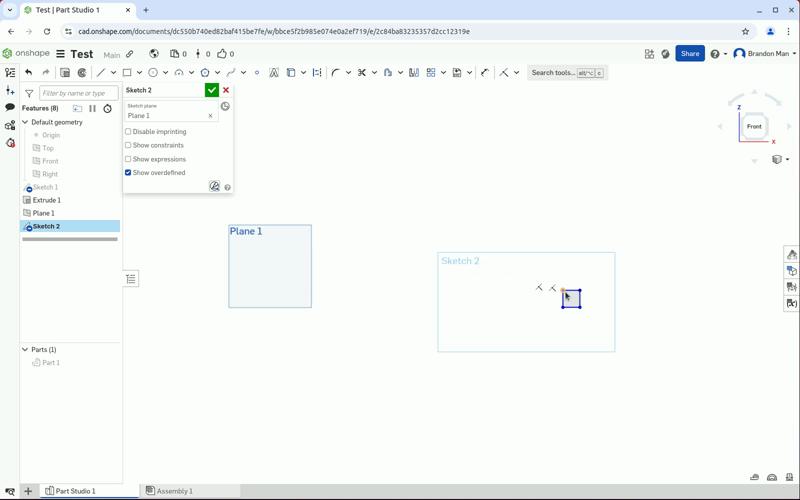
scroll(6)
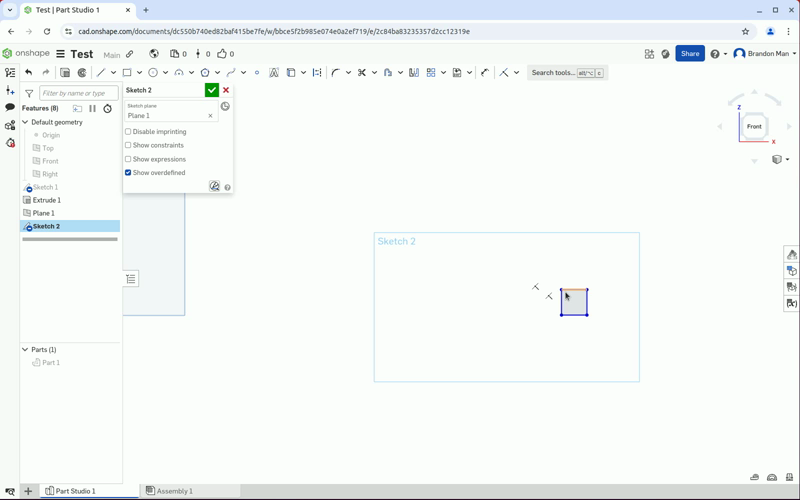
scroll(6)
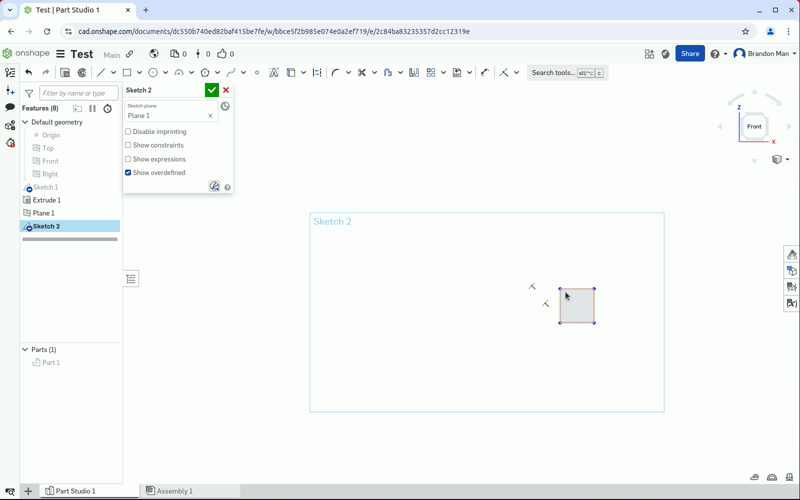
scroll(6)
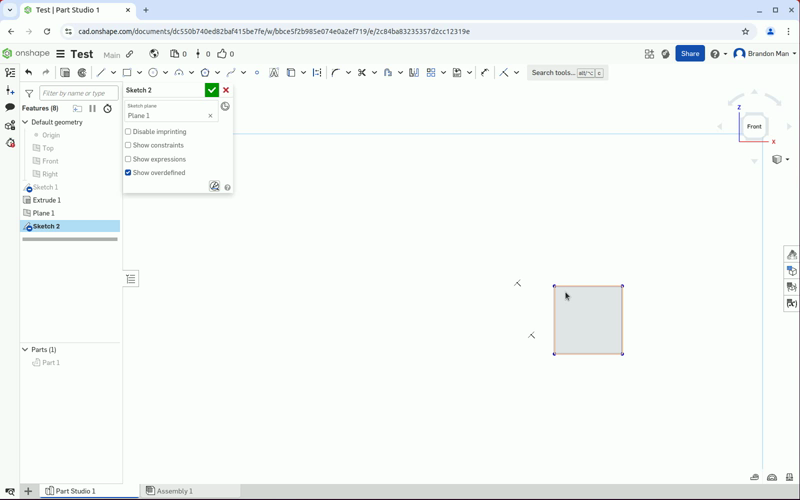
click(565, 291)
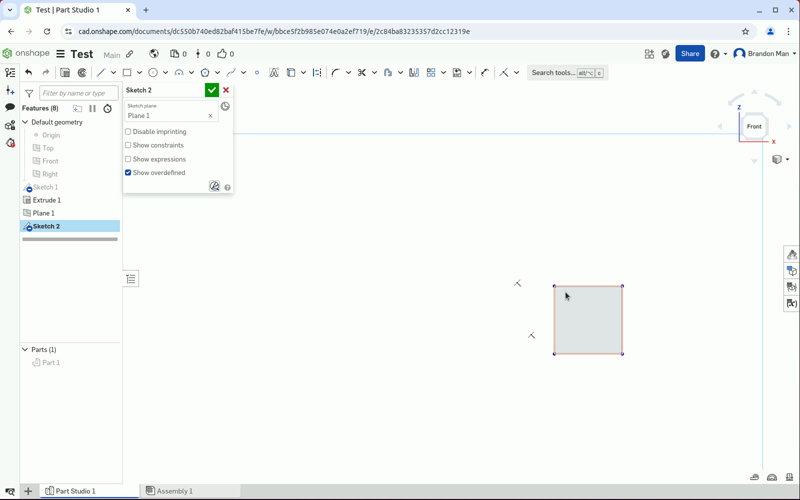
scroll(-6)
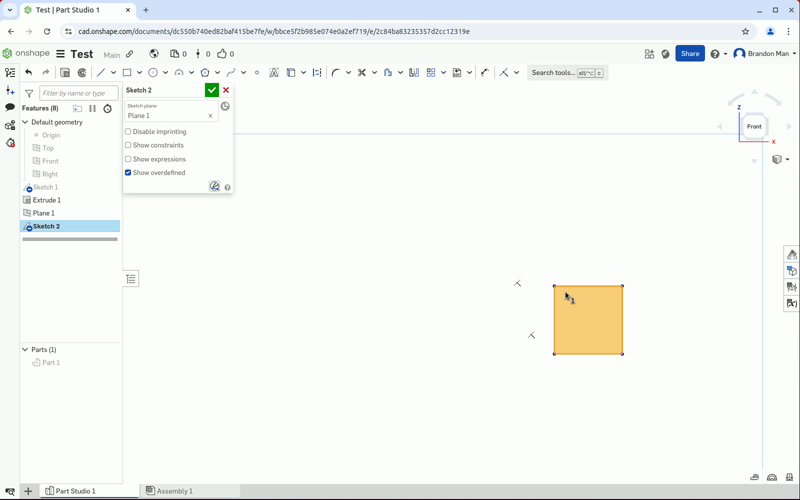
scroll(-6)
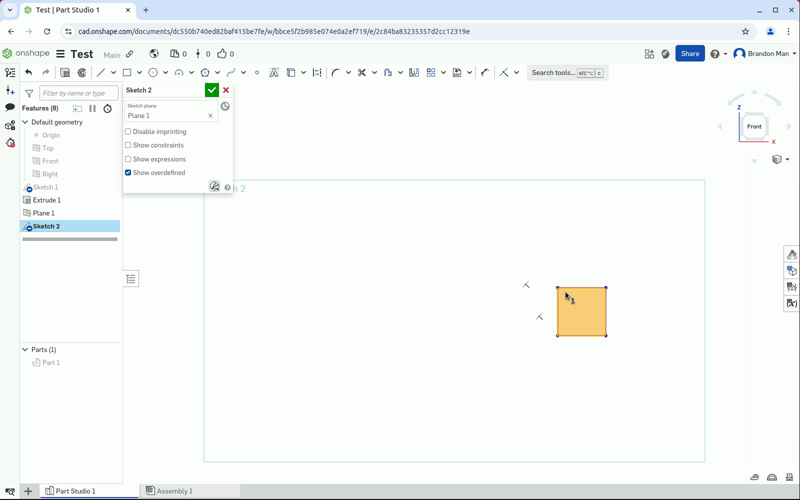
scroll(-6)
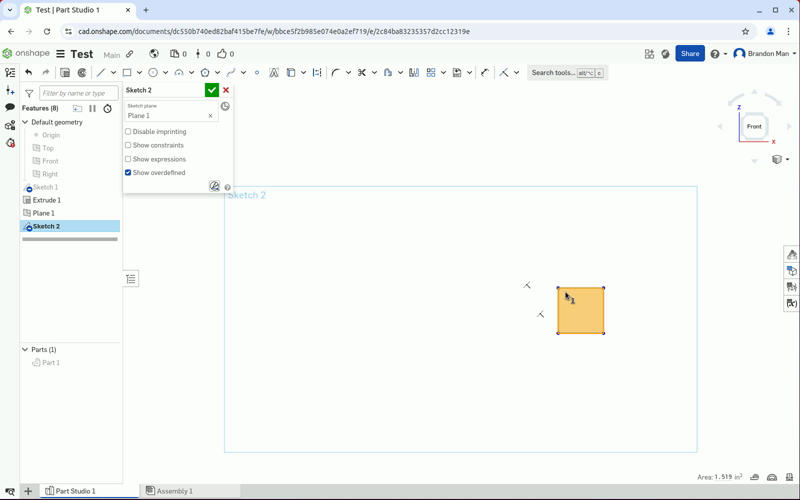
scroll(-6)
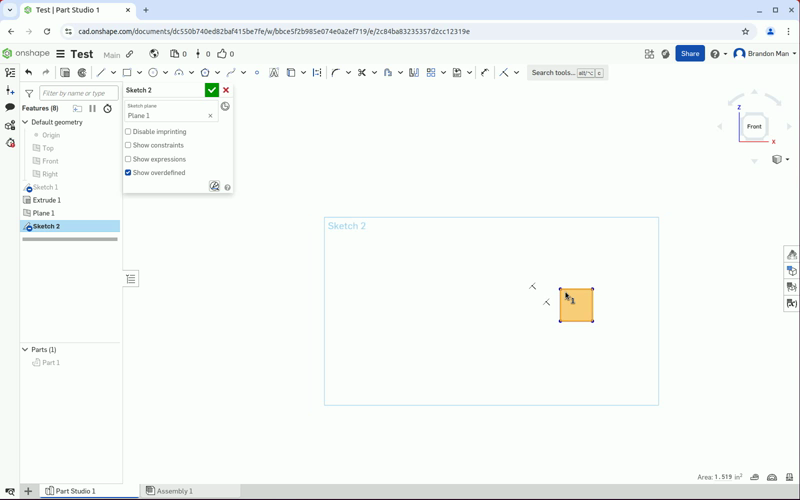
scroll(-6)
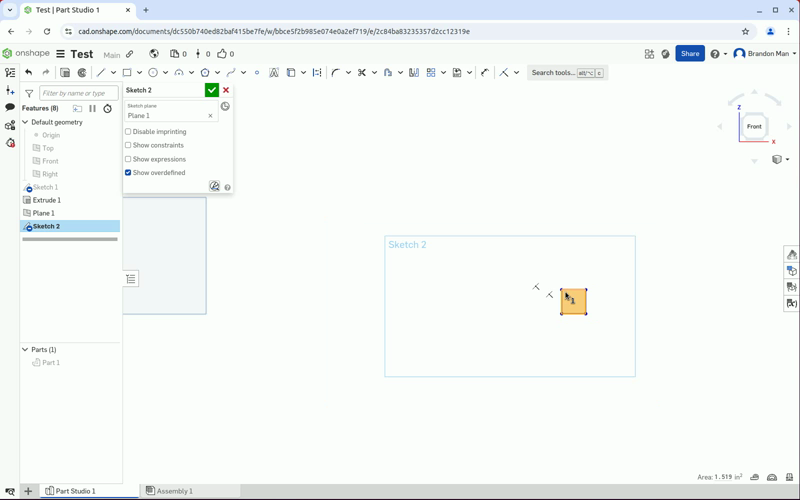
scroll(-6)
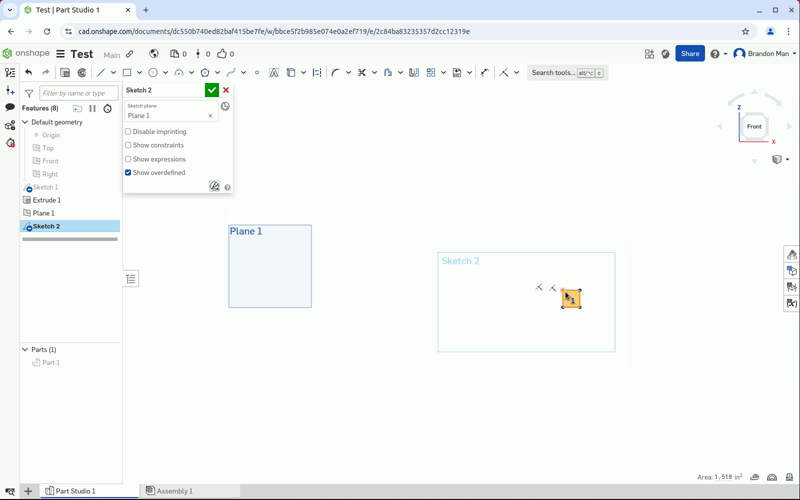
scroll(-6)
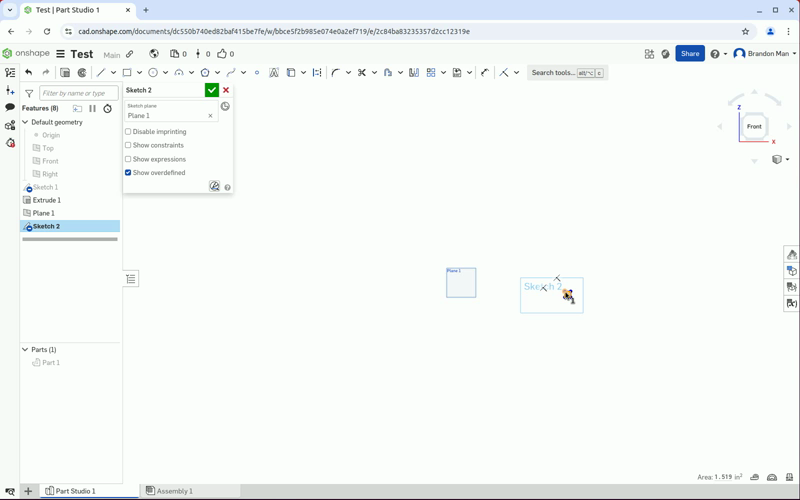
mouse_move(73, 352)
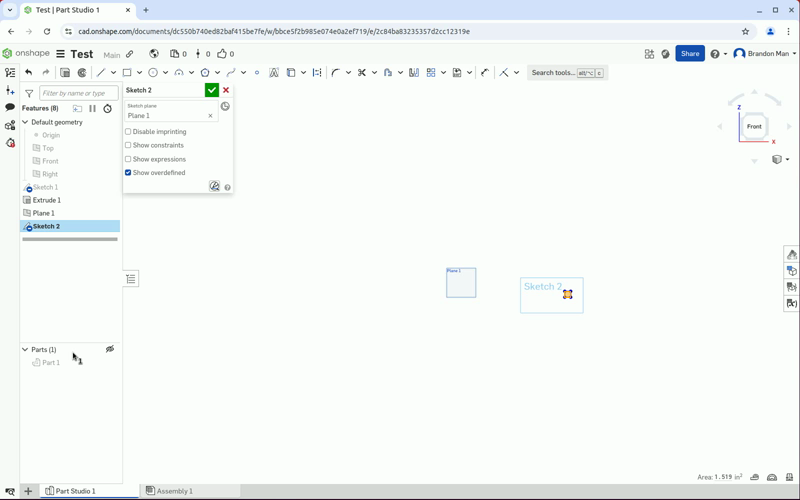
key(shift+y)
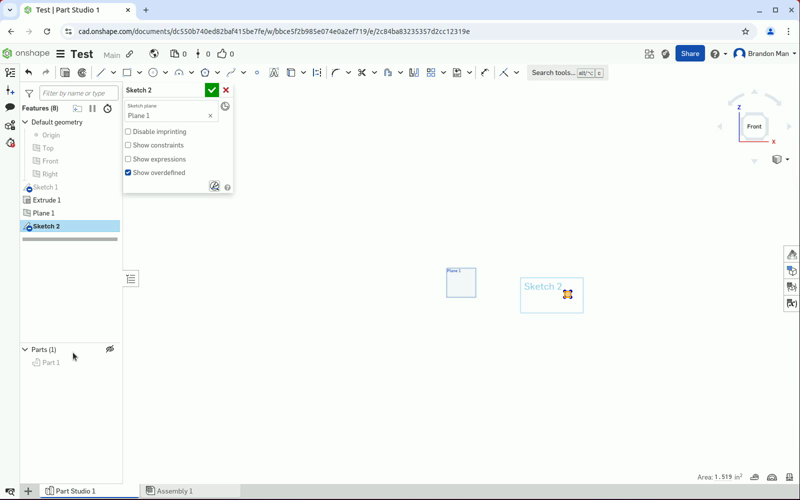
key(shift+e)
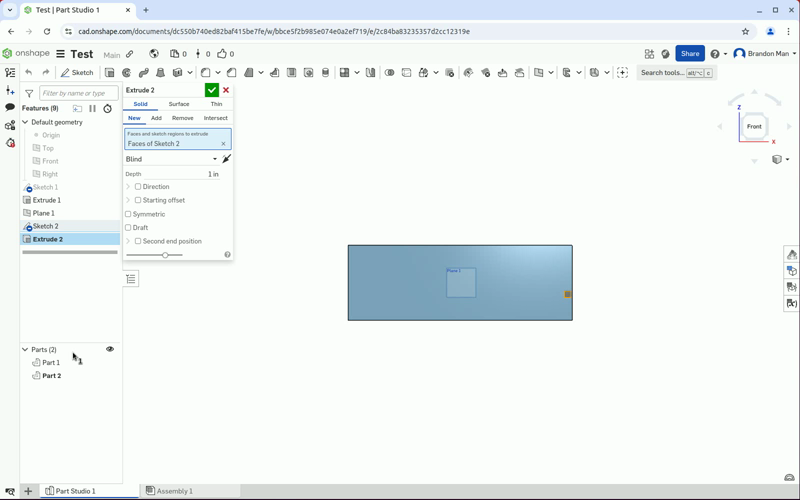
mouse_move(143, 106)
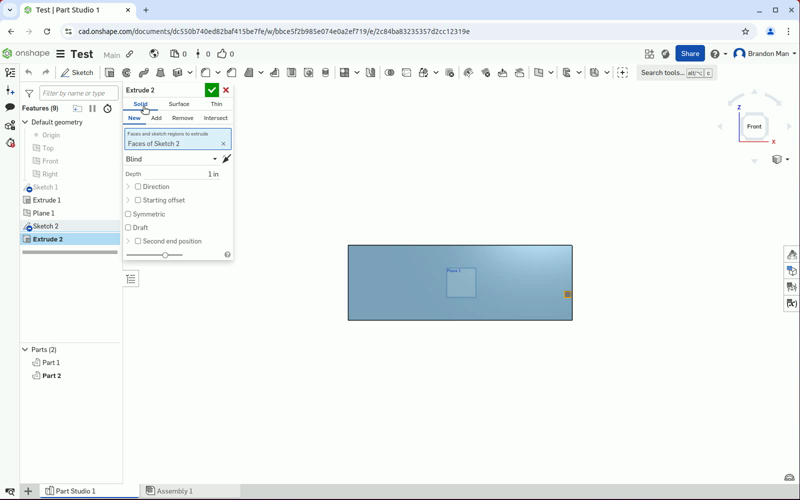
click(143, 106)
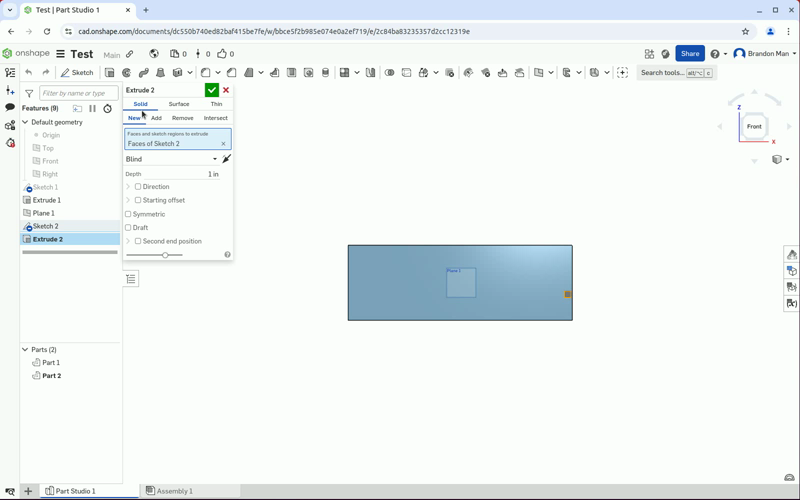
mouse_move(137, 120)
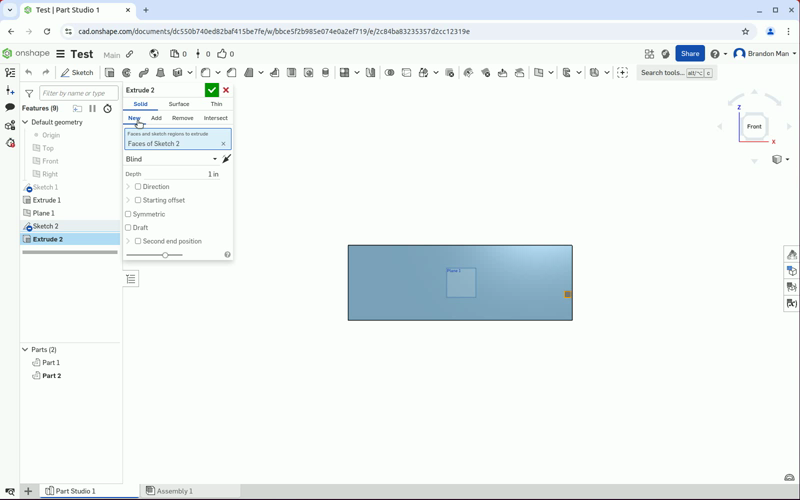
click(137, 120)
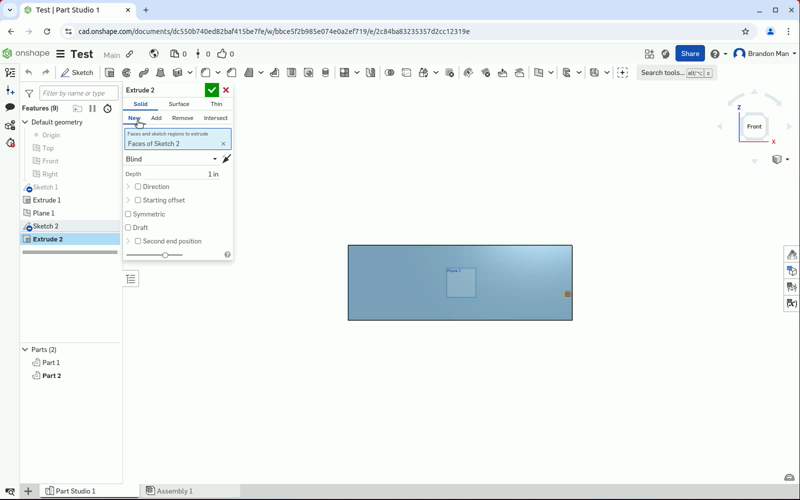
key(tab, 4)
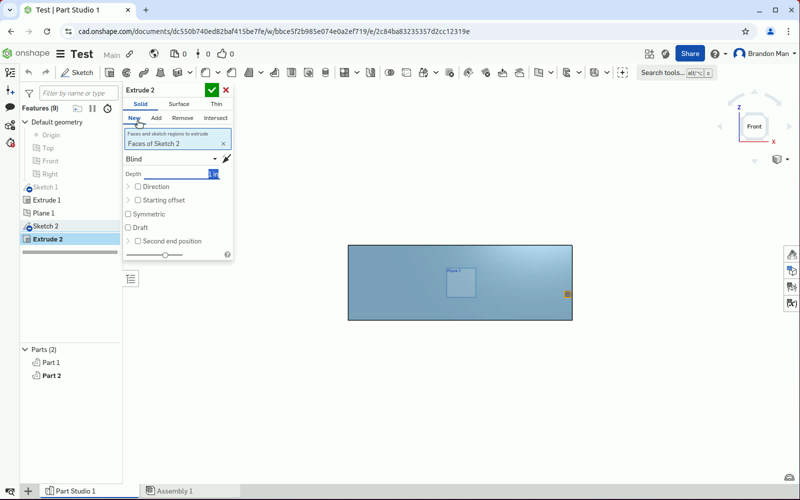
text(0.963)
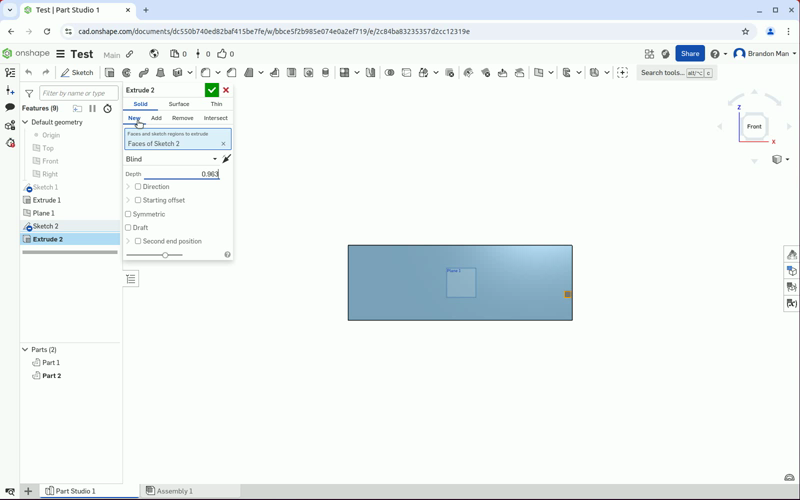
key(enter)
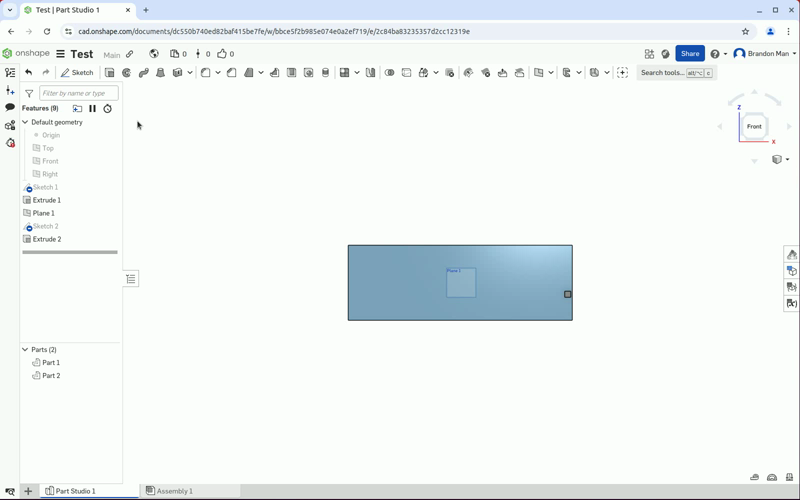
key(shift+h)
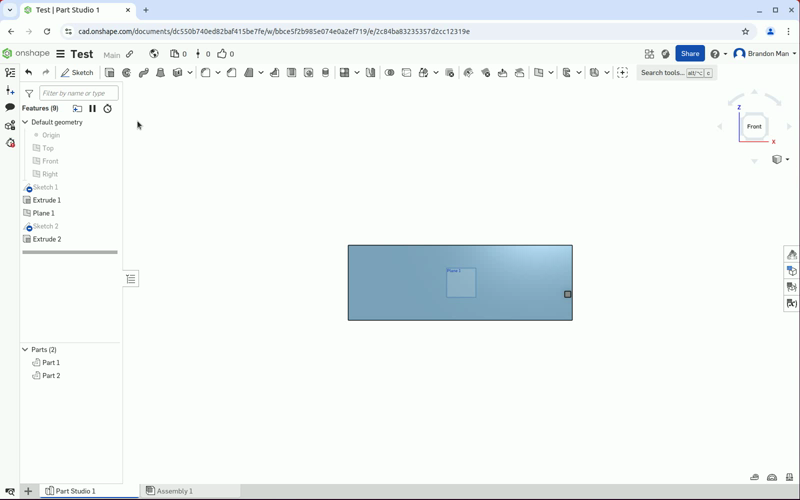
key(shift+h)
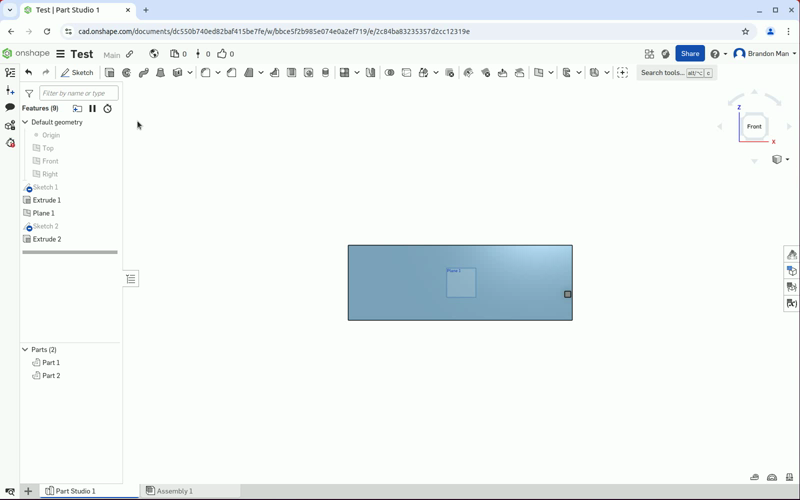
mouse_move(73, 189)
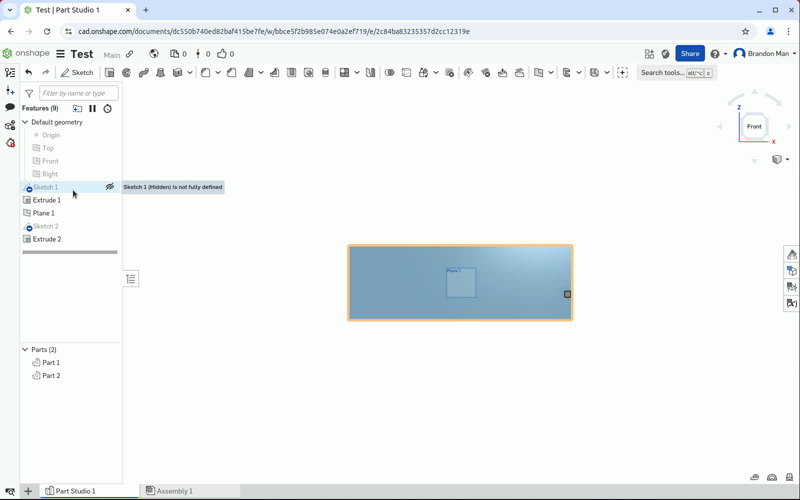
click(73, 189)
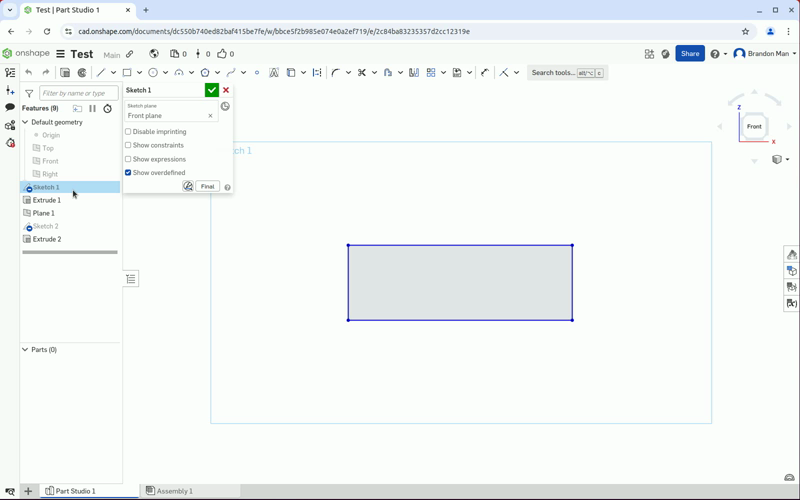
mouse_move(229, 92)
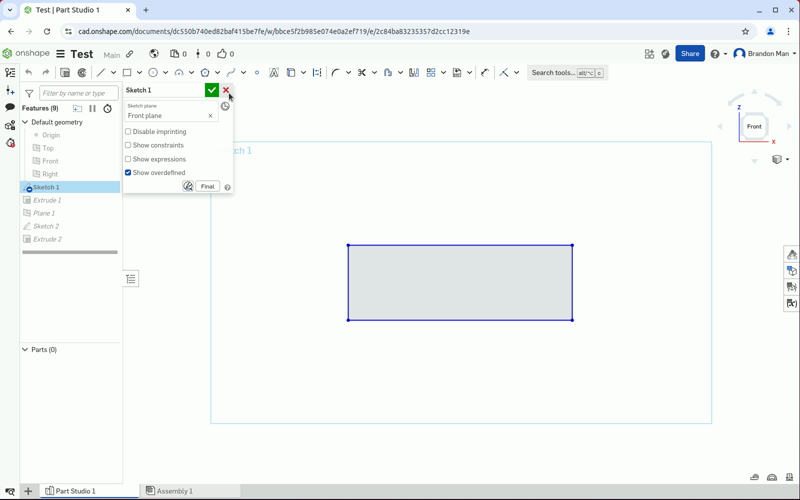
click(229, 92)
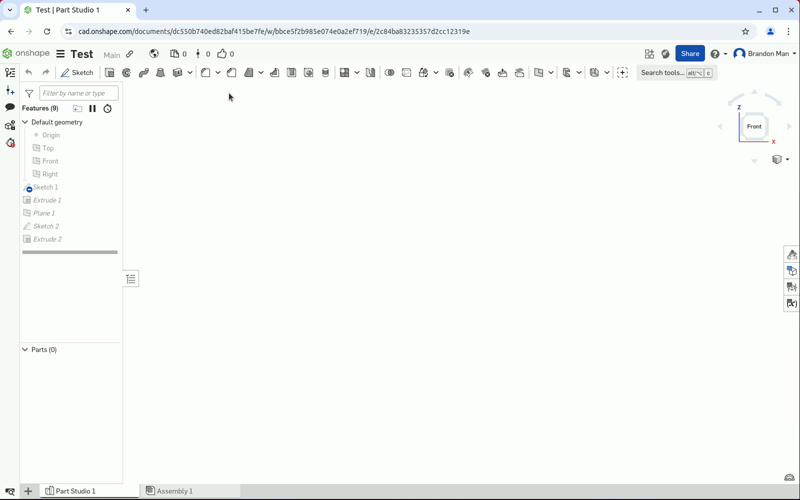
key(shift+s)
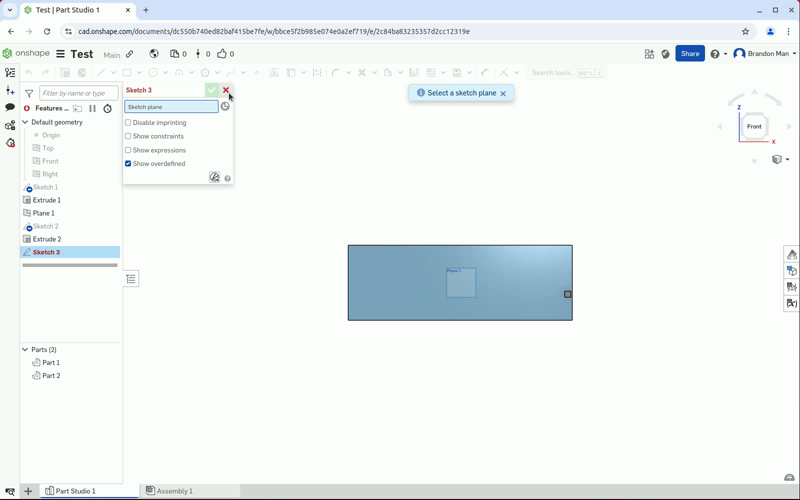
mouse_move(73, 215)
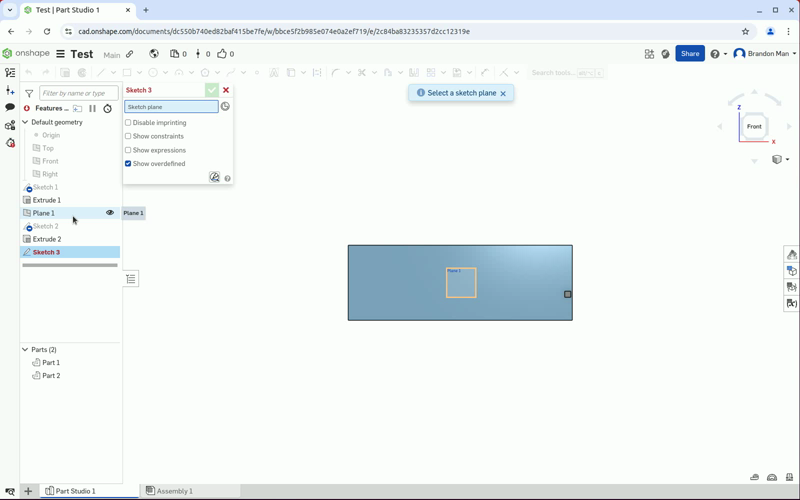
click(73, 215)
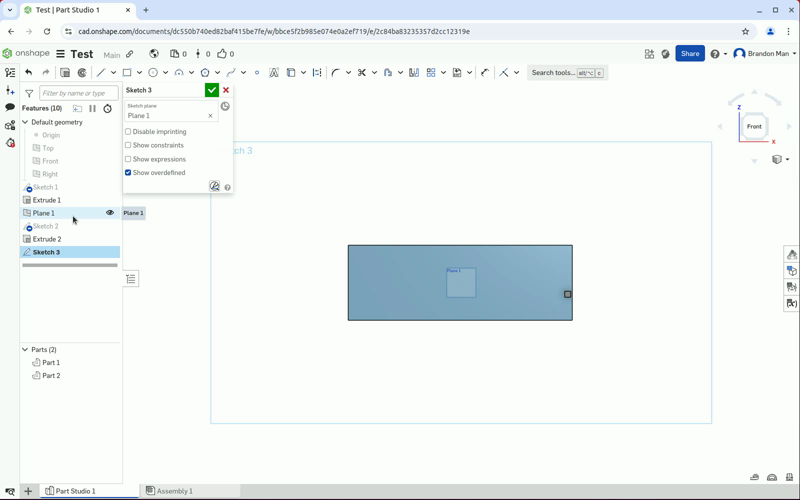
mouse_move(73, 352)
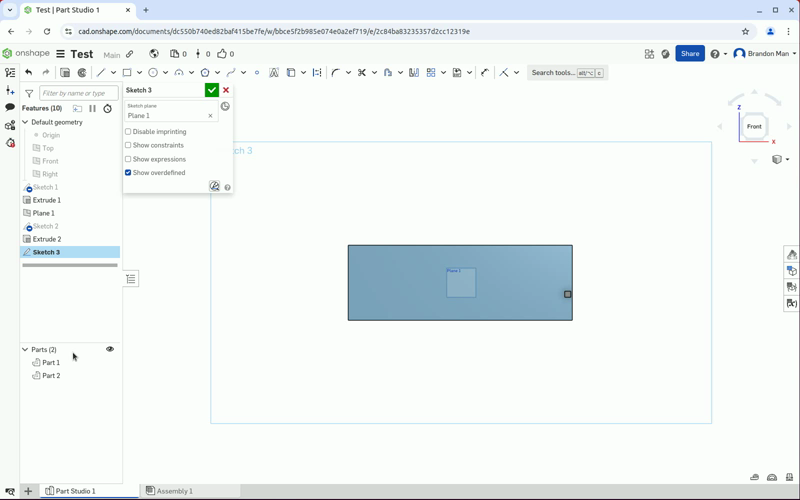
key(y)
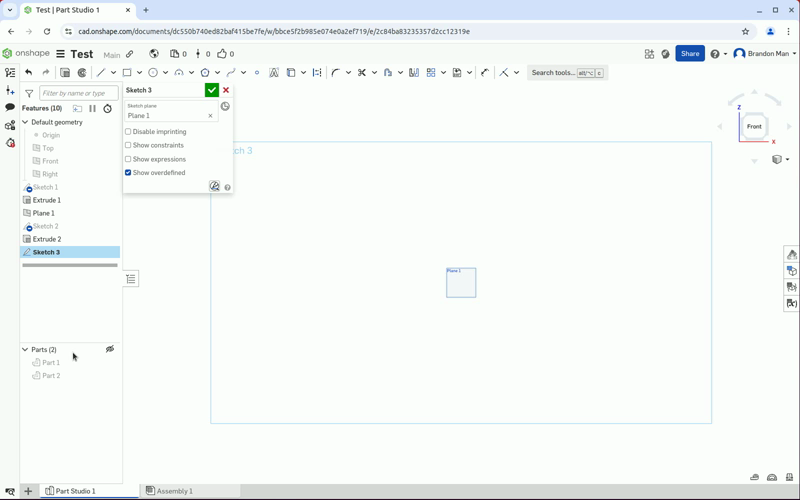
key(l)
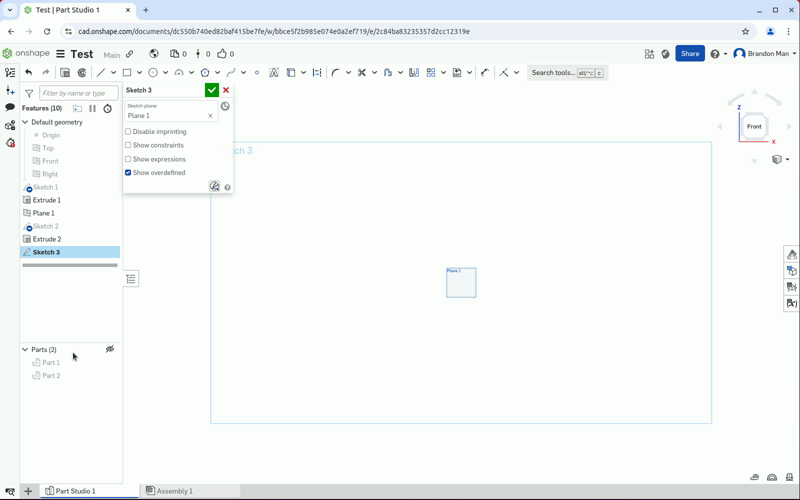
key_down(shift)
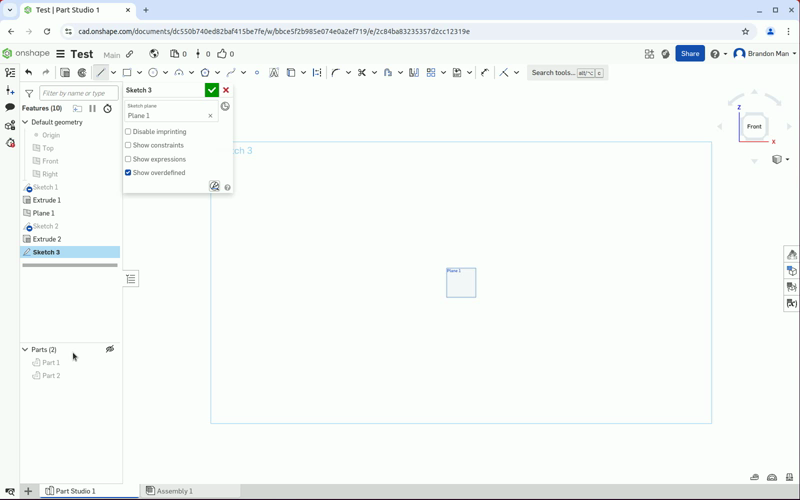
mouse_move(564, 271)
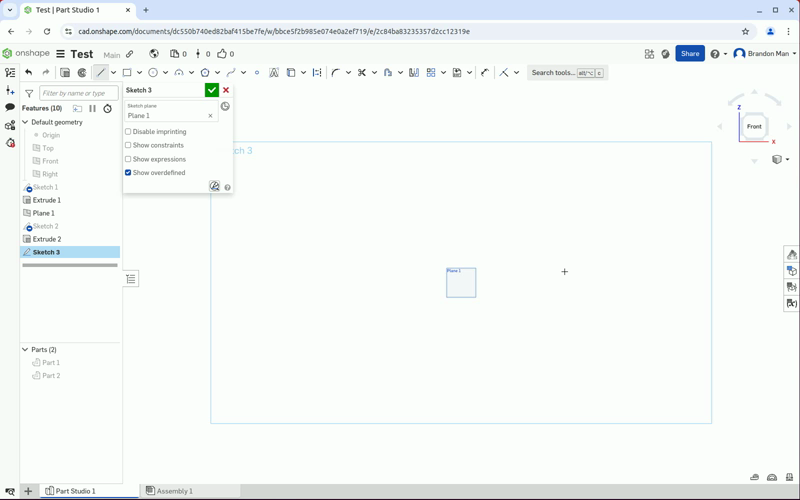
click(564, 271)
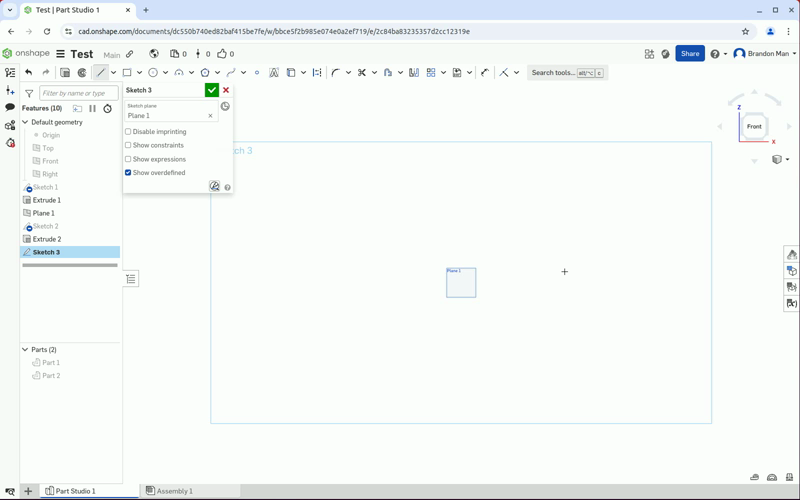
key_up(shift)
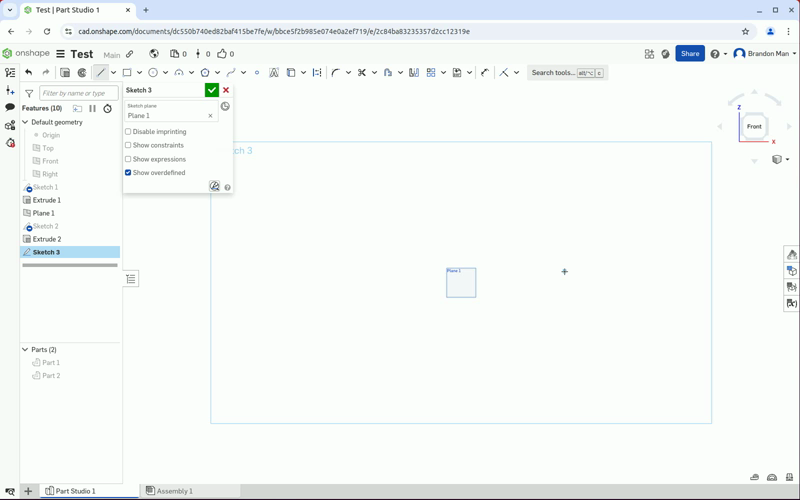
key_down(shift)
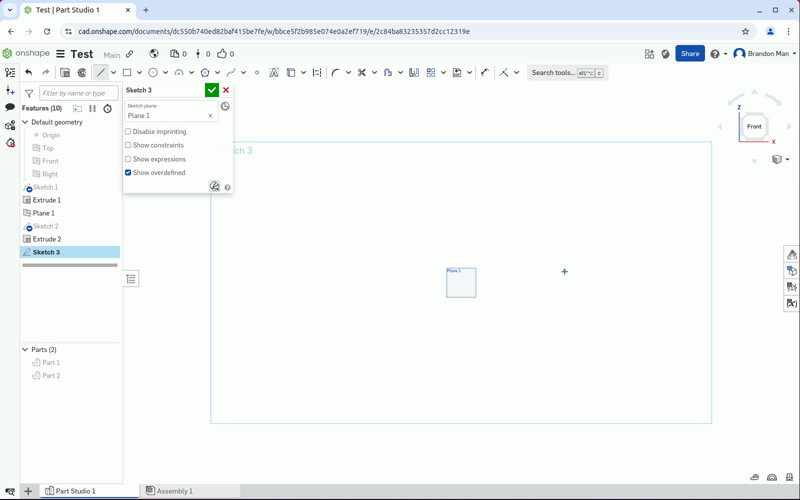
mouse_move(589, 271)
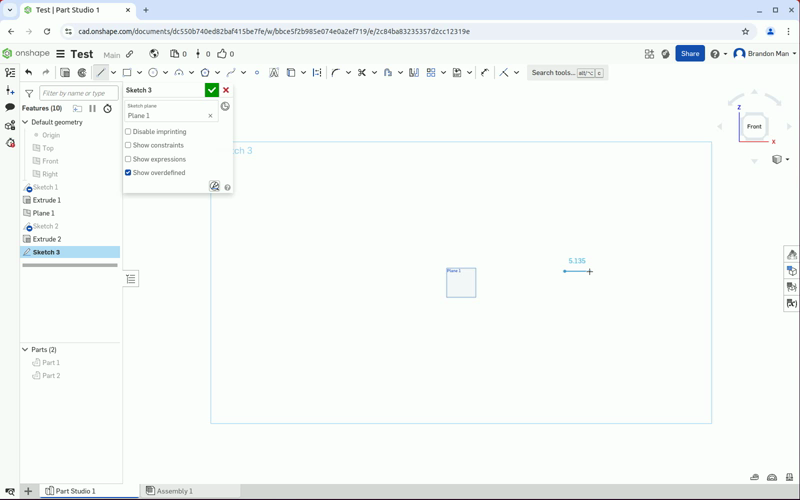
mouse_move(570, 271)
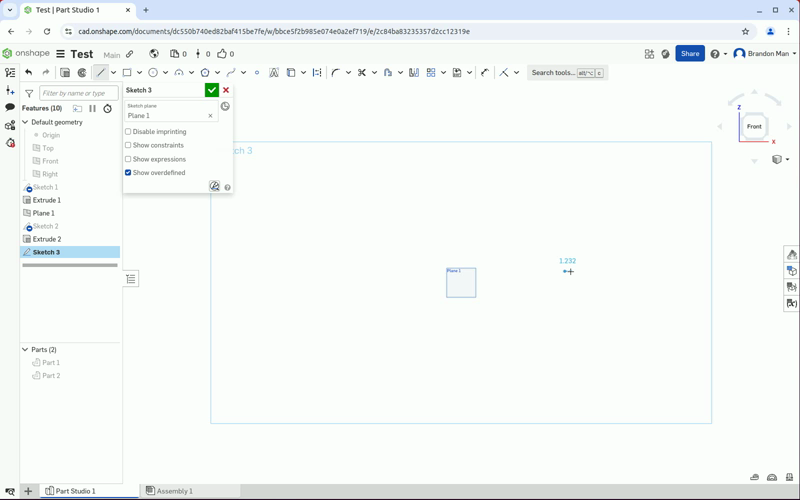
scroll(6)
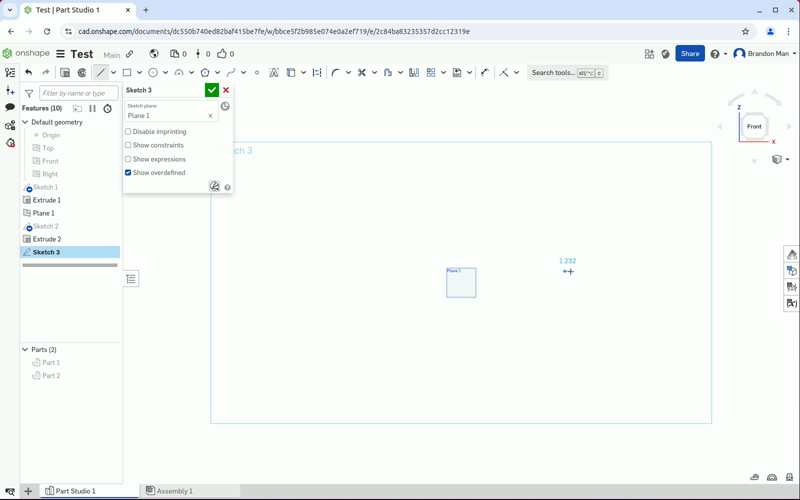
scroll(6)
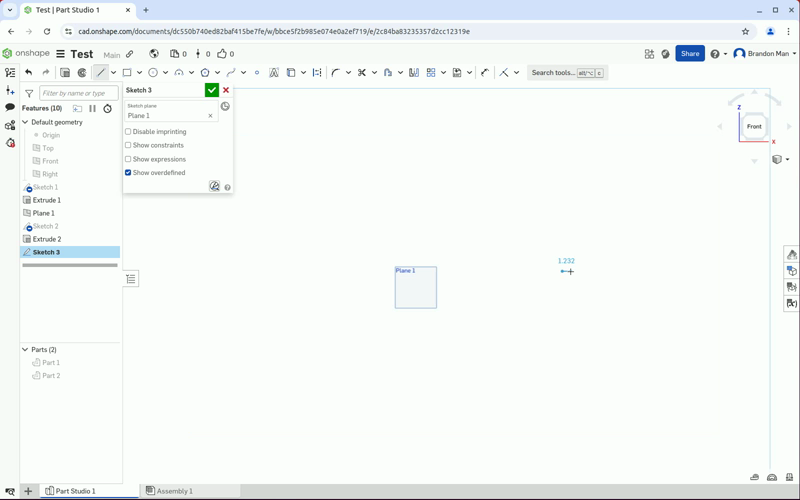
scroll(6)
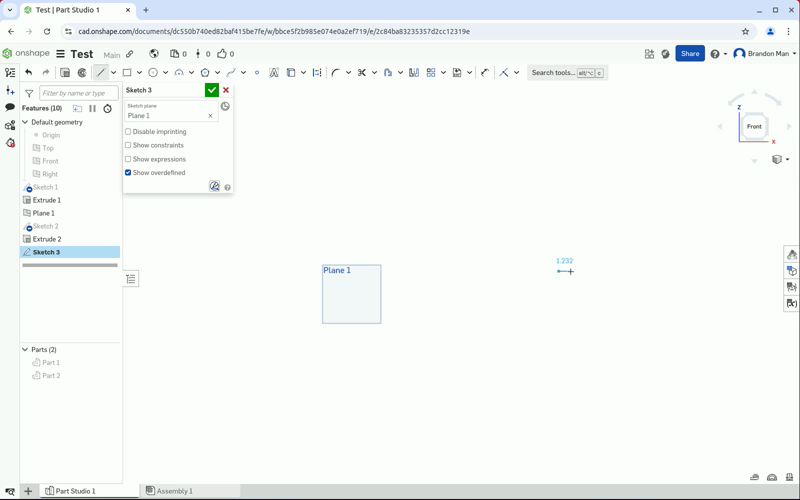
scroll(6)
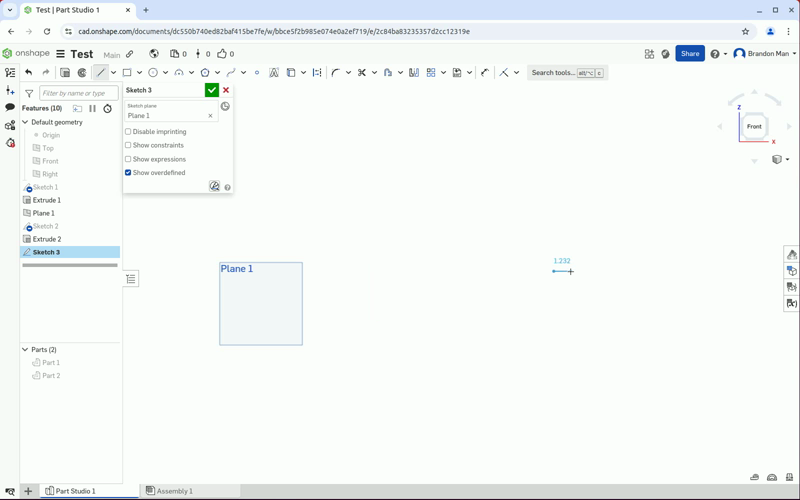
scroll(6)
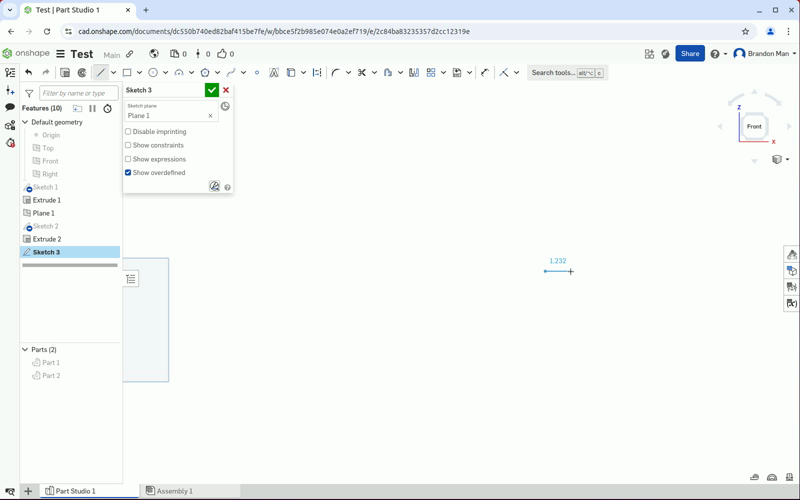
scroll(6)
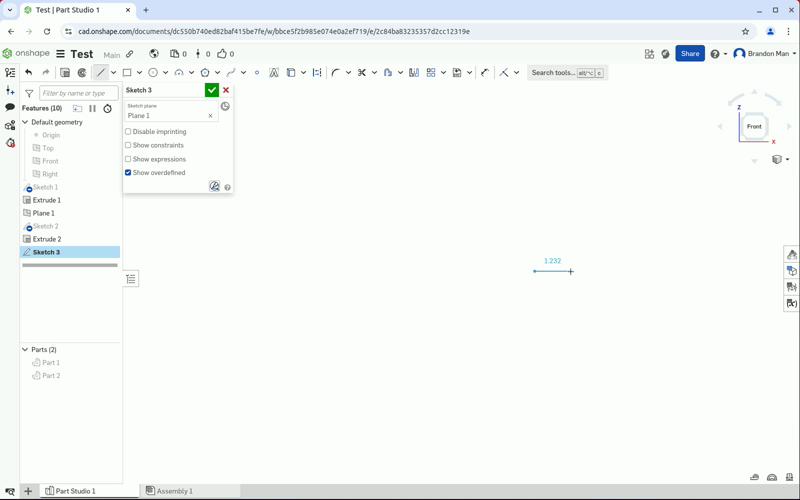
scroll(6)
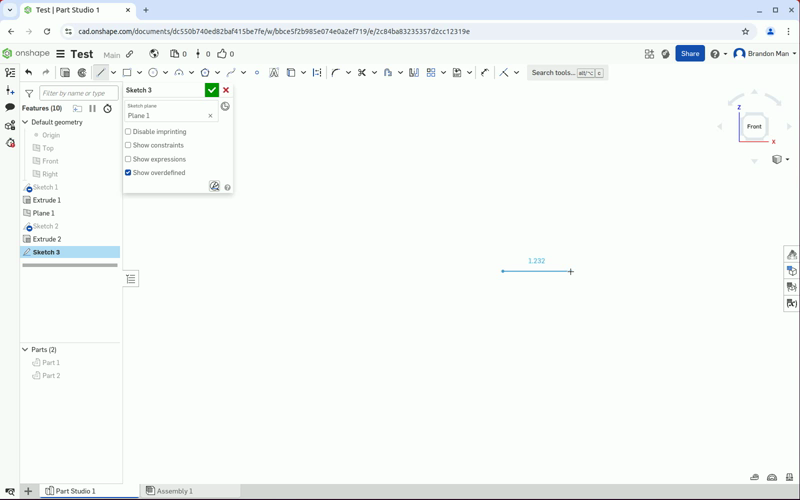
click(570, 271)
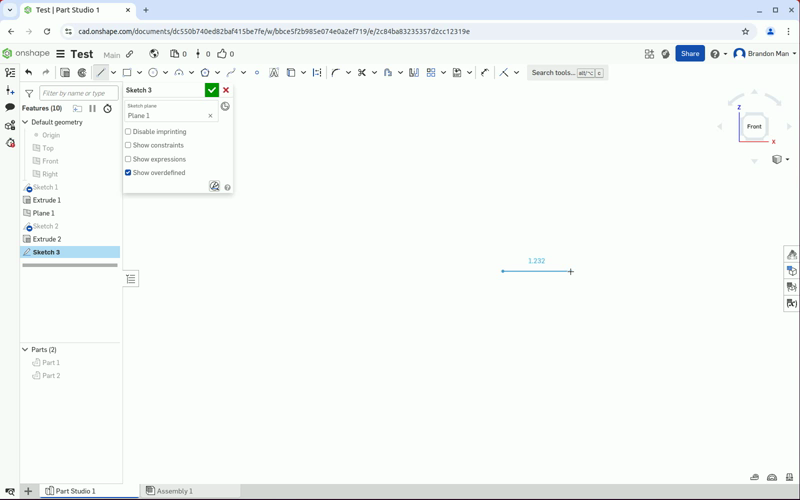
scroll(-6)
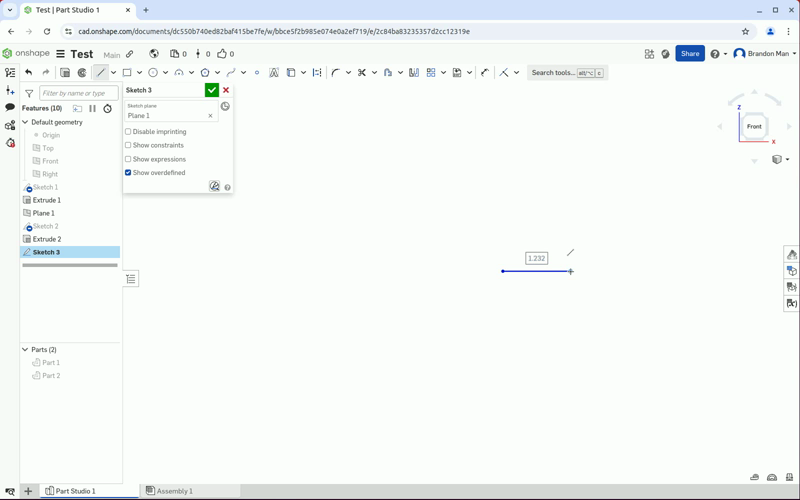
scroll(-6)
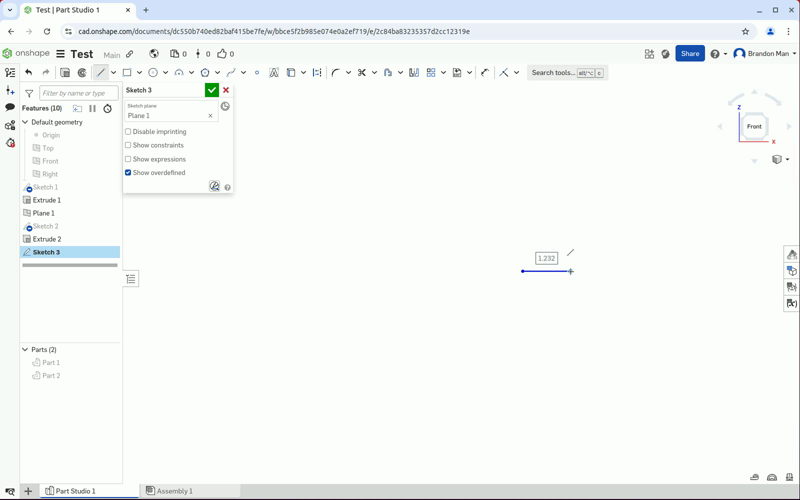
scroll(-6)
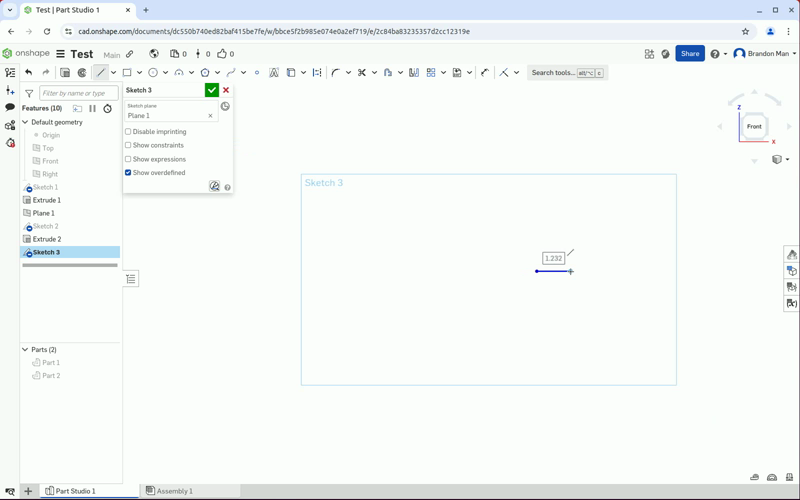
scroll(-6)
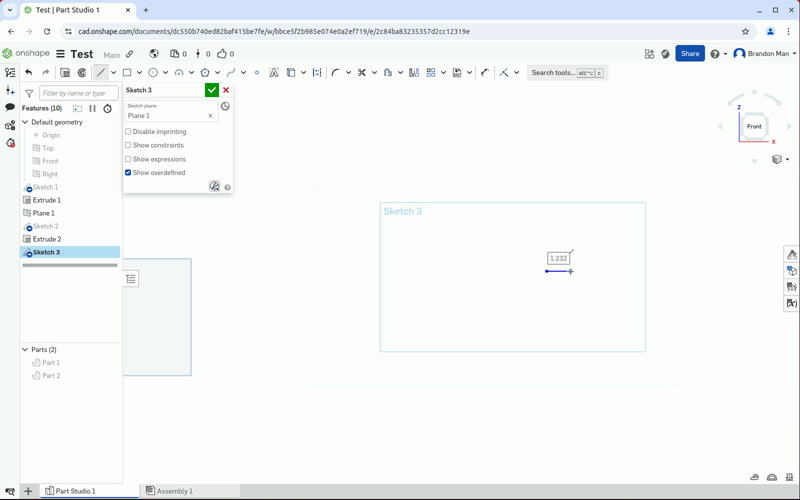
scroll(-6)
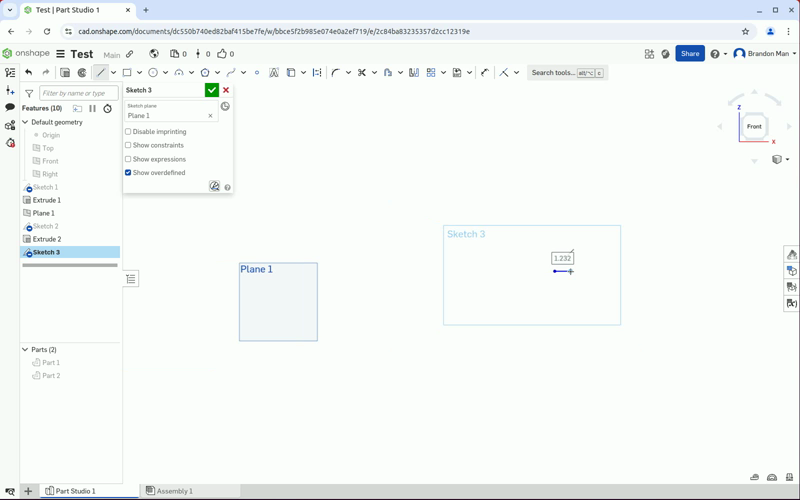
scroll(-6)
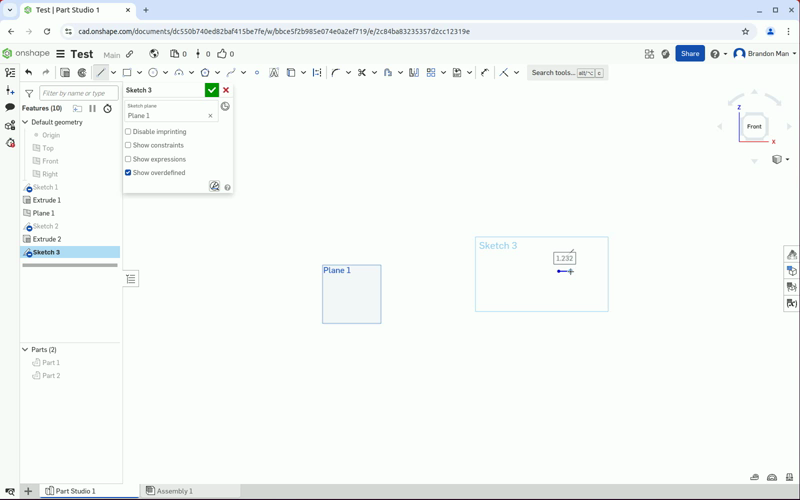
scroll(-6)
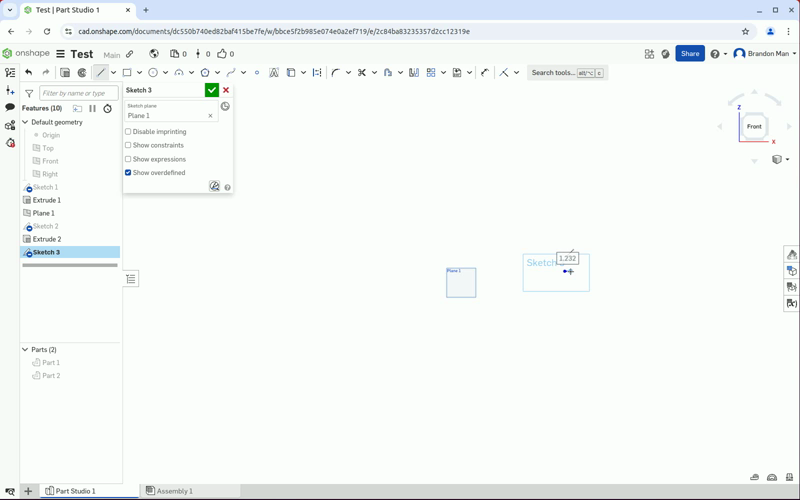
key_up(shift)
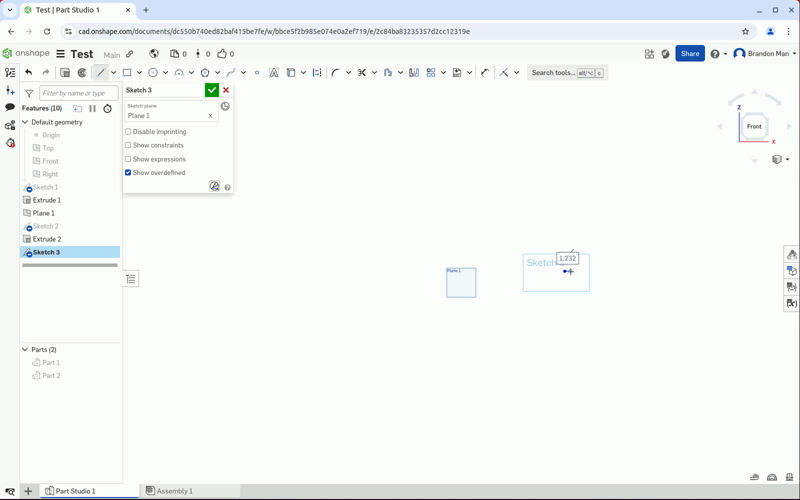
key_down(shift)
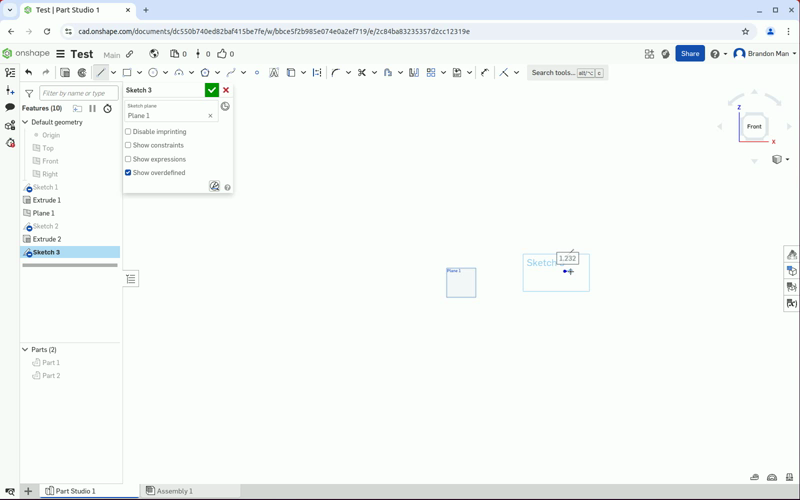
mouse_move(589, 271)
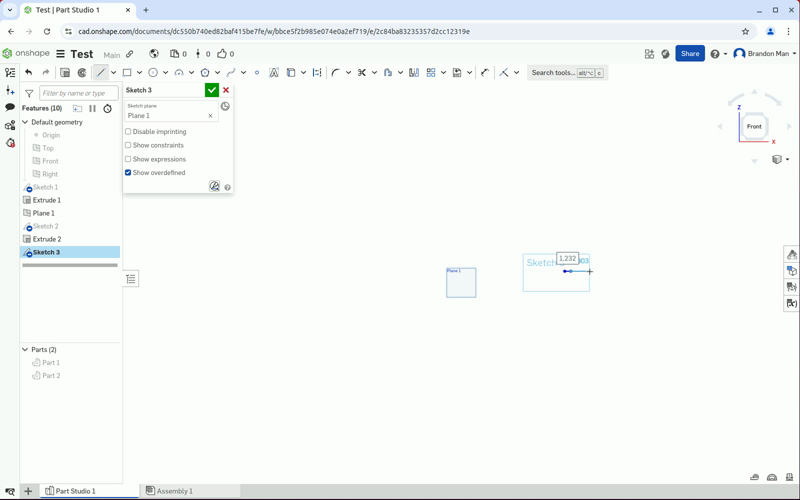
mouse_move(570, 265)
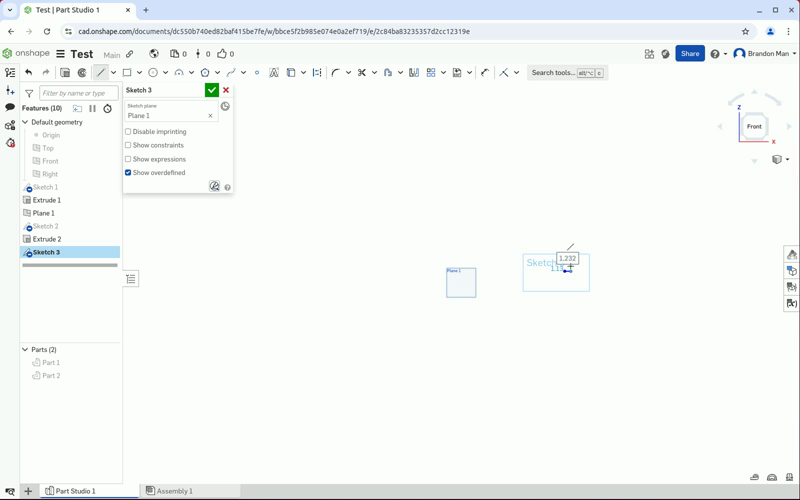
scroll(6)
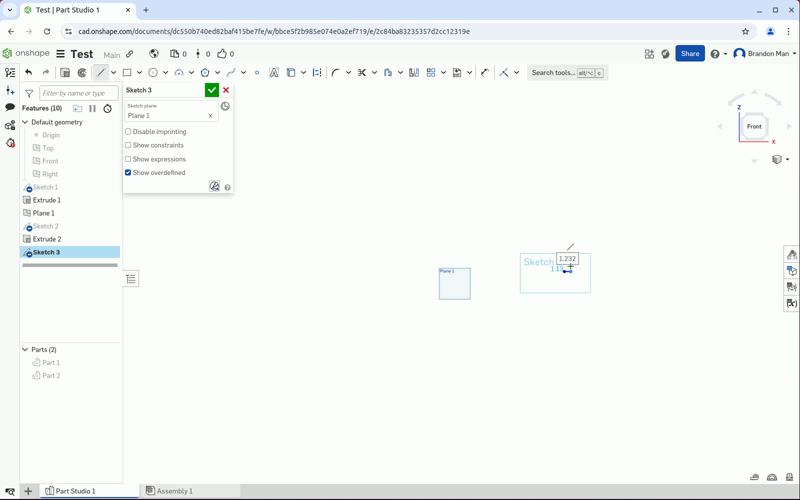
scroll(6)
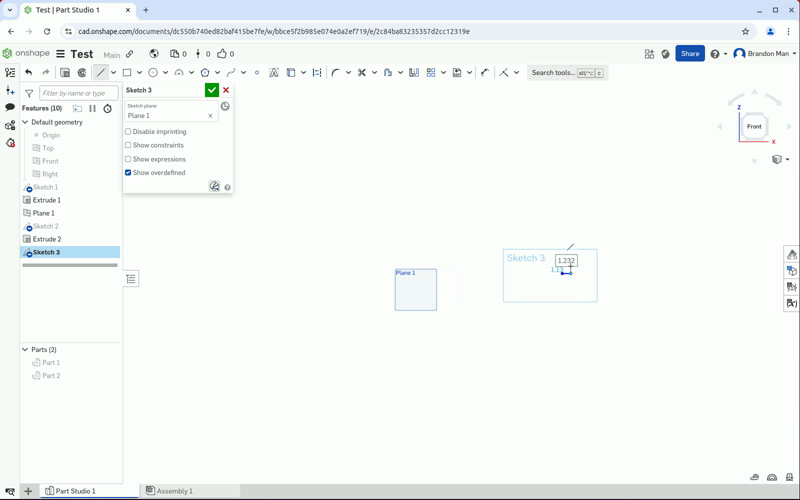
scroll(6)
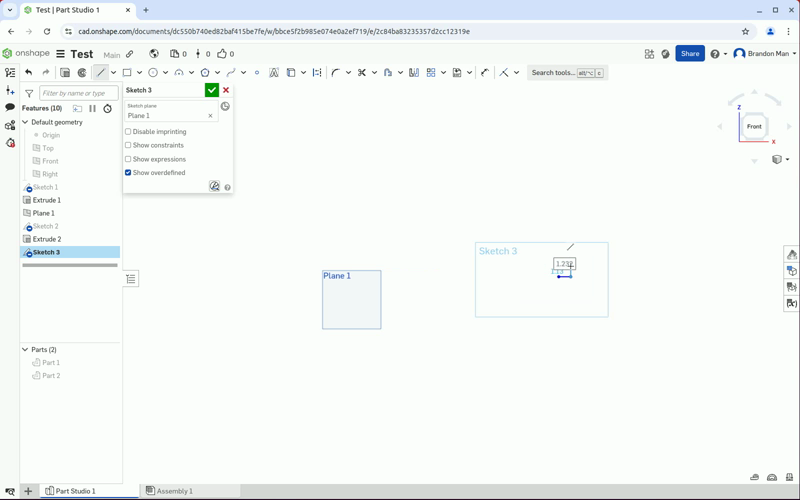
scroll(6)
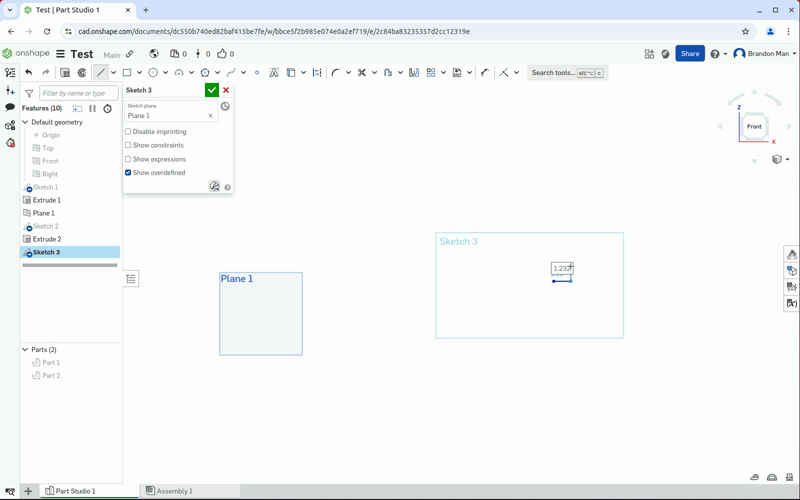
scroll(6)
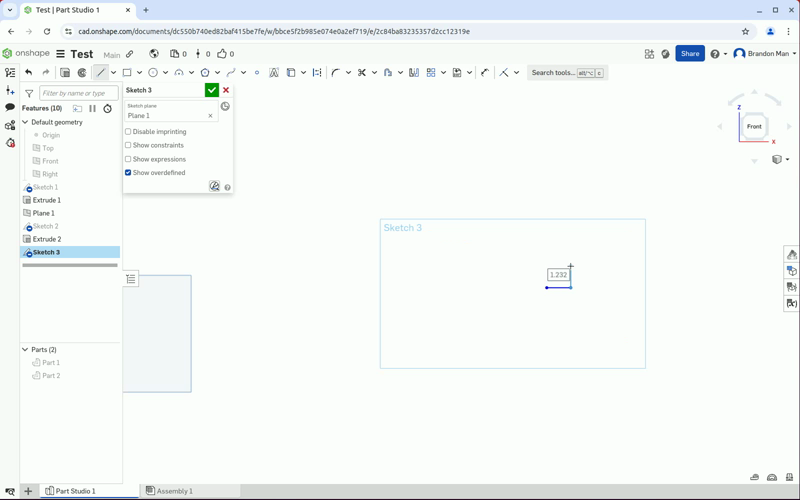
scroll(6)
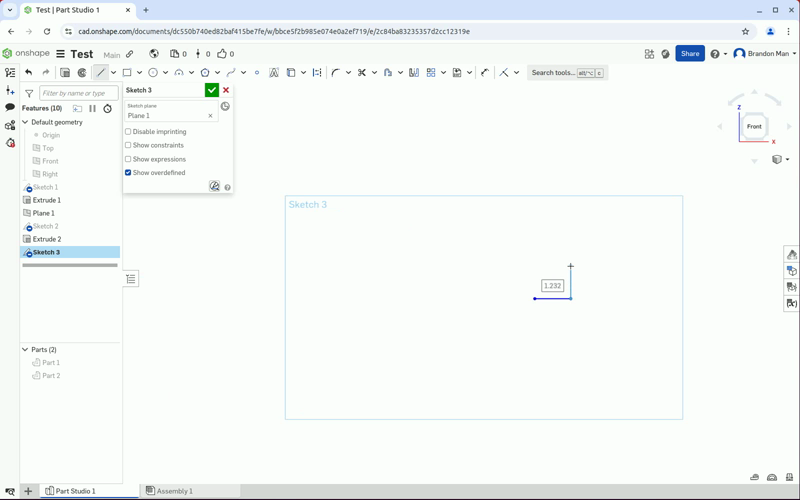
scroll(6)
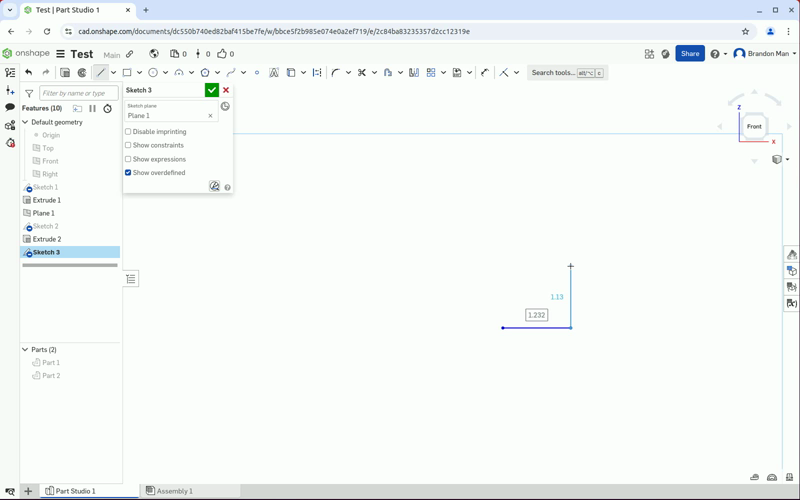
click(570, 265)
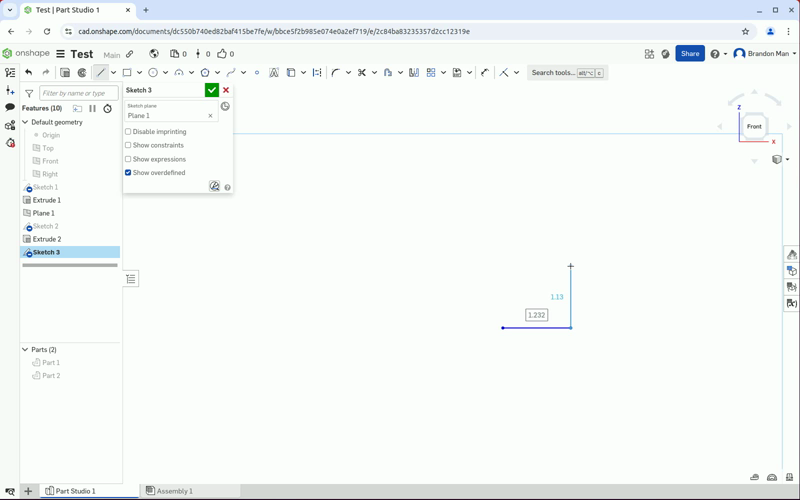
scroll(-6)
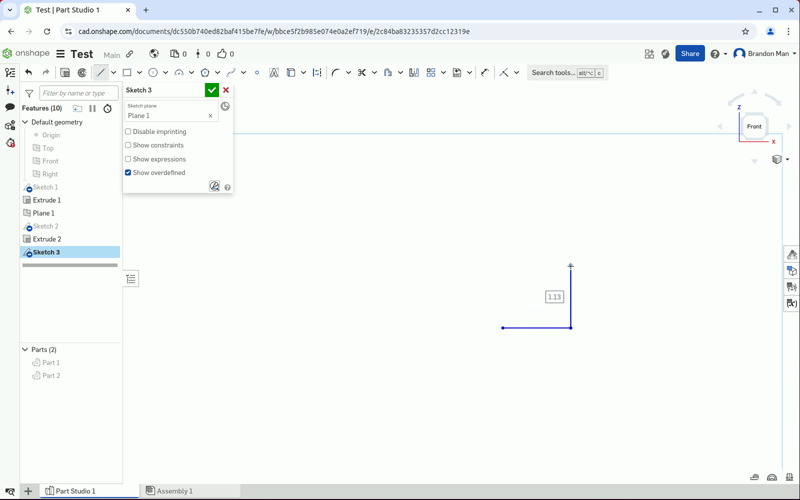
scroll(-6)
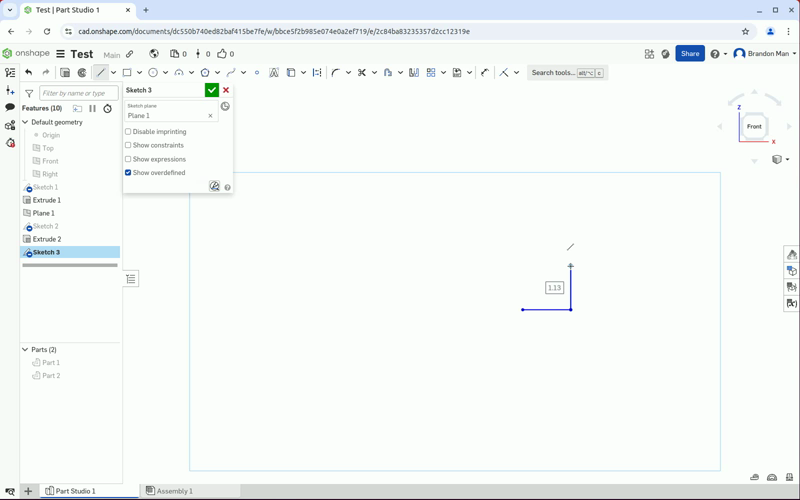
scroll(-6)
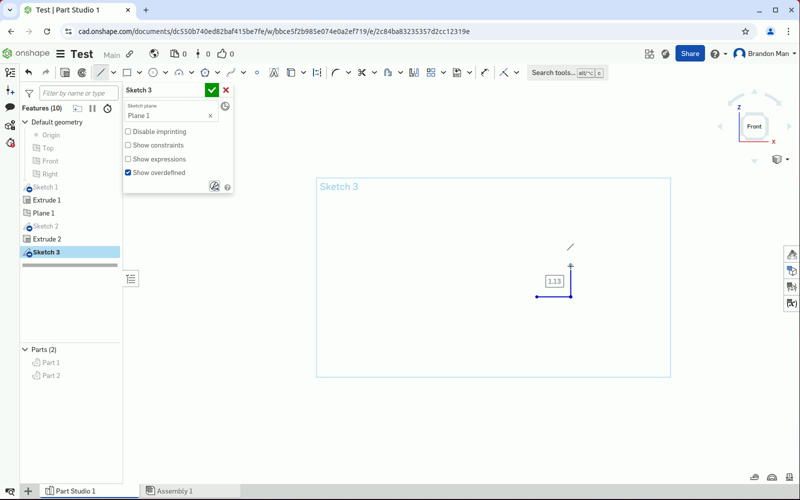
scroll(-6)
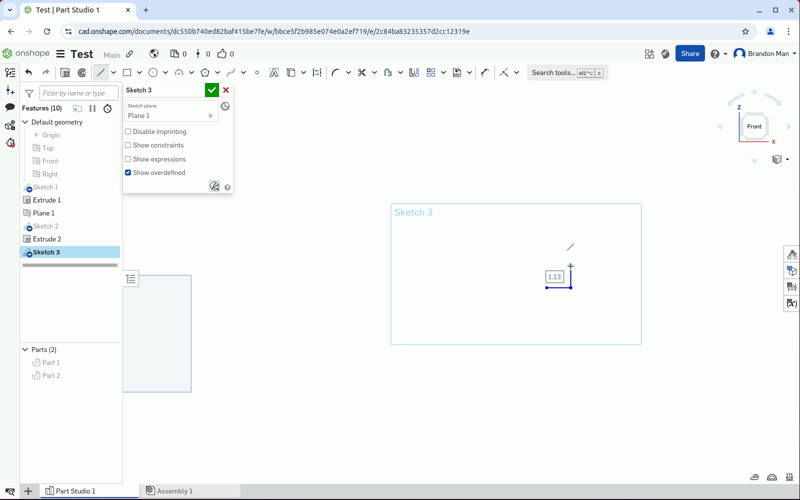
scroll(-6)
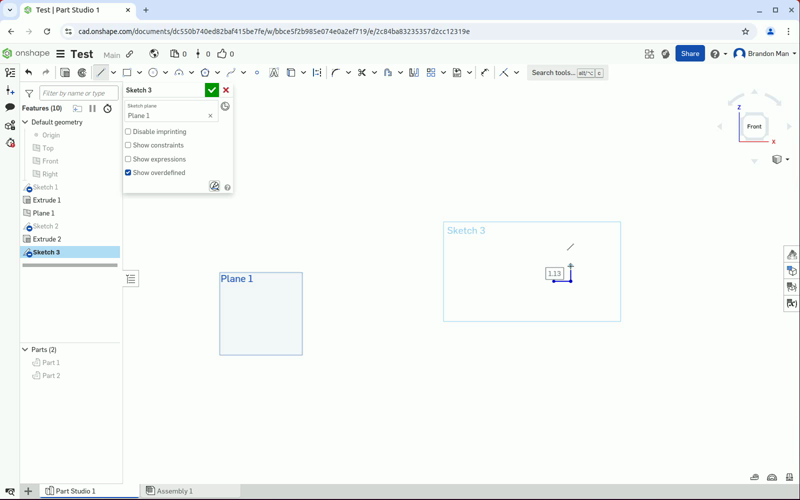
scroll(-6)
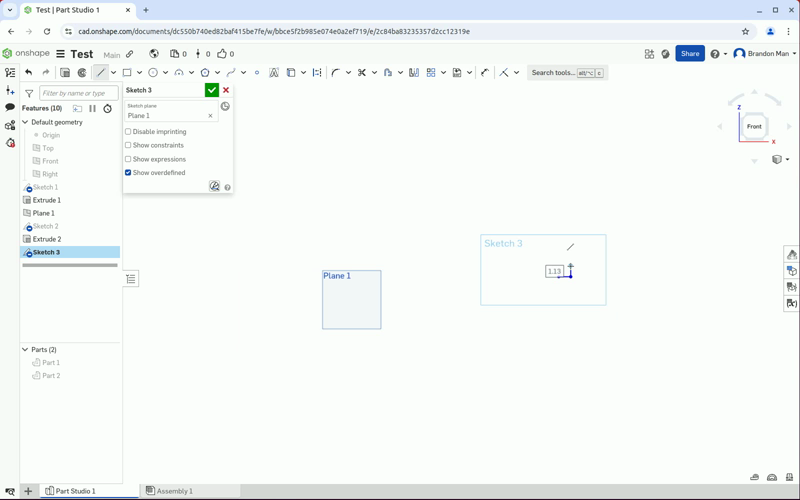
scroll(-6)
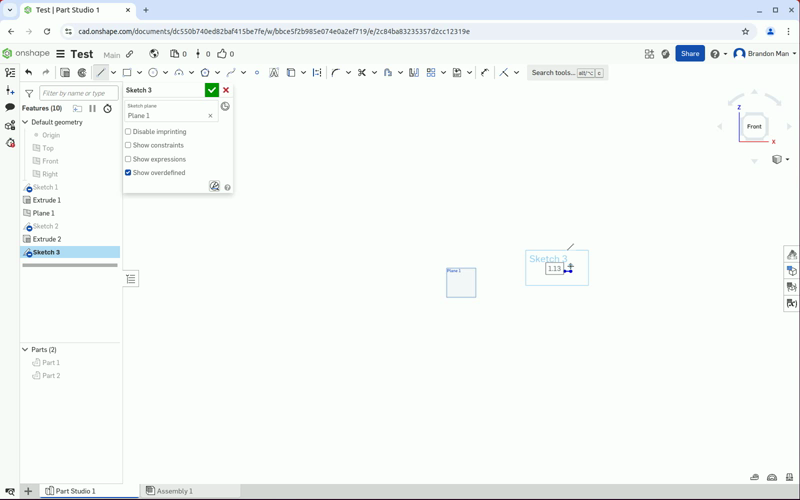
key_up(shift)
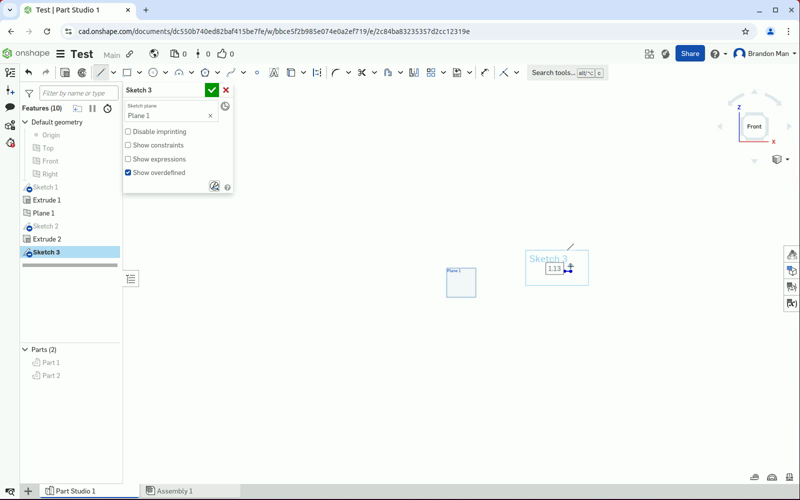
key_down(shift)
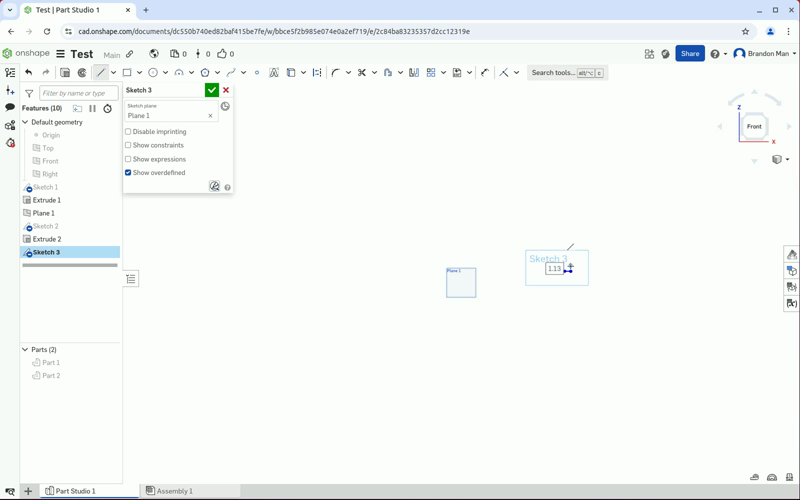
mouse_move(589, 265)
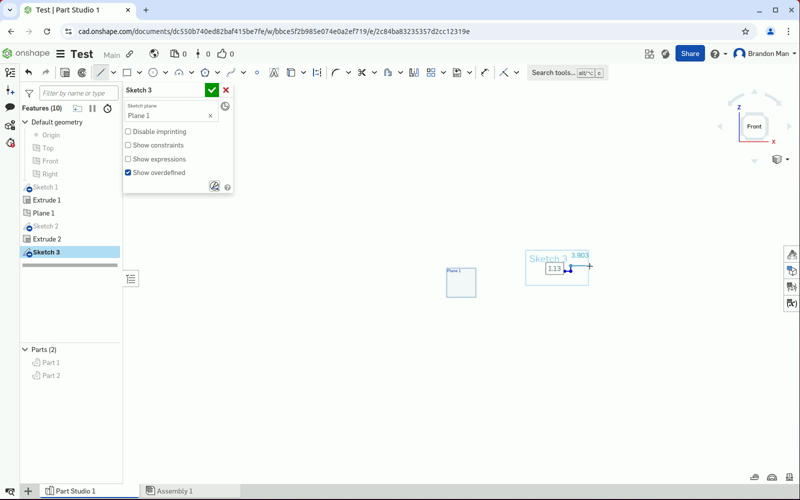
mouse_move(564, 265)
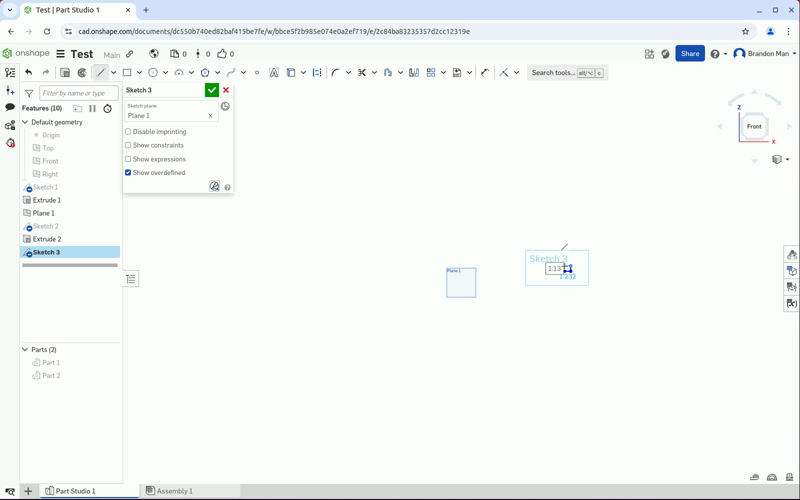
scroll(6)
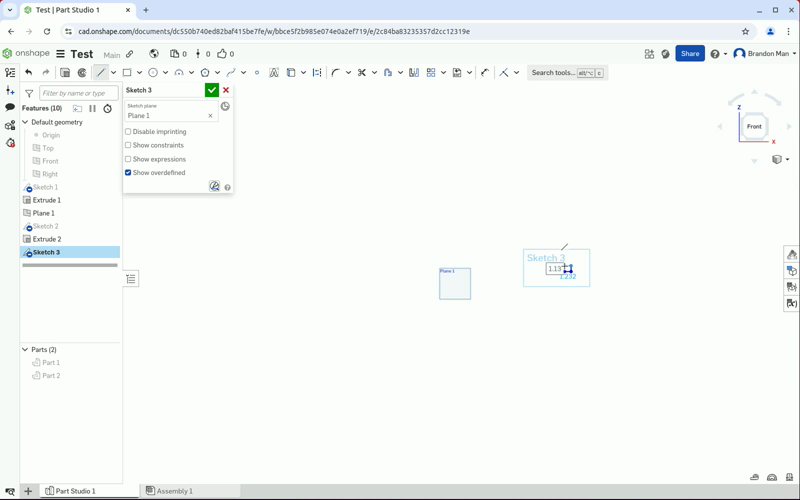
scroll(6)
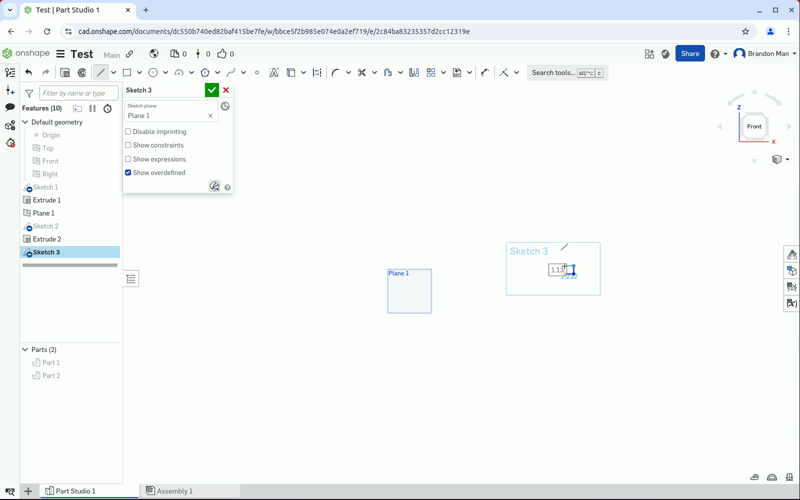
scroll(6)
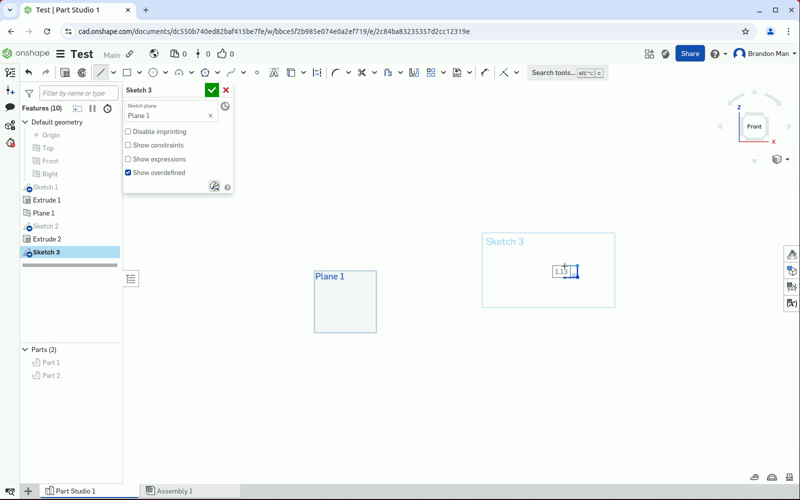
scroll(6)
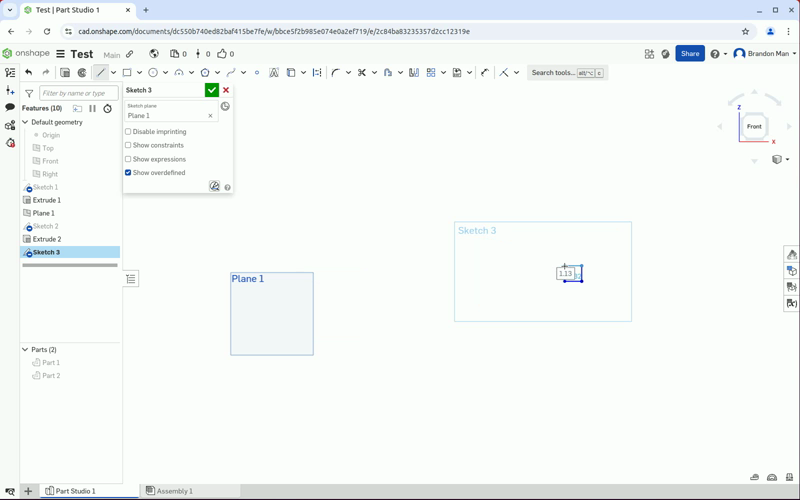
scroll(6)
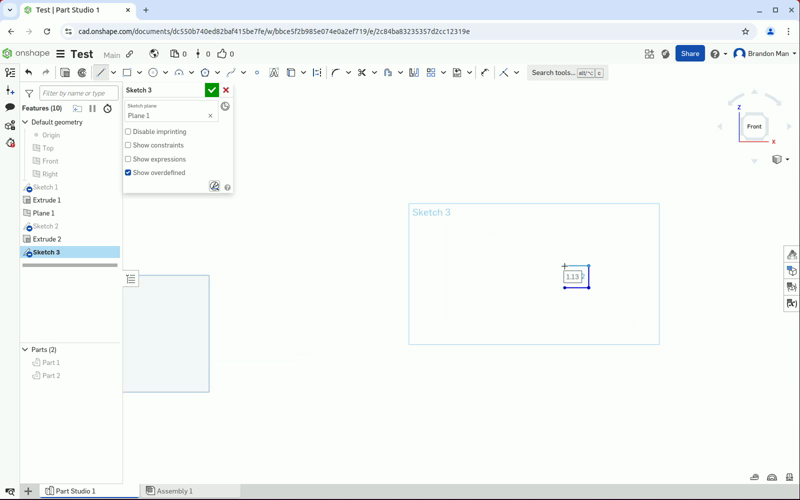
scroll(6)
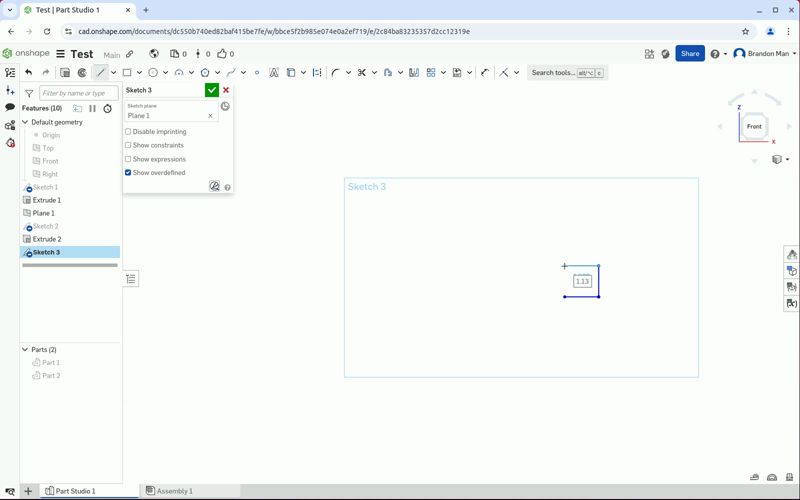
scroll(6)
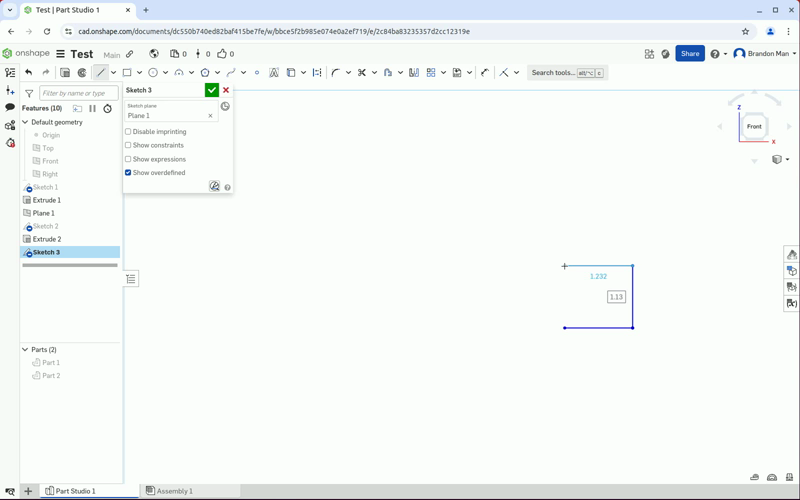
click(564, 265)
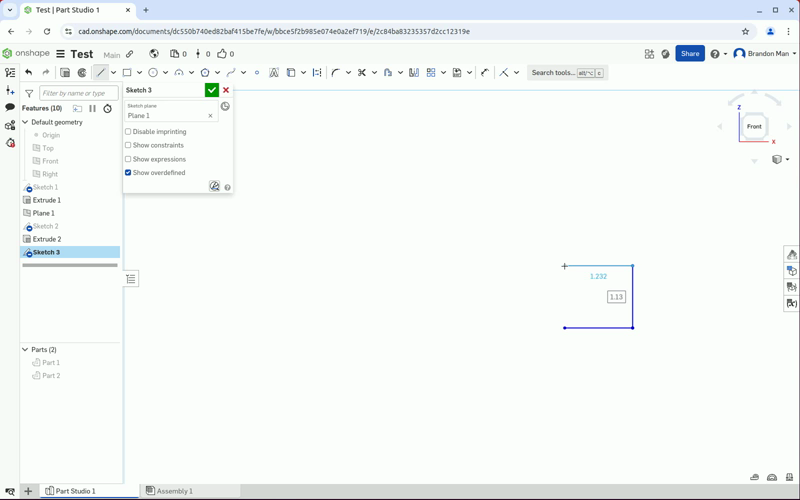
scroll(-6)
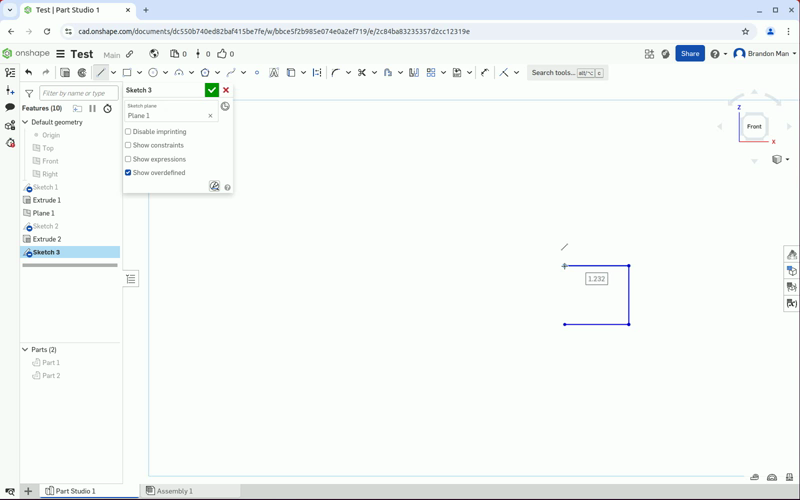
scroll(-6)
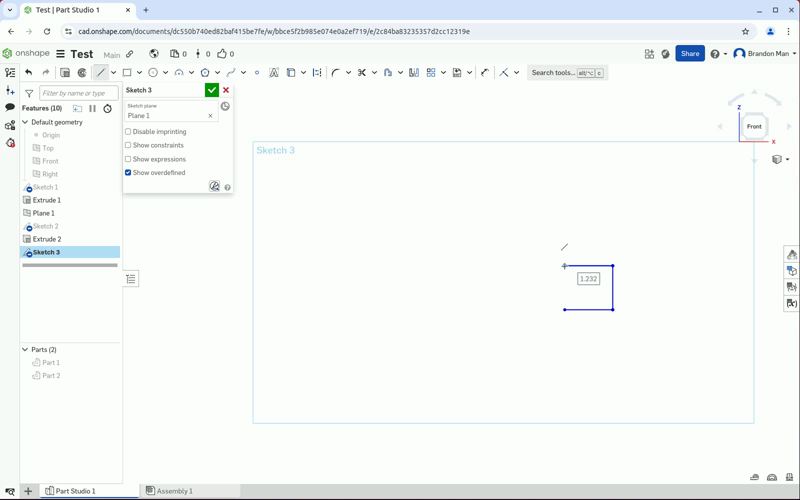
scroll(-6)
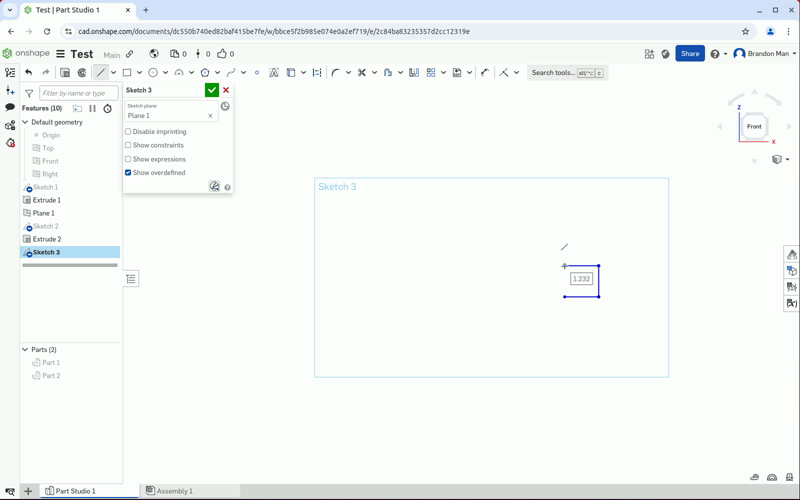
scroll(-6)
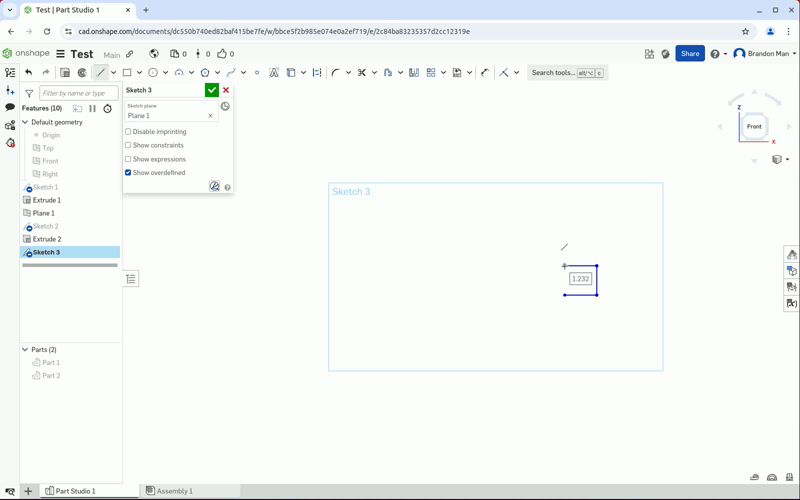
scroll(-6)
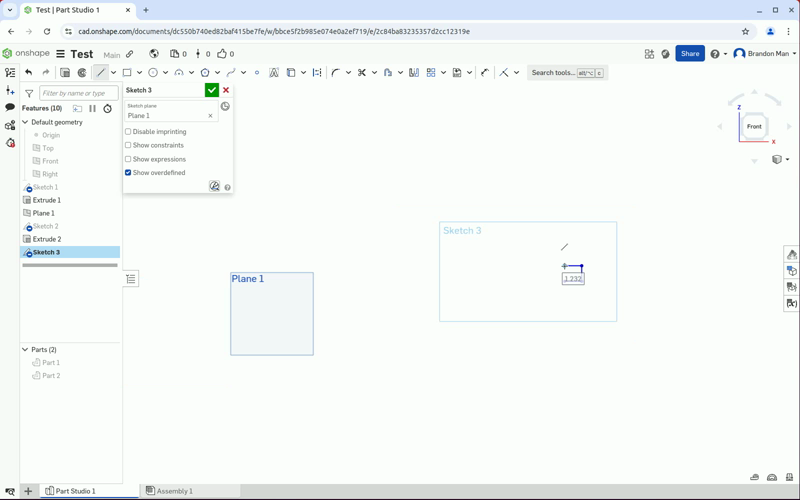
scroll(-6)
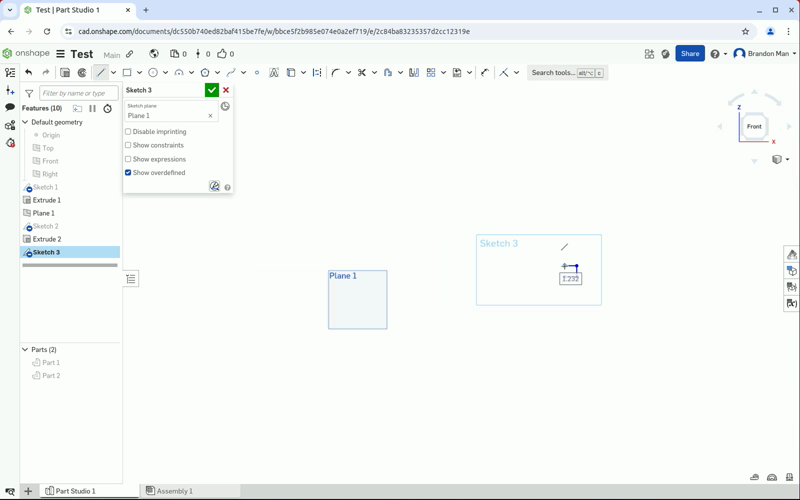
scroll(-6)
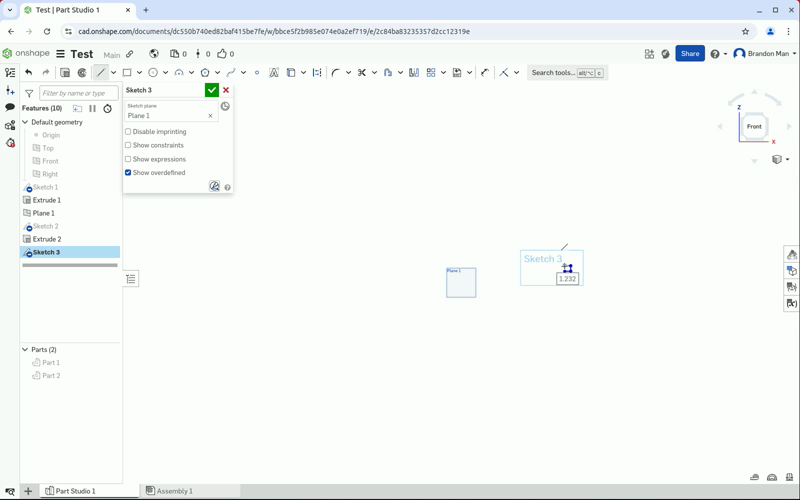
key_up(shift)
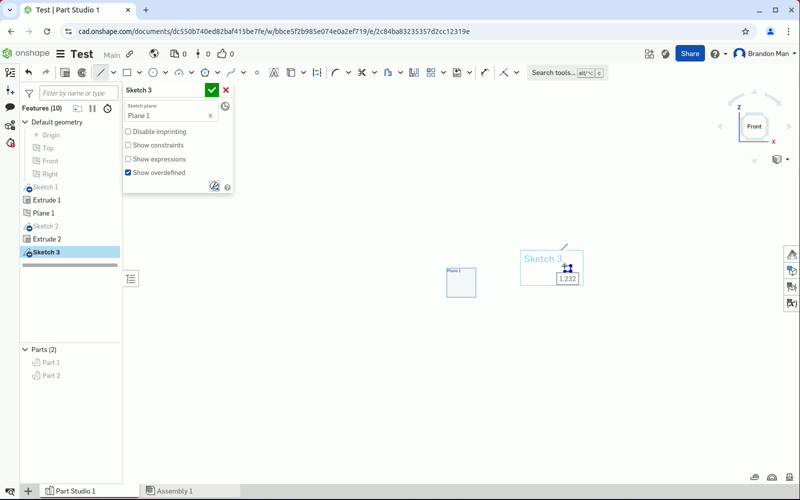
mouse_move(589, 265)
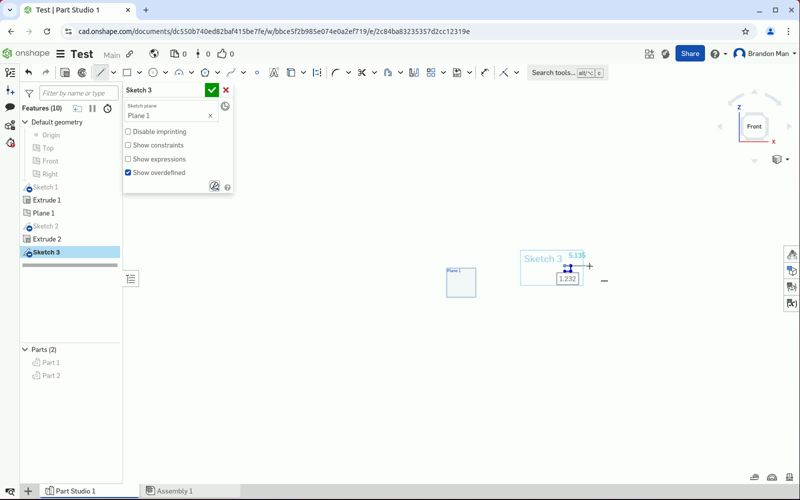
key_down(shift)
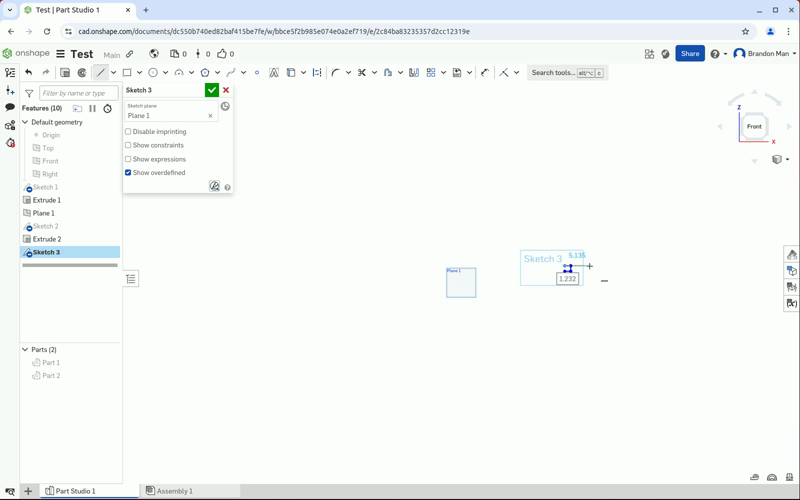
mouse_move(564, 271)
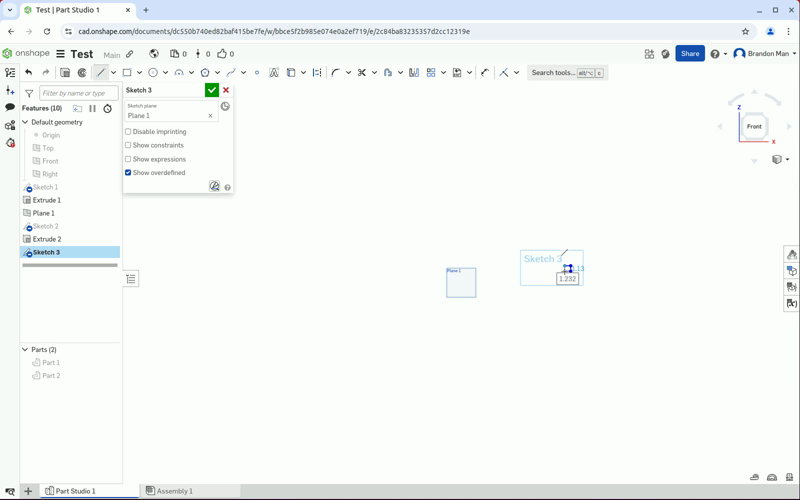
scroll(6)
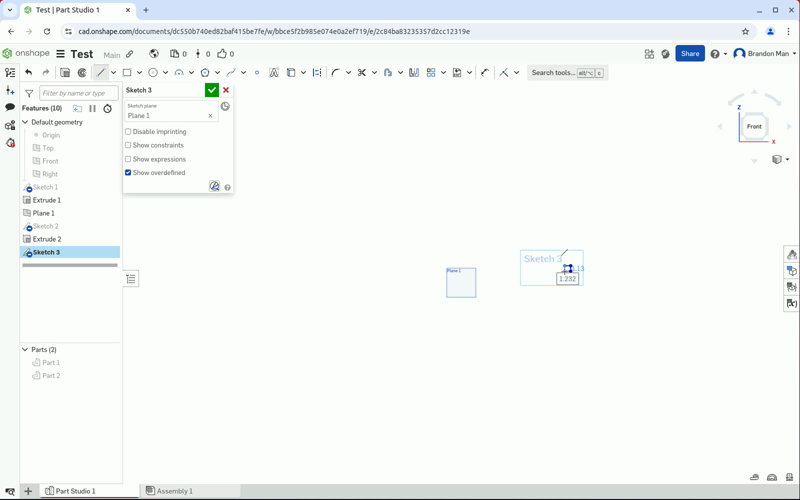
scroll(6)
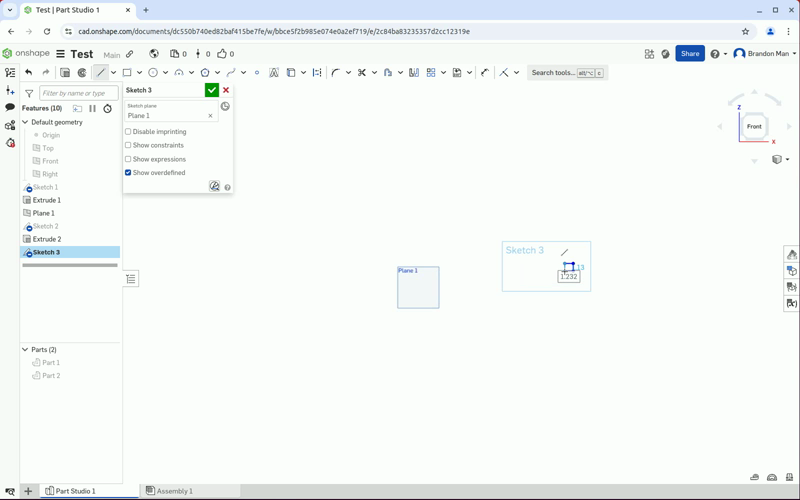
scroll(6)
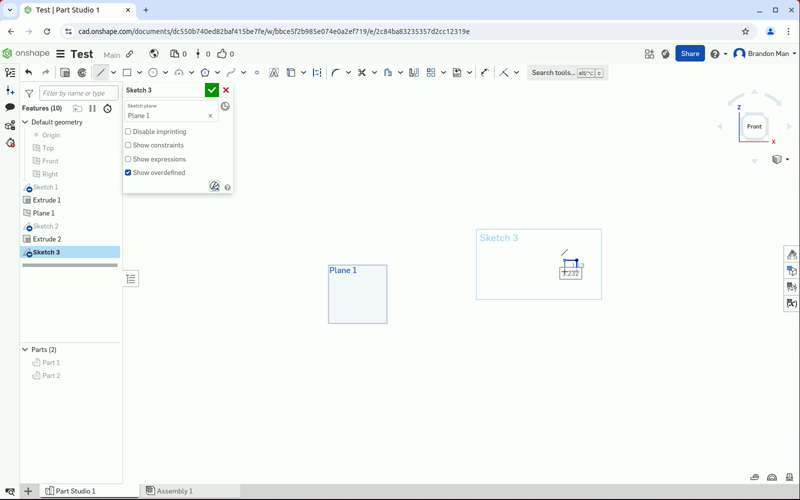
scroll(6)
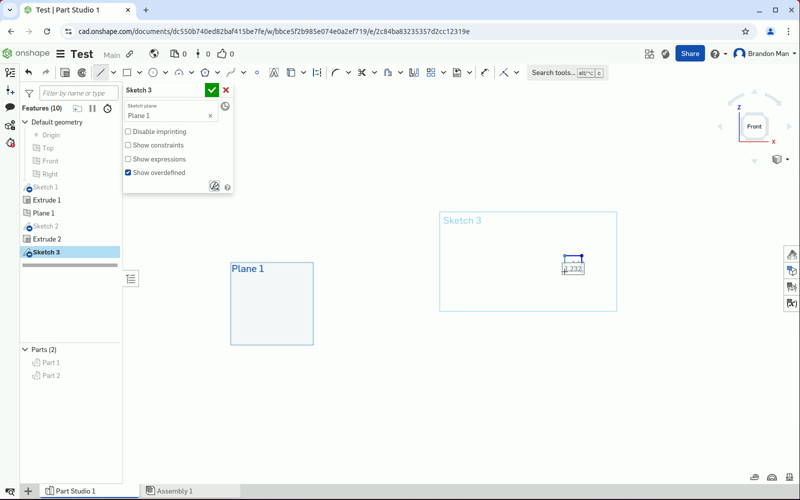
scroll(6)
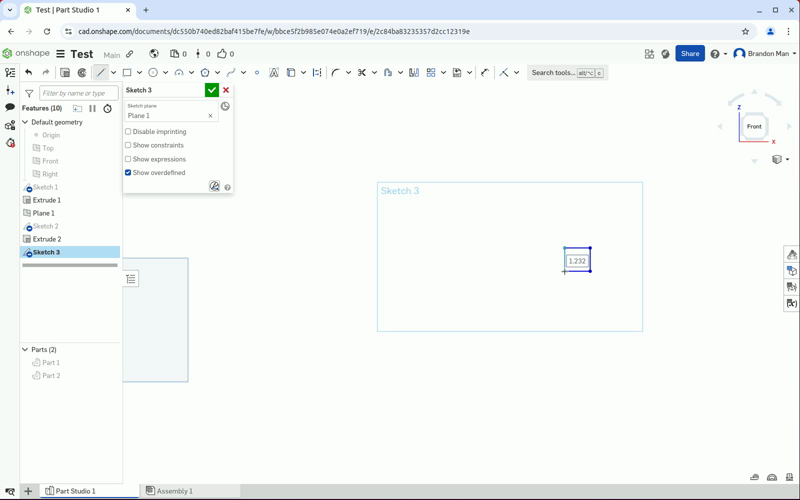
scroll(6)
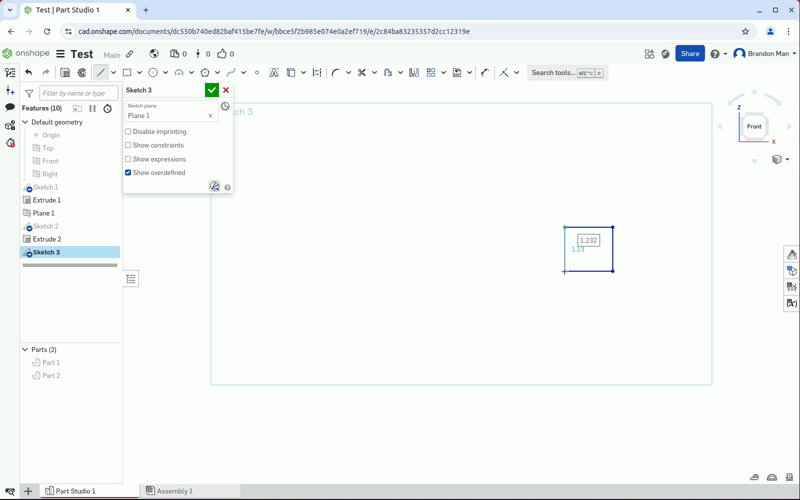
scroll(6)
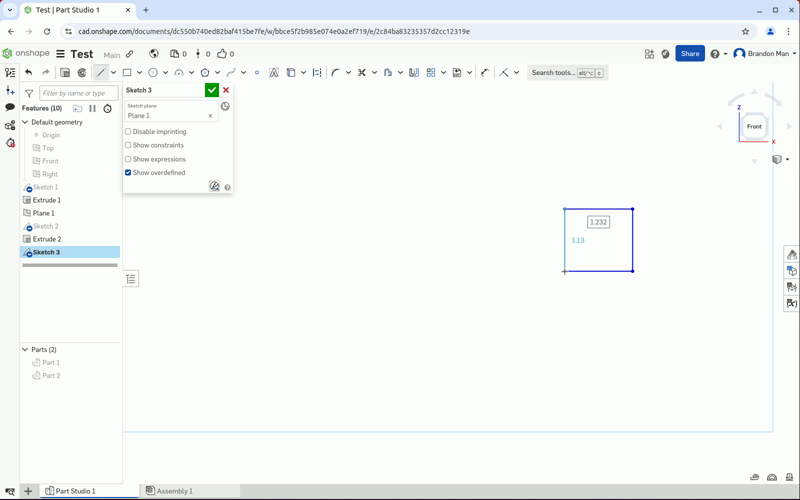
key_up(shift)
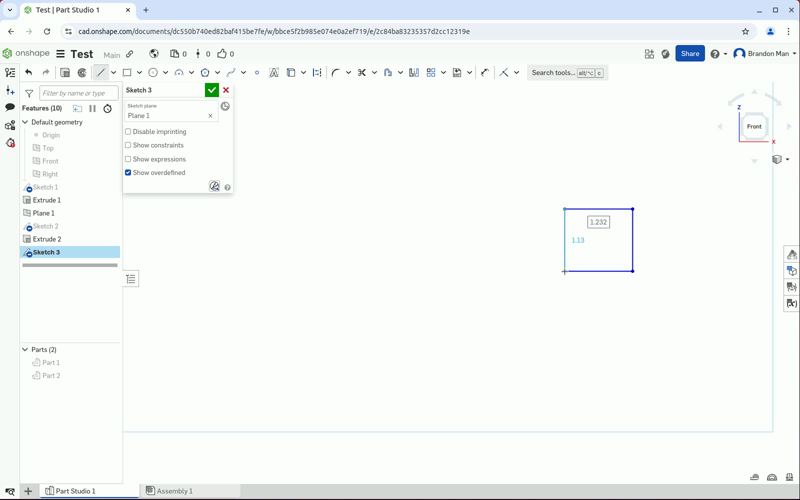
click(564, 271)
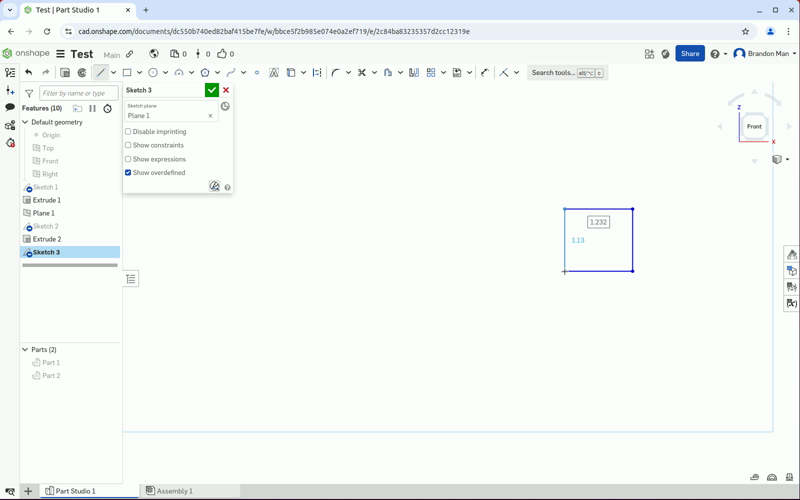
scroll(-6)
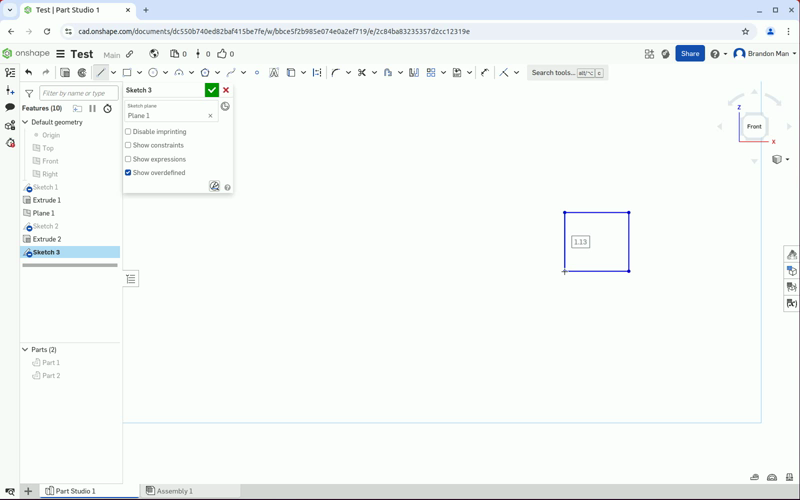
scroll(-6)
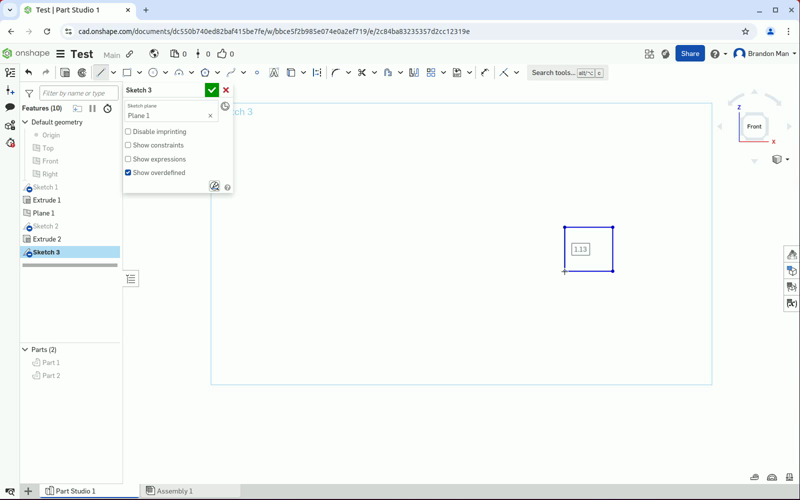
scroll(-6)
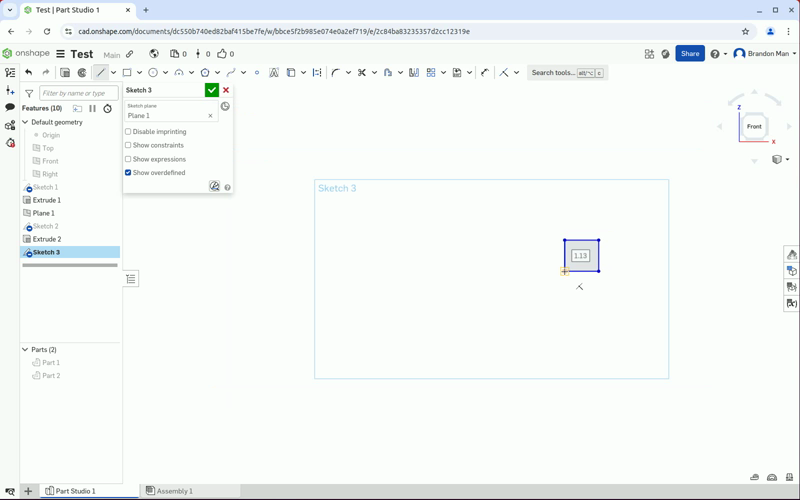
scroll(-6)
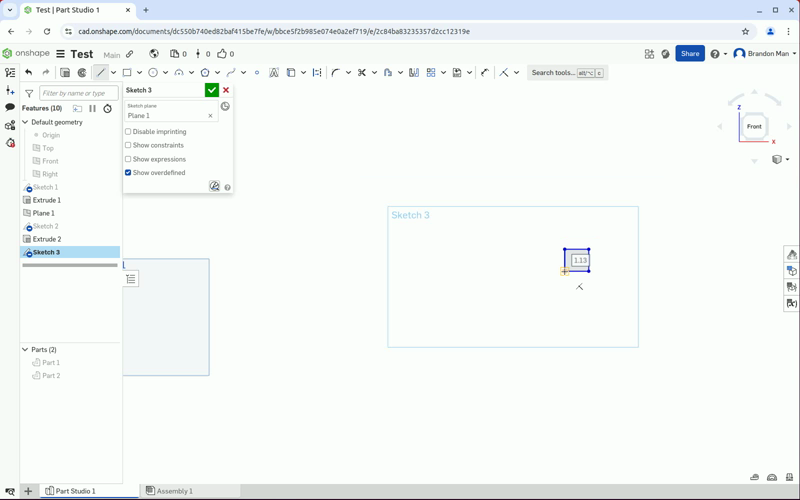
scroll(-6)
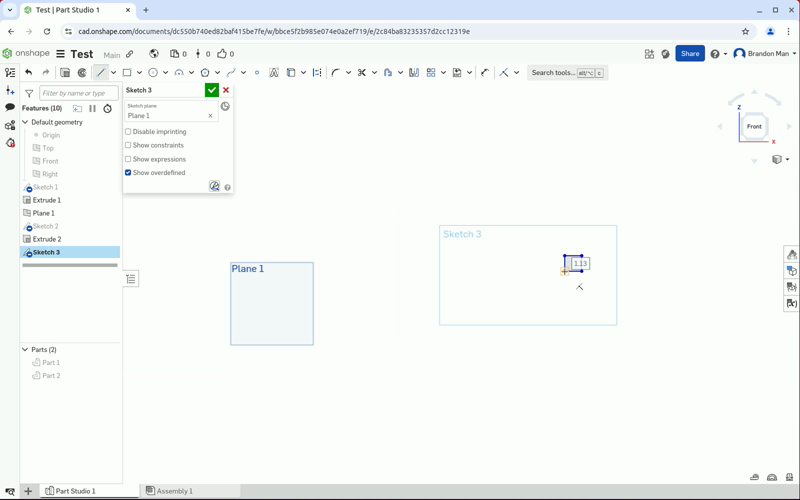
scroll(-6)
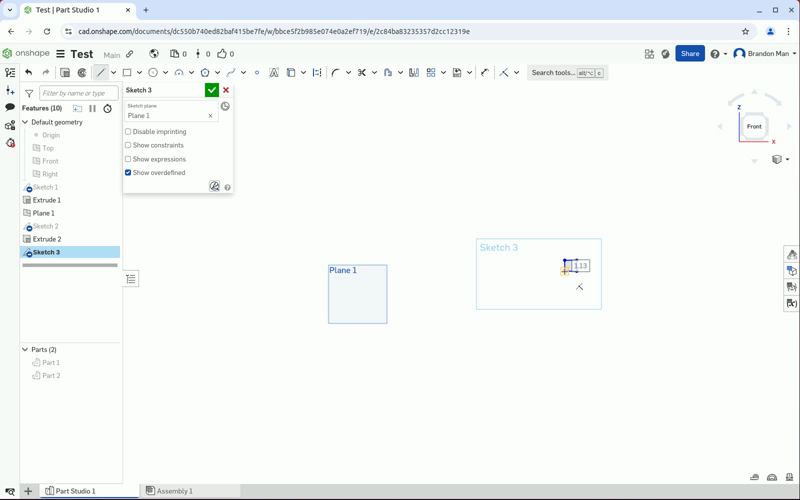
scroll(-6)
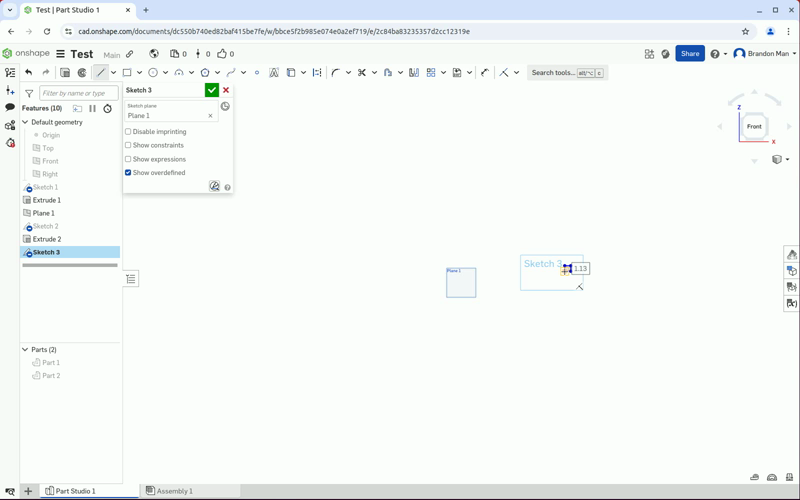
key(esc)
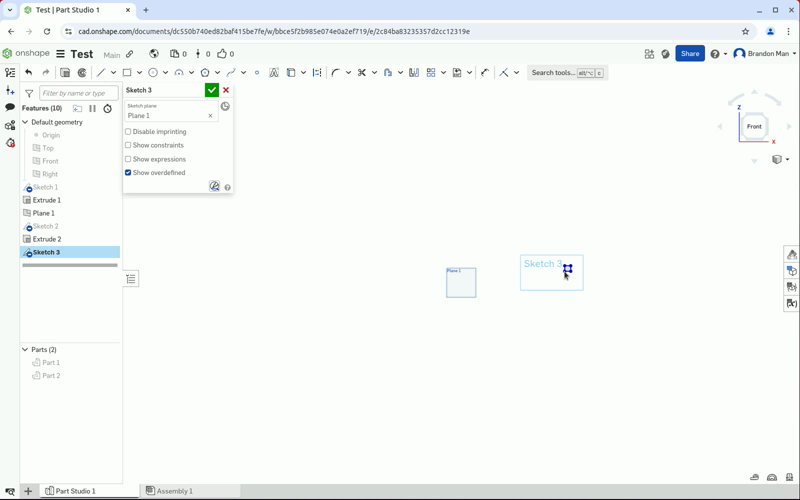
mouse_move(565, 266)
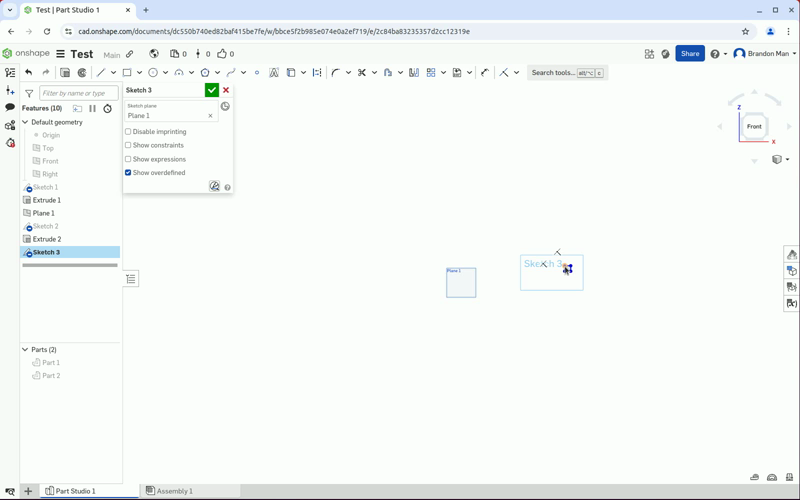
scroll(6)
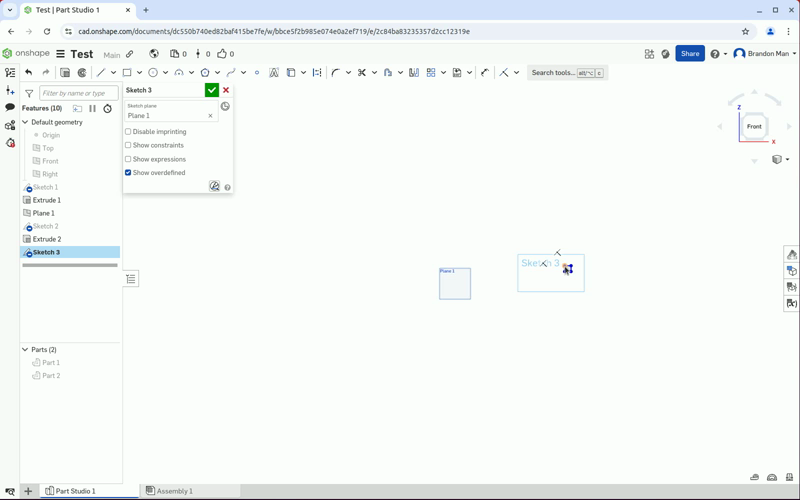
scroll(6)
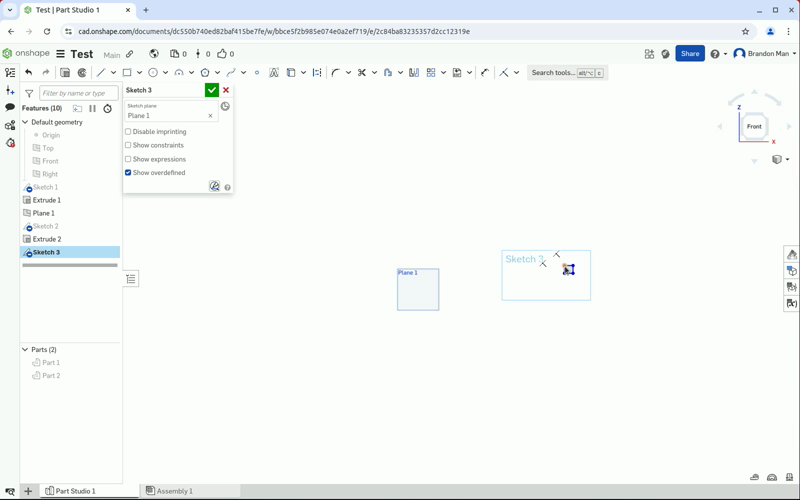
scroll(6)
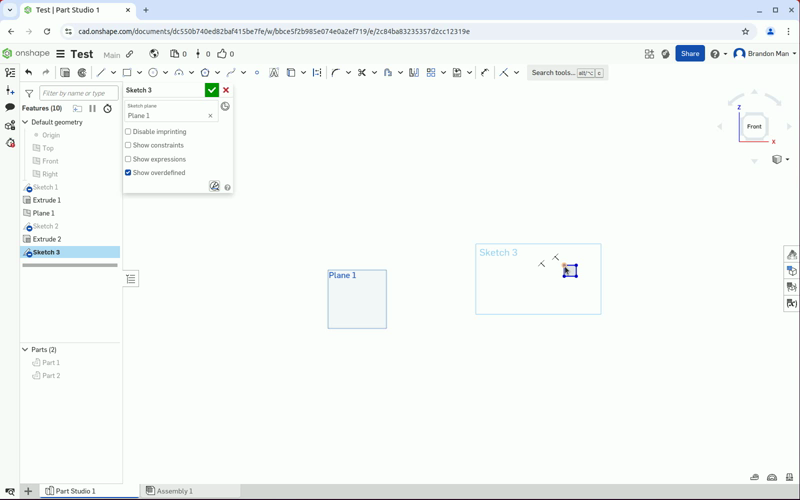
scroll(6)
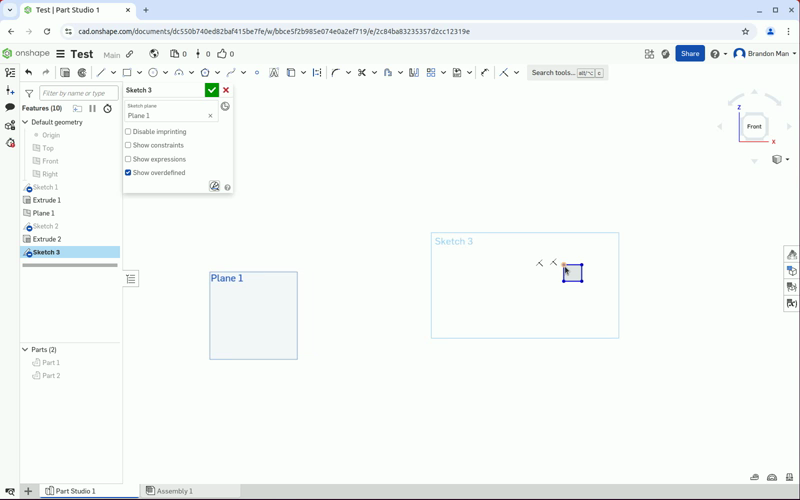
scroll(6)
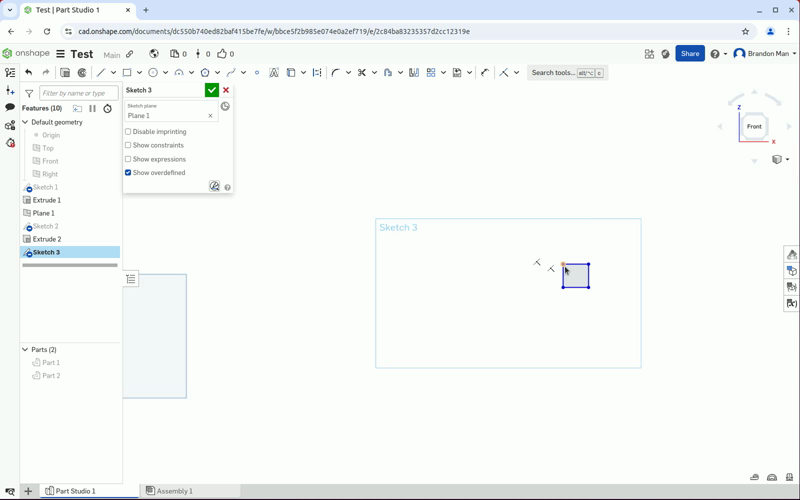
scroll(6)
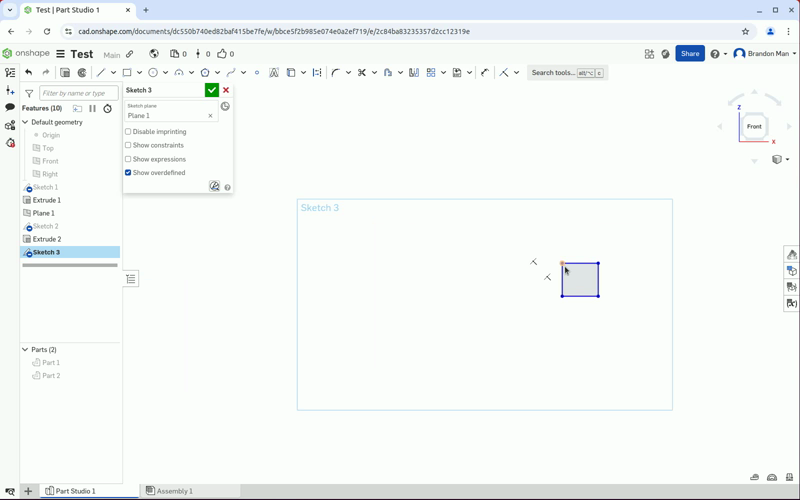
scroll(6)
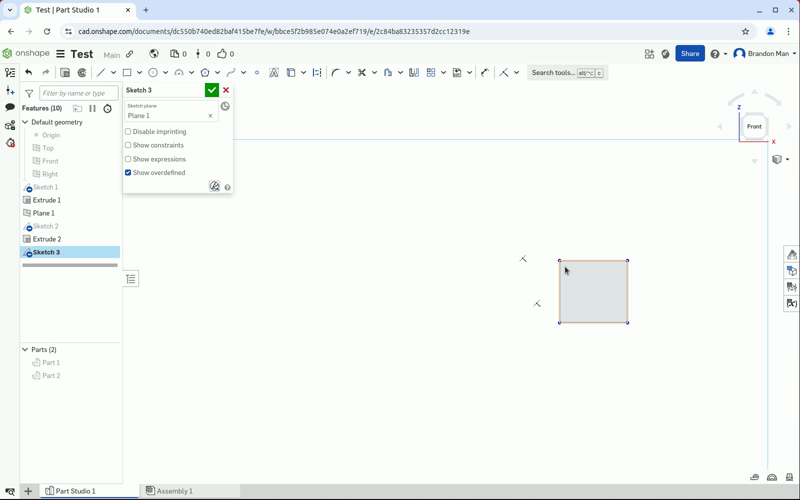
click(565, 266)
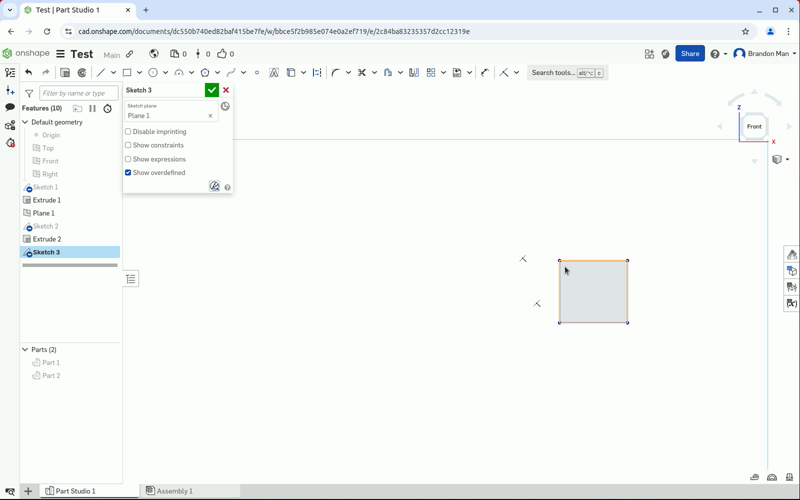
scroll(-6)
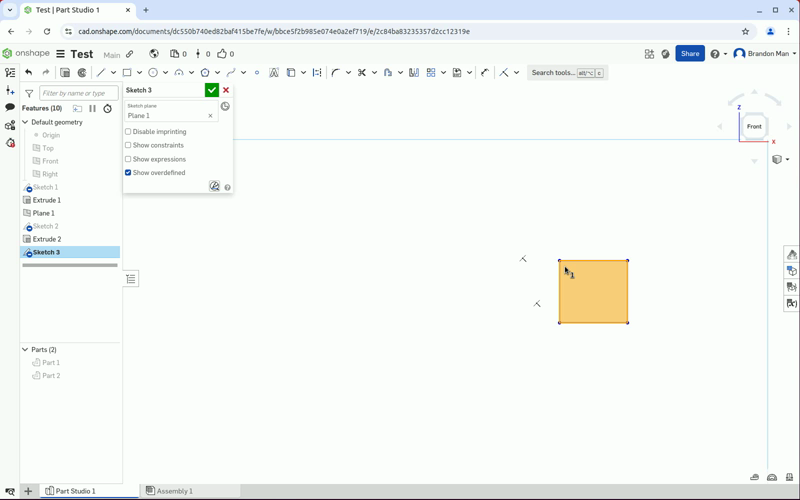
scroll(-6)
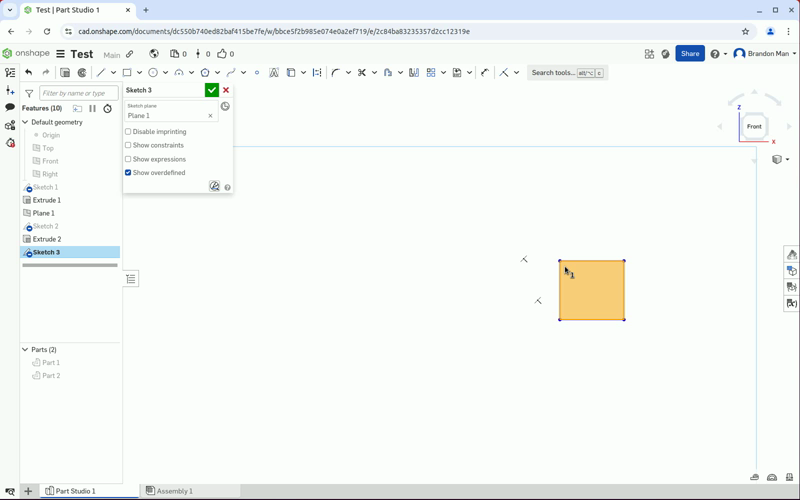
scroll(-6)
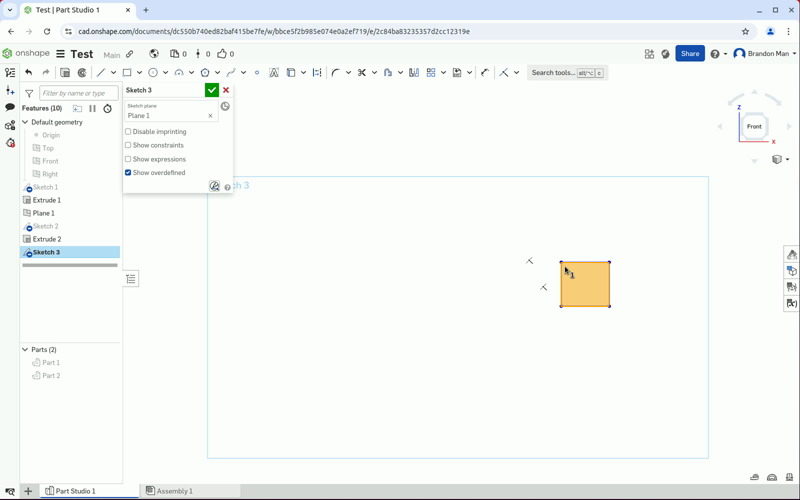
scroll(-6)
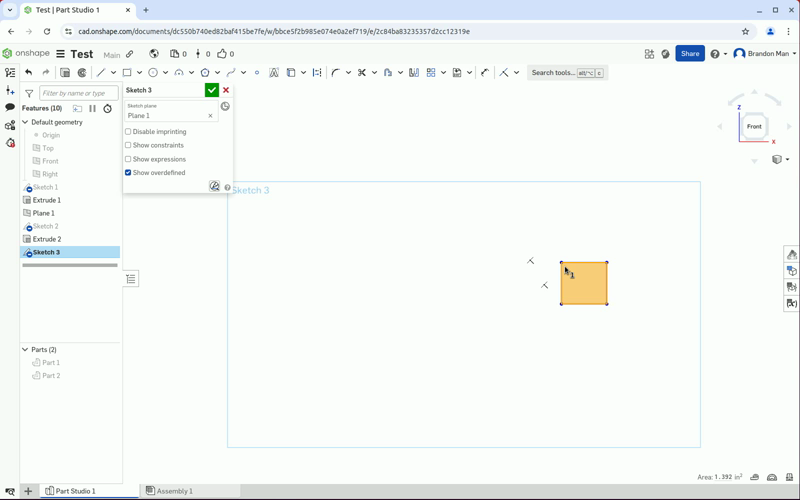
scroll(-6)
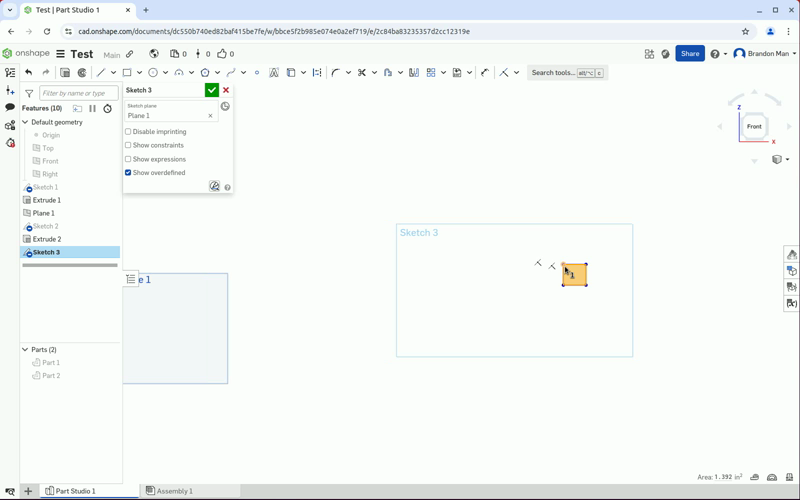
scroll(-6)
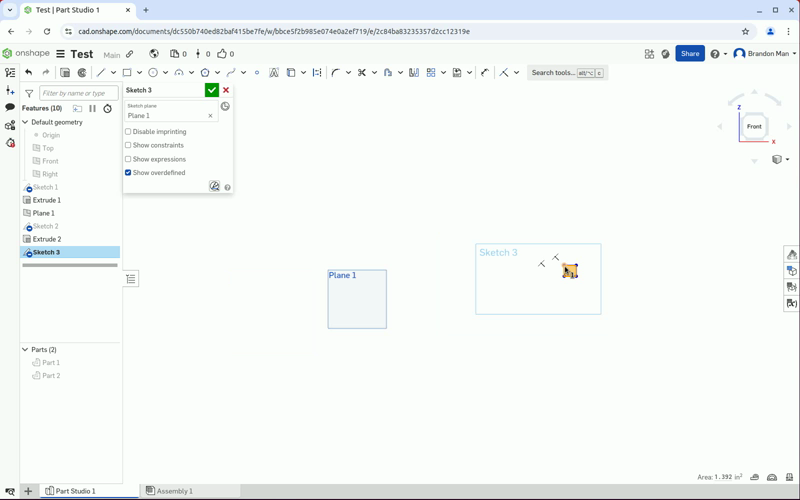
scroll(-6)
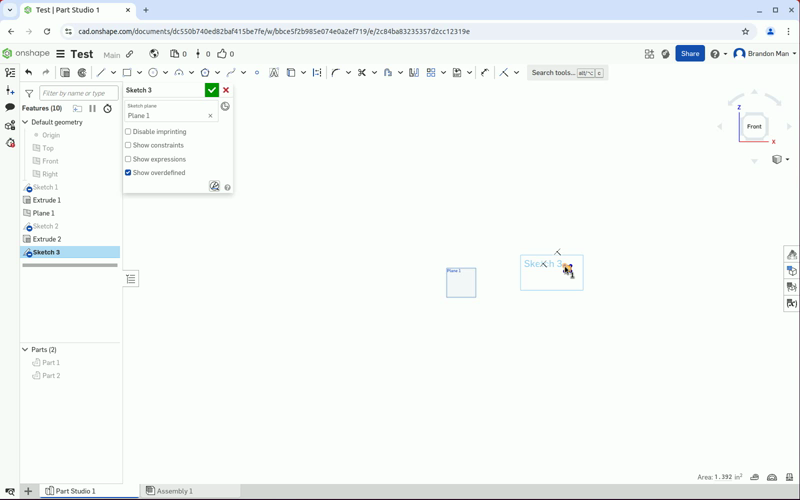
mouse_move(73, 352)
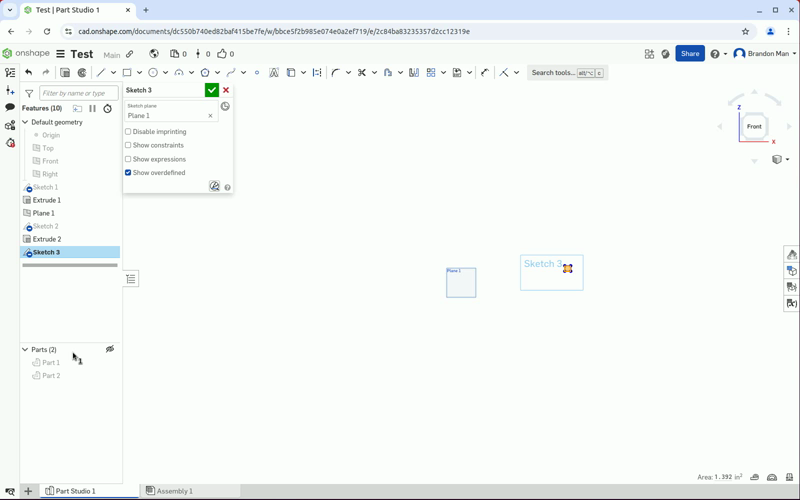
key(shift+y)
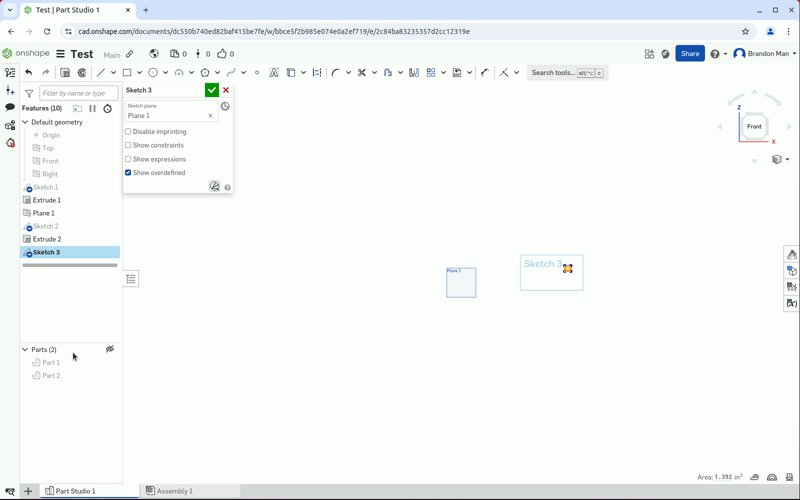
key(shift+e)
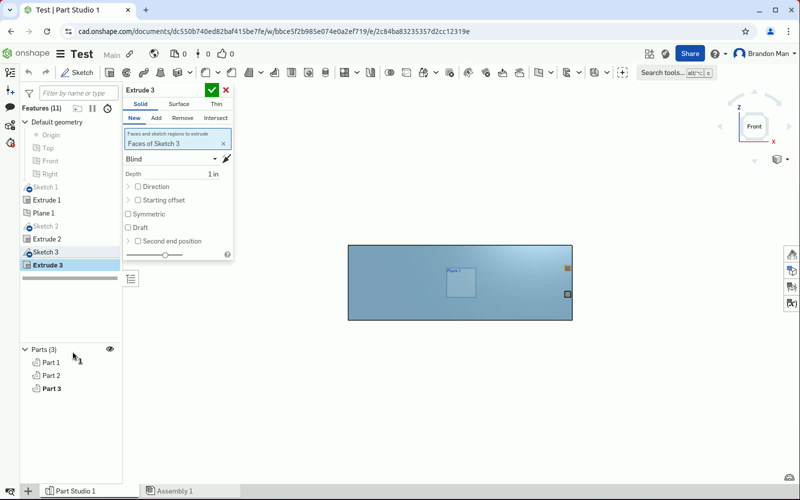
mouse_move(143, 106)
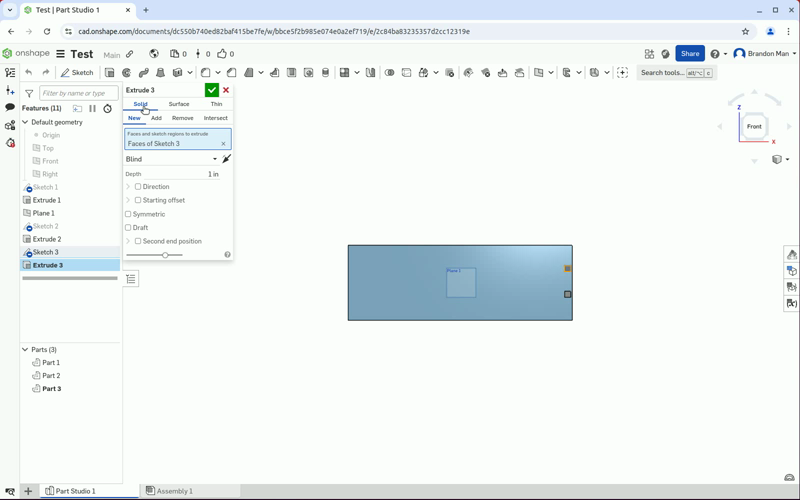
click(143, 106)
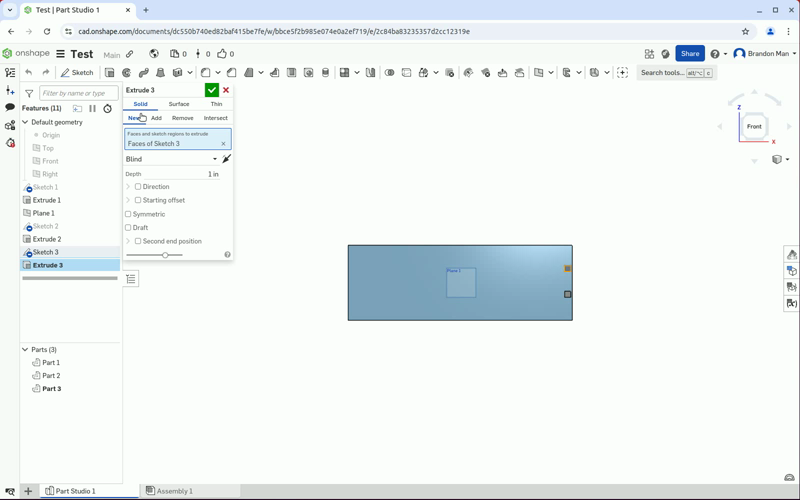
mouse_move(137, 120)
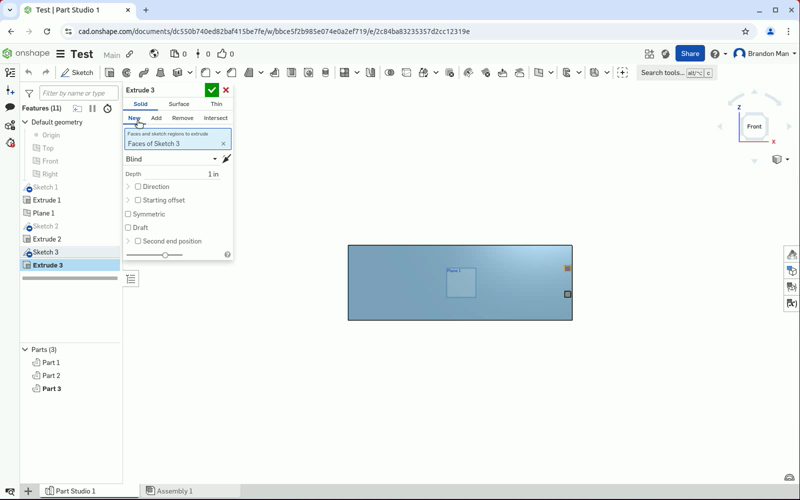
click(137, 120)
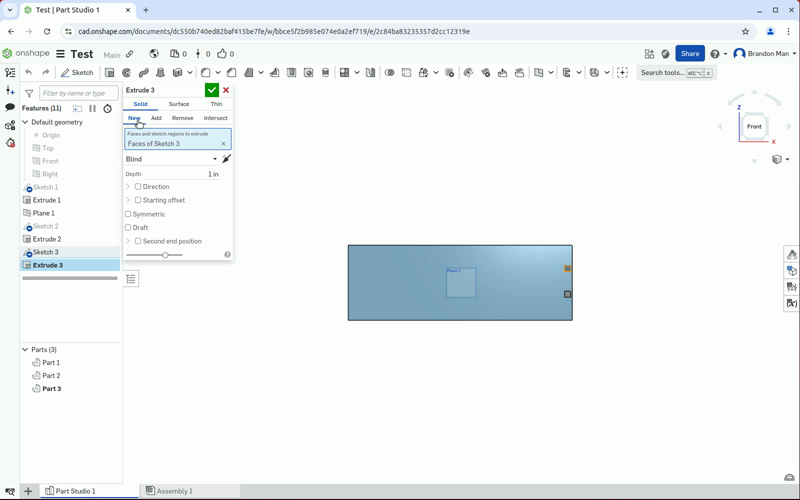
key(tab, 4)
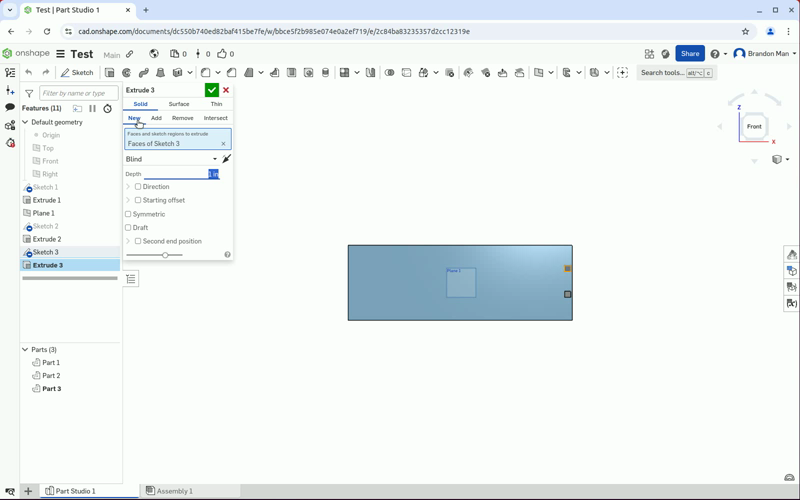
text(0.963)
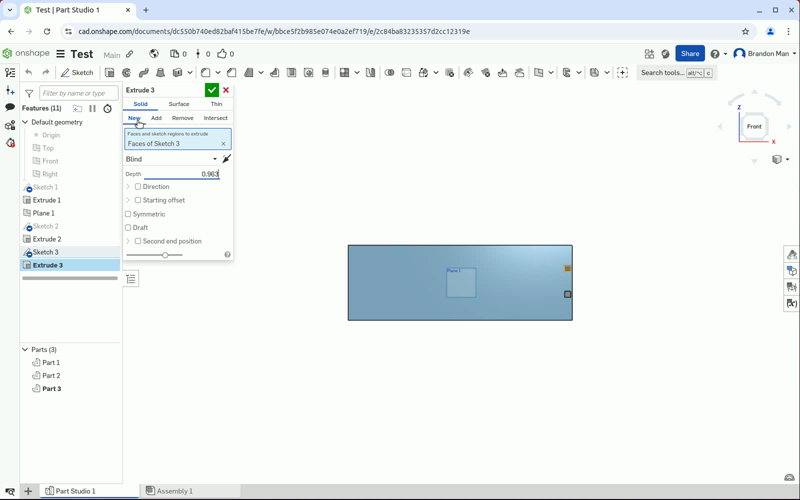
key(enter)
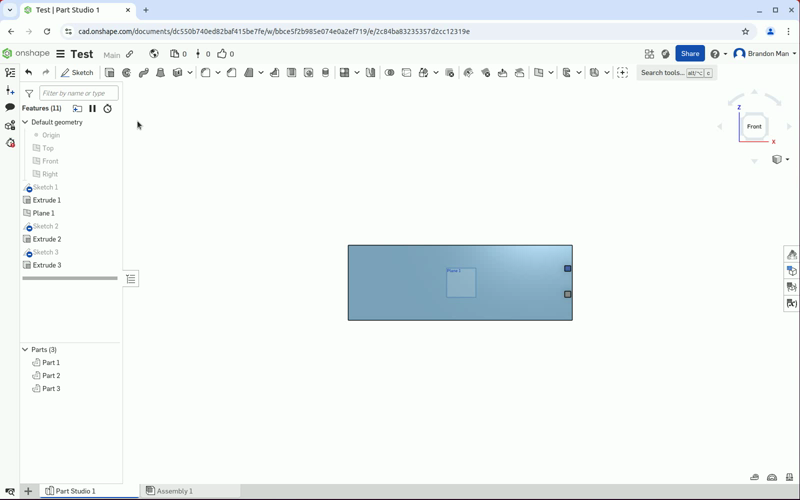
key(shift+h)
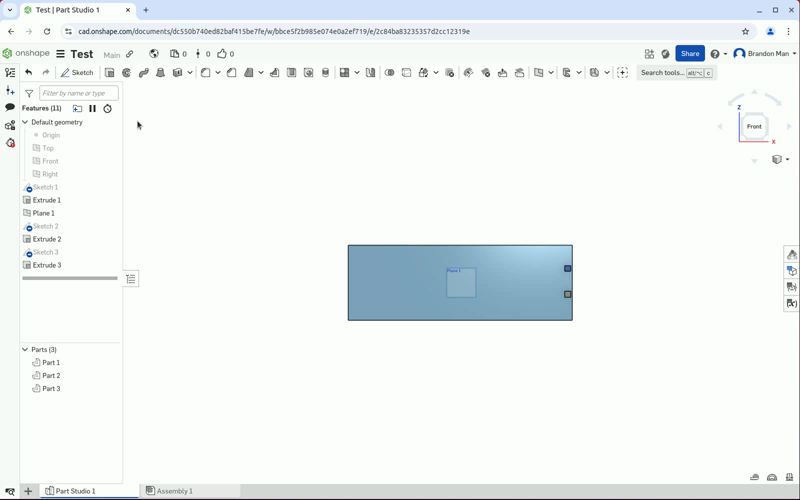
key(shift+h)
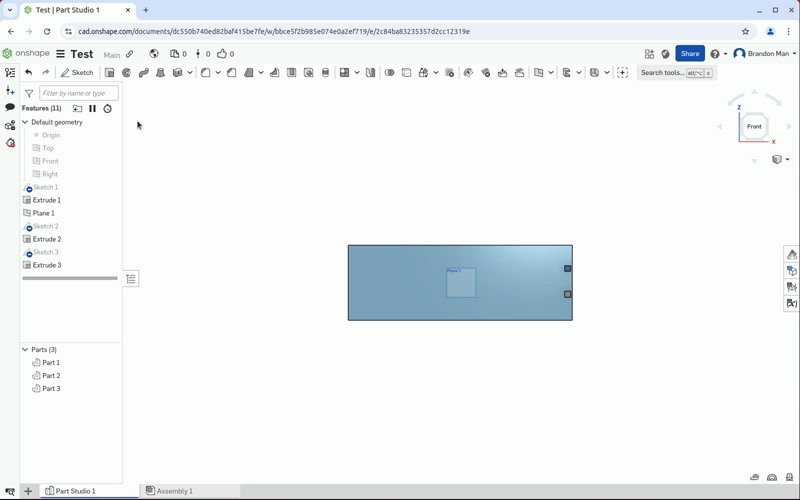
mouse_move(73, 189)
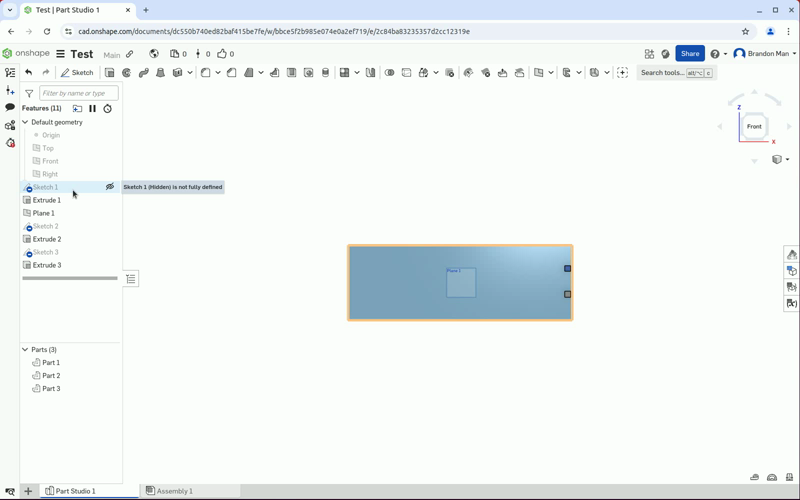
click(73, 189)
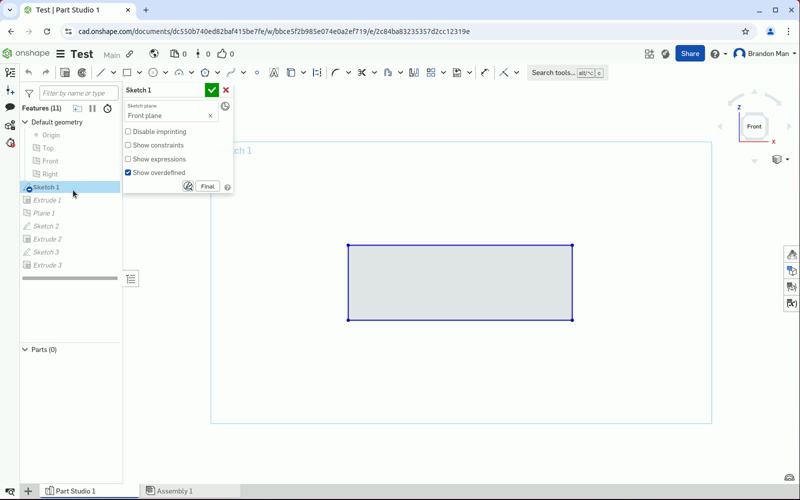
mouse_move(229, 92)
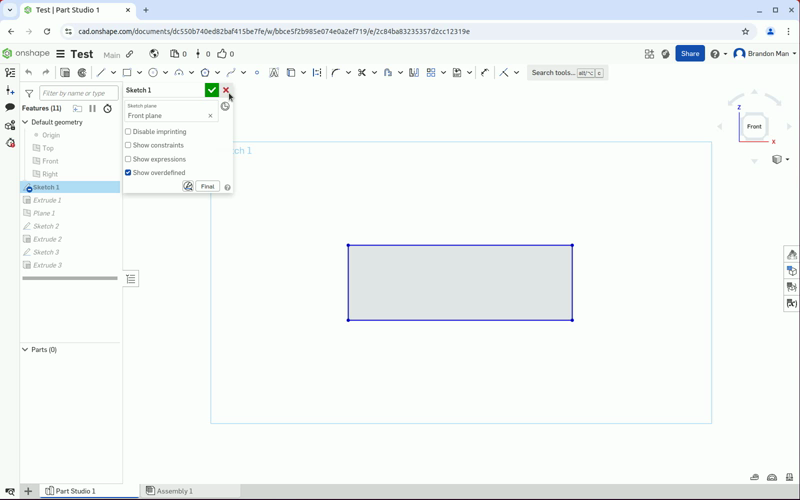
click(229, 92)
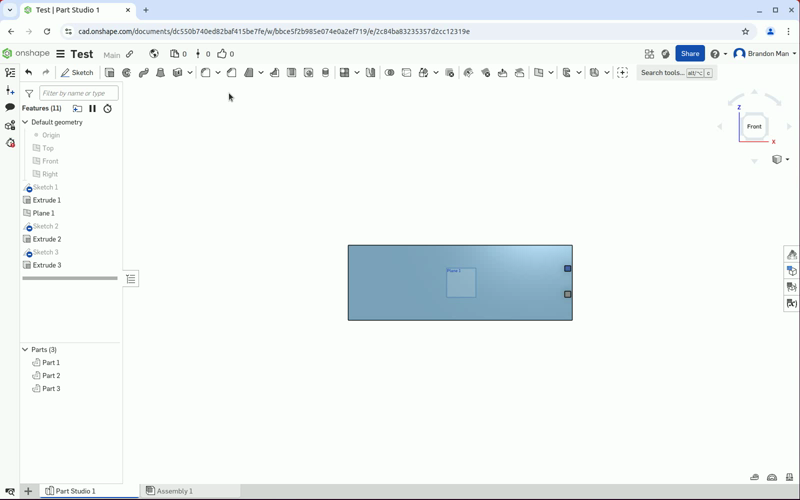
mouse_move(541, 75)
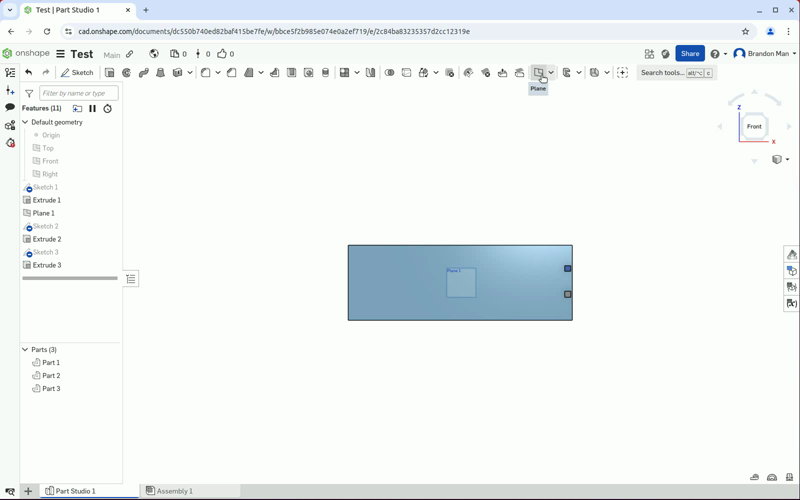
click(541, 75)
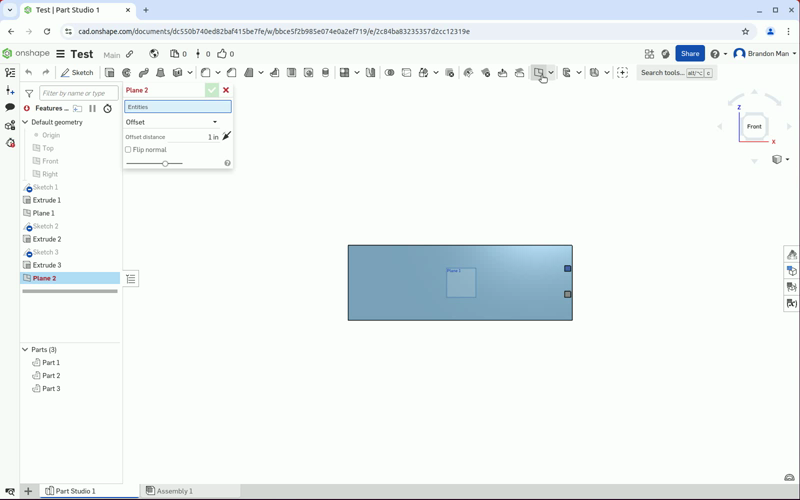
mouse_move(73, 163)
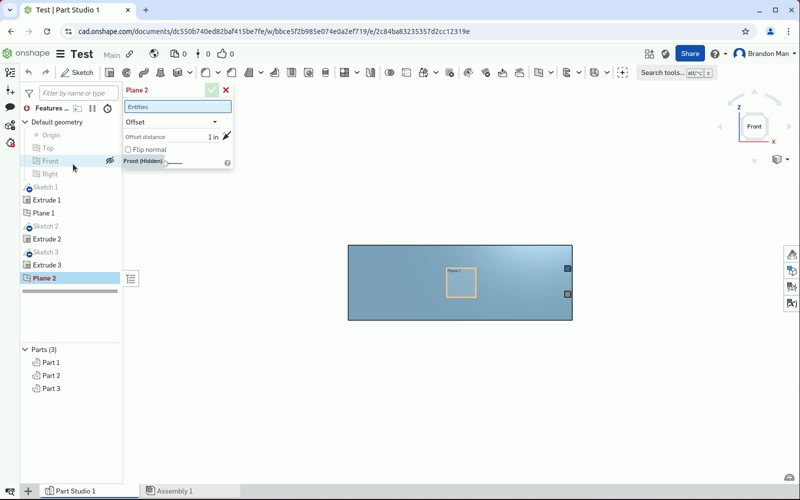
click(73, 163)
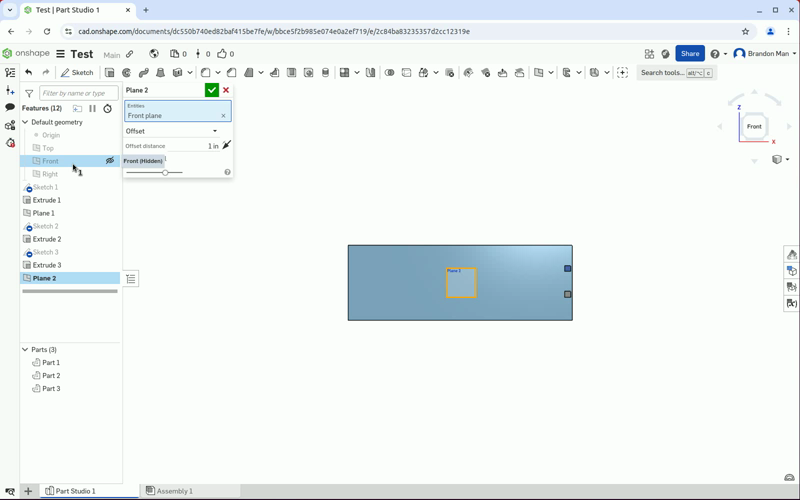
key(tab, 2)
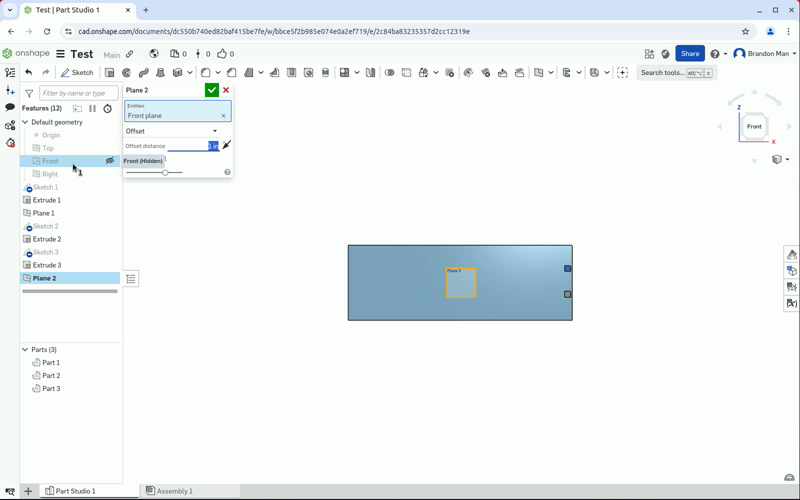
text(1.695)
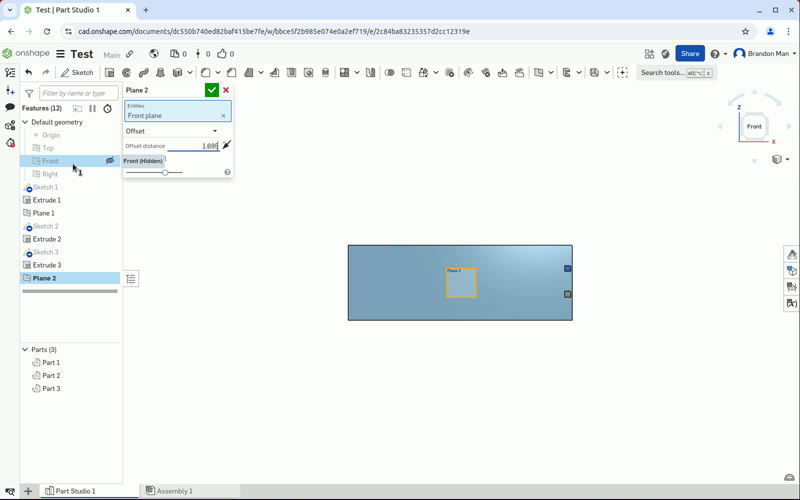
key(enter, 2)
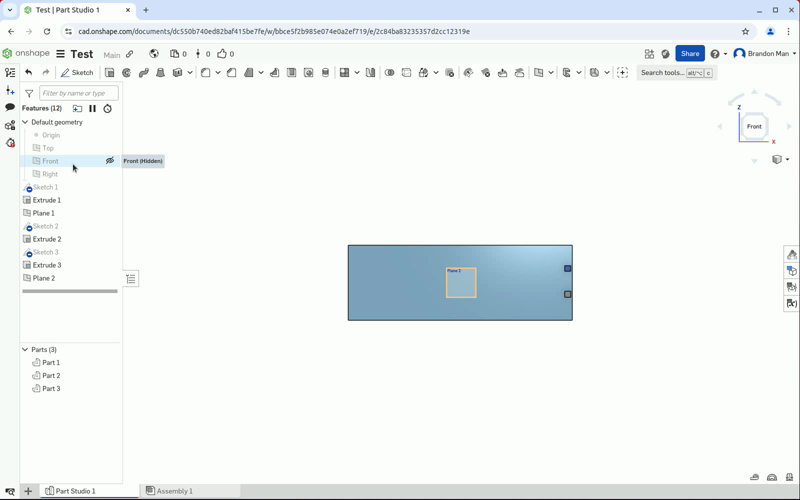
key(shift+s)
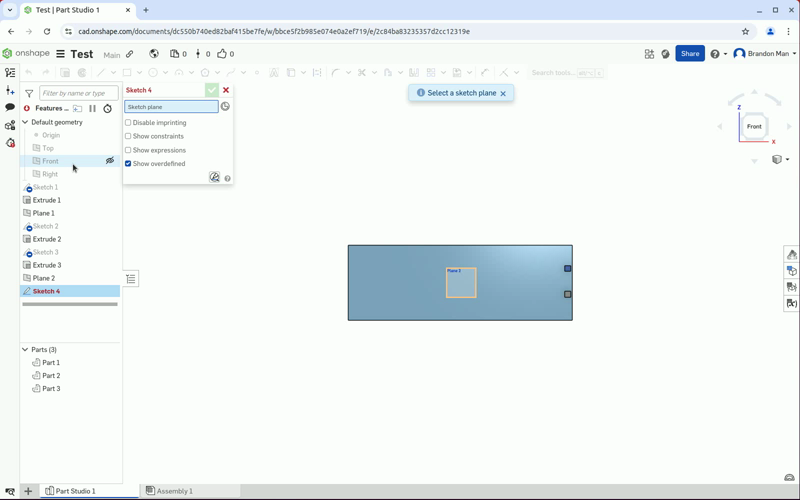
mouse_move(73, 280)
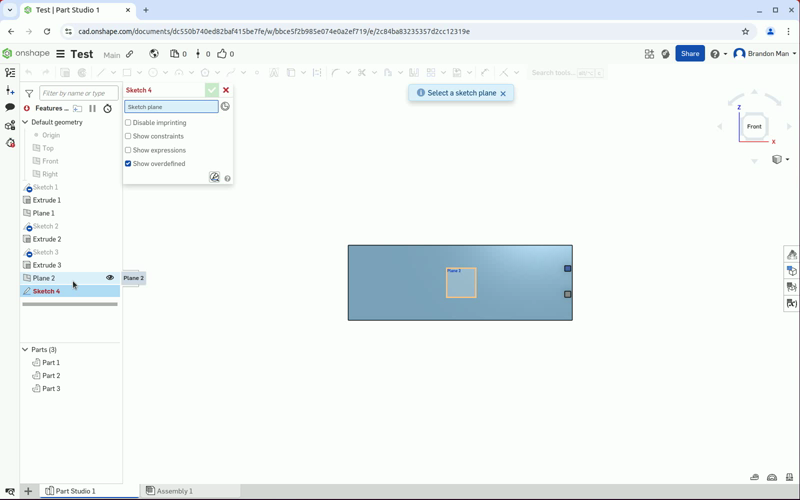
click(73, 280)
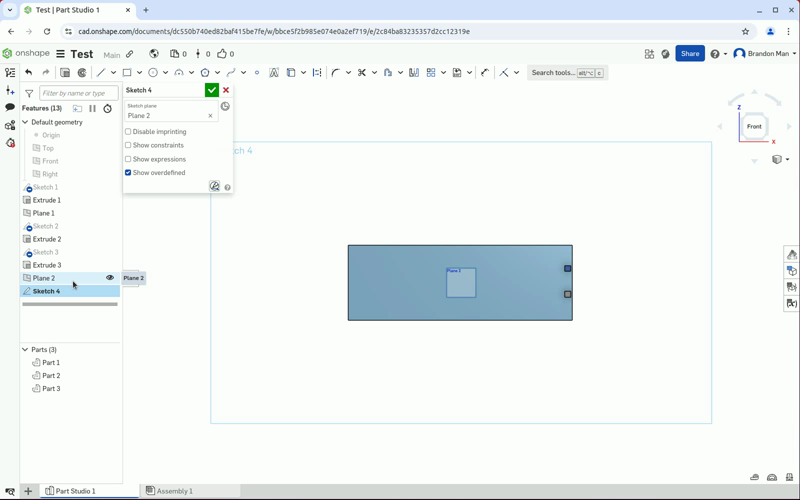
mouse_move(73, 352)
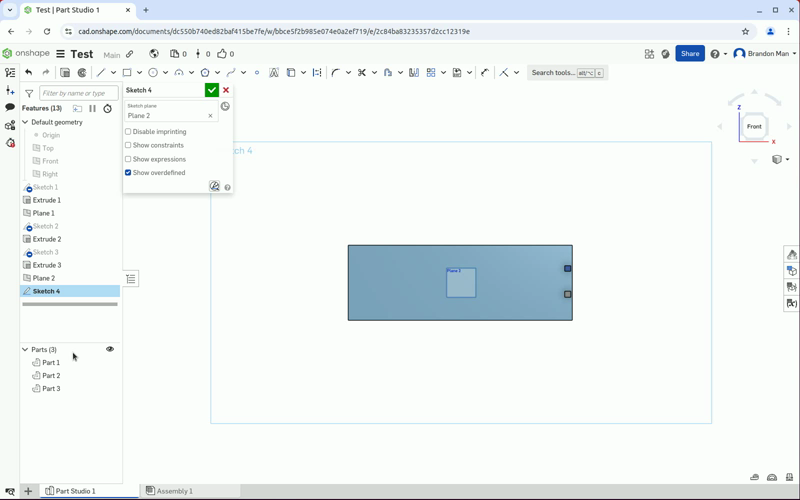
key(y)
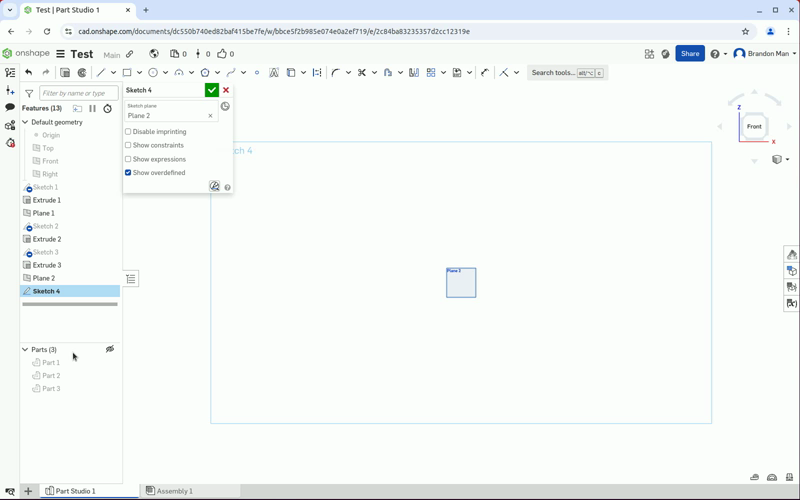
key(l)
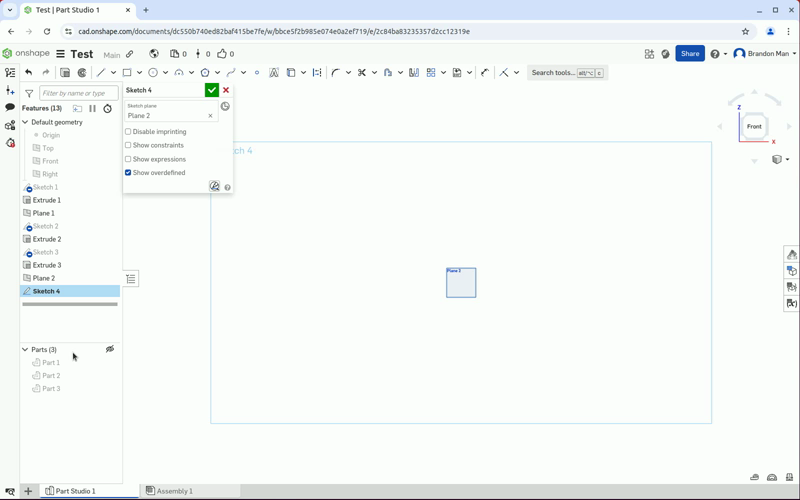
key_down(shift)
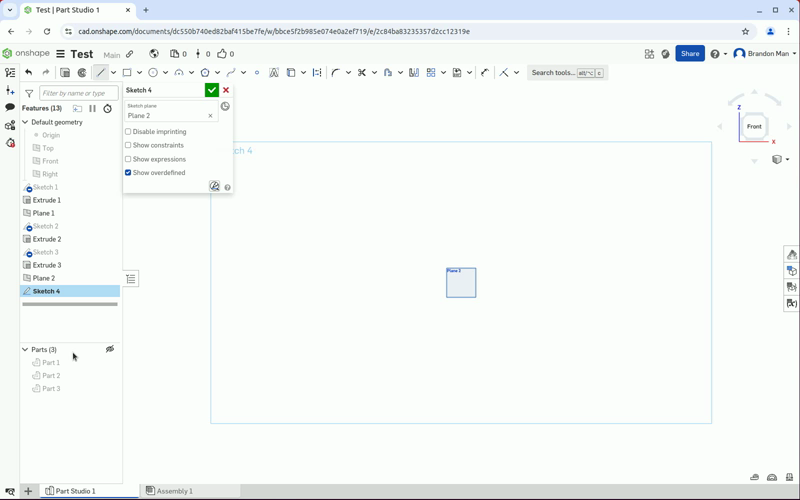
mouse_move(564, 297)
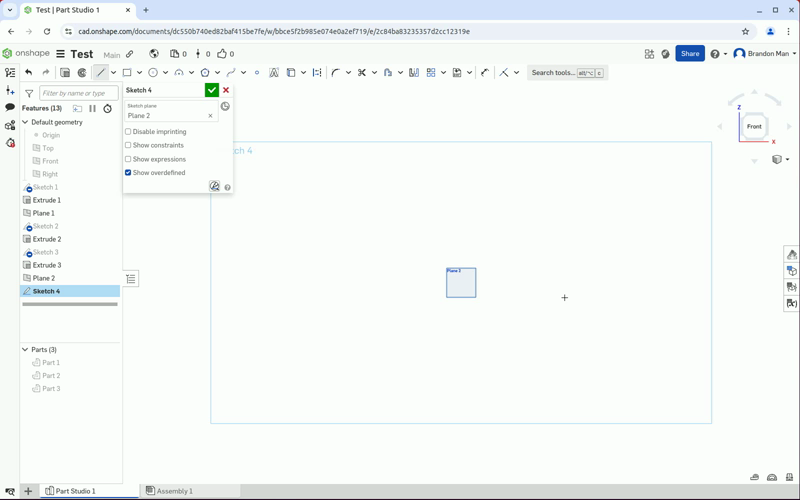
click(564, 297)
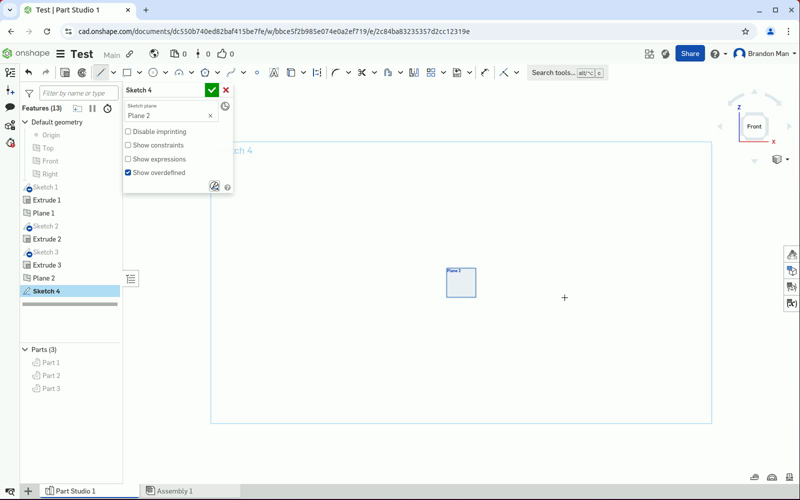
key_up(shift)
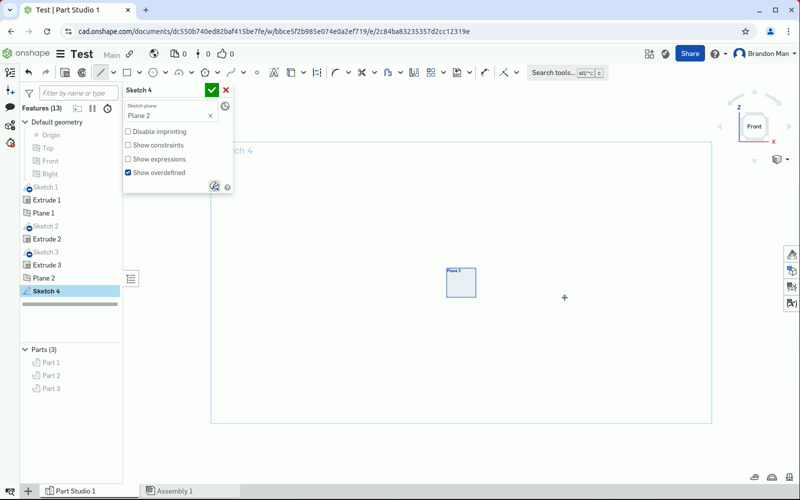
key_down(shift)
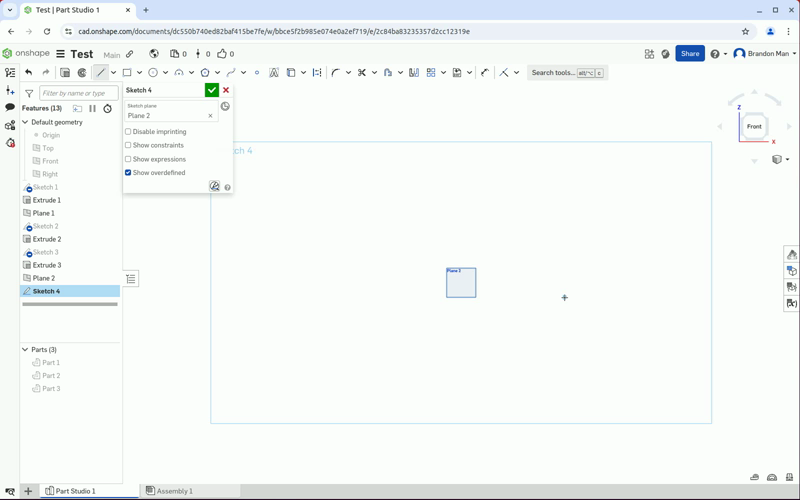
mouse_move(589, 297)
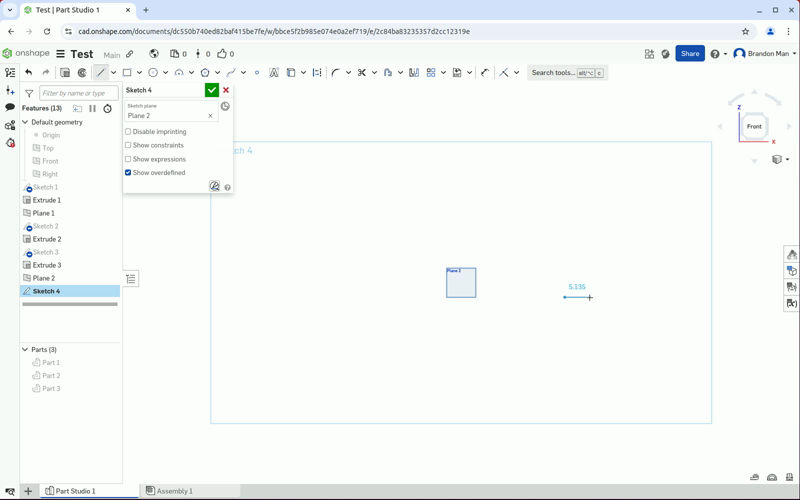
mouse_move(570, 297)
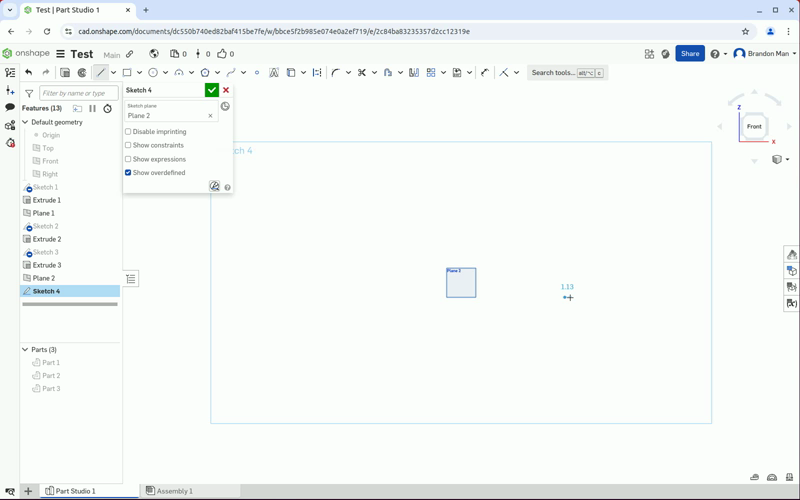
scroll(6)
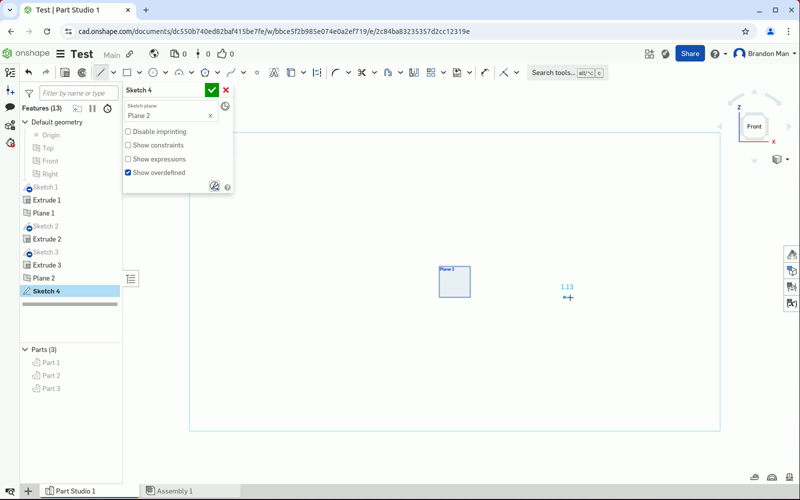
scroll(6)
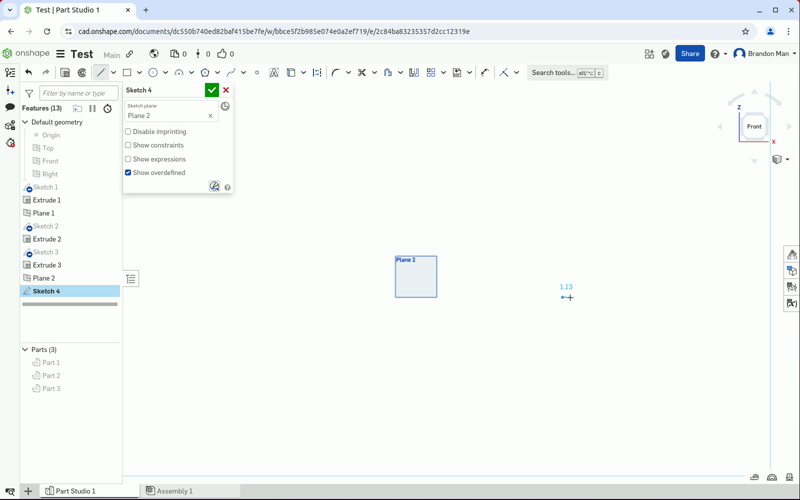
scroll(6)
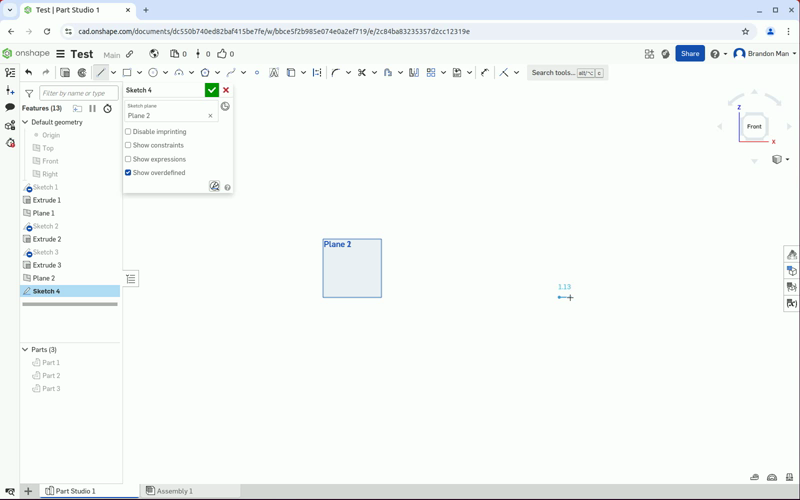
scroll(6)
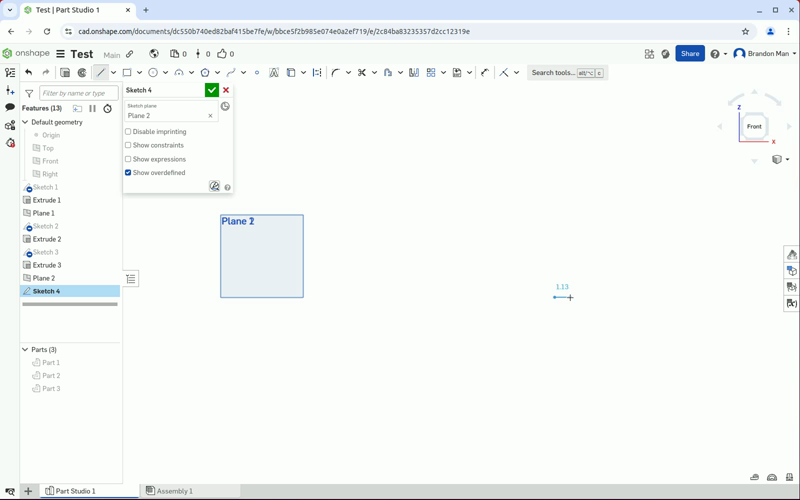
scroll(6)
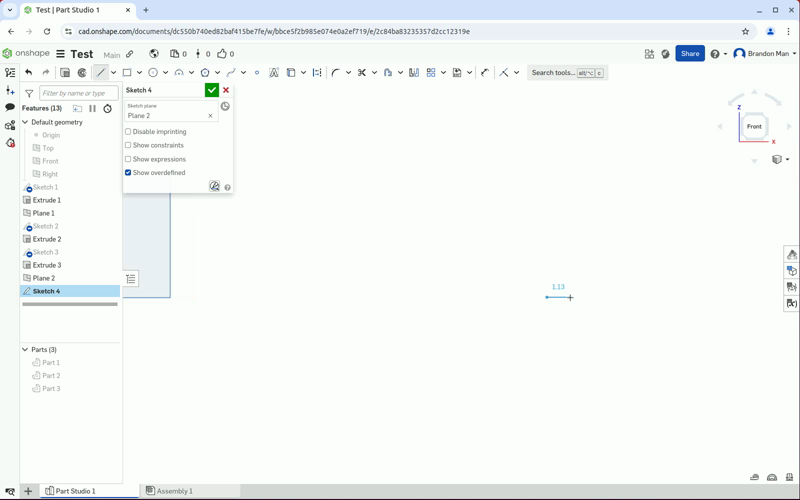
scroll(6)
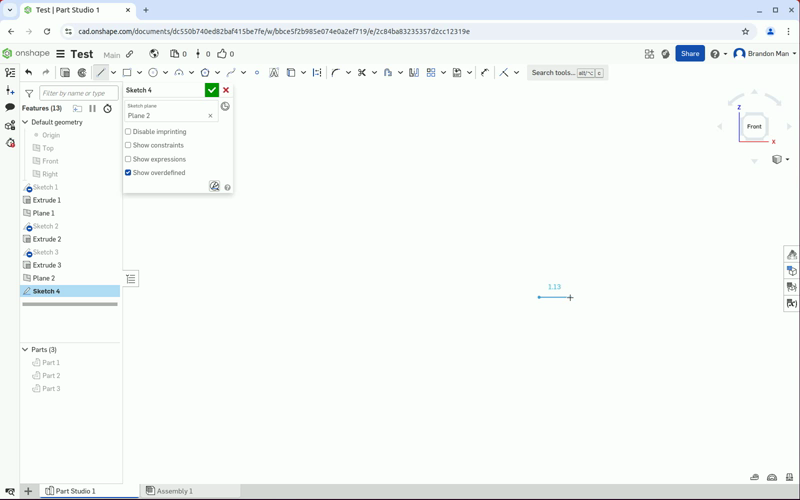
scroll(6)
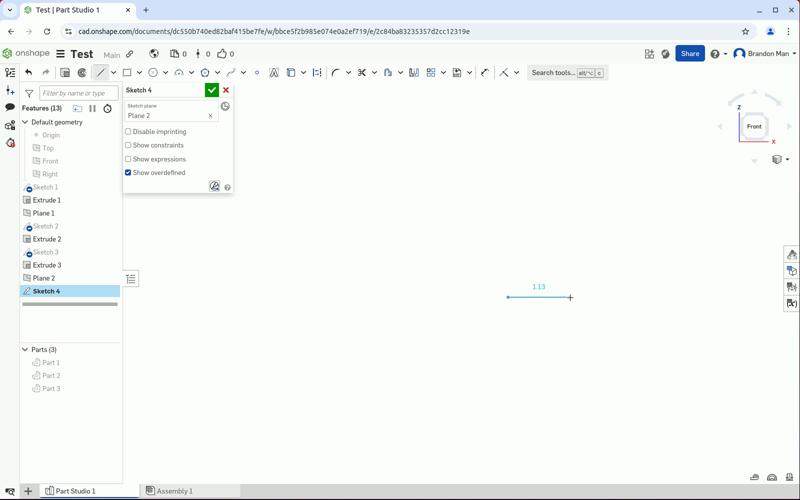
click(570, 297)
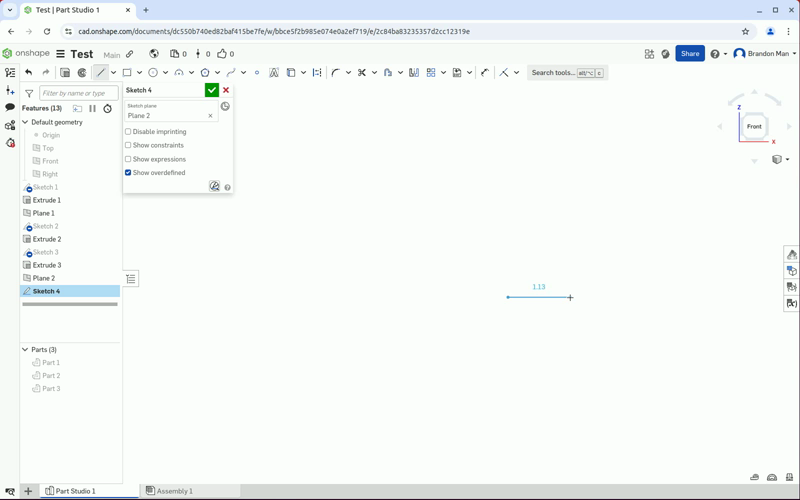
scroll(-6)
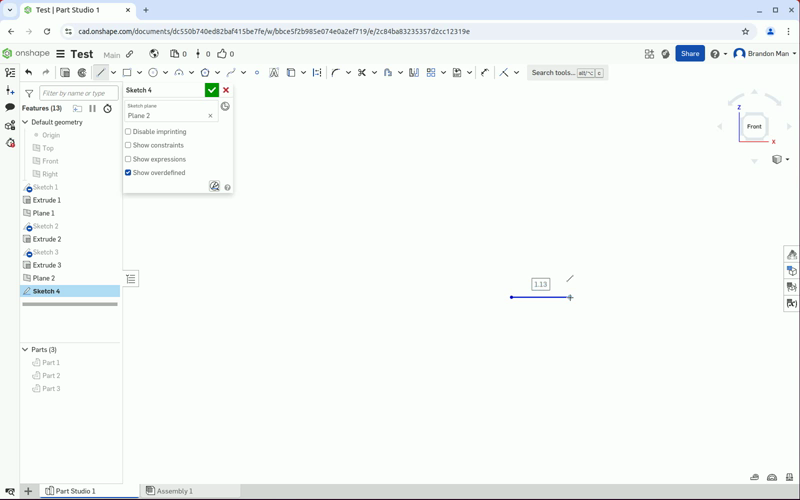
scroll(-6)
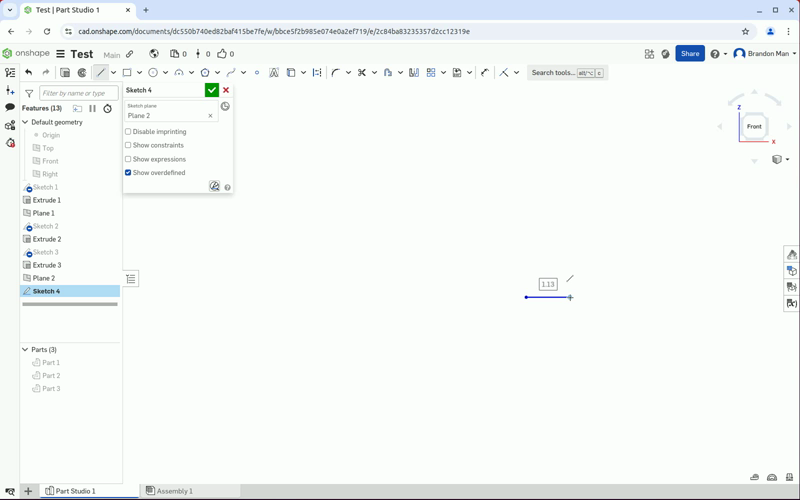
scroll(-6)
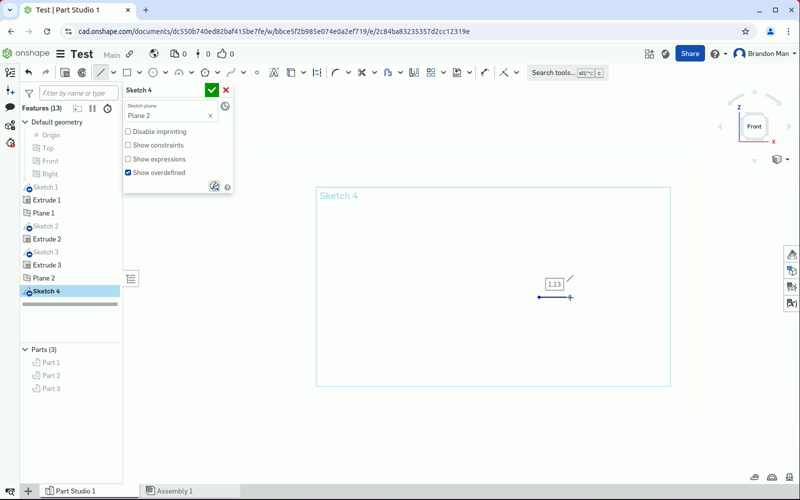
scroll(-6)
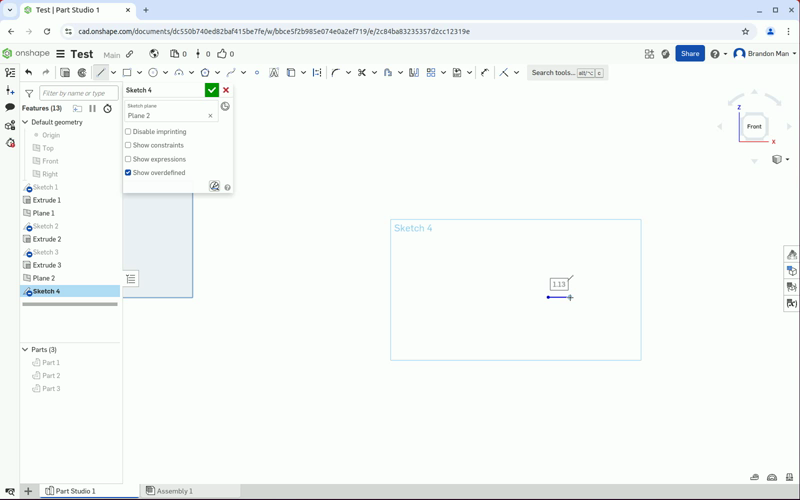
scroll(-6)
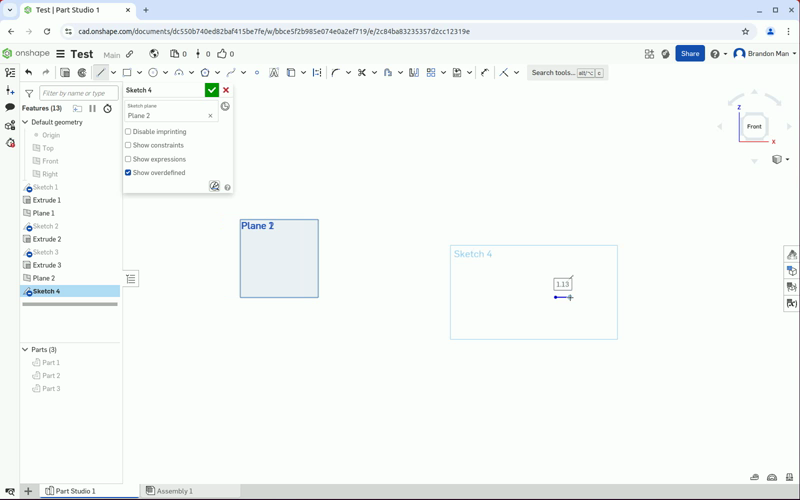
scroll(-6)
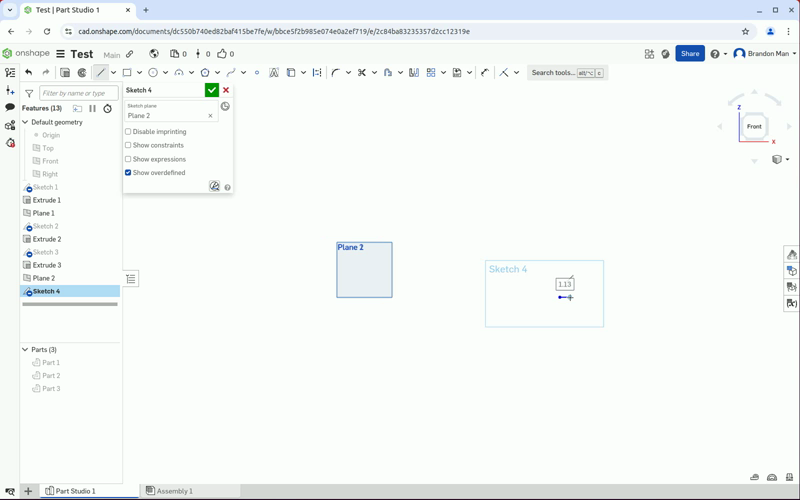
scroll(-6)
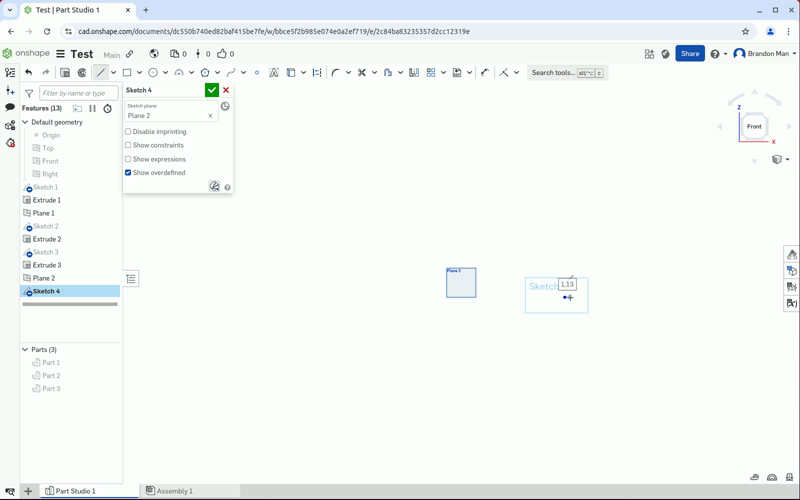
key_up(shift)
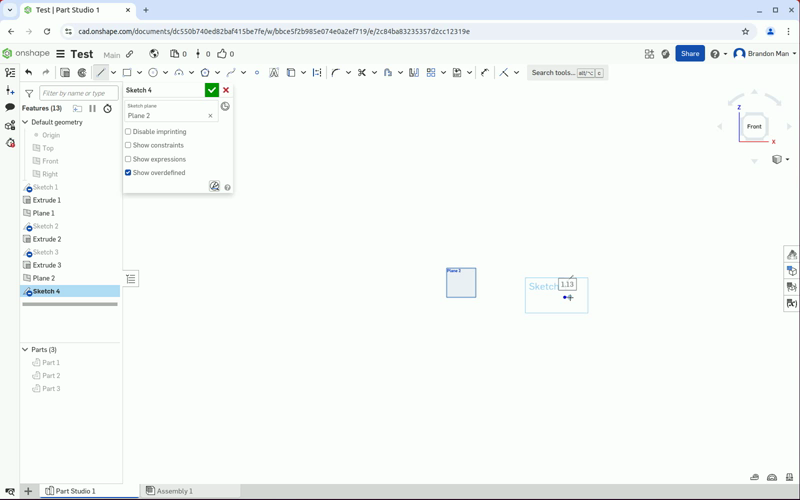
key_down(shift)
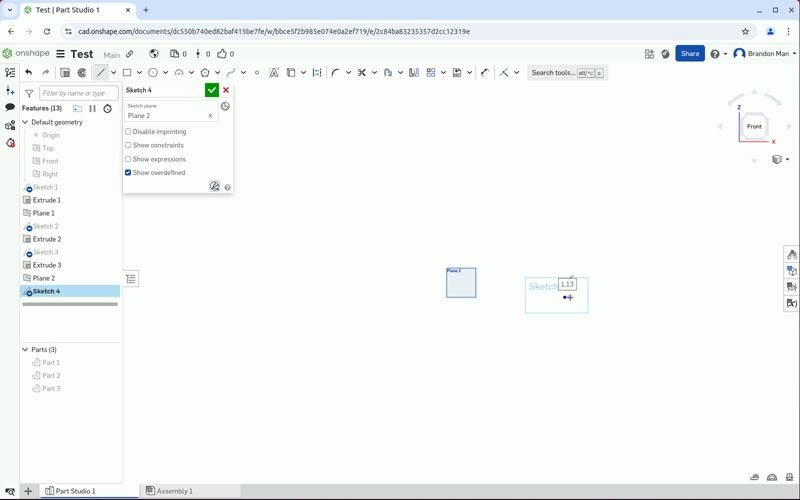
mouse_move(589, 297)
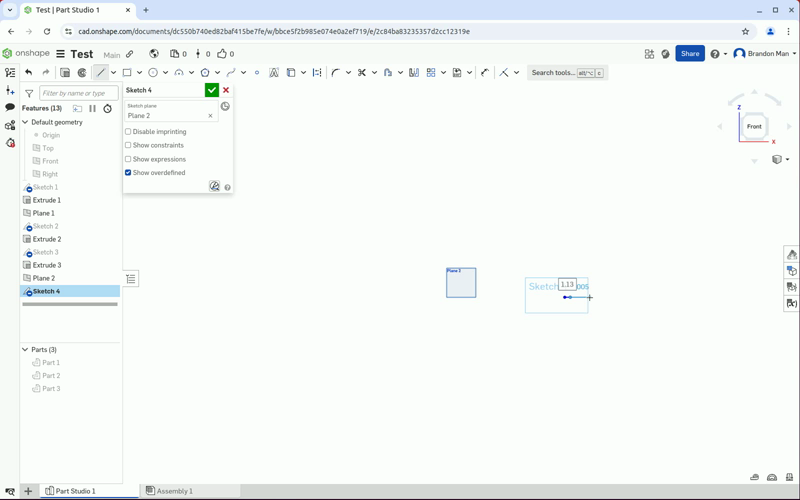
mouse_move(570, 270)
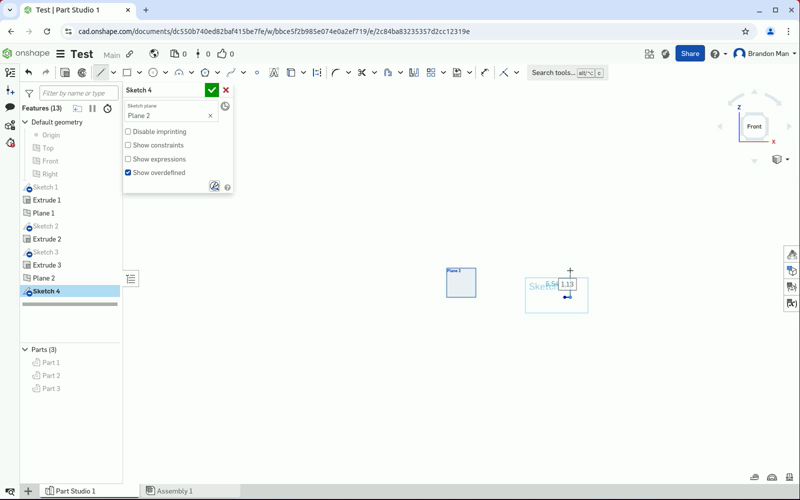
click(570, 270)
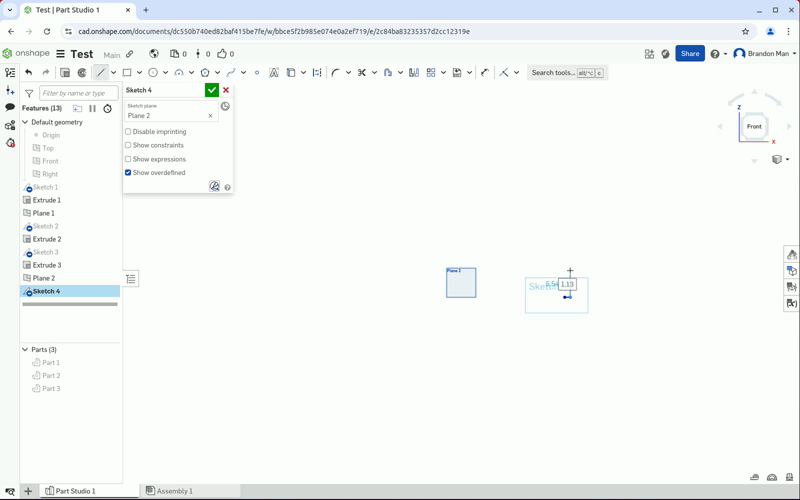
key_up(shift)
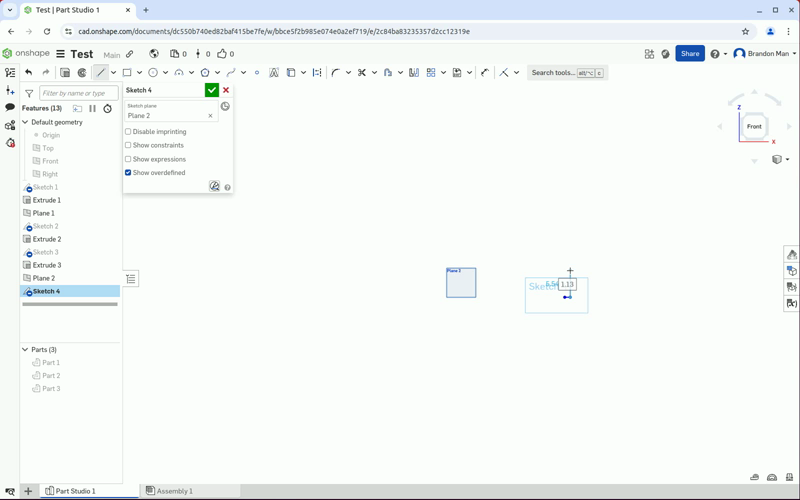
key_down(shift)
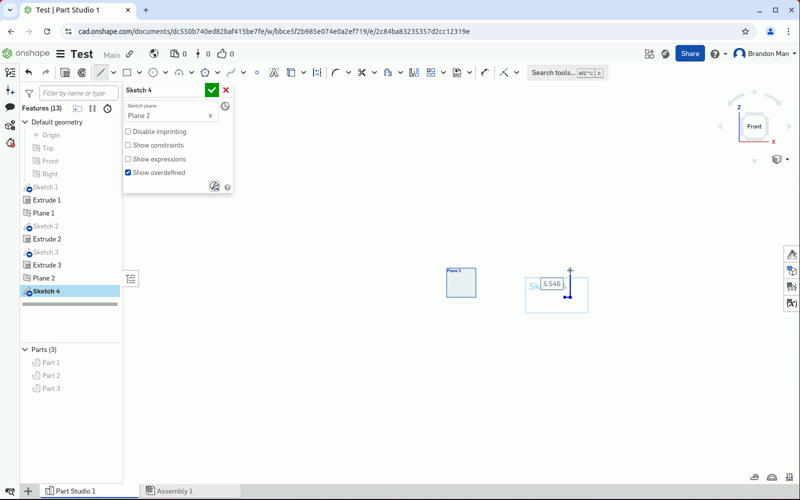
mouse_move(589, 270)
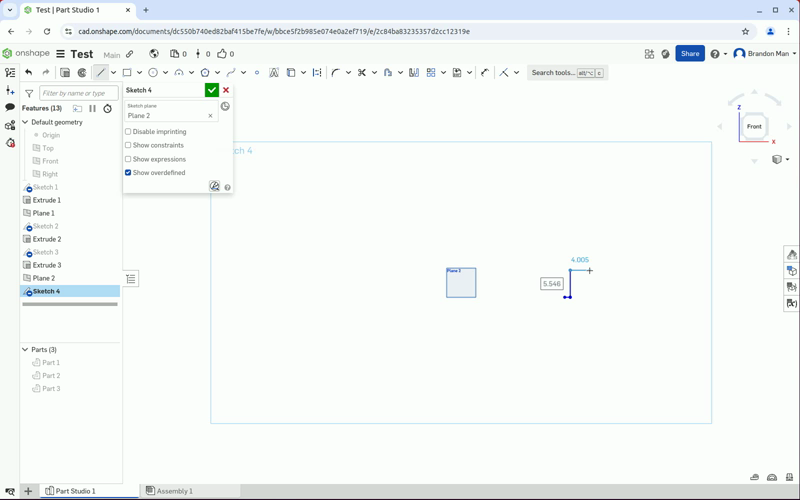
mouse_move(564, 270)
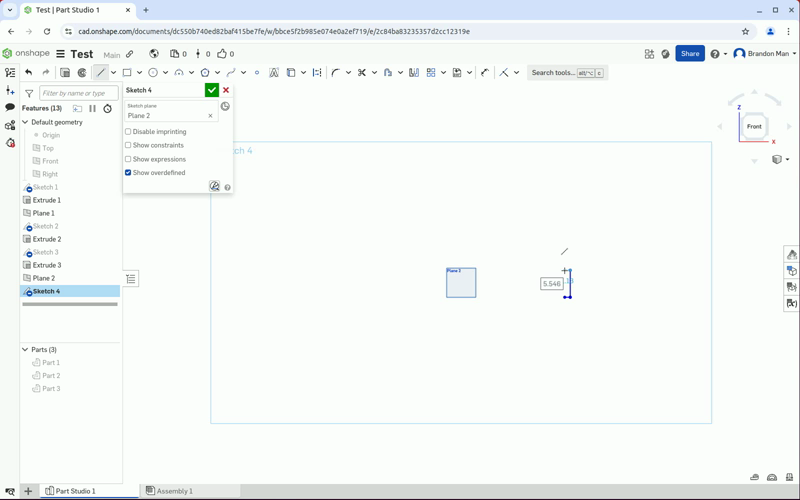
scroll(6)
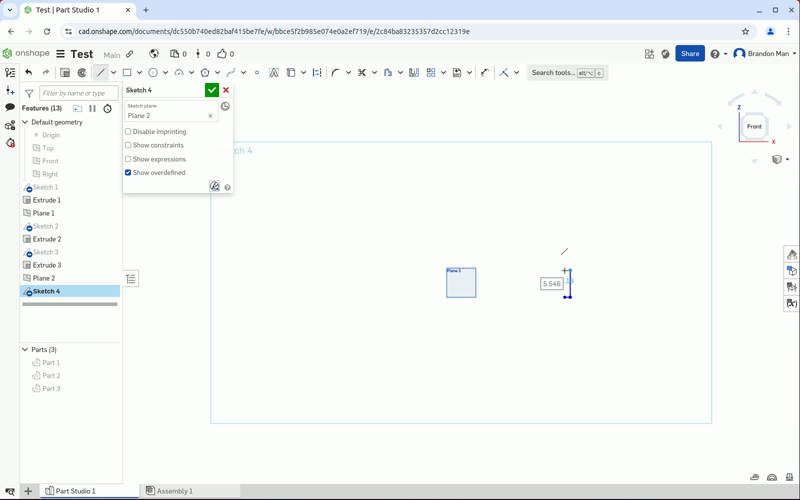
scroll(6)
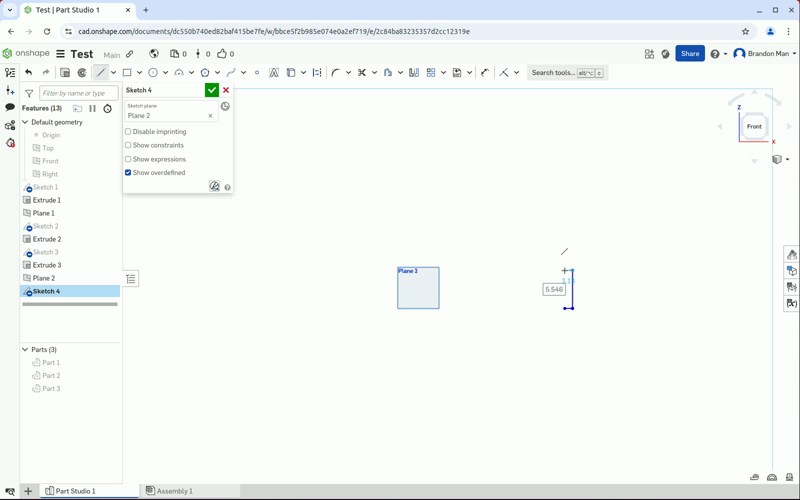
scroll(6)
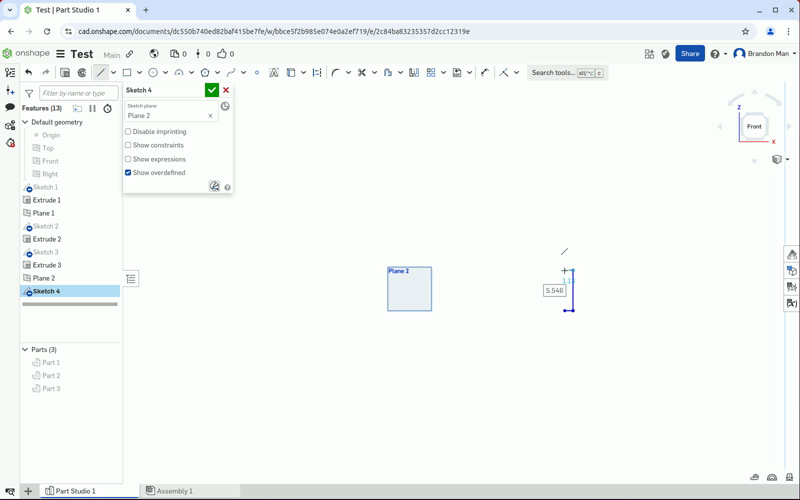
scroll(6)
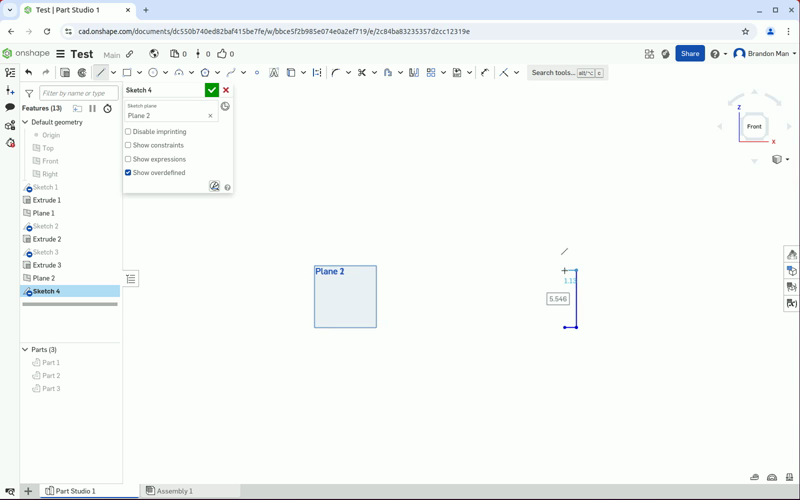
scroll(6)
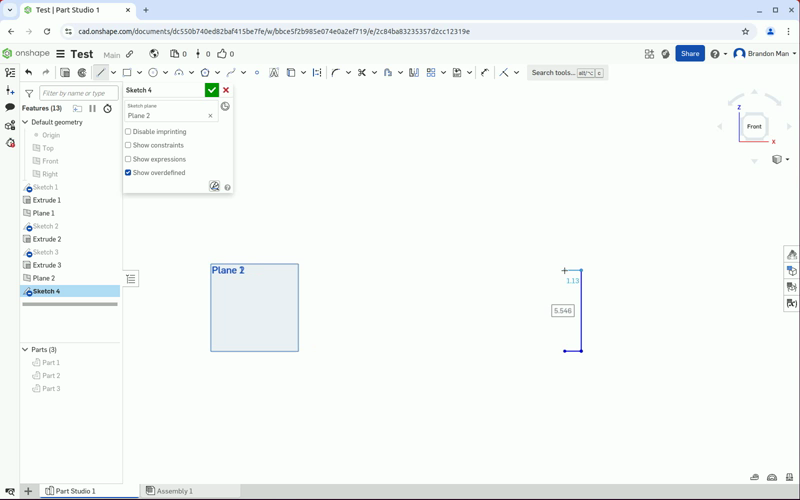
scroll(6)
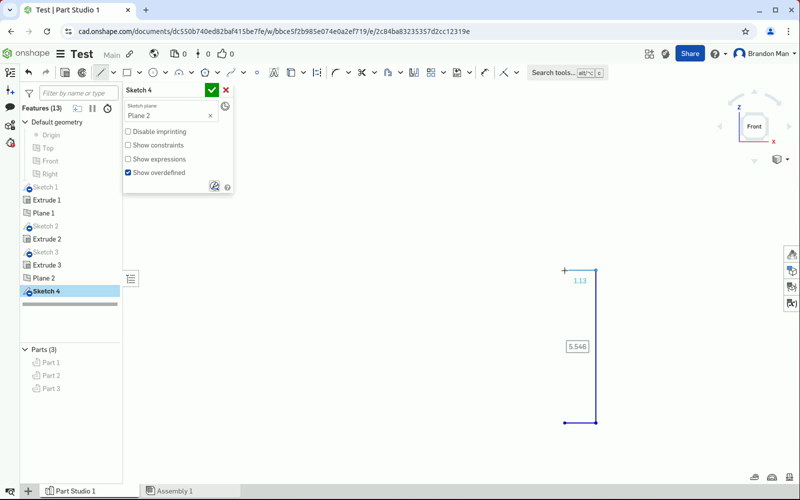
scroll(6)
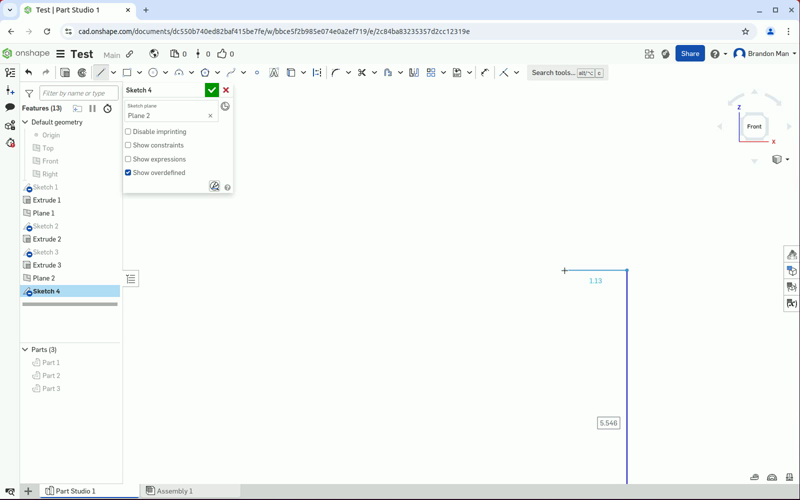
click(564, 270)
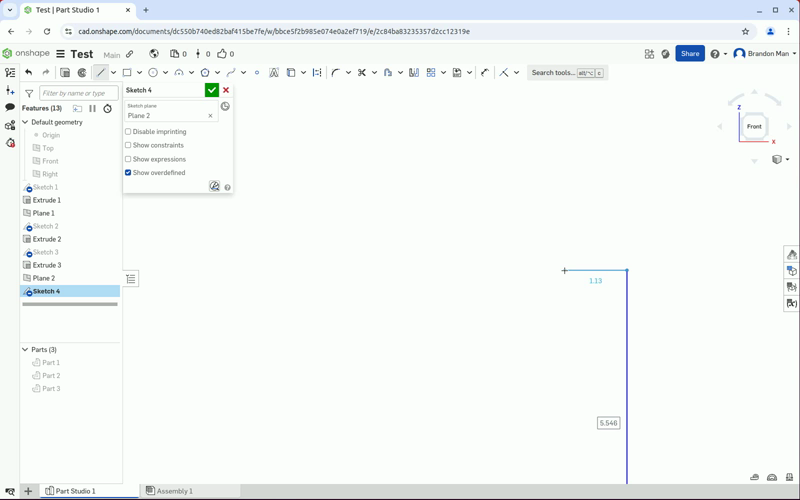
scroll(-6)
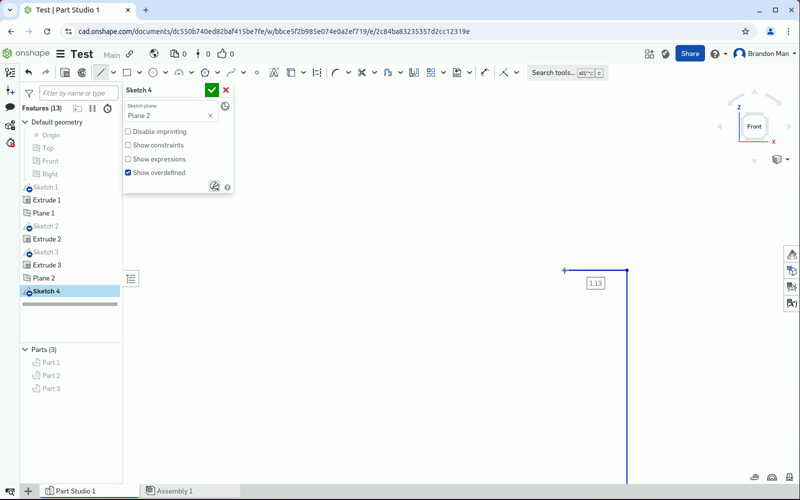
scroll(-6)
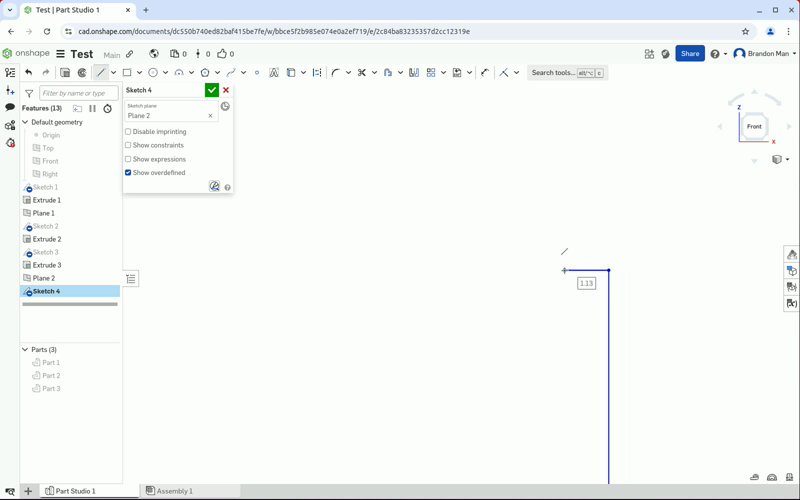
scroll(-6)
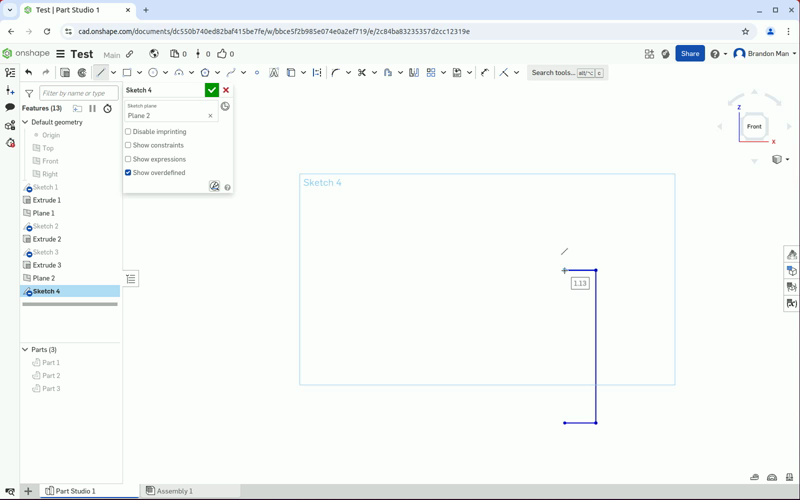
scroll(-6)
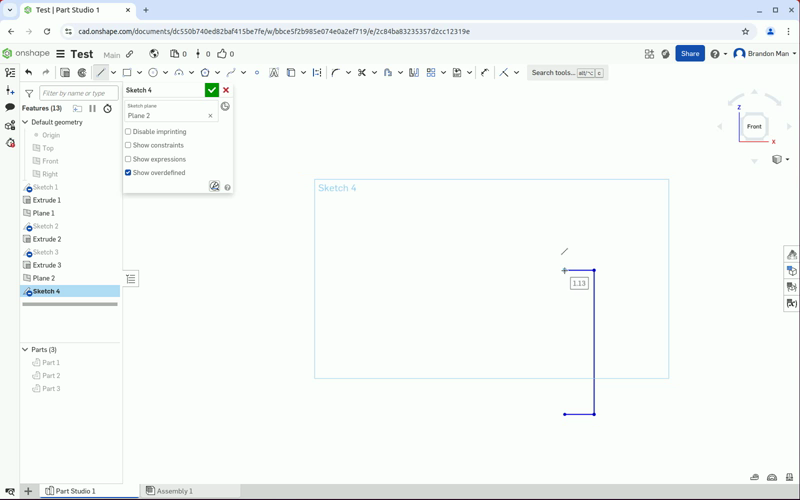
scroll(-6)
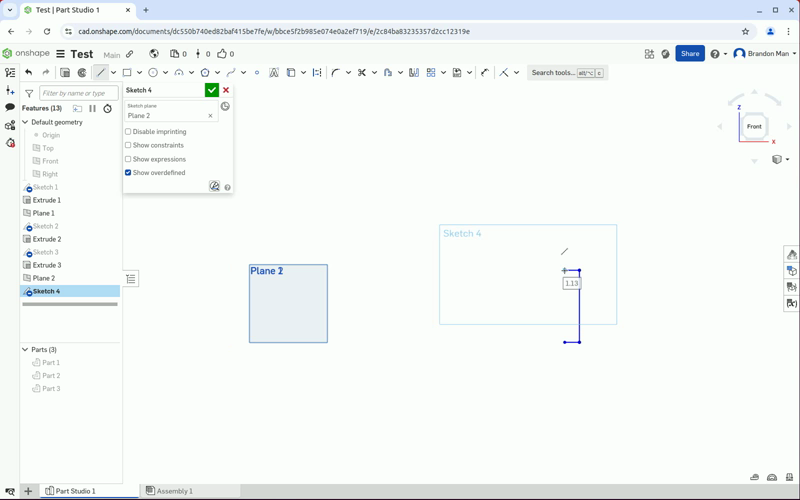
scroll(-6)
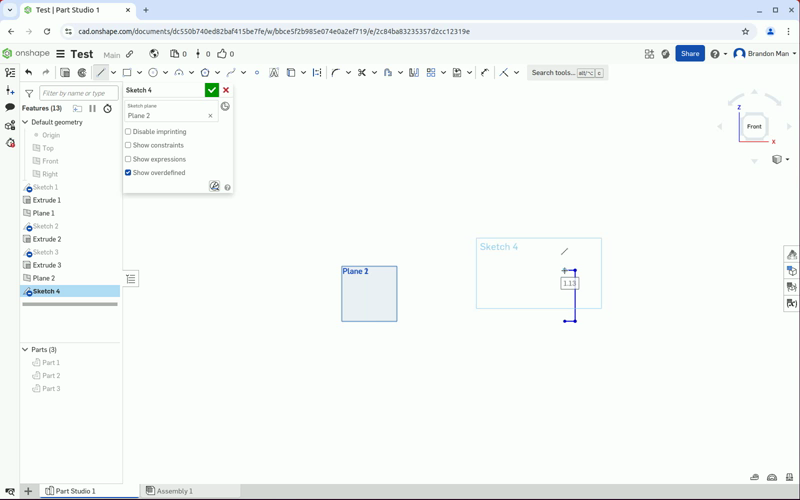
scroll(-6)
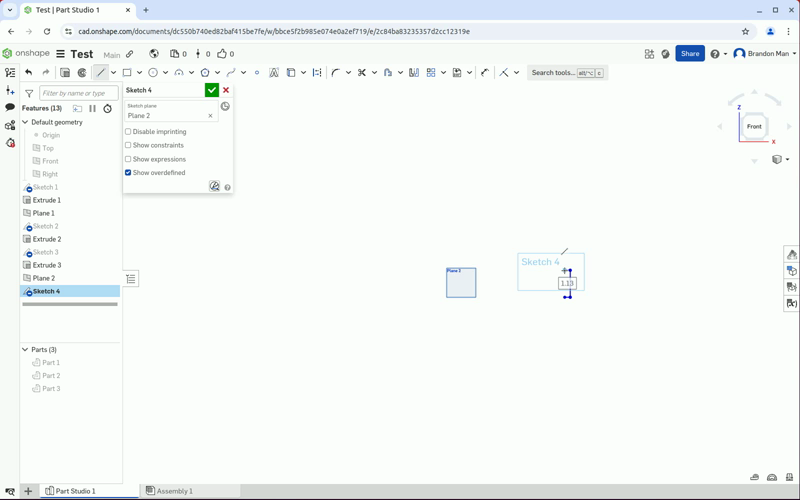
key_up(shift)
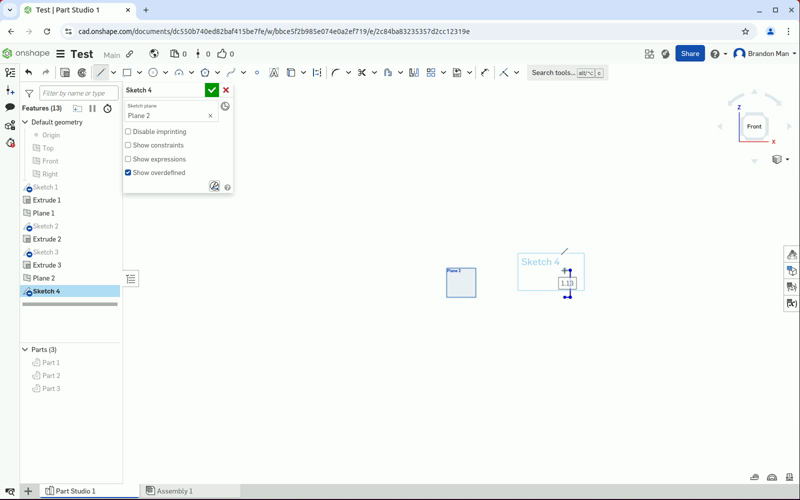
mouse_move(589, 270)
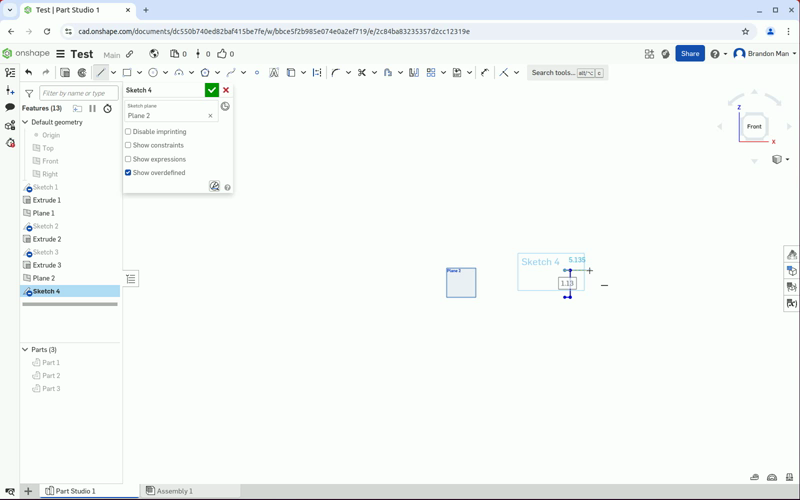
key_down(shift)
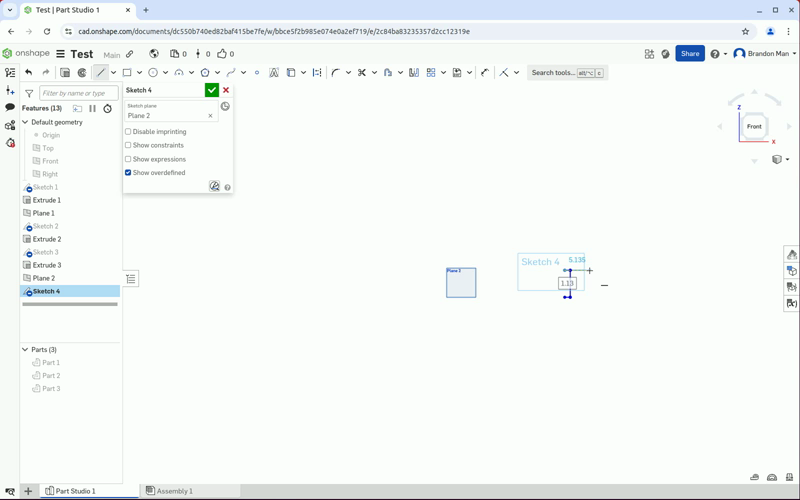
mouse_move(564, 297)
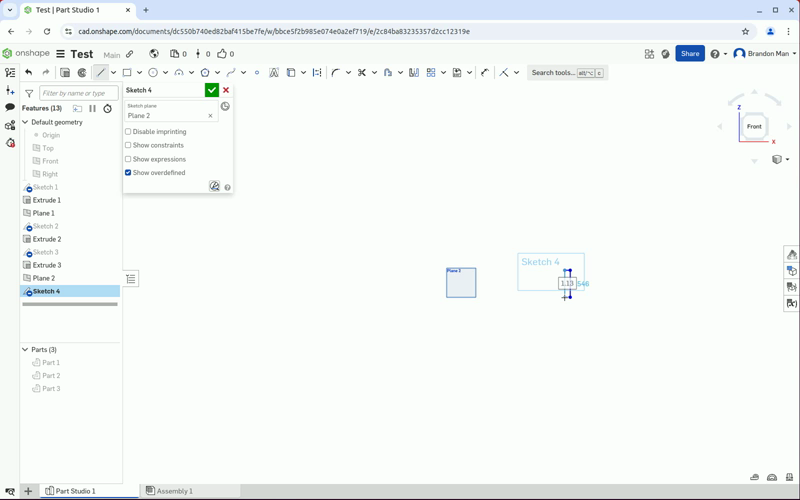
key_up(shift)
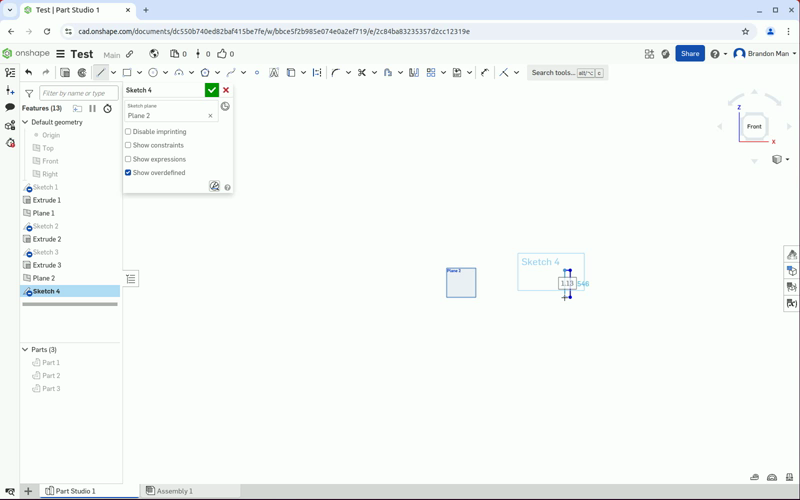
click(564, 297)
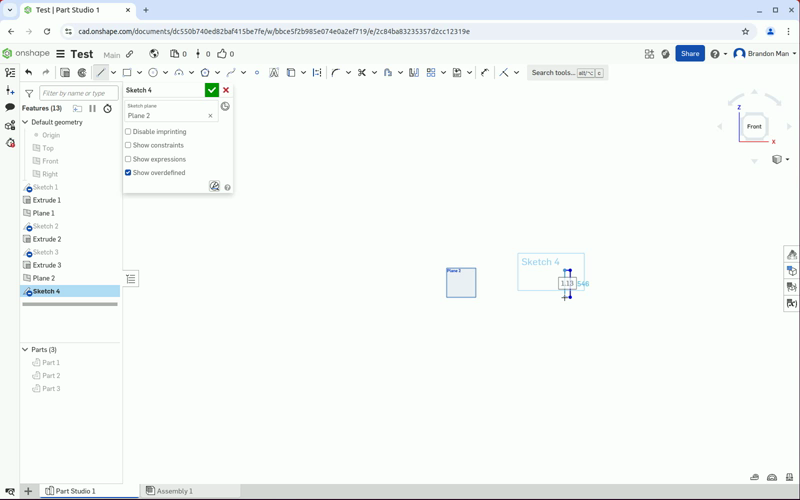
key(esc)
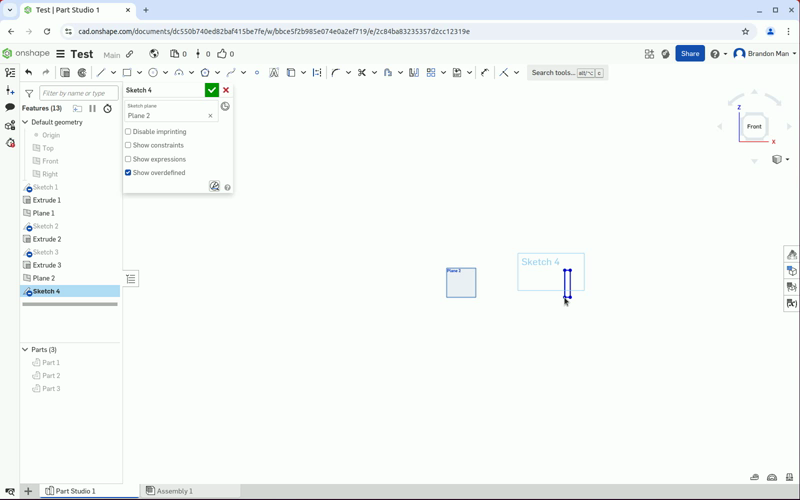
mouse_move(565, 275)
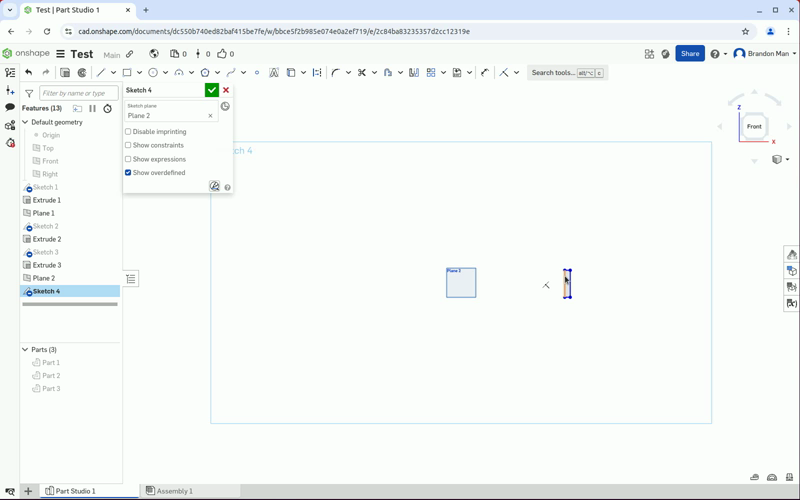
scroll(6)
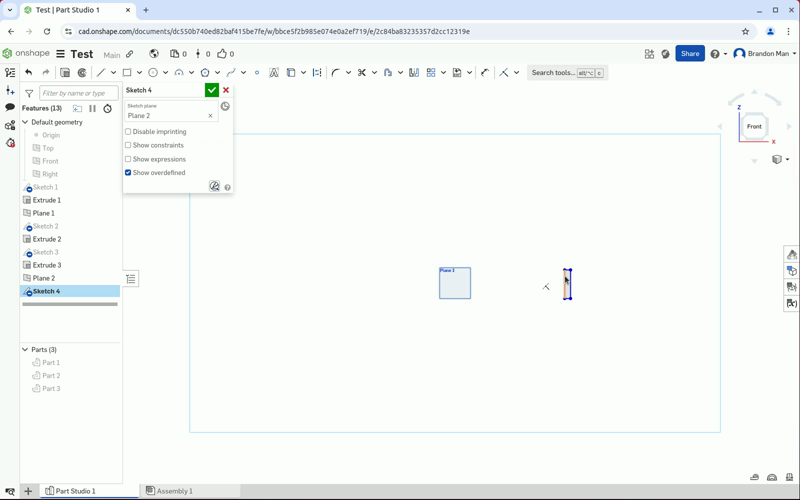
scroll(6)
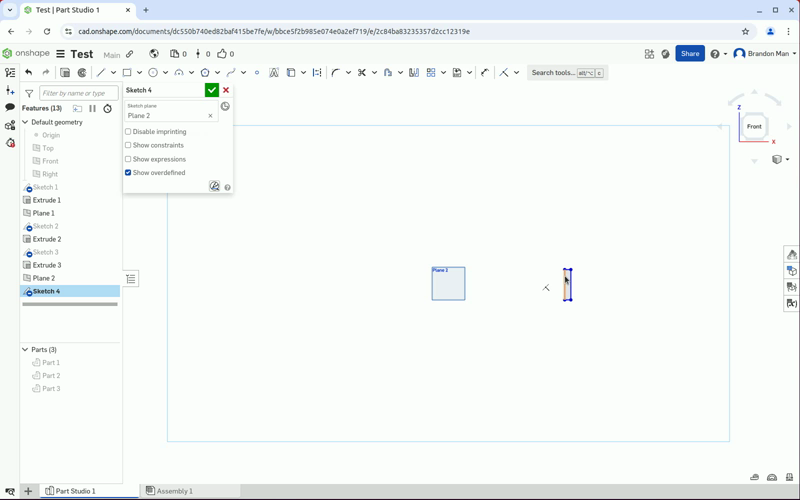
scroll(6)
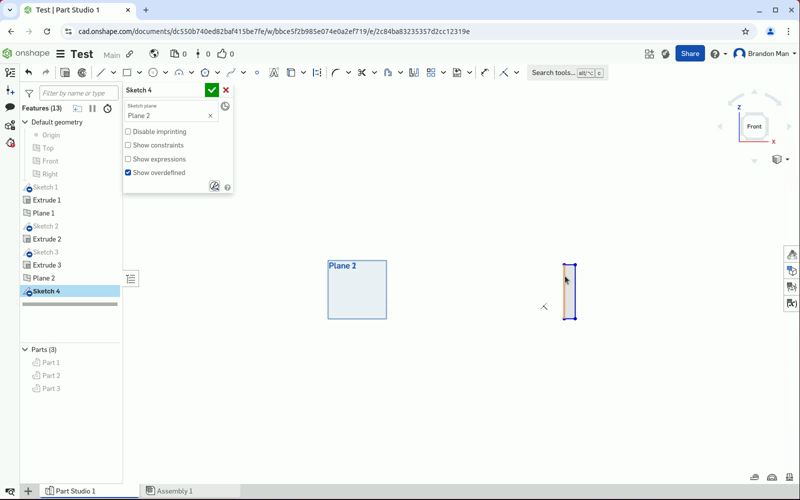
scroll(6)
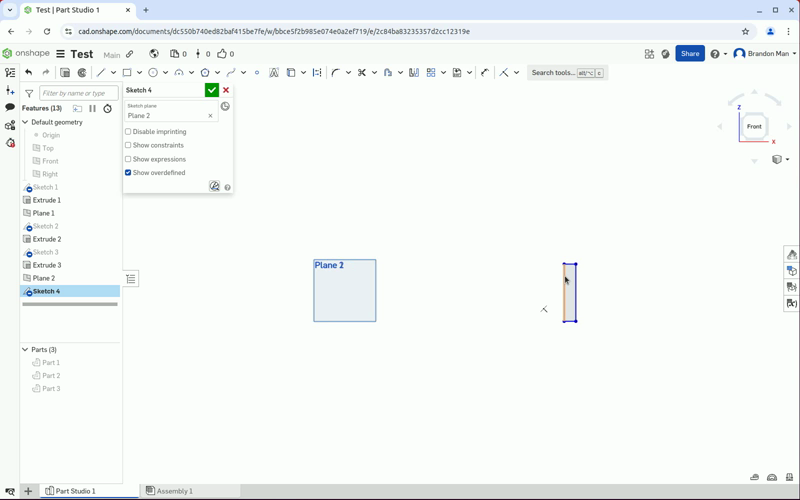
scroll(6)
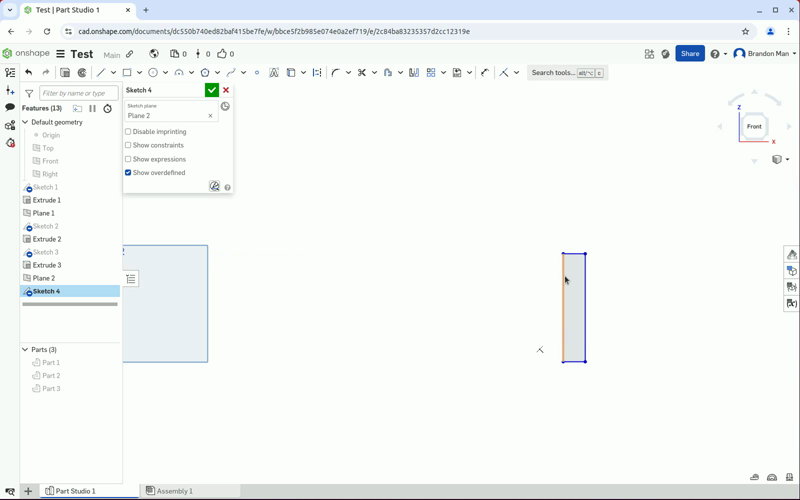
scroll(6)
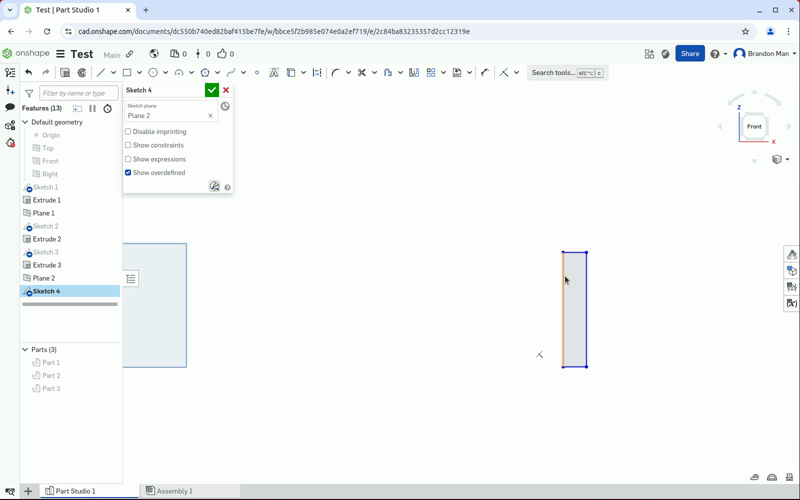
scroll(6)
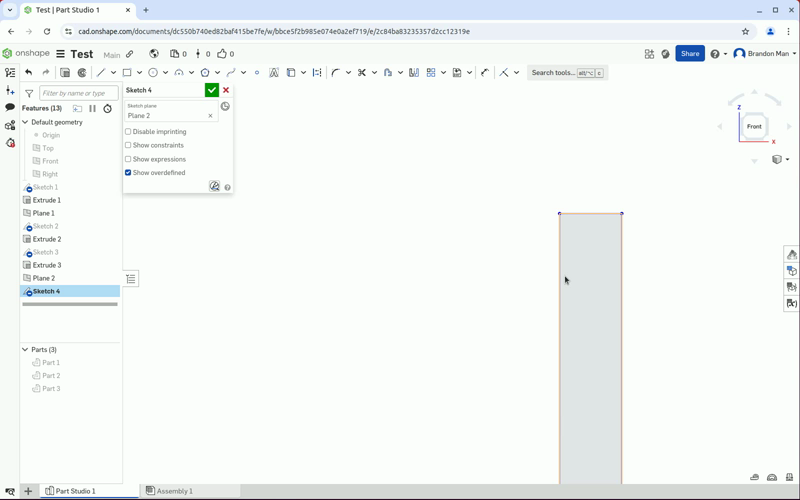
click(565, 275)
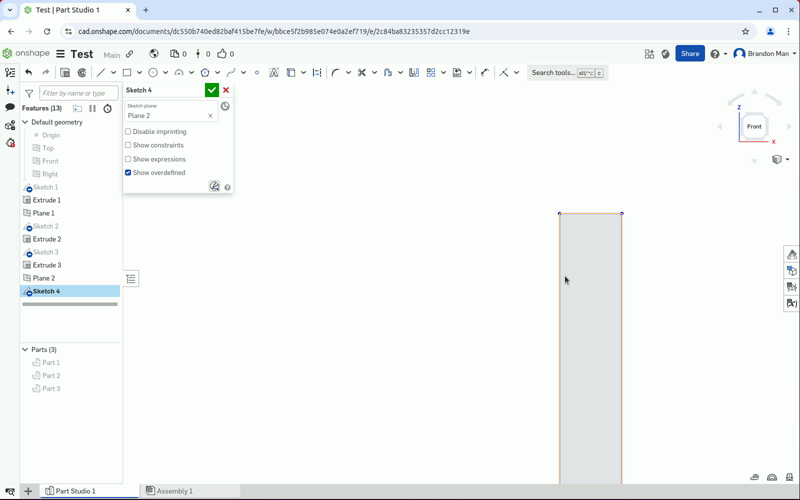
scroll(-6)
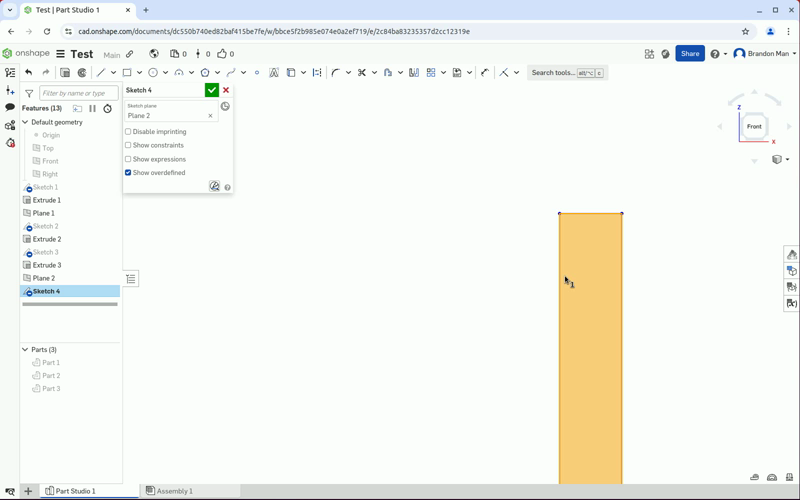
scroll(-6)
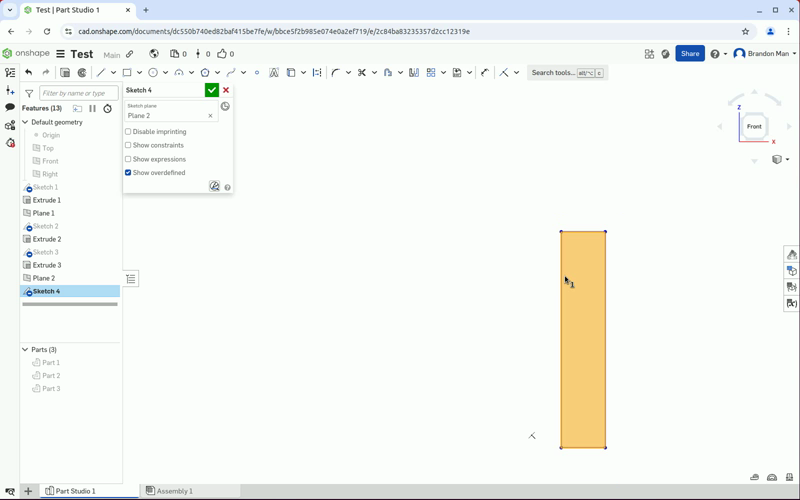
scroll(-6)
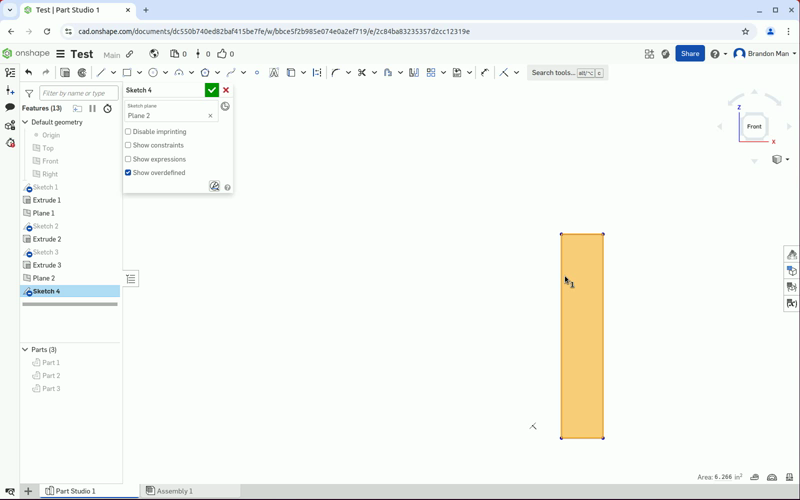
scroll(-6)
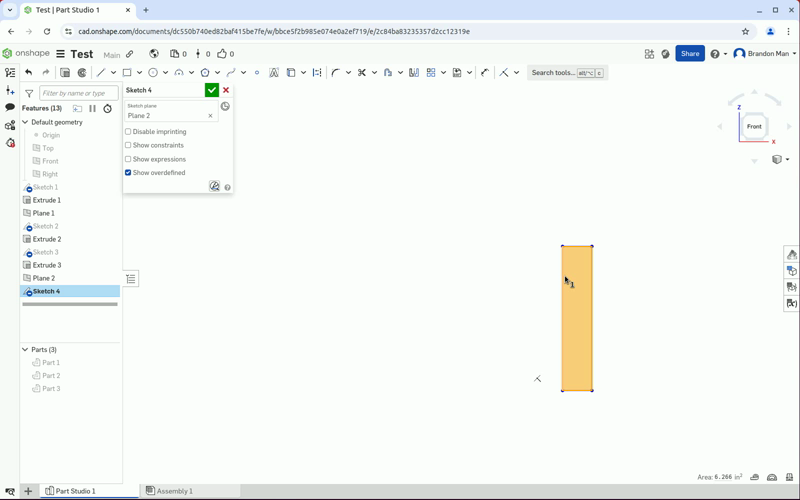
scroll(-6)
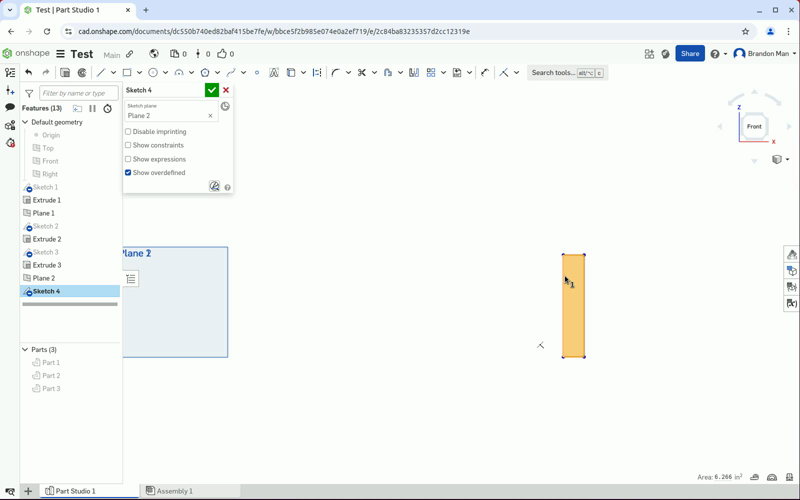
scroll(-6)
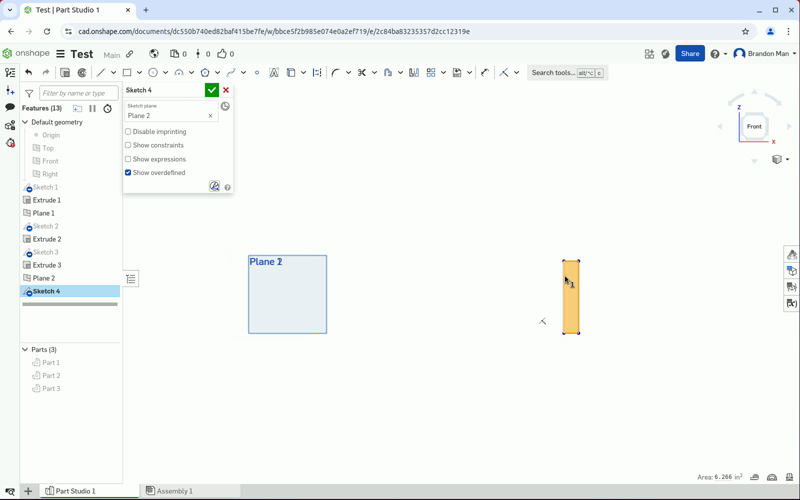
scroll(-6)
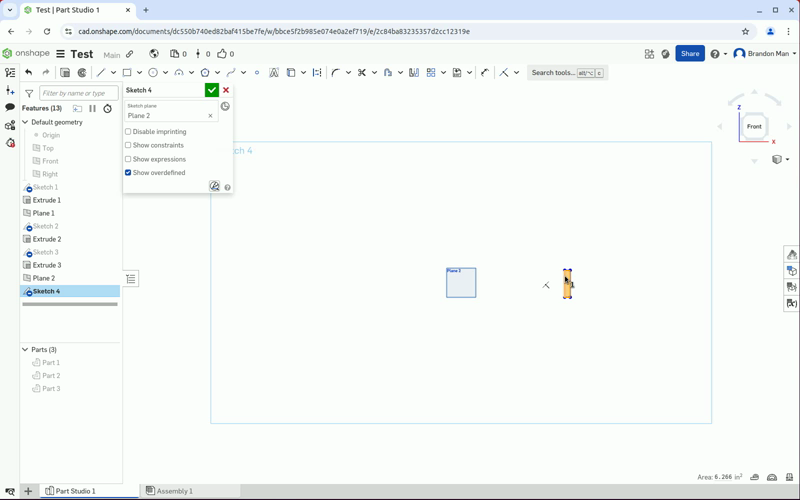
mouse_move(73, 352)
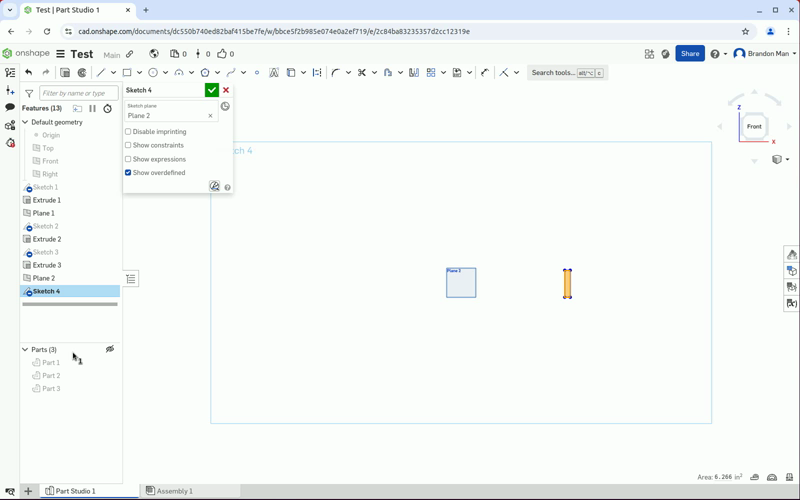
key(shift+y)
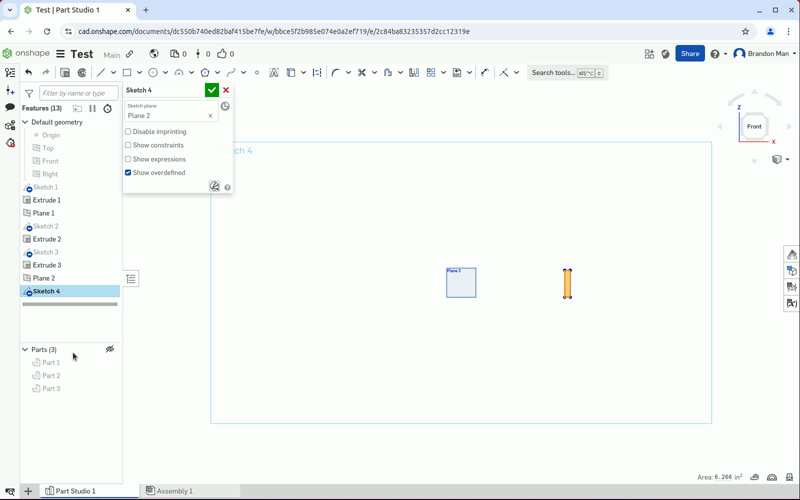
key(shift+e)
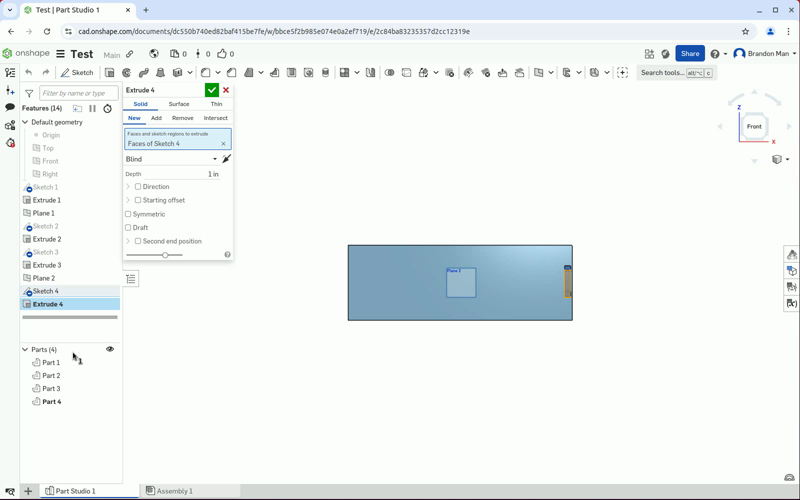
mouse_move(143, 106)
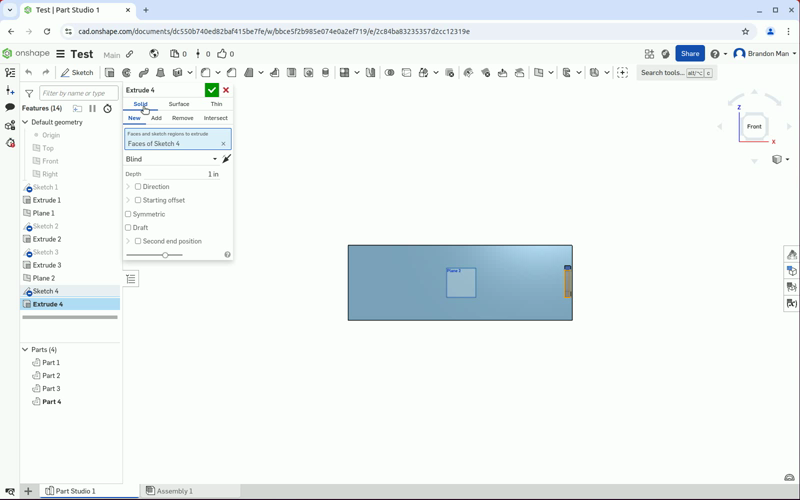
click(143, 106)
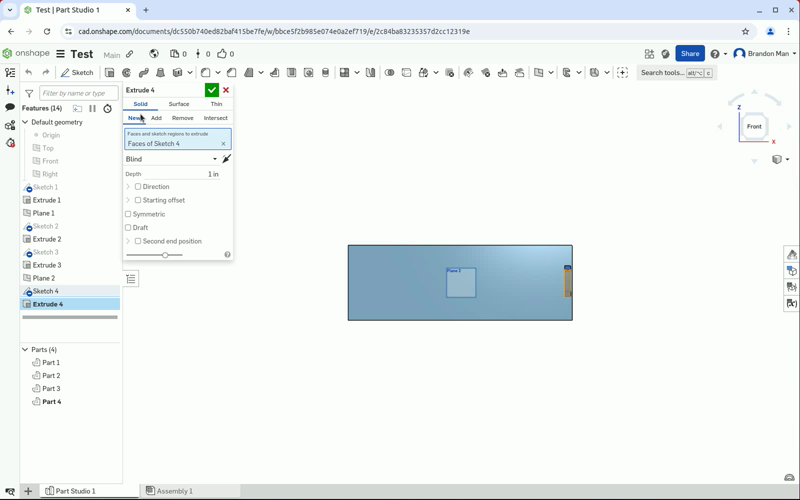
mouse_move(137, 120)
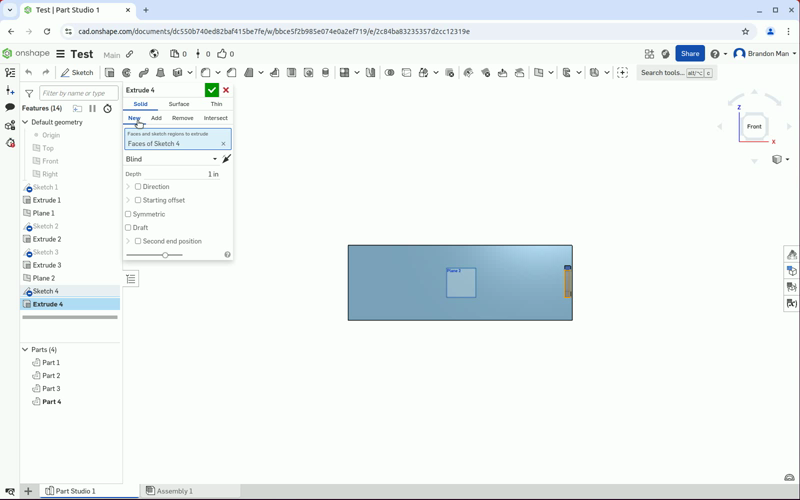
click(137, 120)
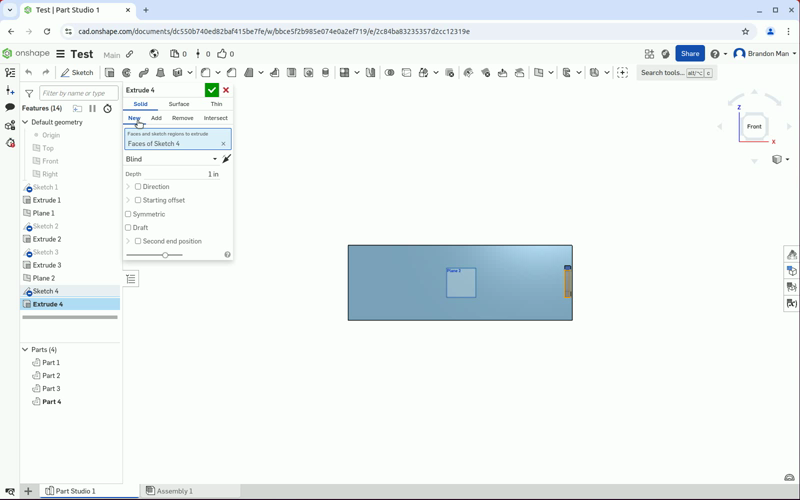
key(tab, 4)
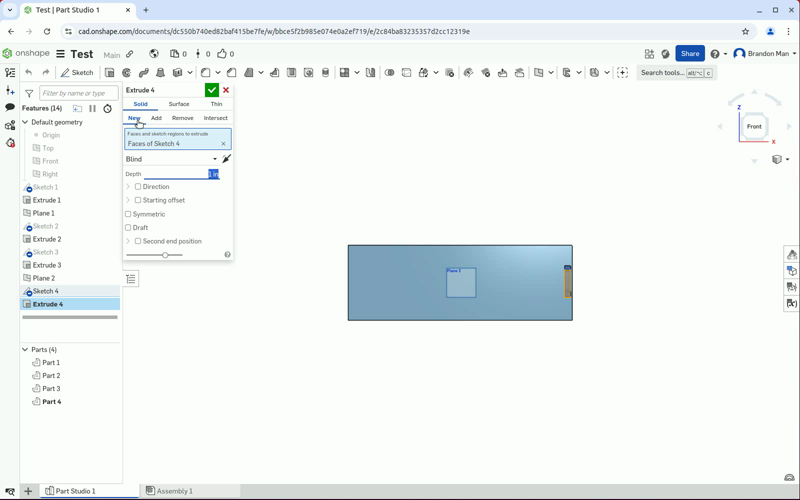
text(0.963)
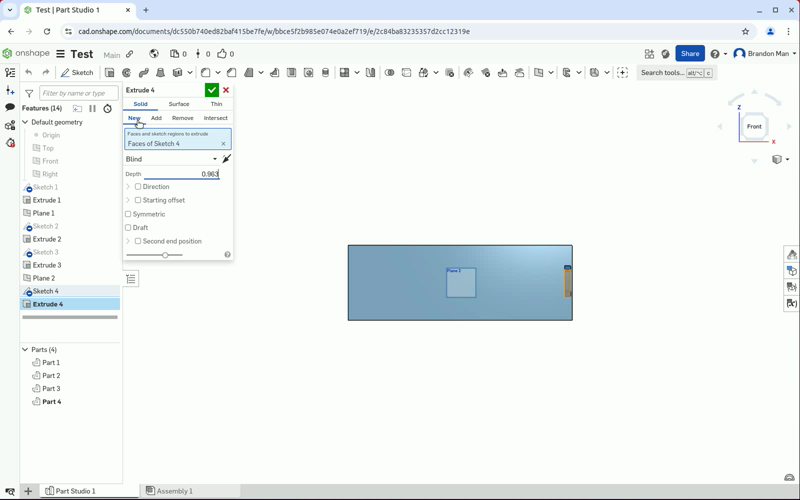
key(enter)
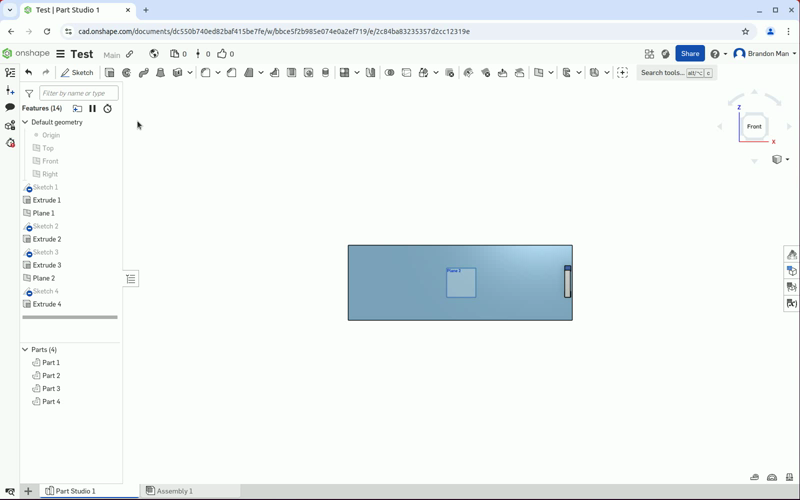
key(shift+h)
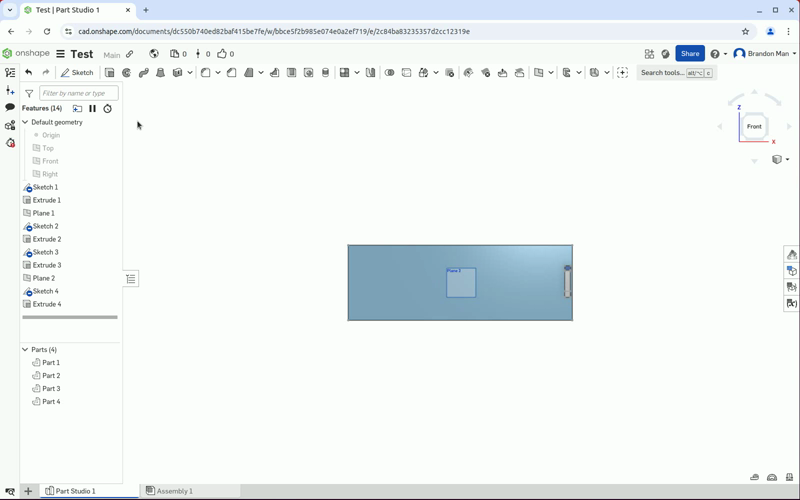
key(shift+h)
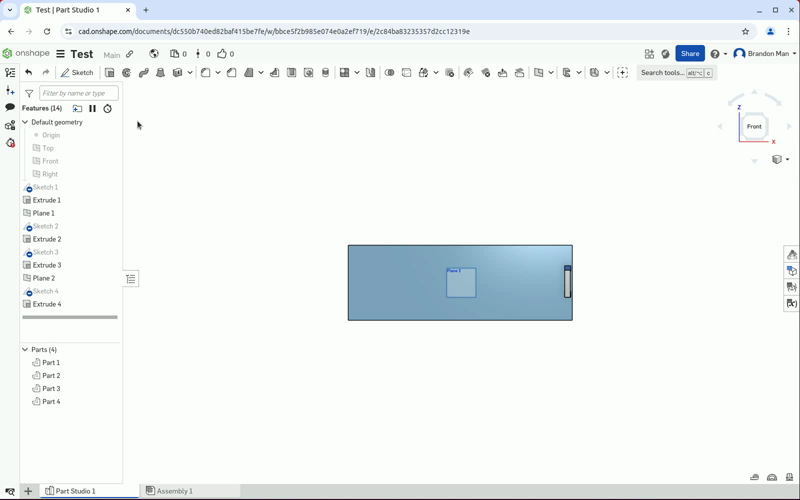
mouse_move(73, 189)
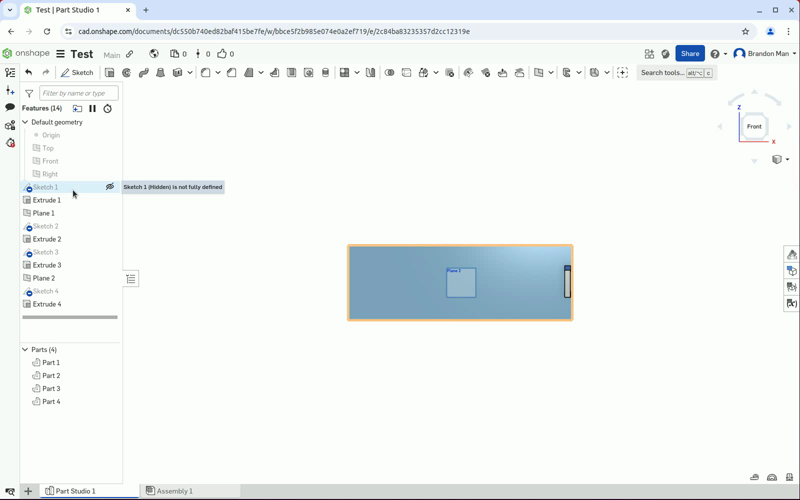
click(73, 189)
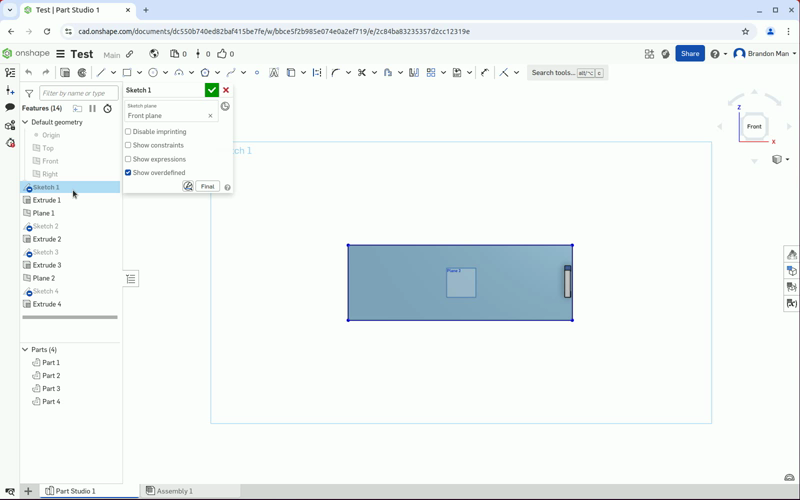
mouse_move(229, 92)
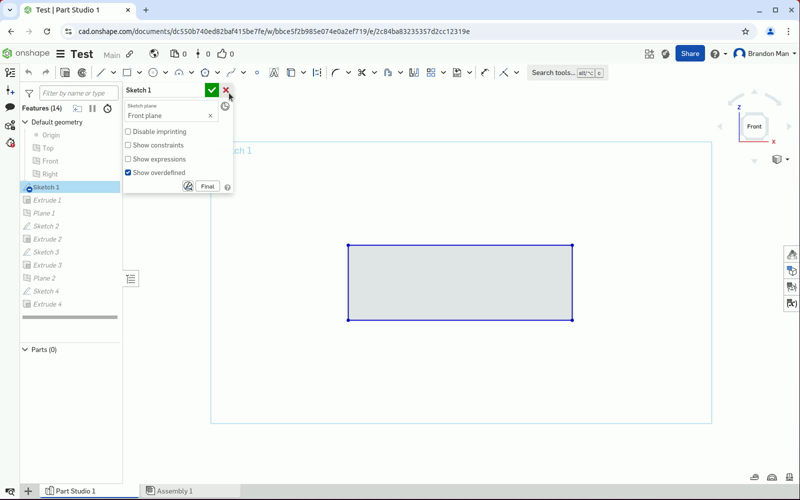
click(229, 92)
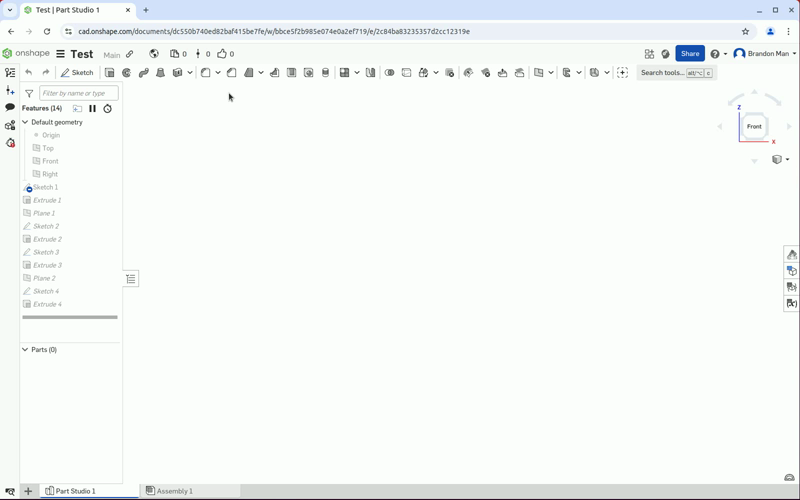
key(shift+s)
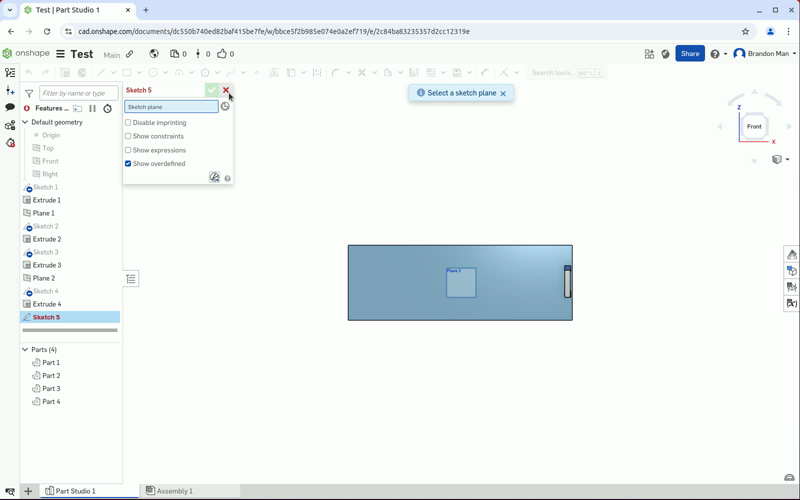
mouse_move(73, 280)
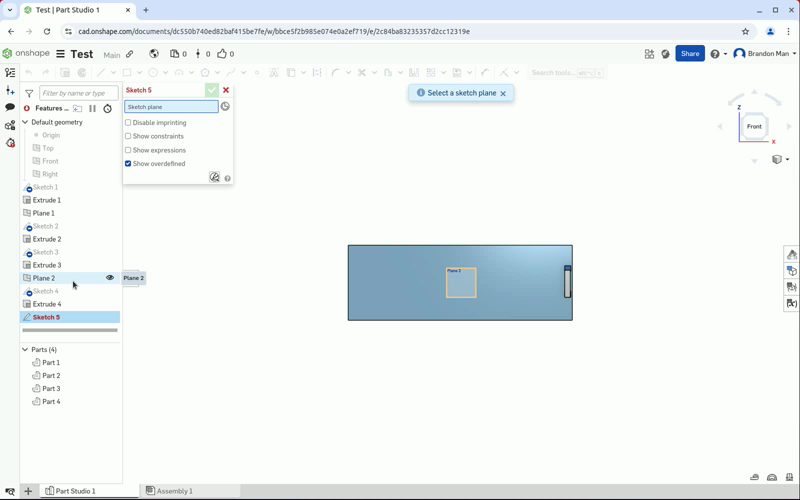
click(73, 280)
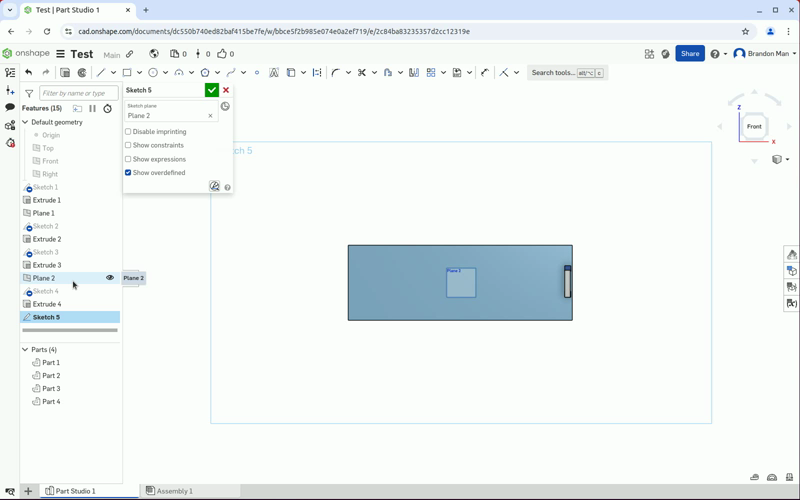
mouse_move(73, 352)
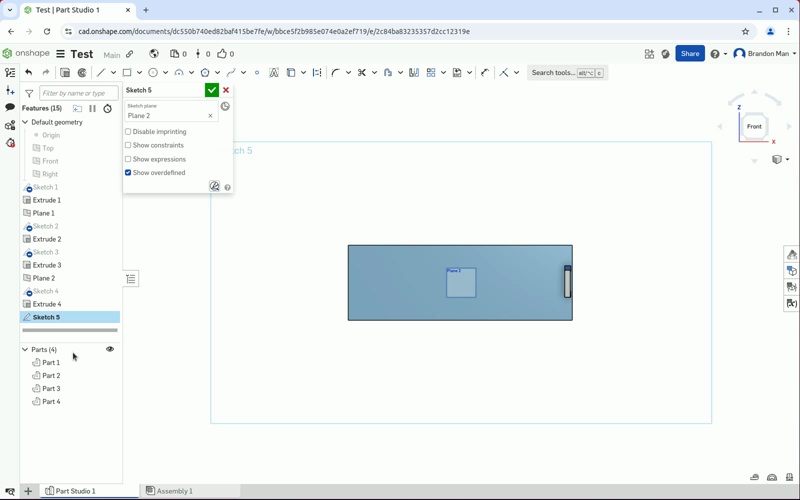
key(y)
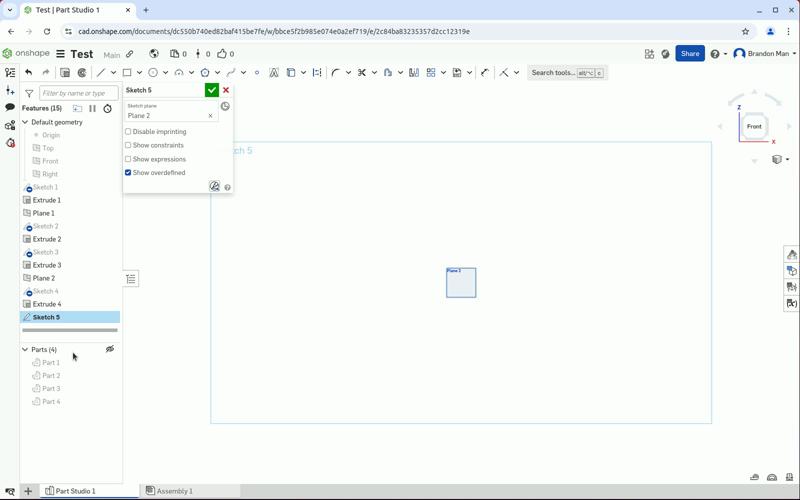
key(l)
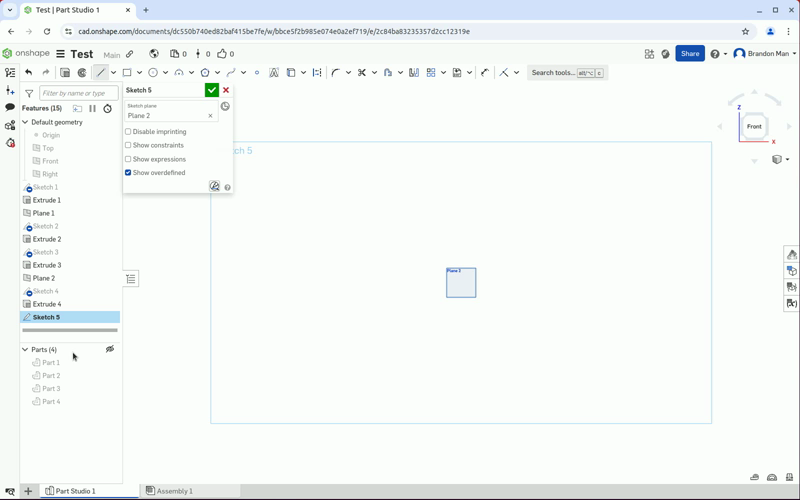
key_down(shift)
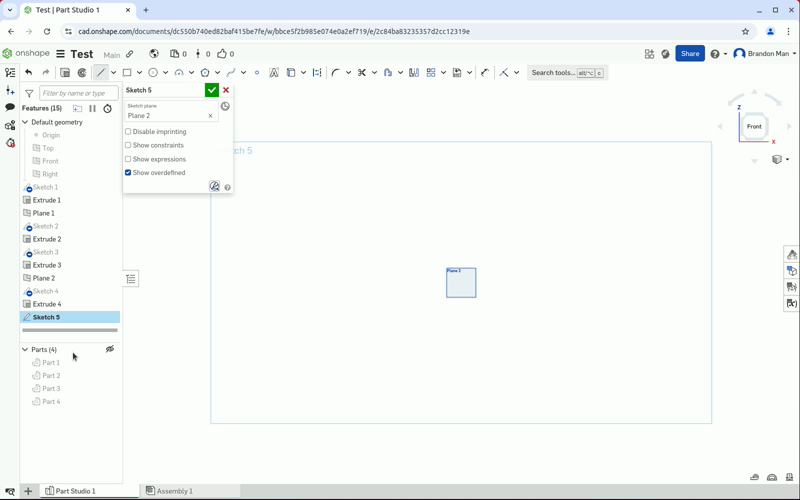
mouse_move(564, 271)
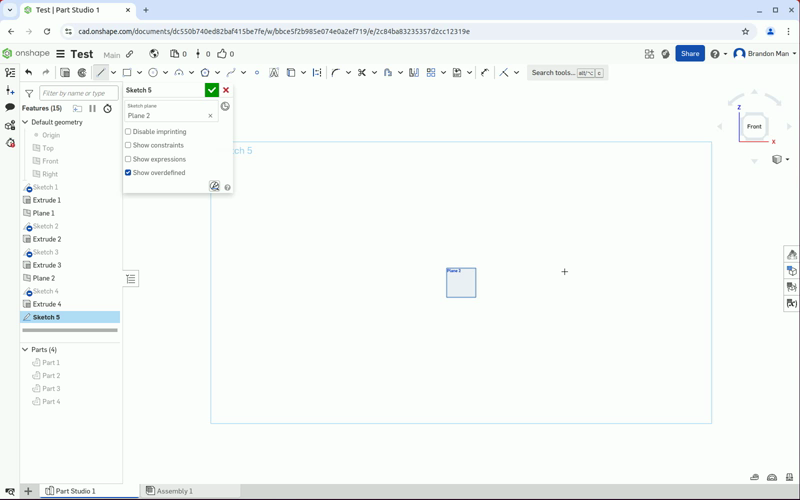
click(564, 271)
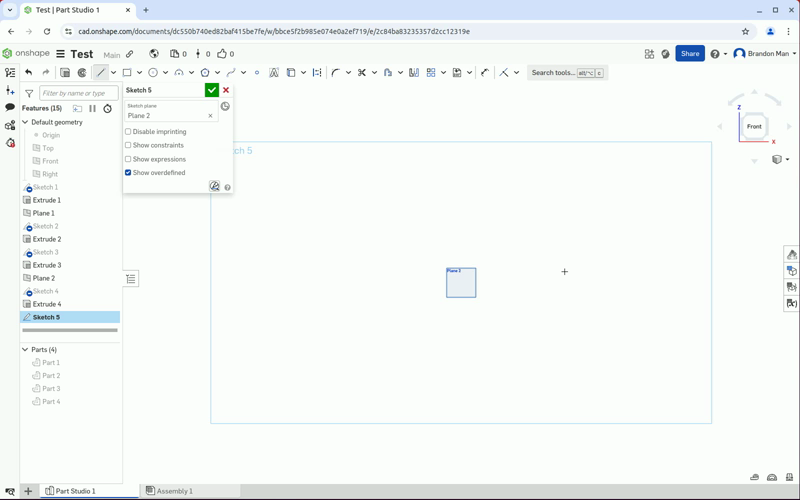
key_up(shift)
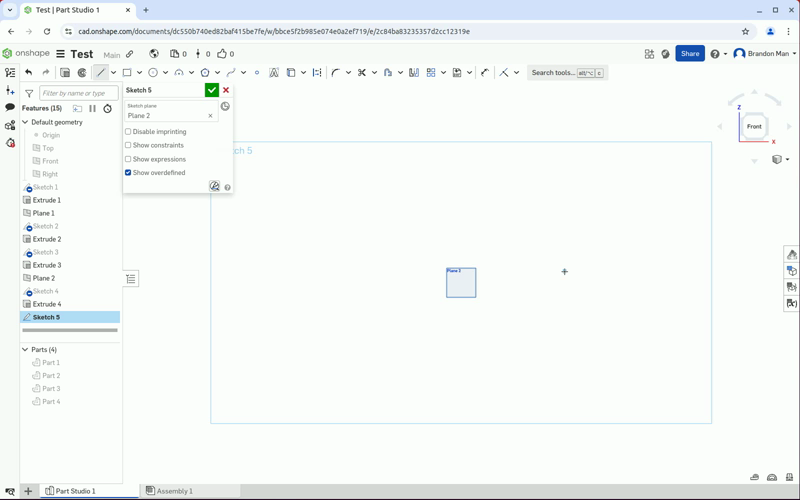
key_down(shift)
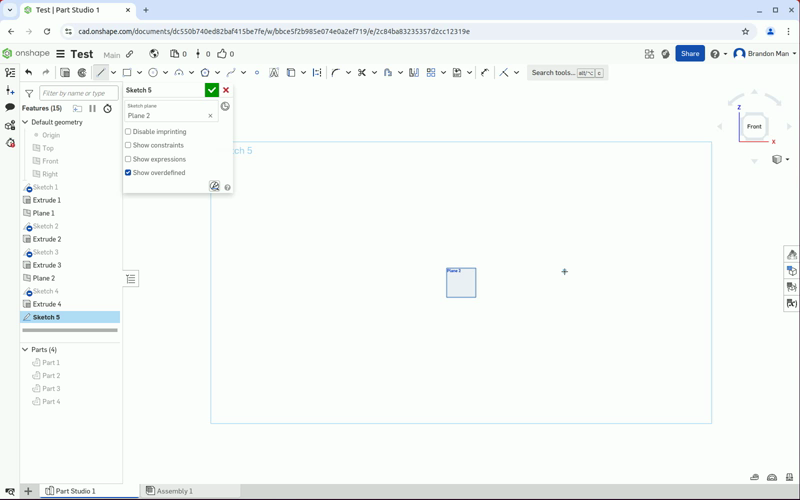
mouse_move(589, 271)
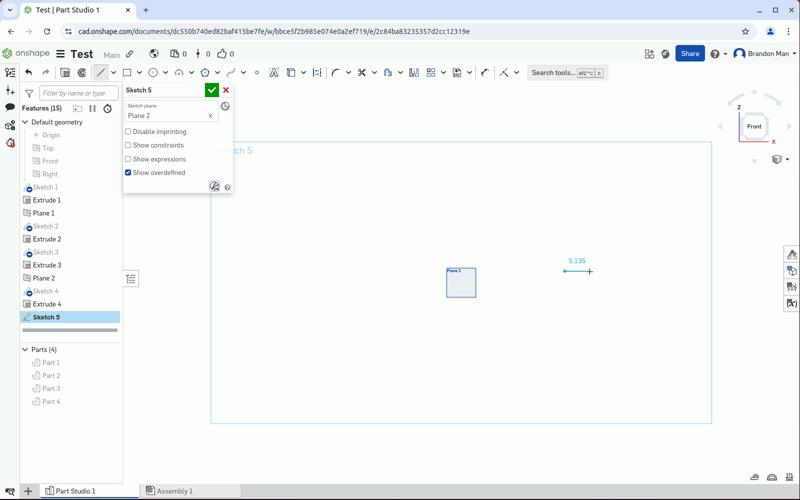
mouse_move(570, 271)
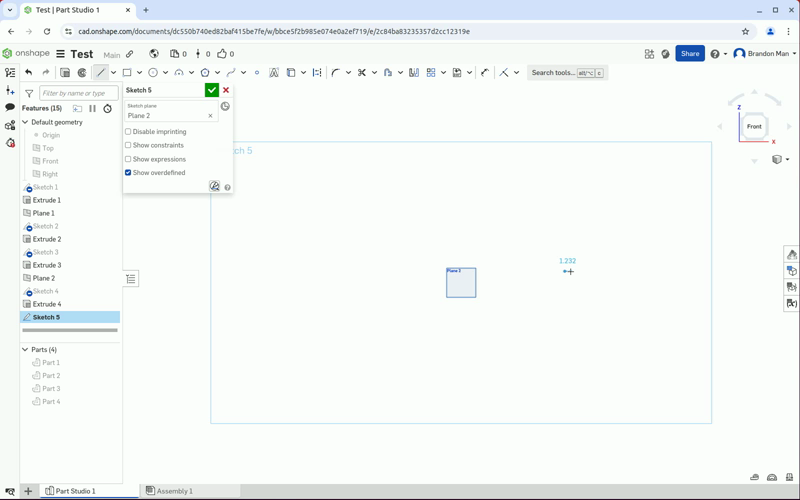
scroll(6)
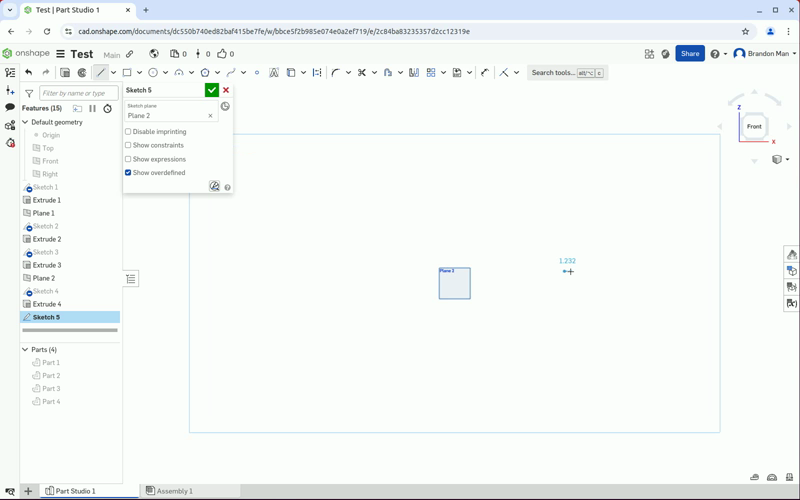
scroll(6)
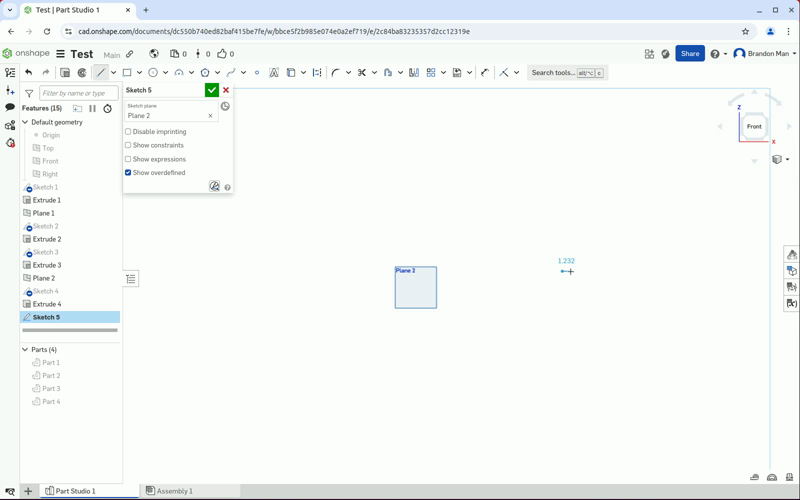
scroll(6)
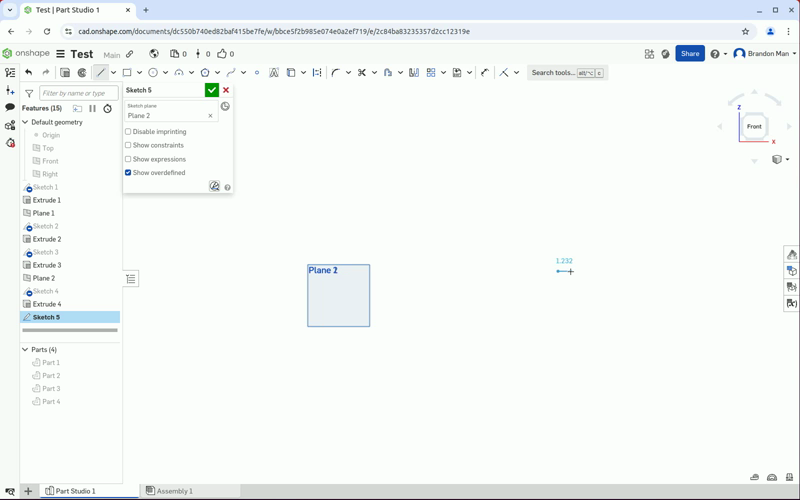
scroll(6)
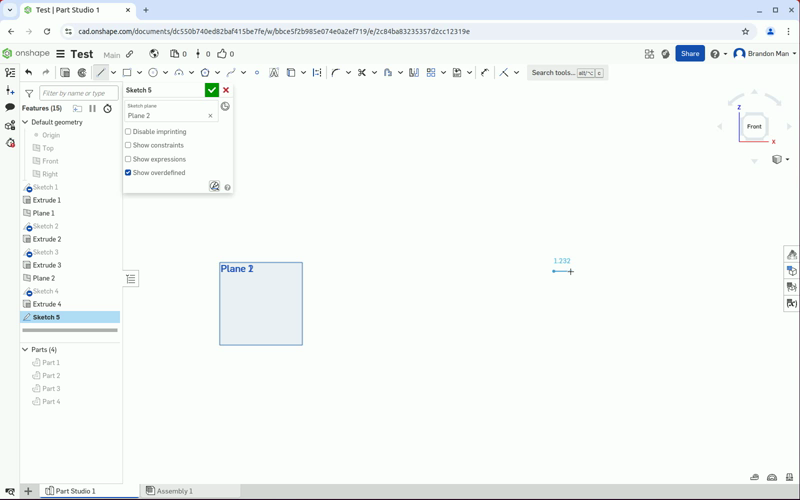
scroll(6)
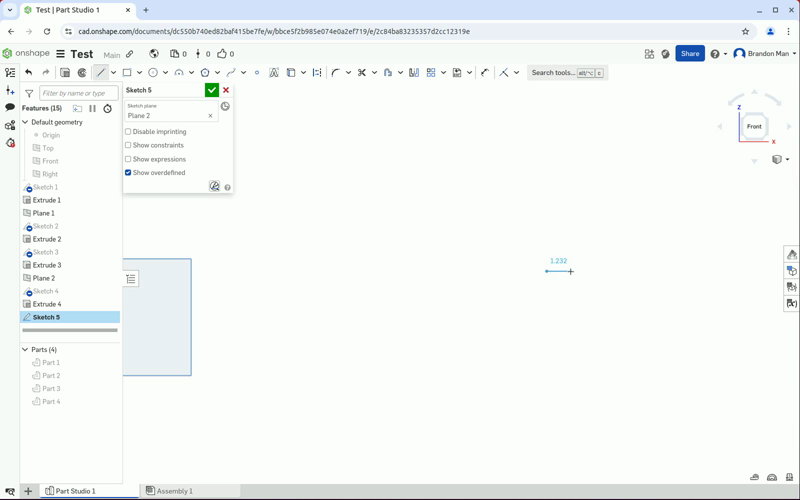
scroll(6)
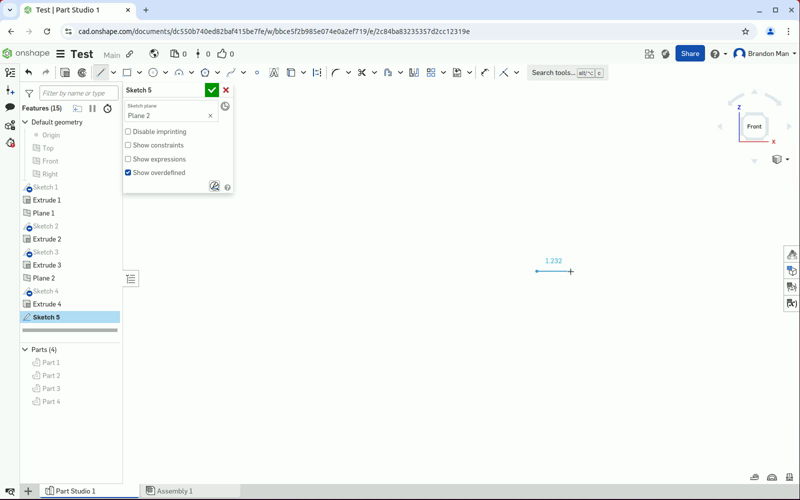
scroll(6)
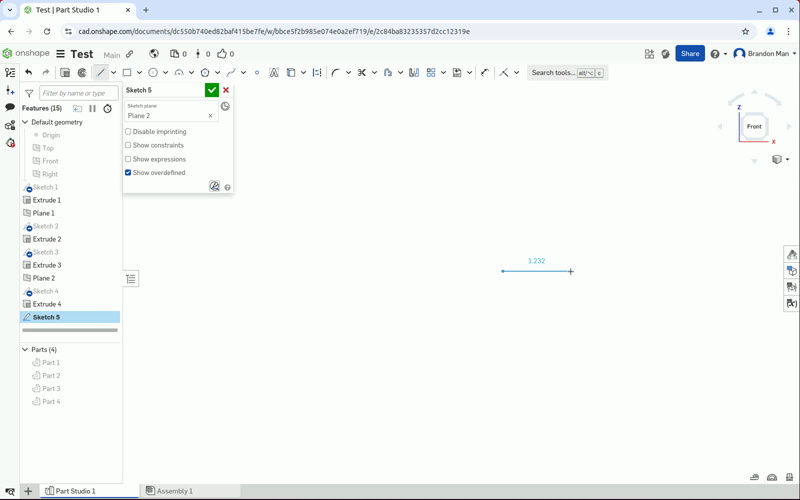
click(570, 271)
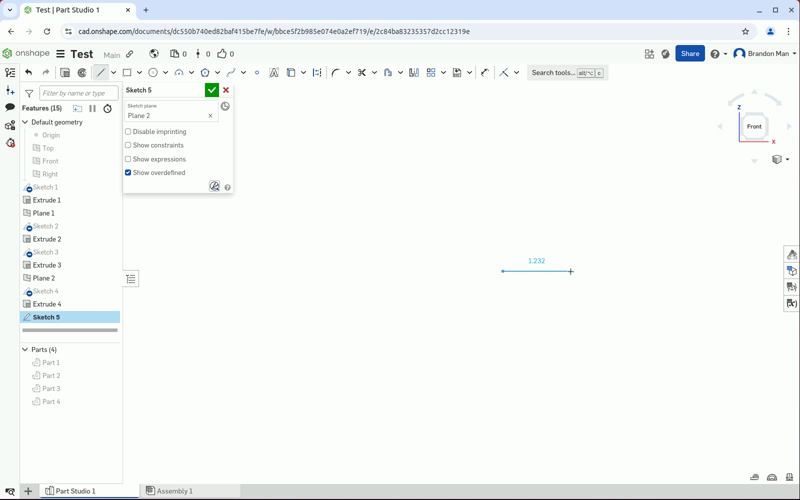
scroll(-6)
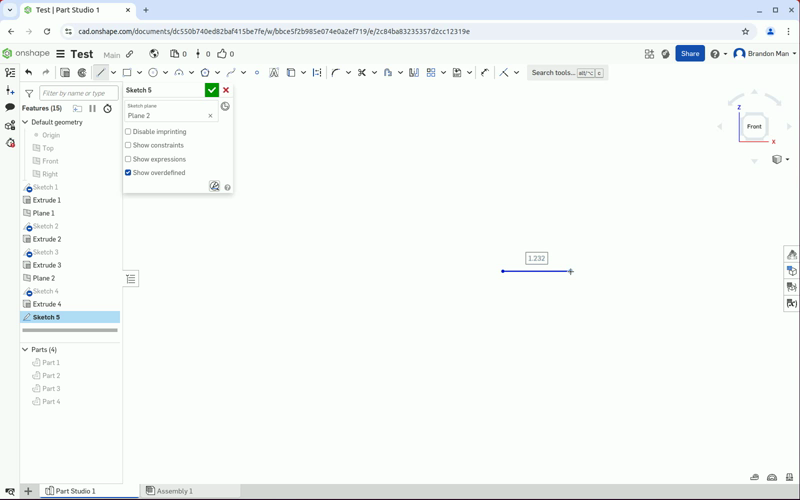
scroll(-6)
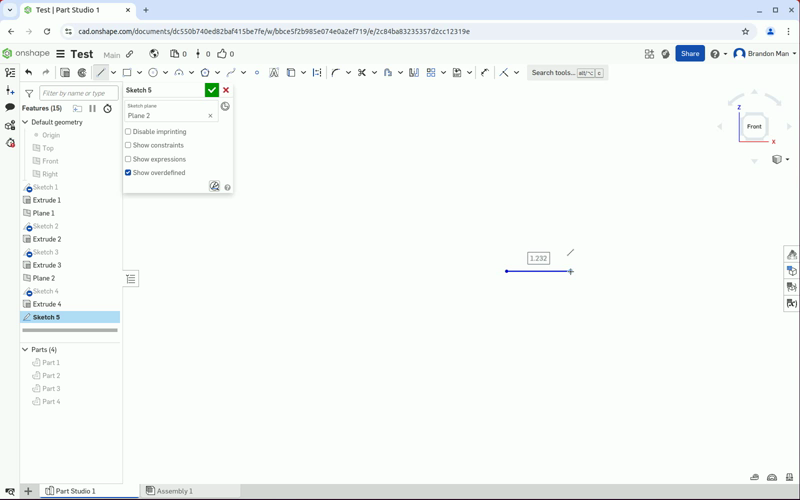
scroll(-6)
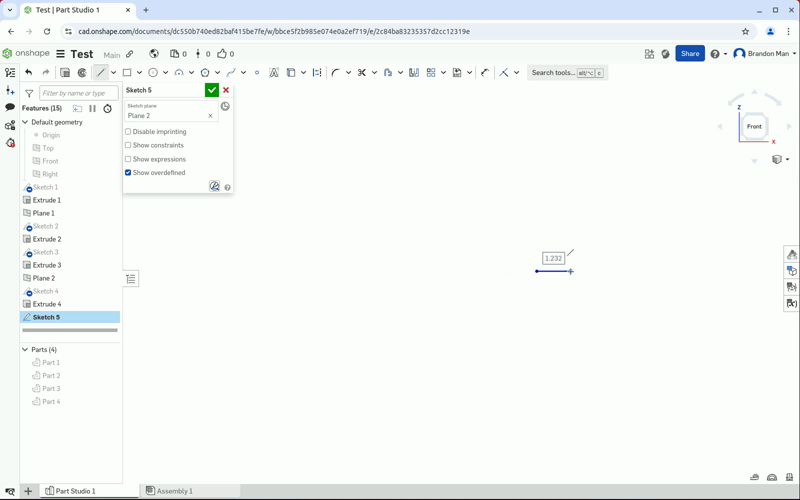
scroll(-6)
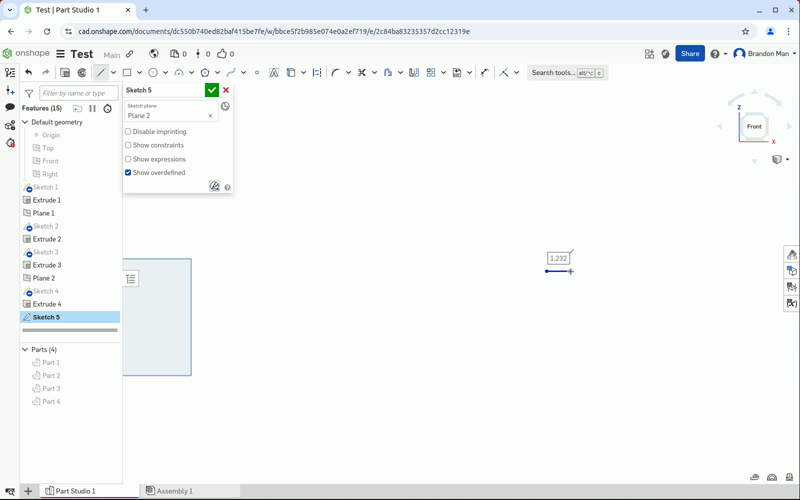
scroll(-6)
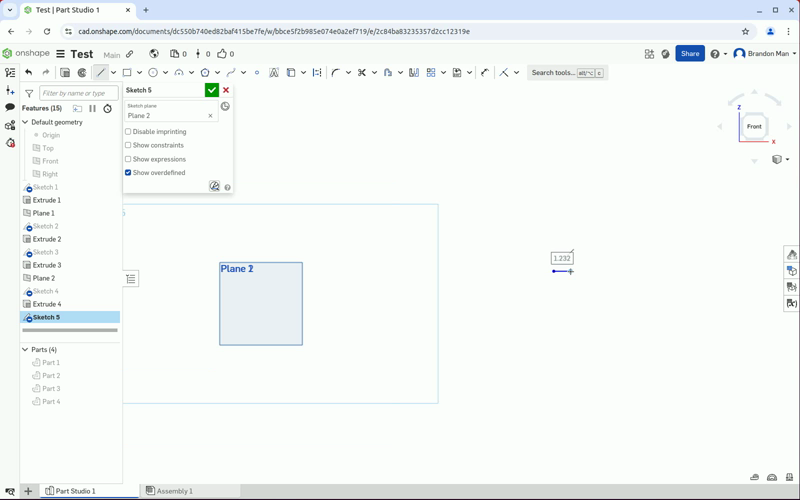
scroll(-6)
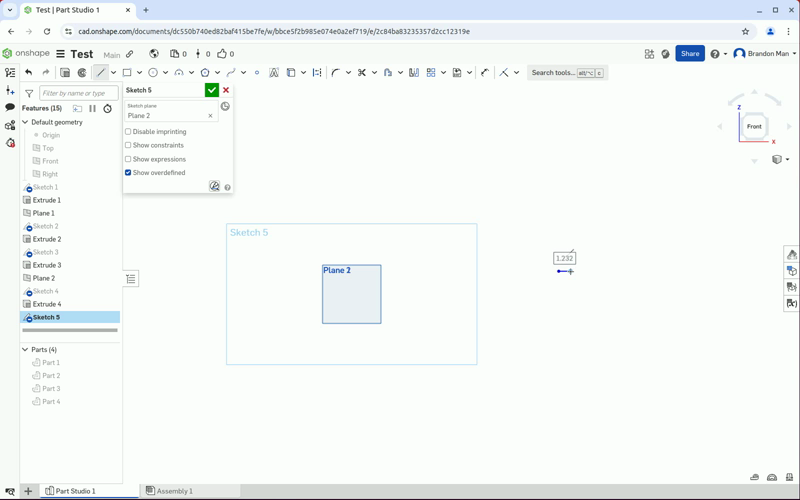
scroll(-6)
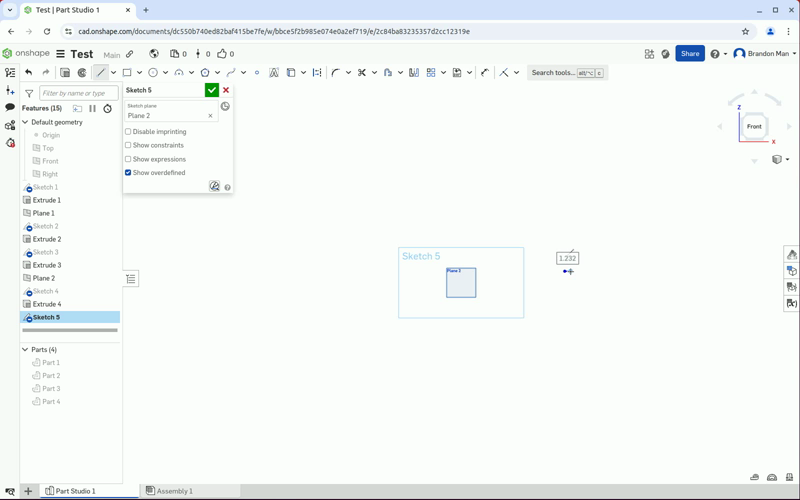
key_up(shift)
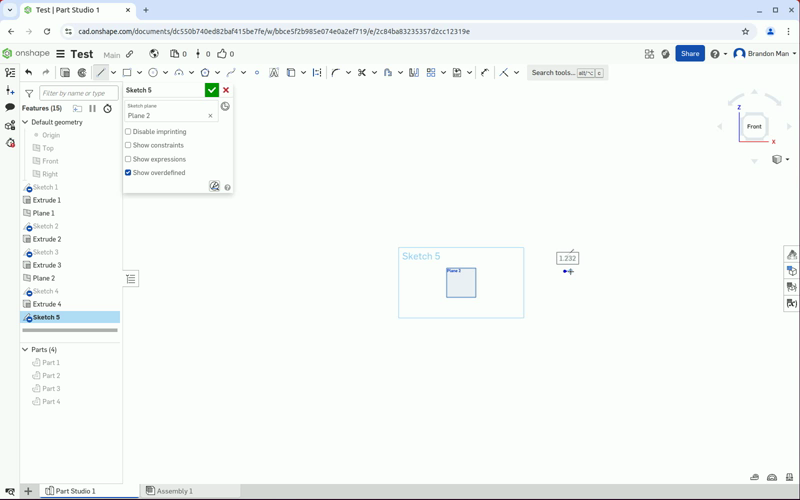
key_down(shift)
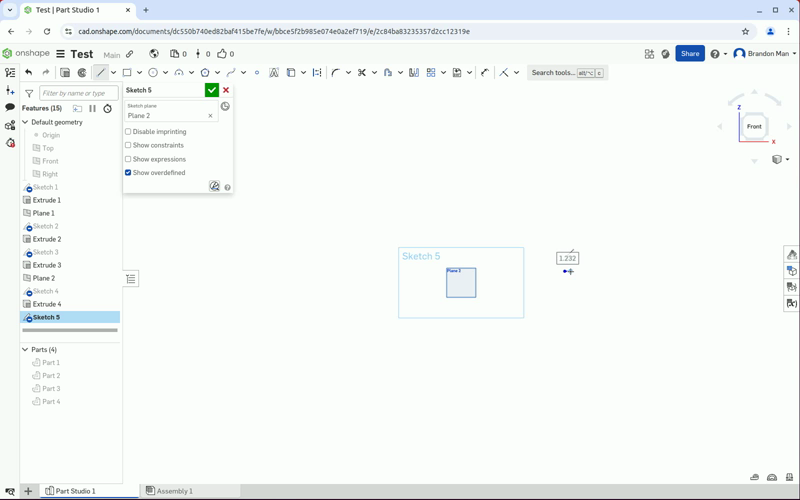
mouse_move(589, 271)
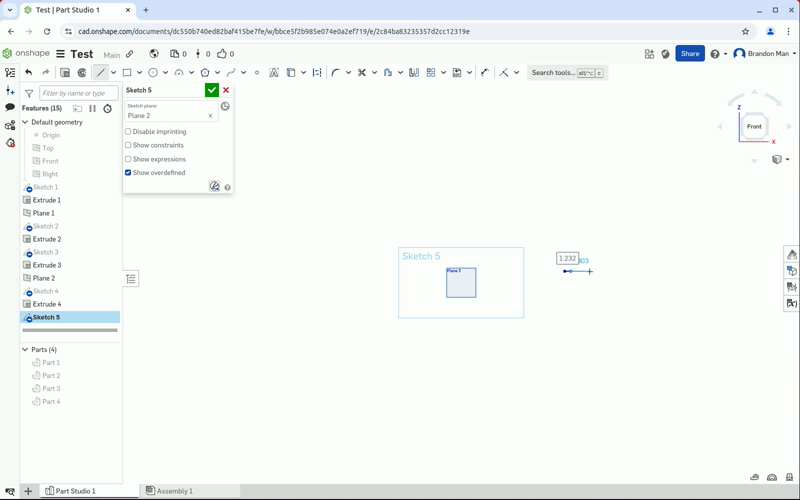
mouse_move(570, 265)
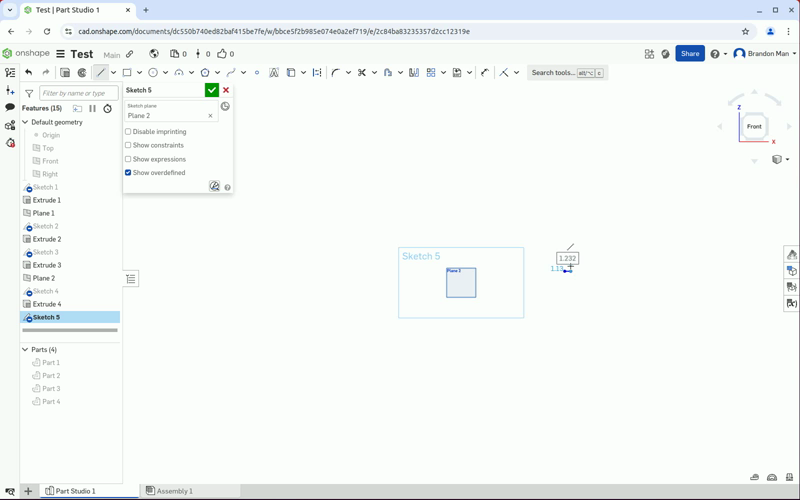
scroll(6)
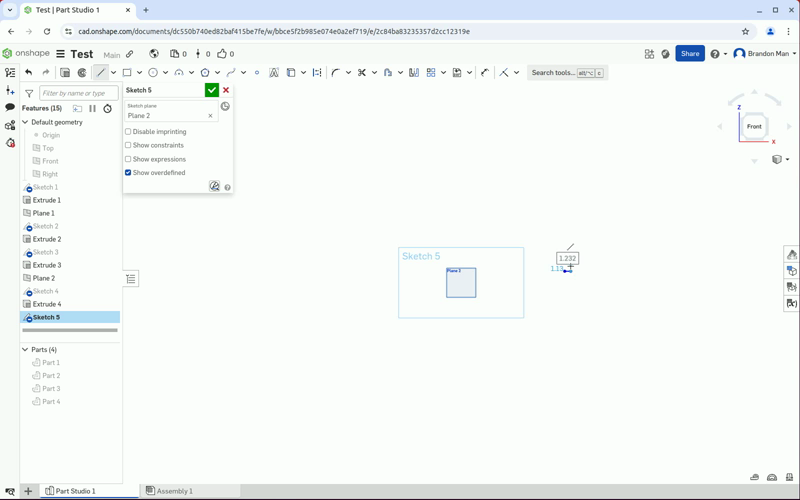
scroll(6)
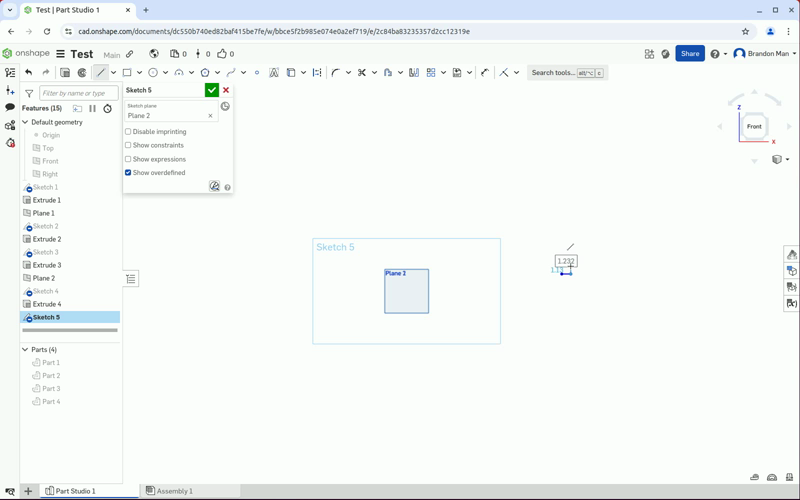
scroll(6)
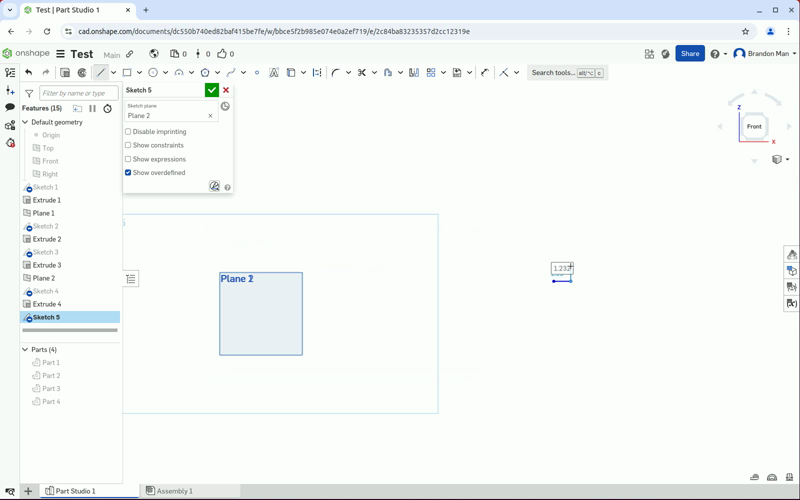
scroll(6)
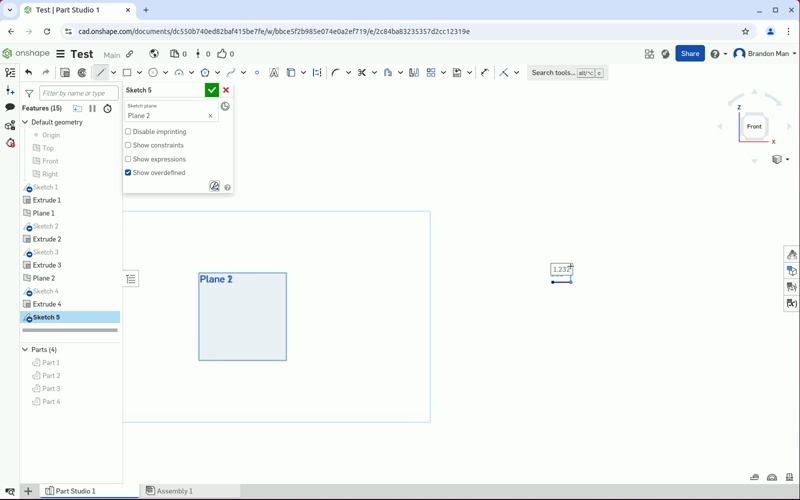
scroll(6)
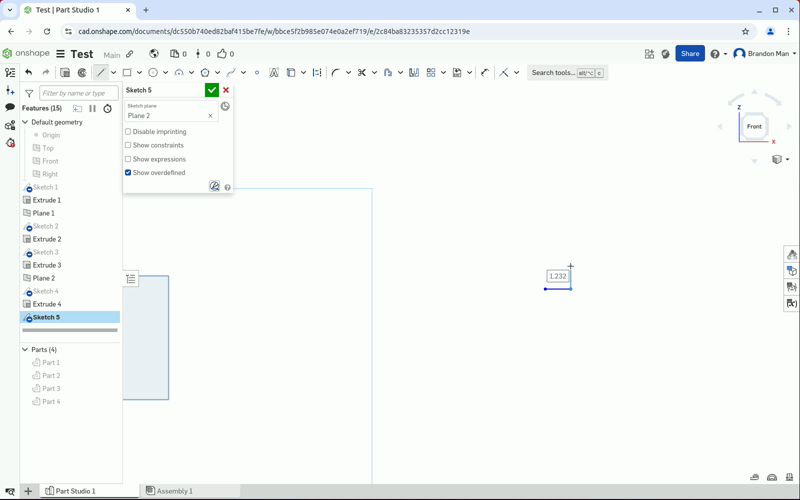
scroll(6)
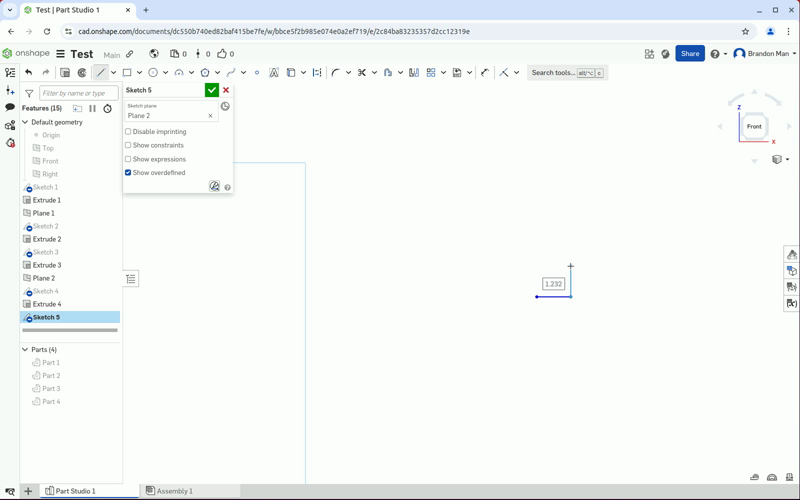
scroll(6)
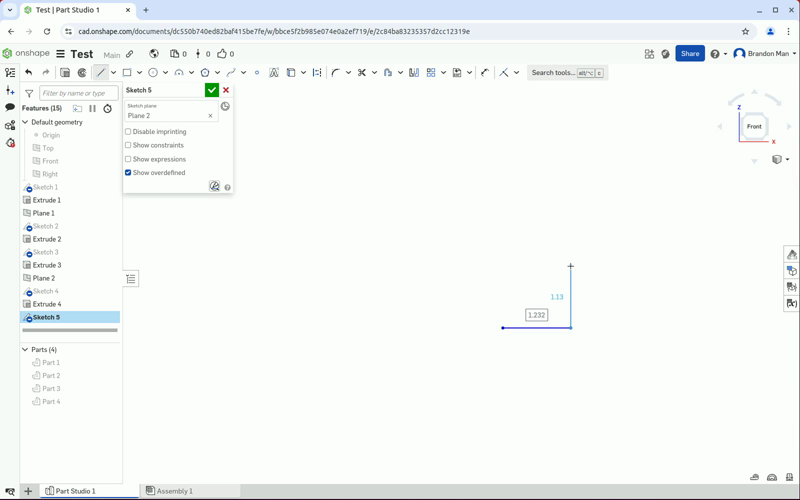
click(570, 265)
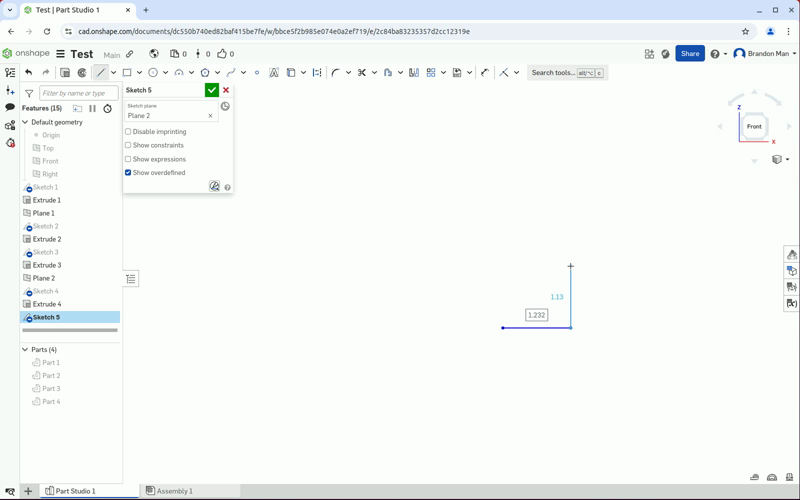
scroll(-6)
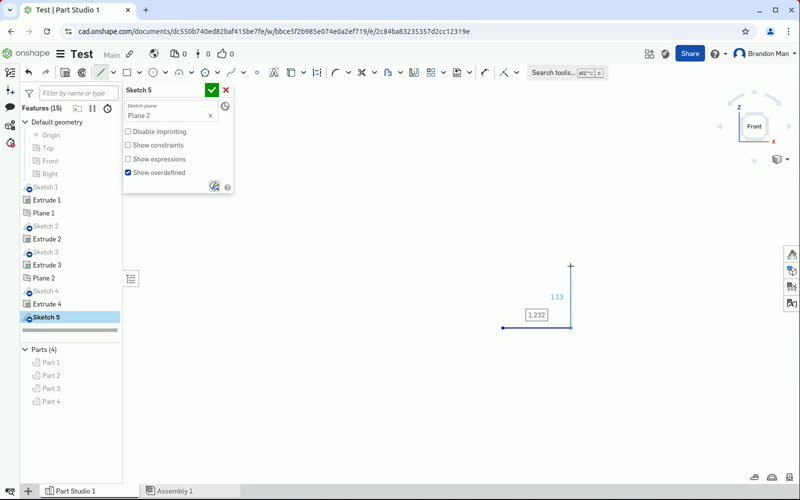
scroll(-6)
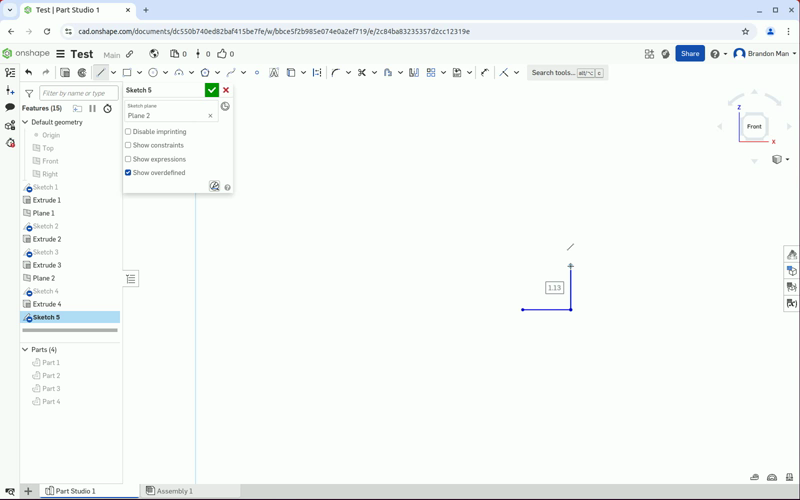
scroll(-6)
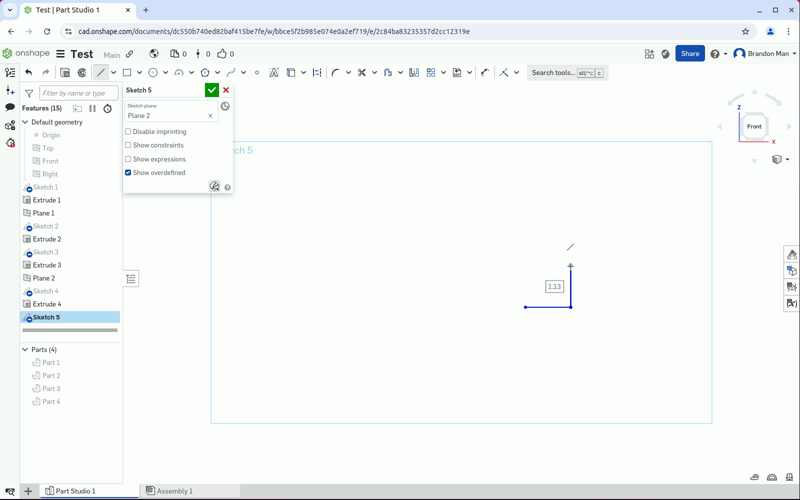
scroll(-6)
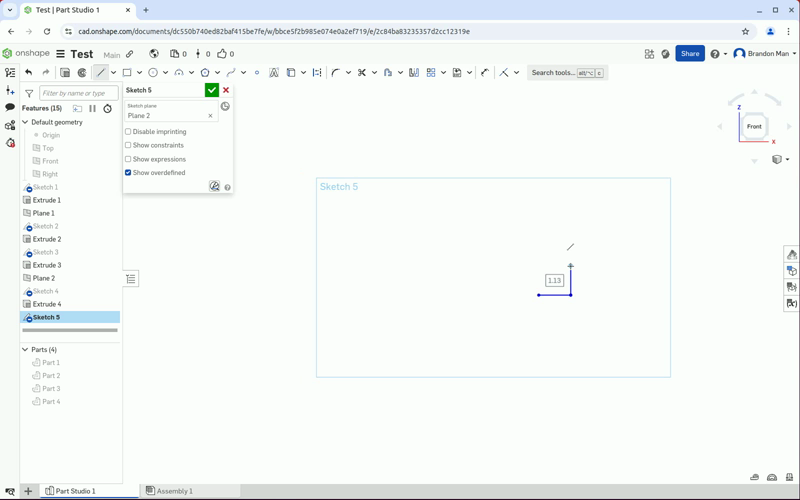
scroll(-6)
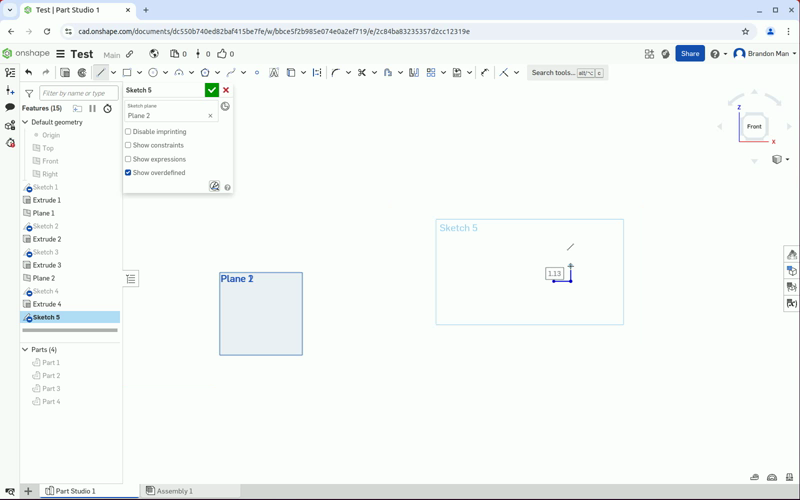
scroll(-6)
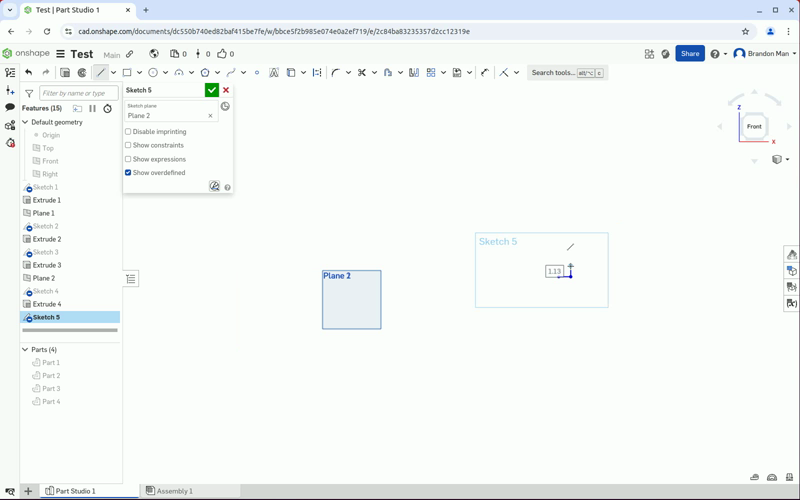
scroll(-6)
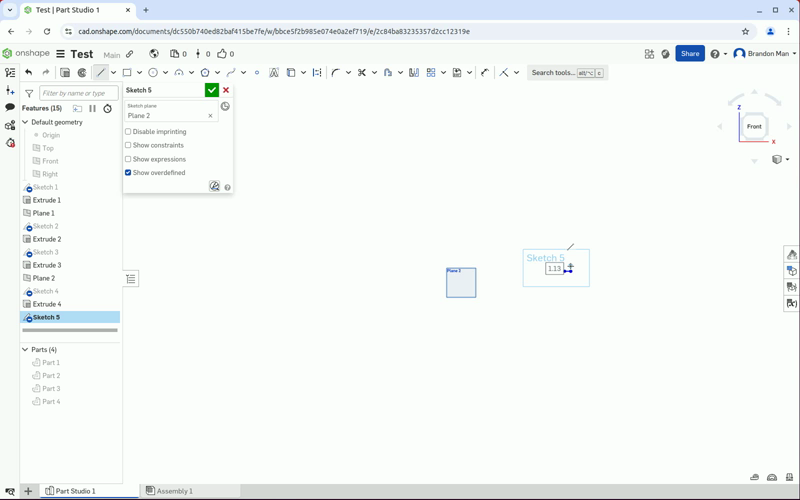
key_up(shift)
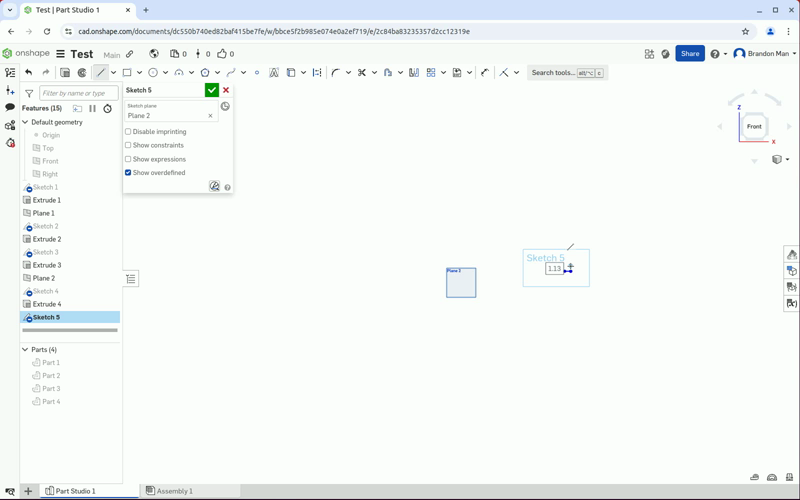
key_down(shift)
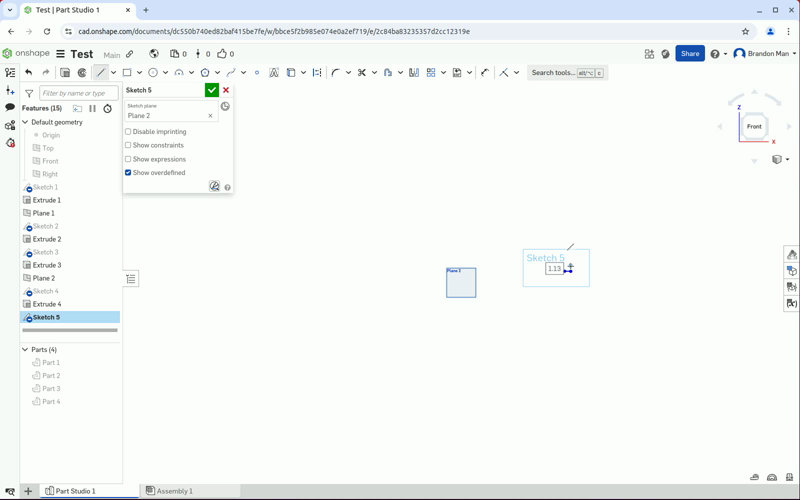
mouse_move(589, 265)
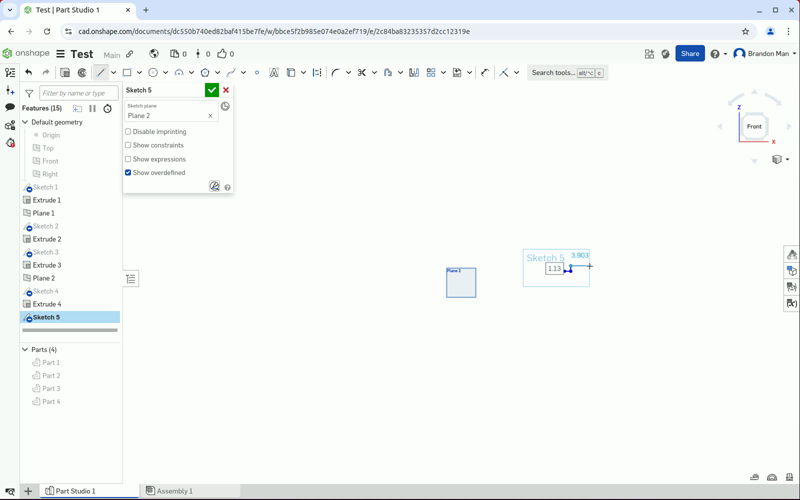
mouse_move(564, 265)
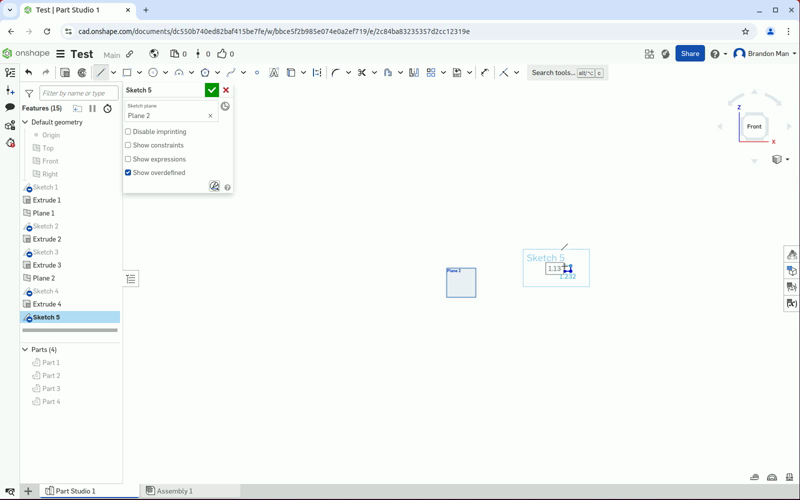
scroll(6)
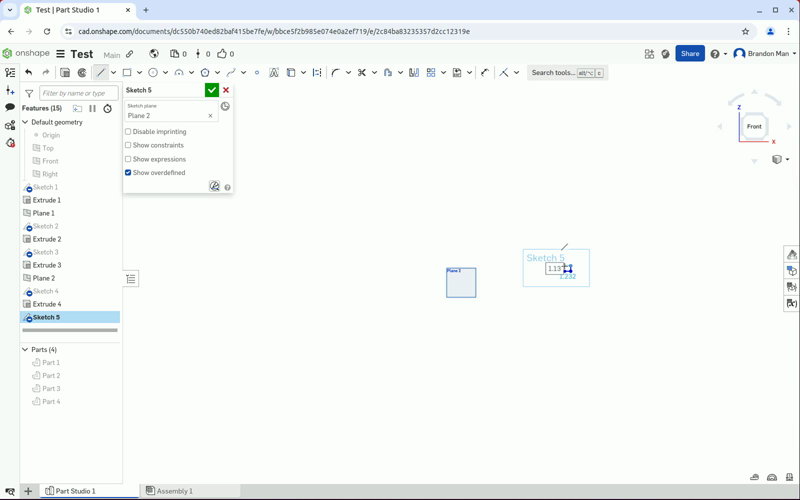
scroll(6)
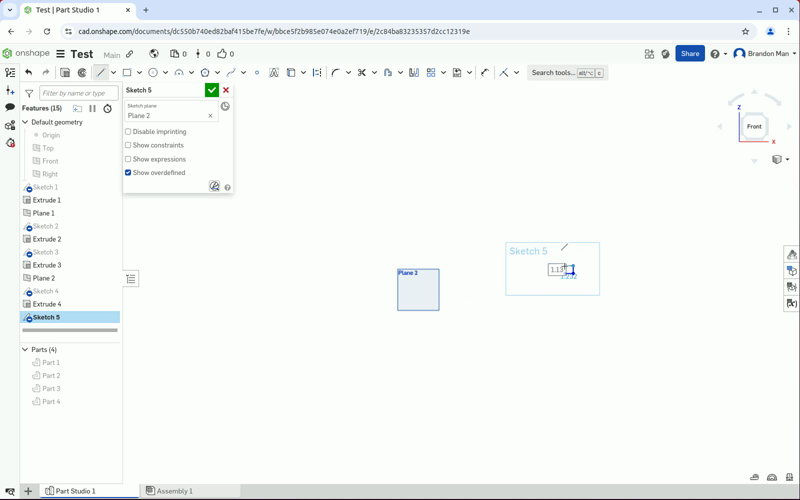
scroll(6)
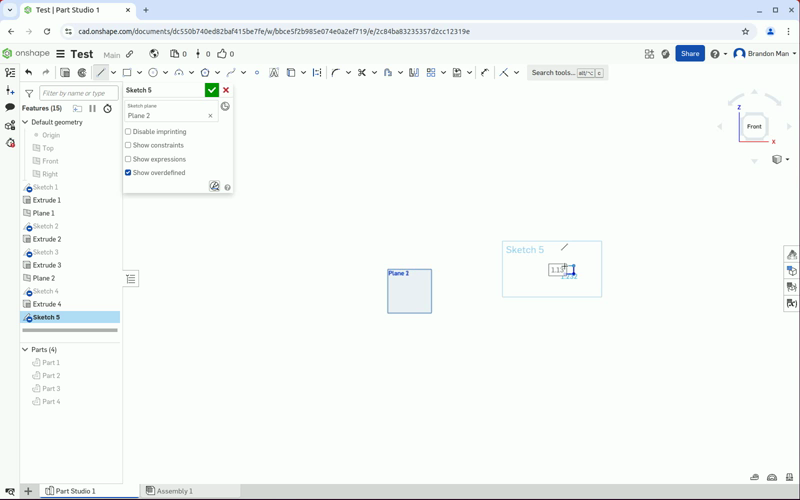
scroll(6)
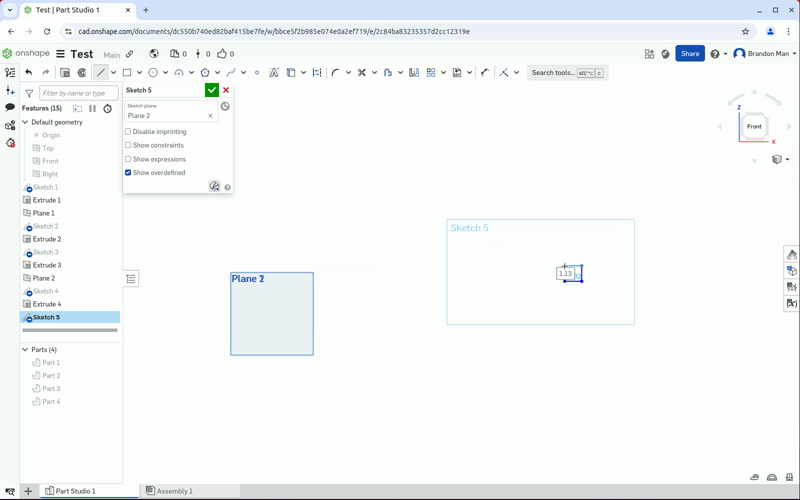
scroll(6)
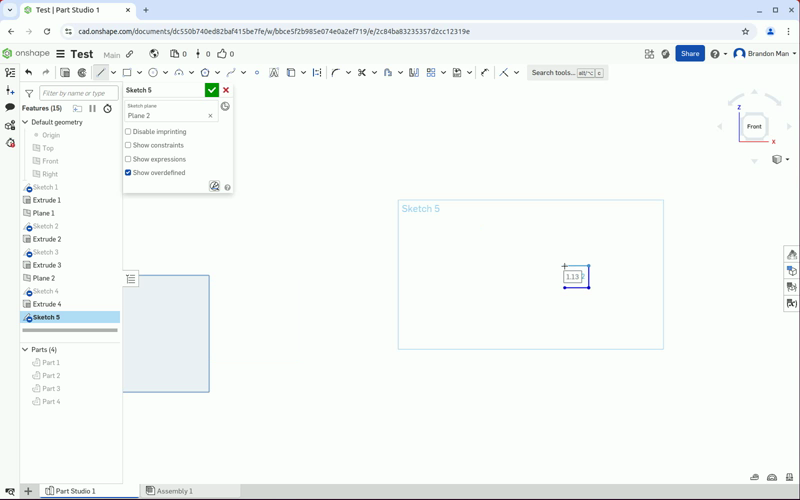
scroll(6)
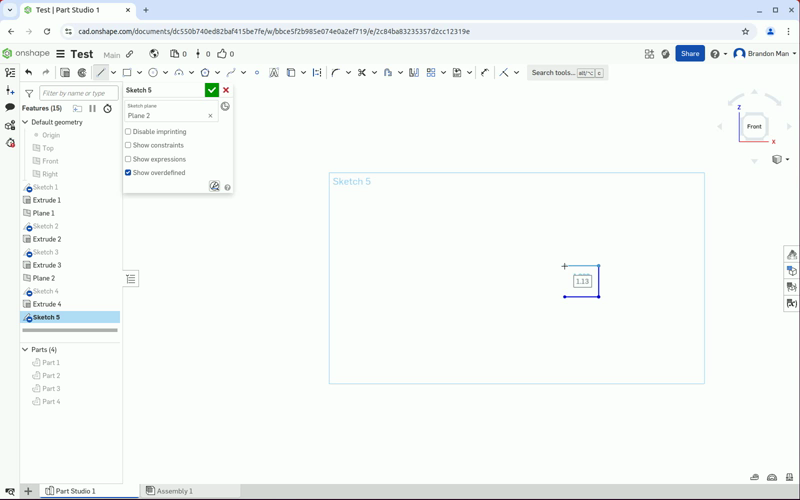
scroll(6)
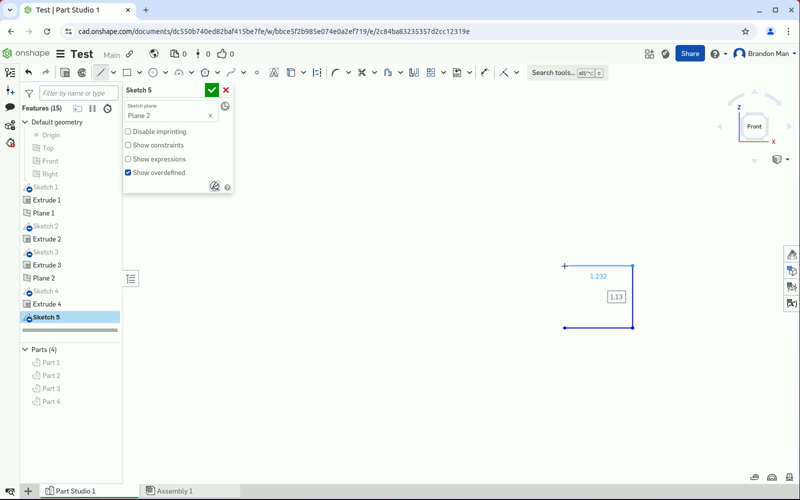
click(564, 265)
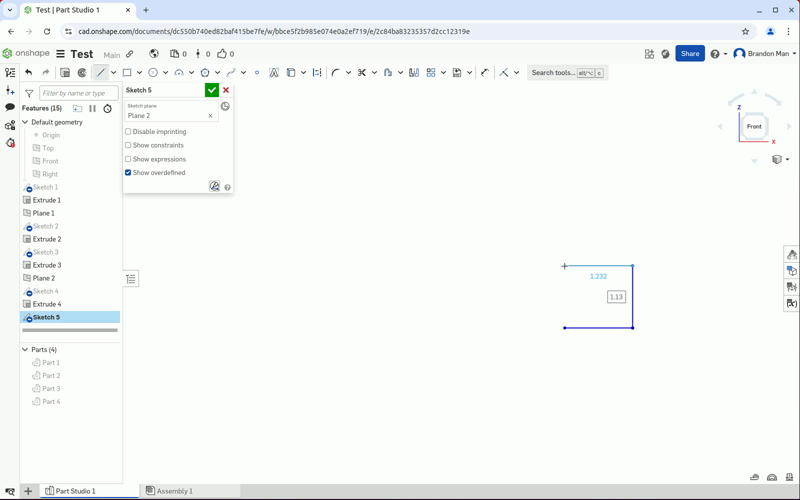
scroll(-6)
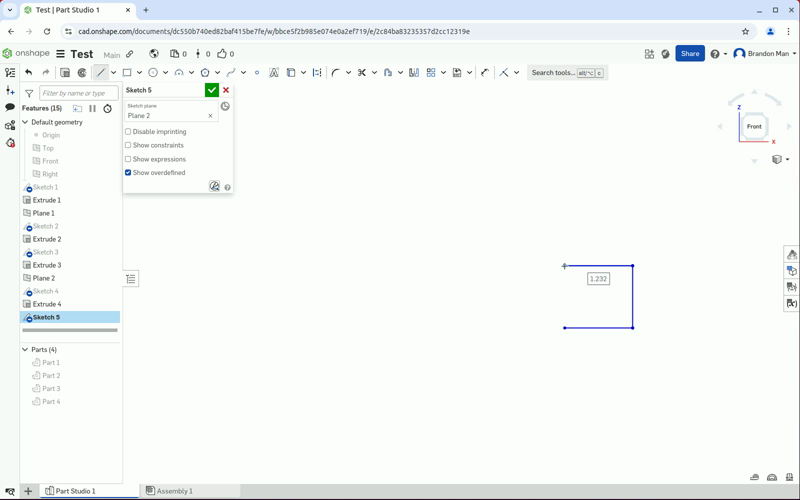
scroll(-6)
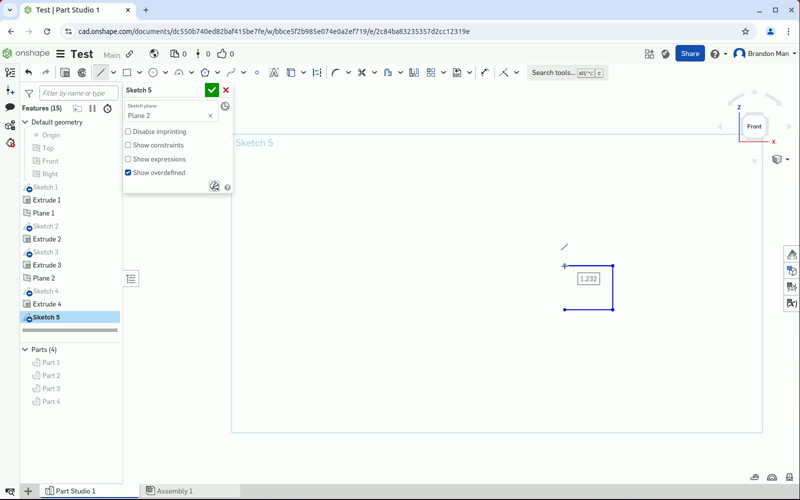
scroll(-6)
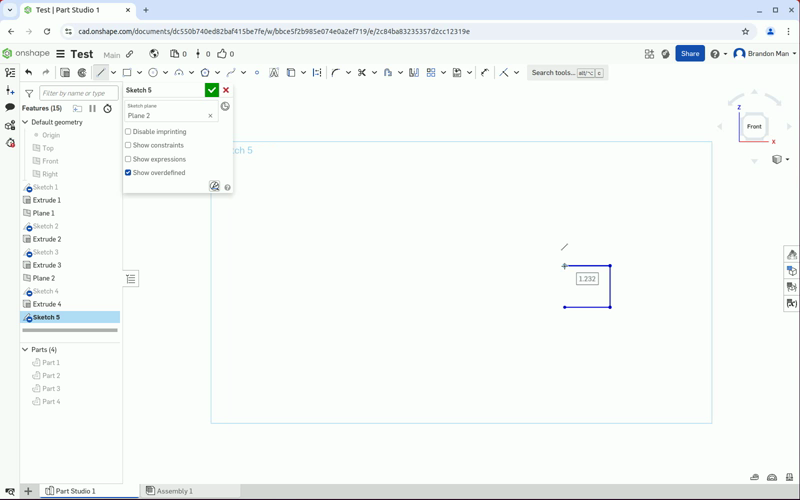
scroll(-6)
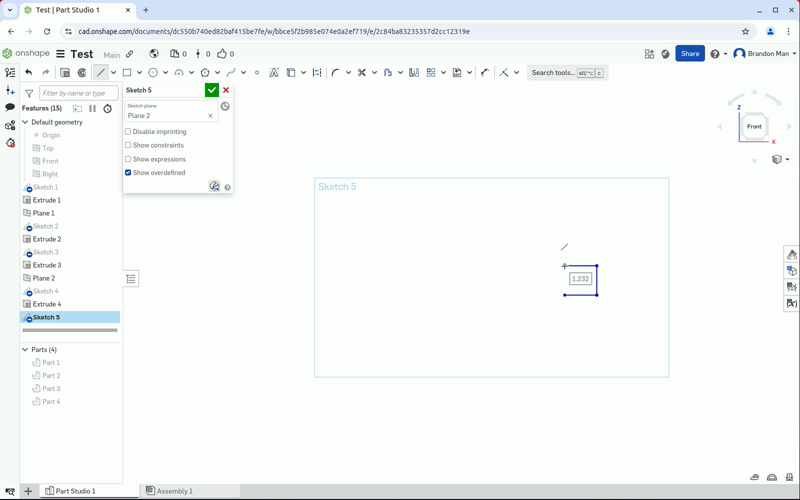
scroll(-6)
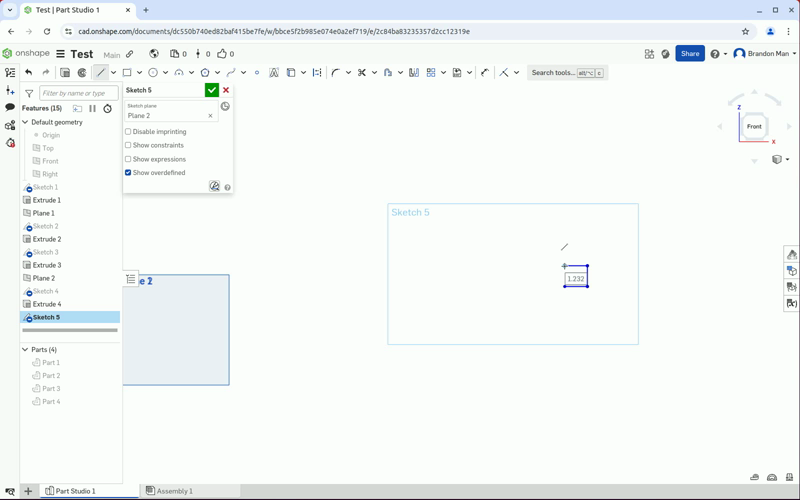
scroll(-6)
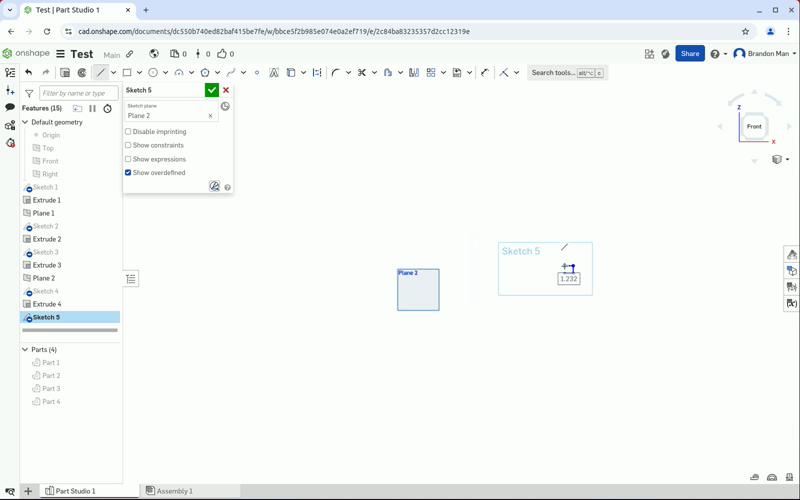
scroll(-6)
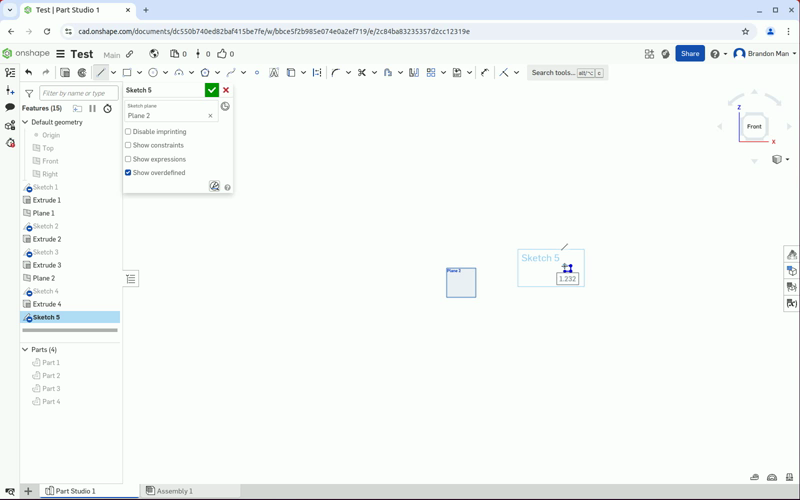
key_up(shift)
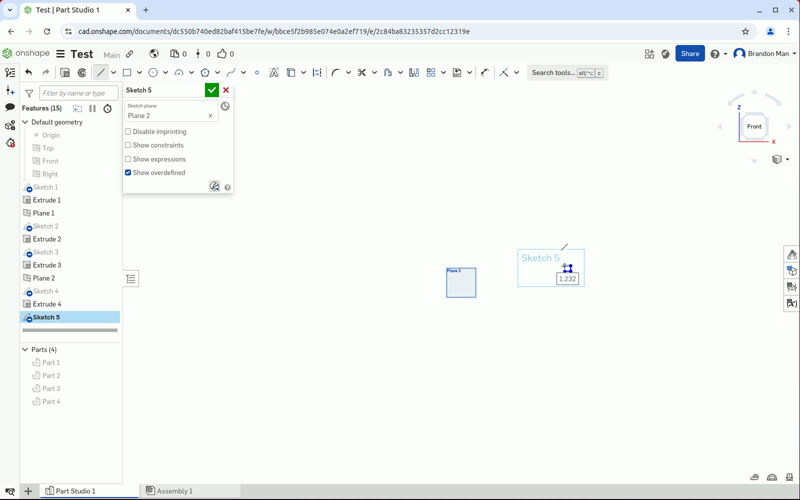
mouse_move(589, 265)
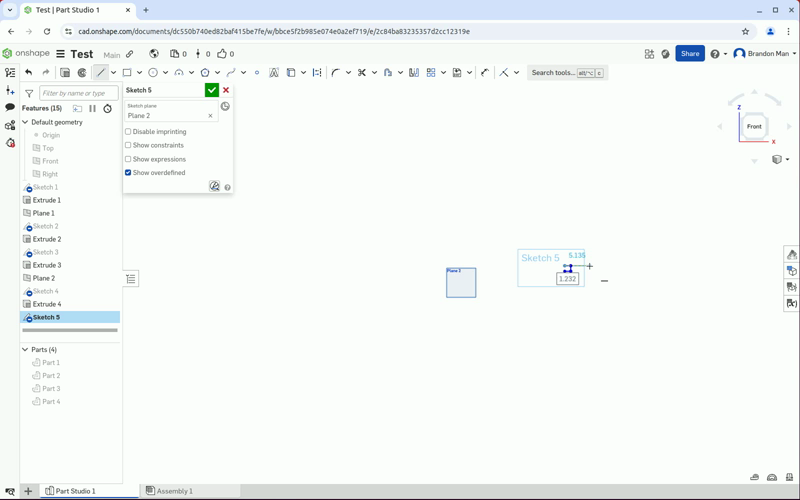
key_down(shift)
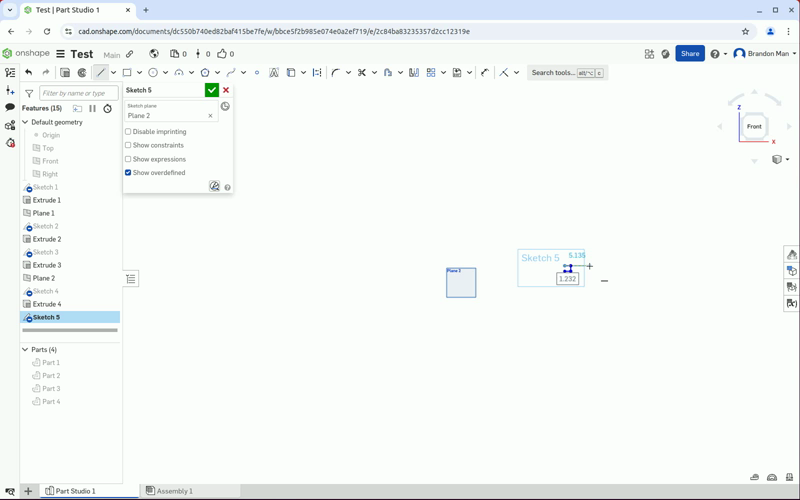
mouse_move(564, 271)
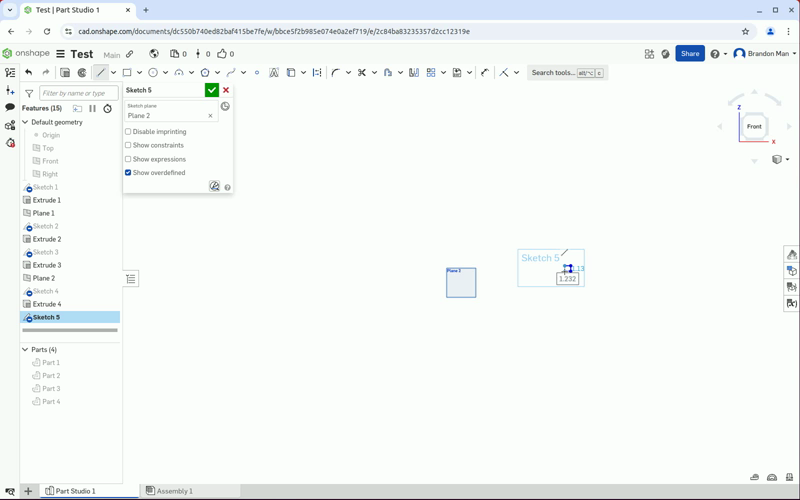
scroll(6)
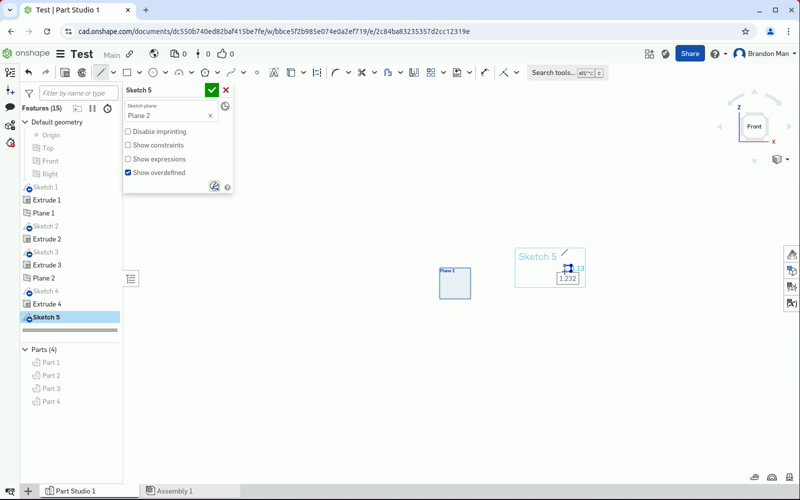
scroll(6)
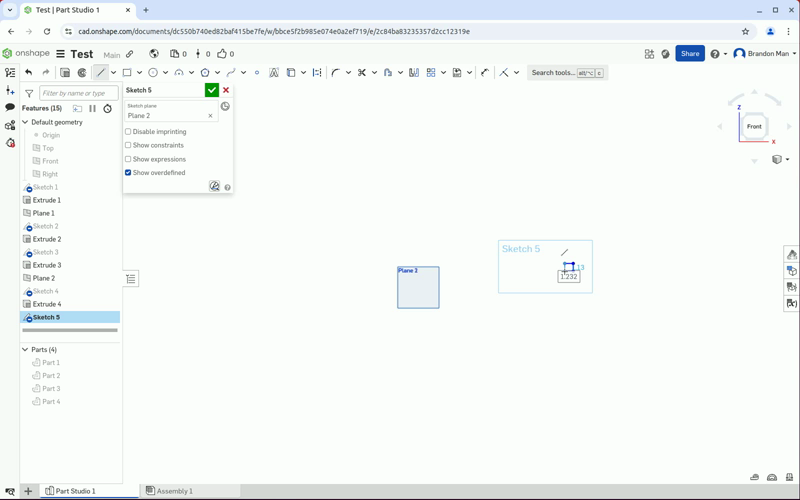
scroll(6)
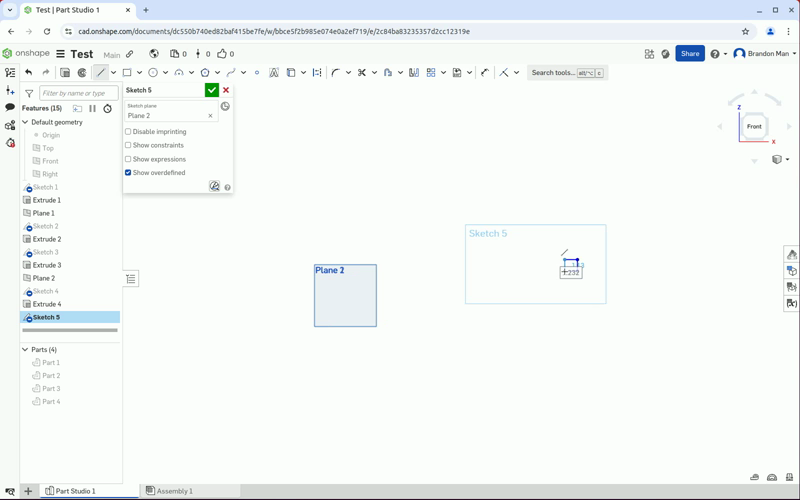
scroll(6)
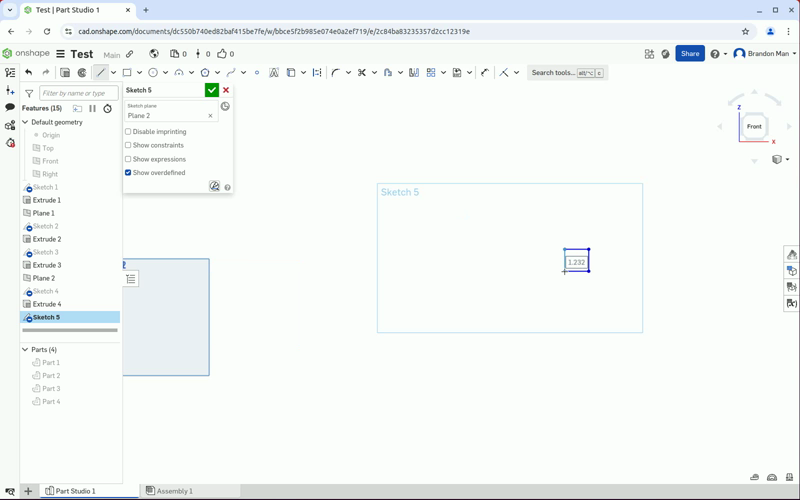
scroll(6)
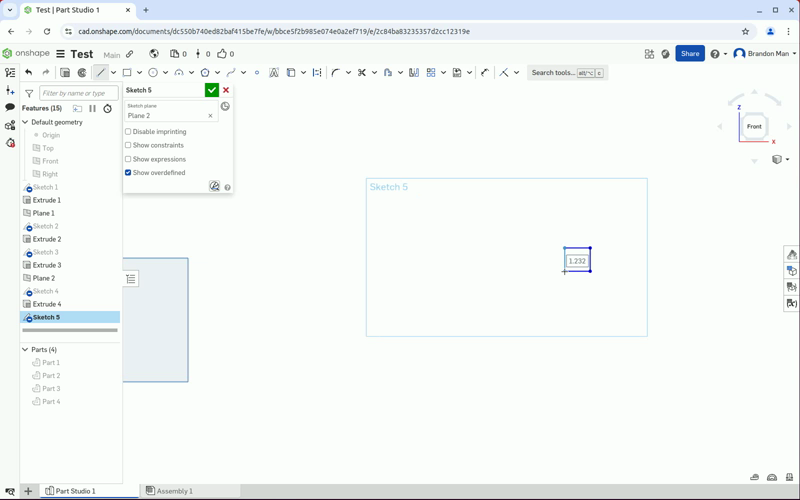
scroll(6)
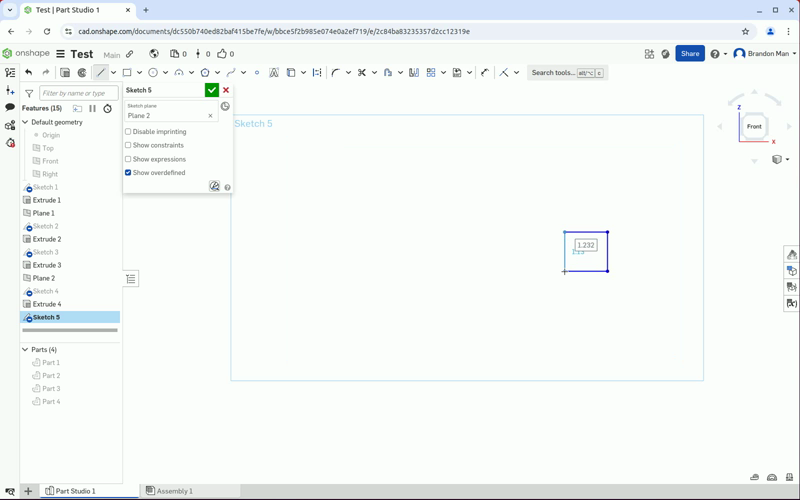
scroll(6)
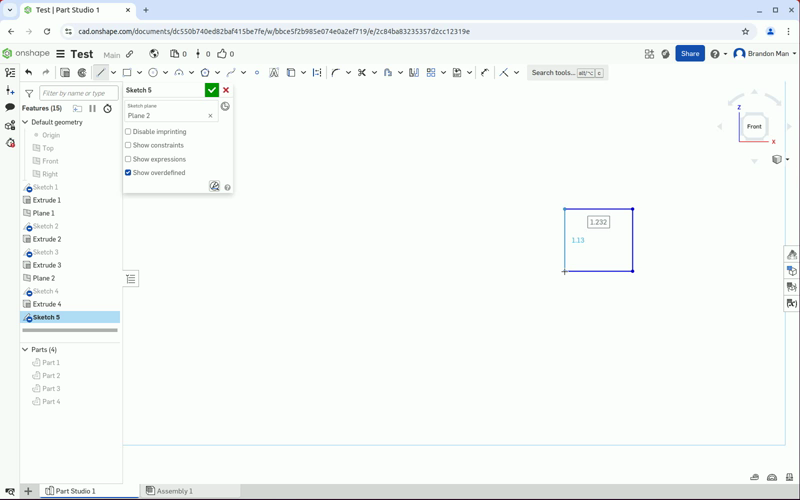
key_up(shift)
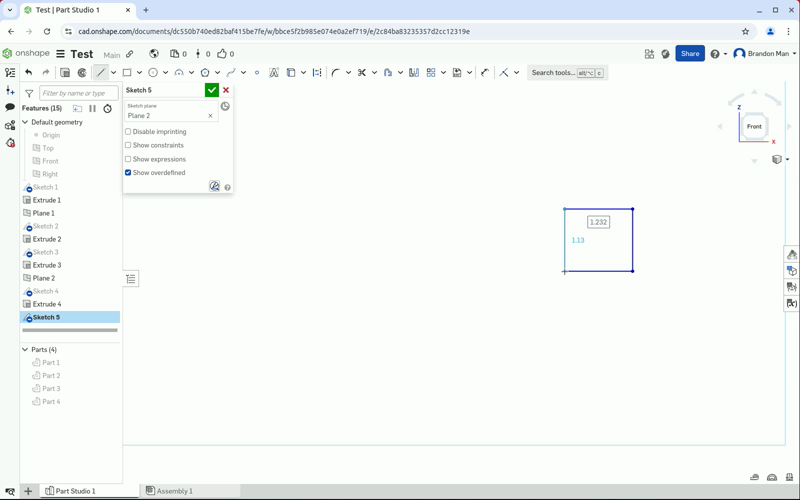
click(564, 271)
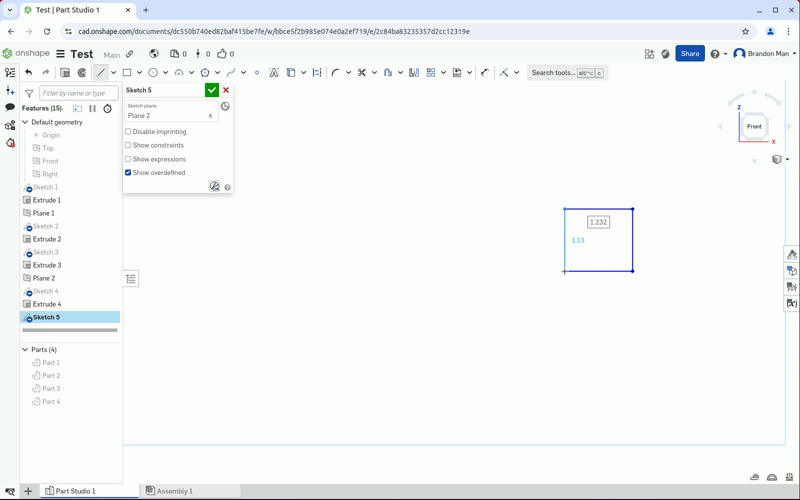
scroll(-6)
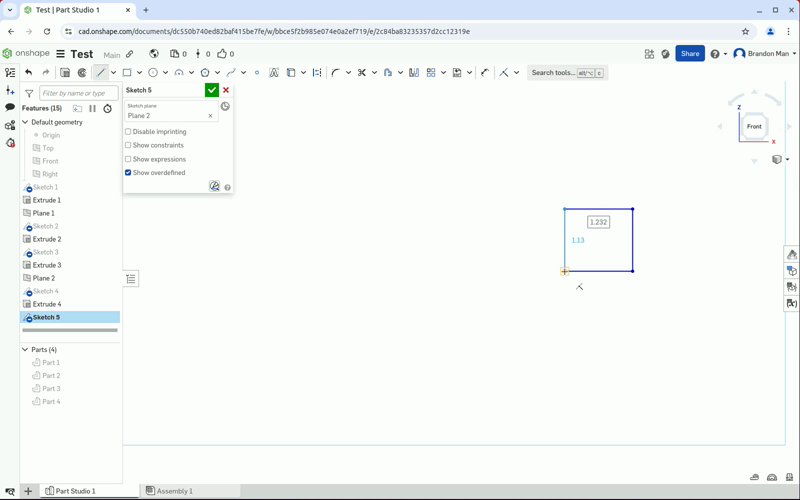
scroll(-6)
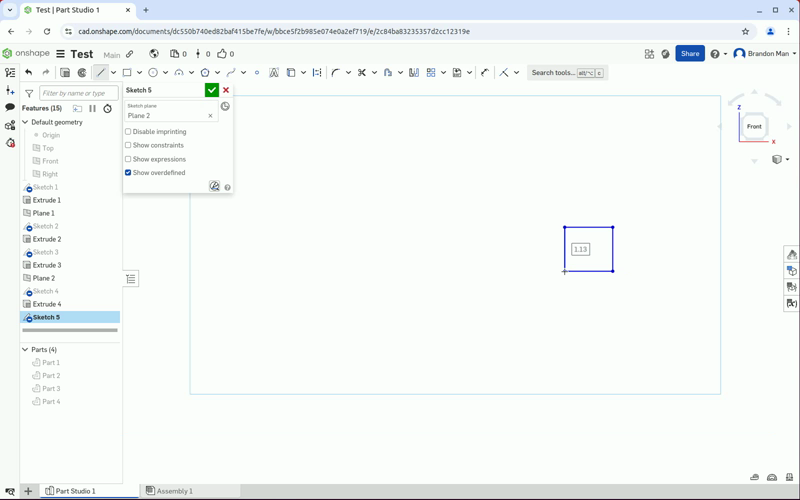
scroll(-6)
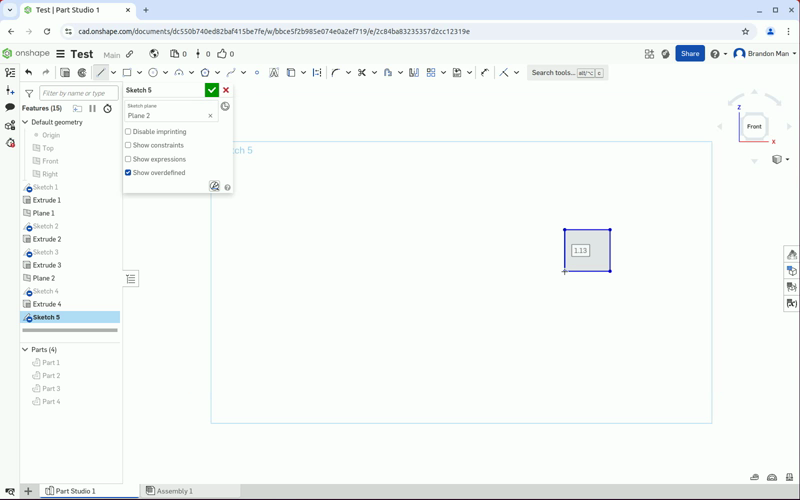
scroll(-6)
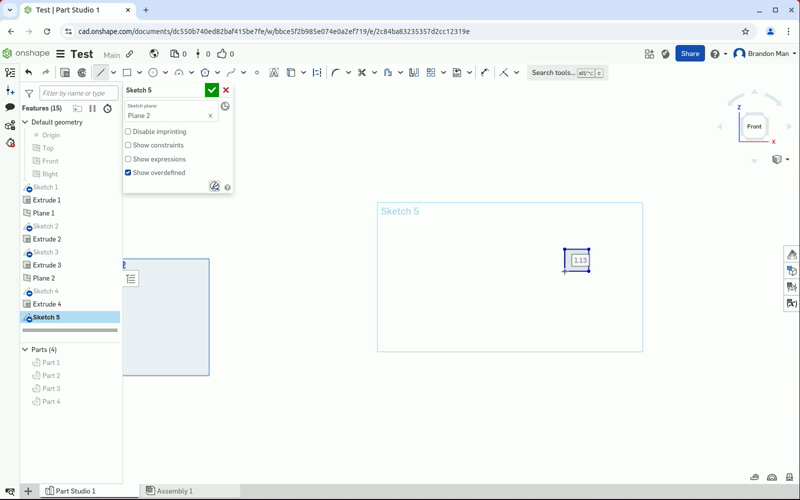
scroll(-6)
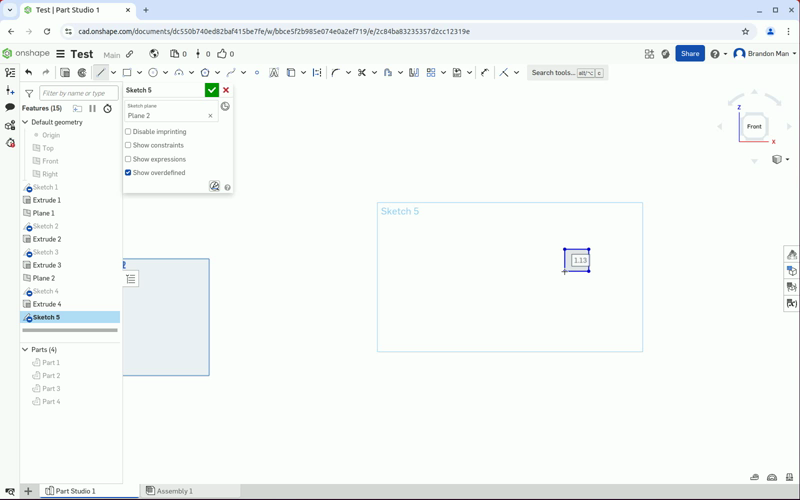
scroll(-6)
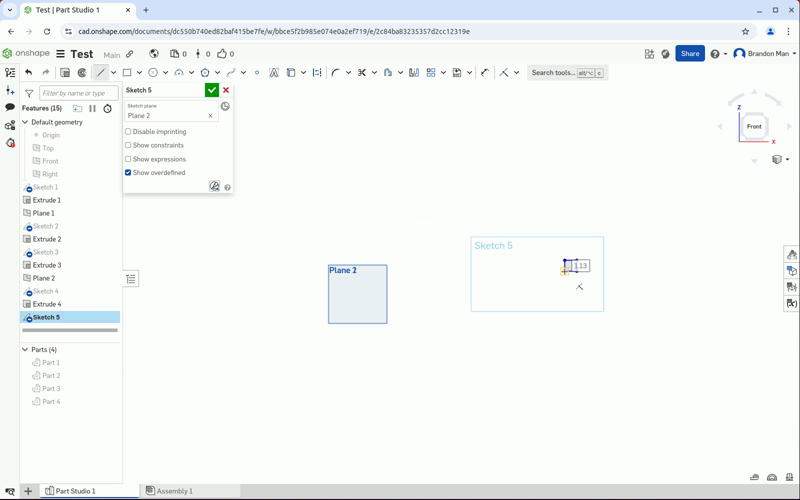
scroll(-6)
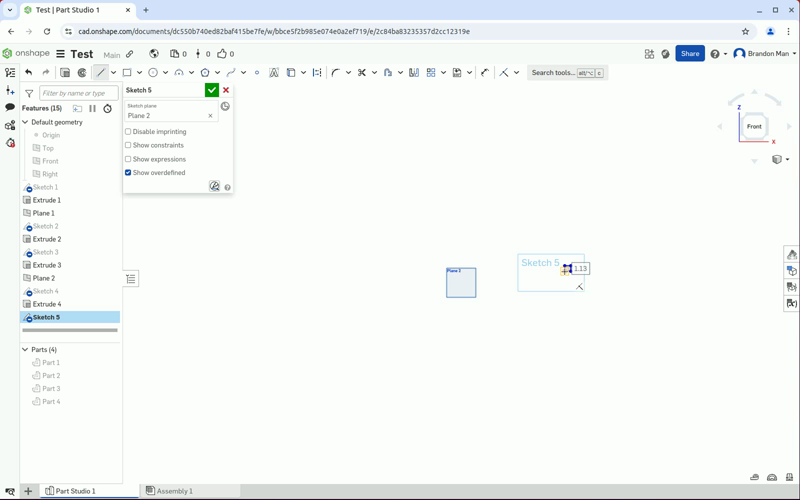
key(esc)
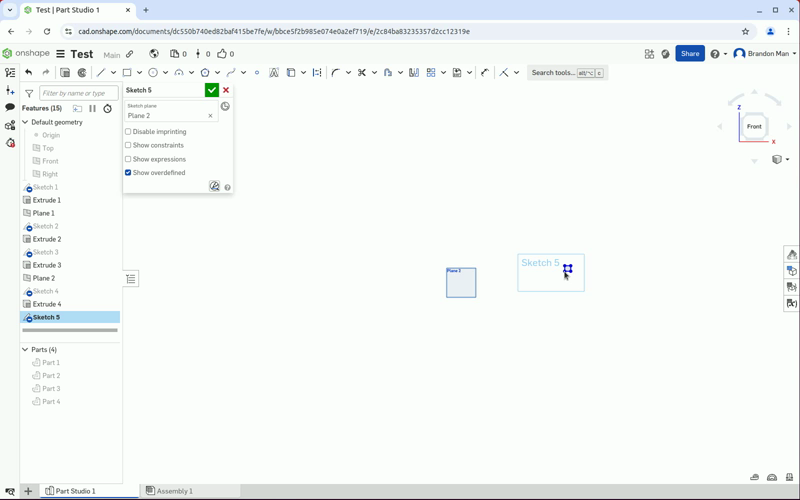
mouse_move(568, 265)
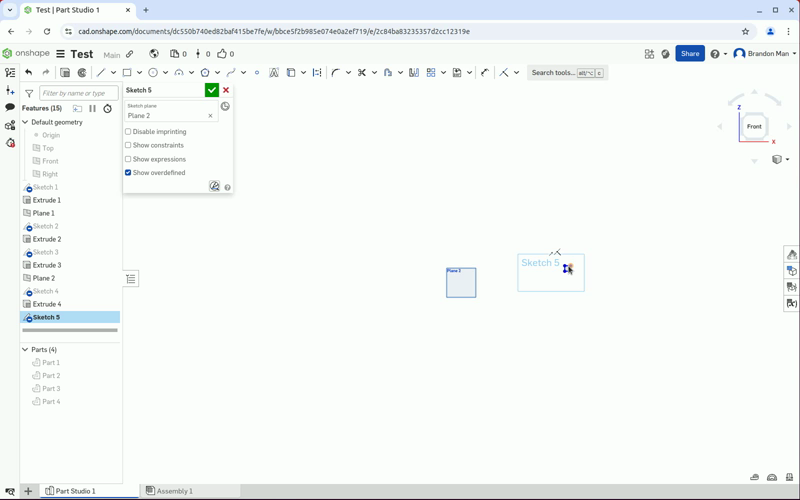
scroll(6)
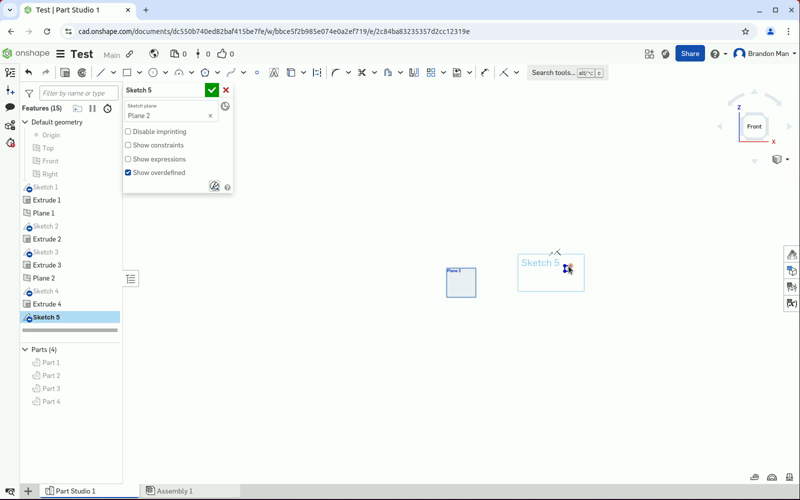
scroll(6)
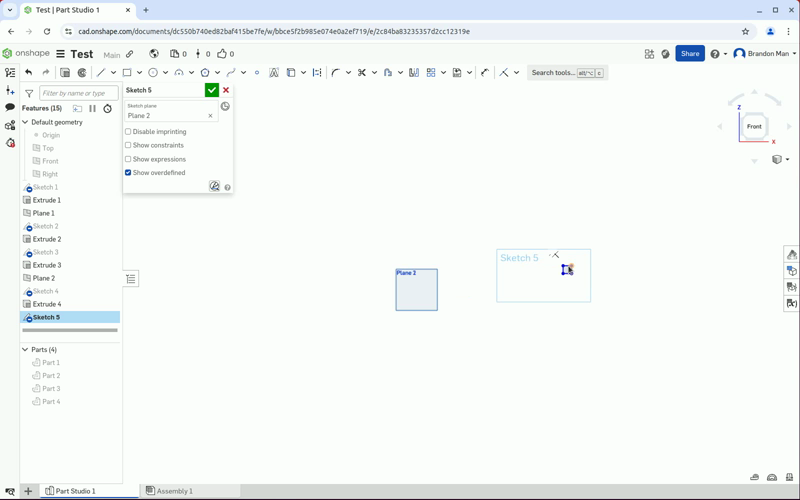
scroll(6)
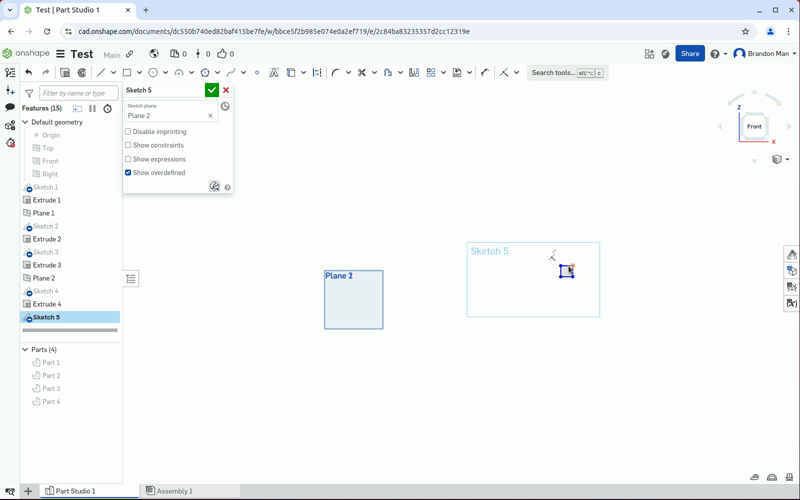
scroll(6)
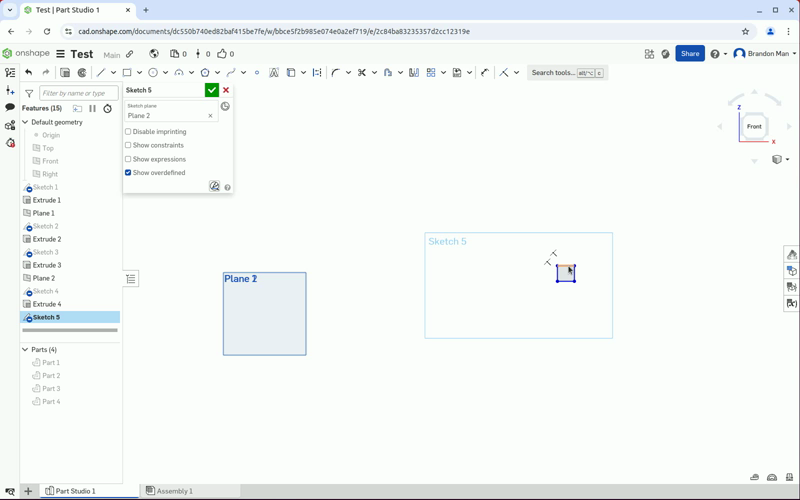
scroll(6)
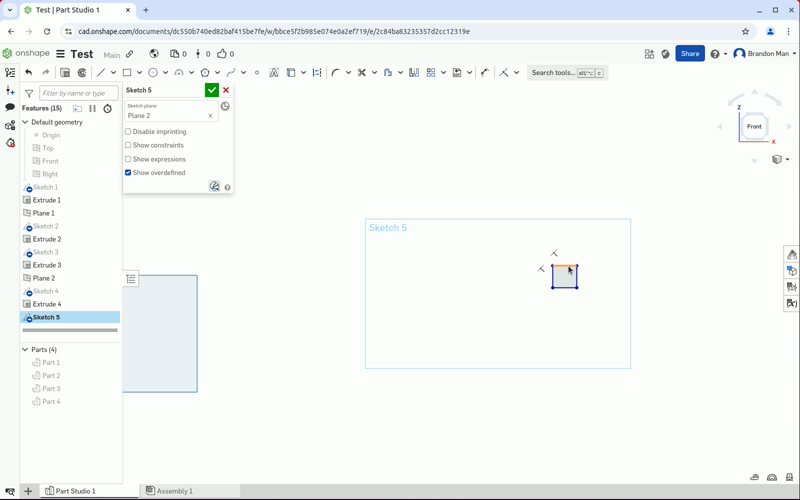
scroll(6)
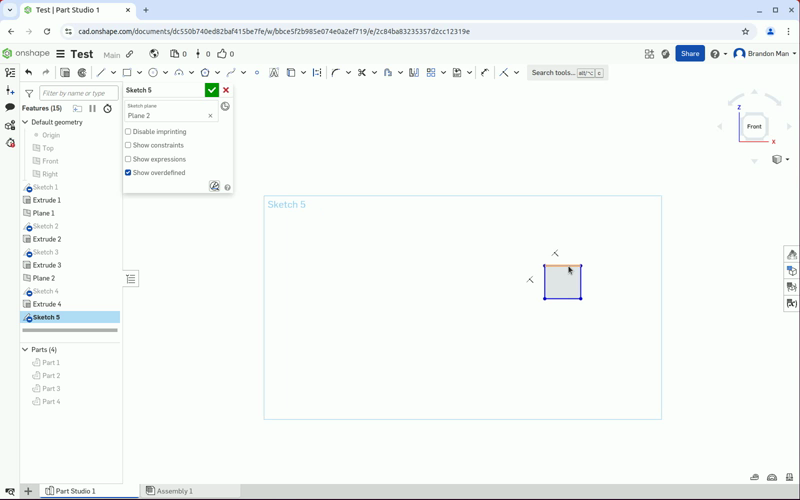
scroll(6)
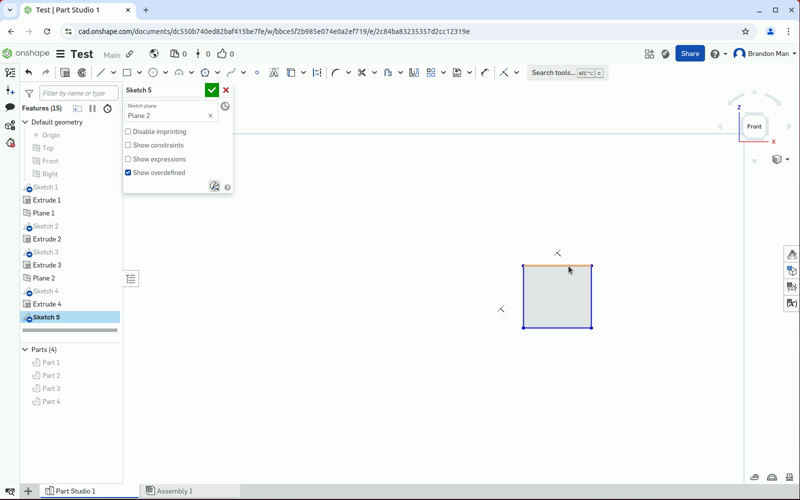
click(568, 265)
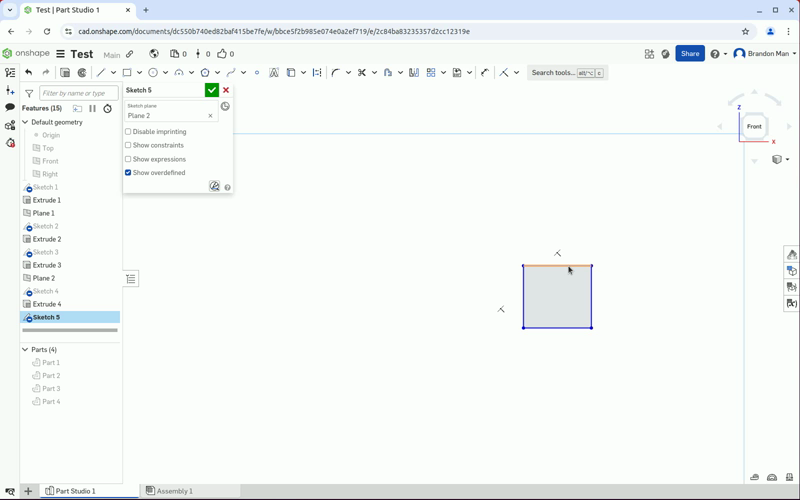
scroll(-6)
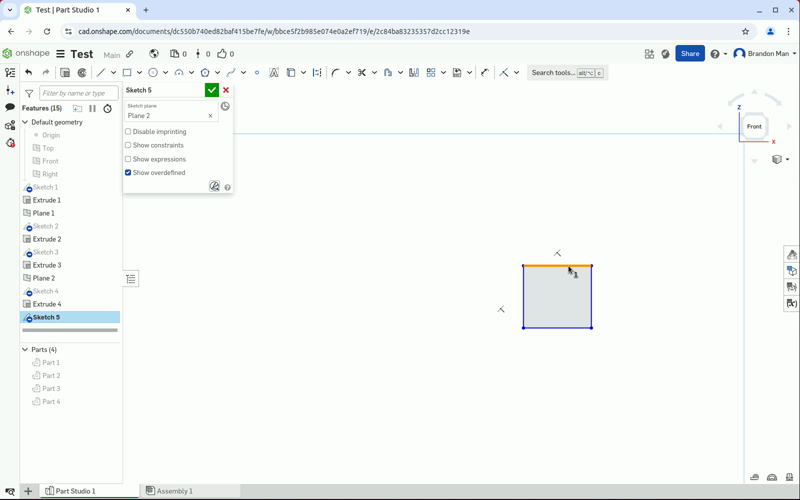
scroll(-6)
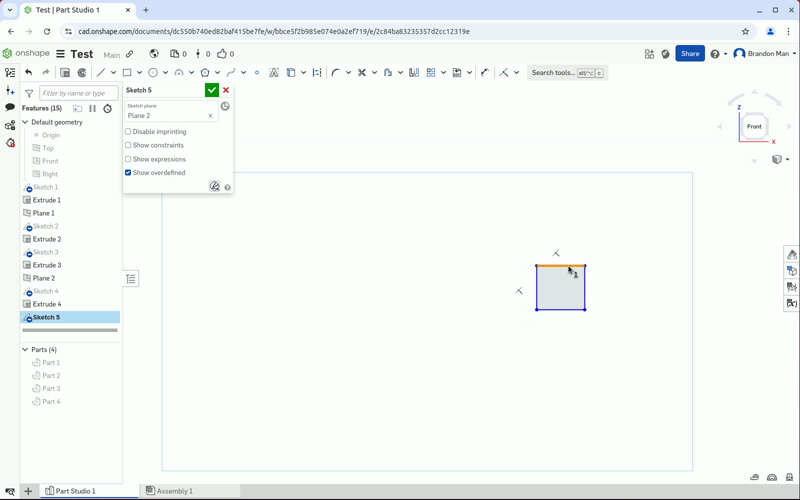
scroll(-6)
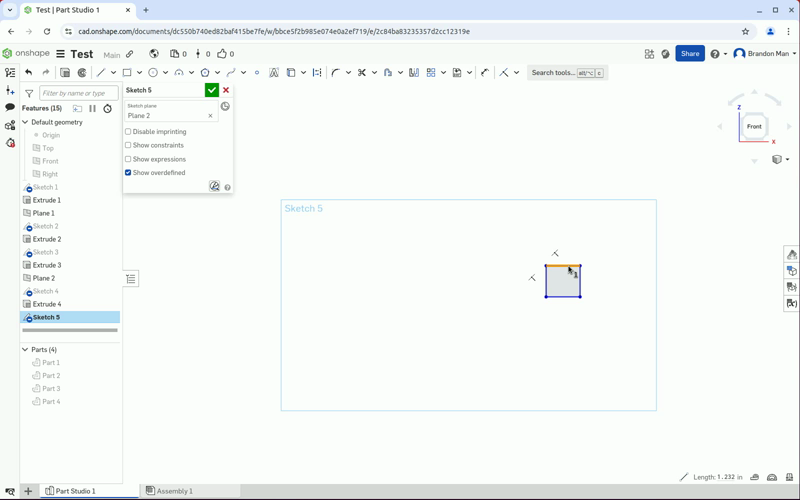
scroll(-6)
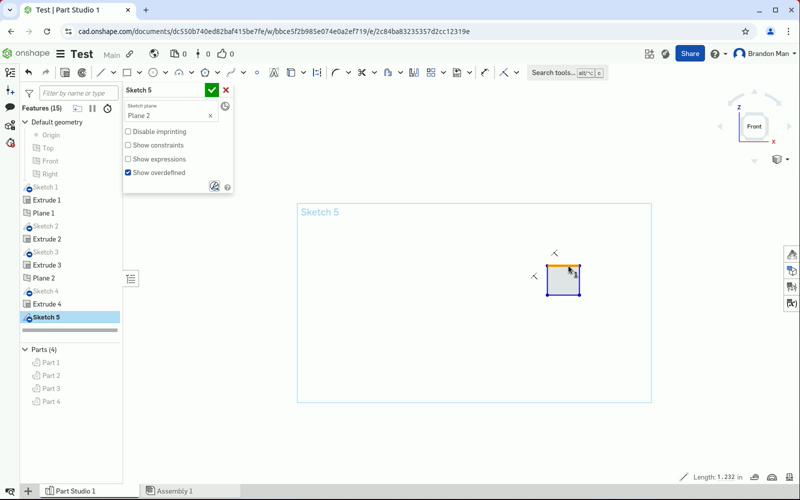
scroll(-6)
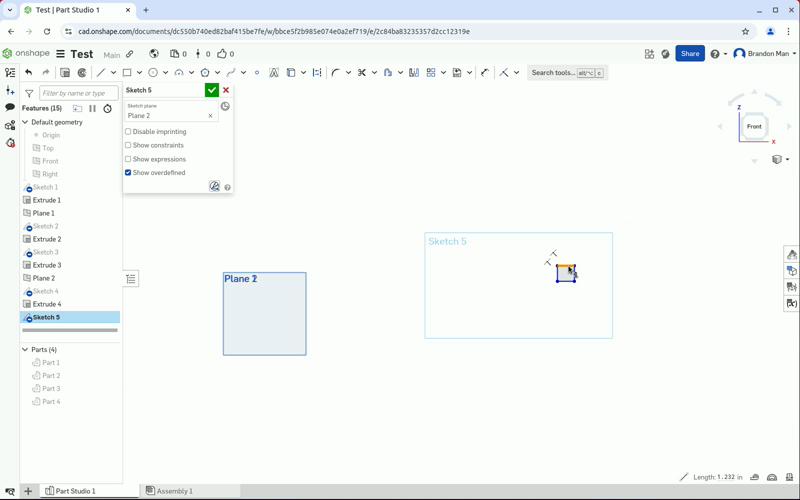
scroll(-6)
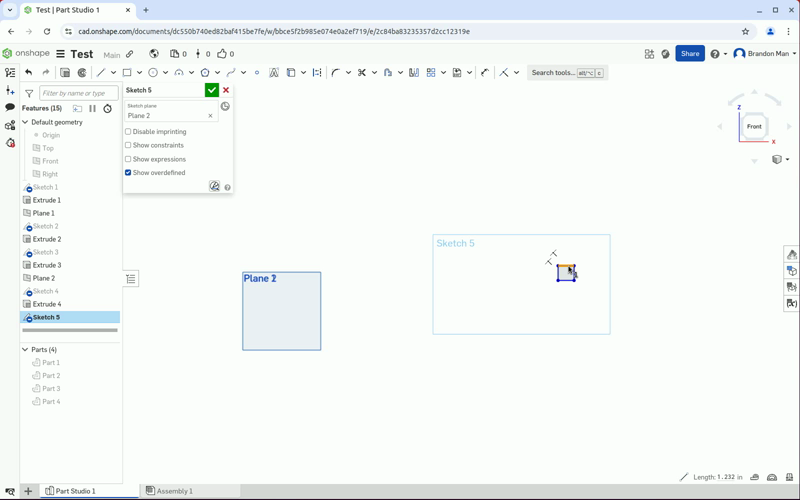
scroll(-6)
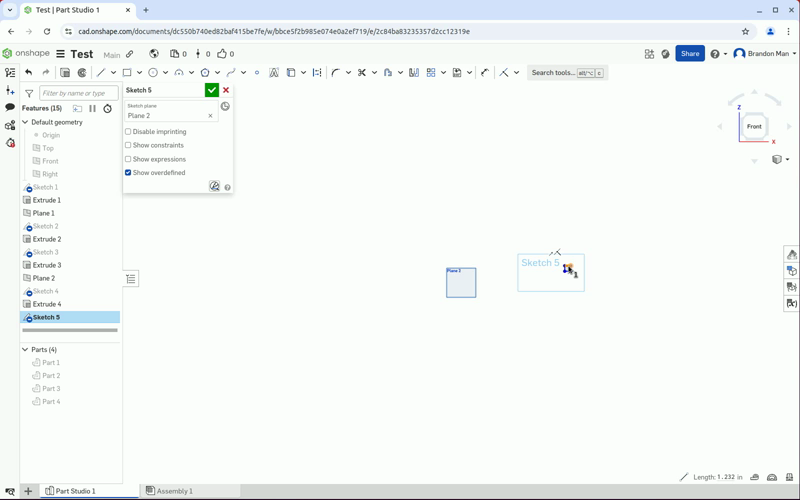
mouse_move(73, 352)
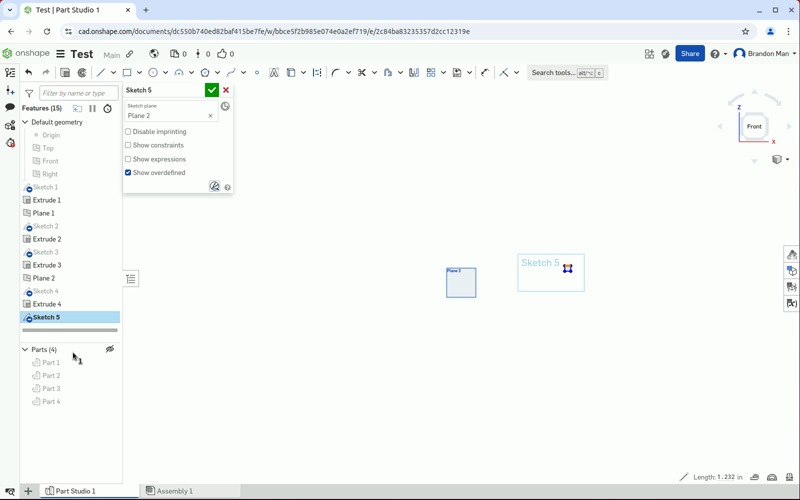
key(shift+y)
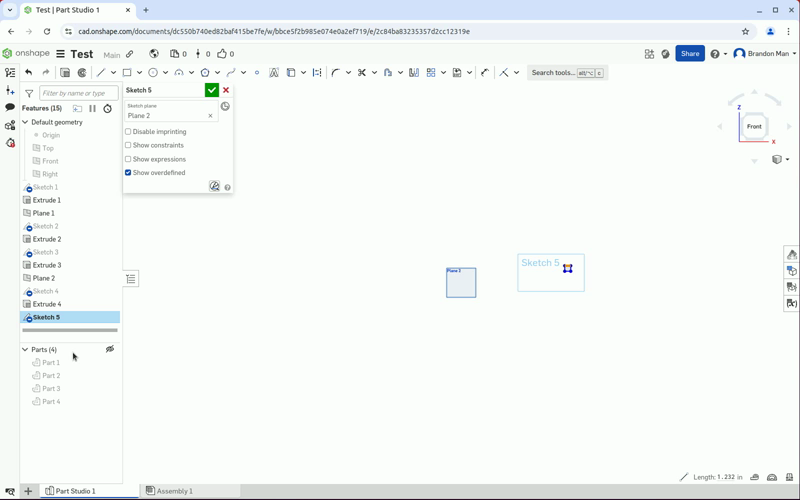
key(shift+e)
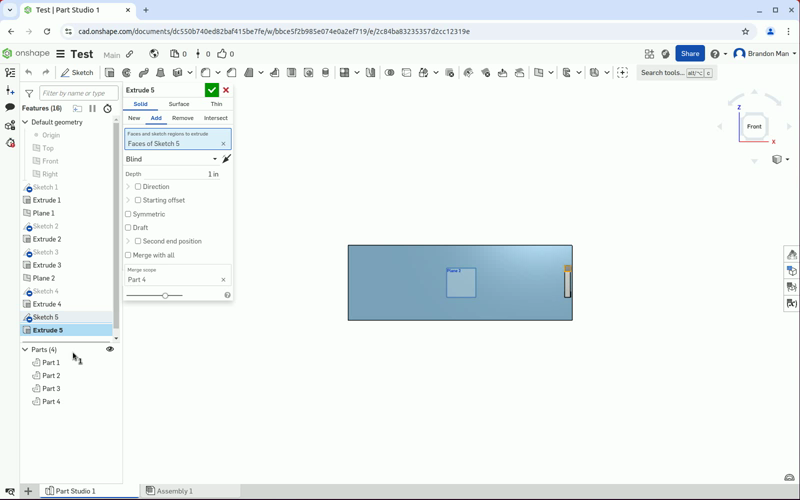
mouse_move(143, 106)
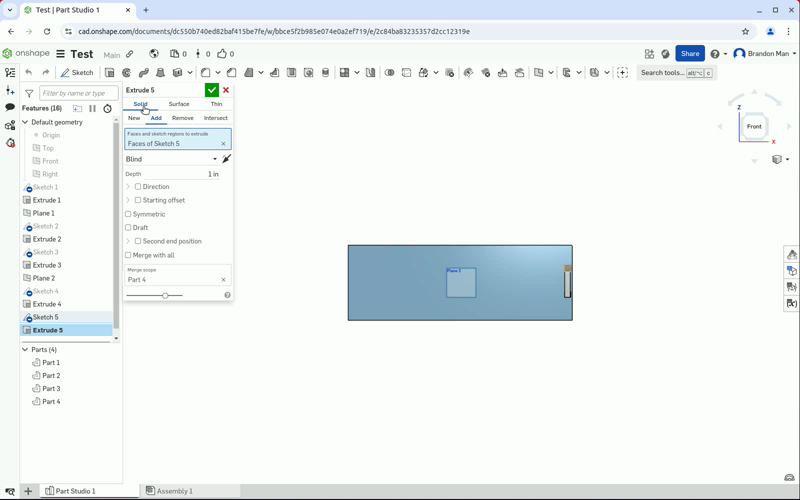
click(143, 106)
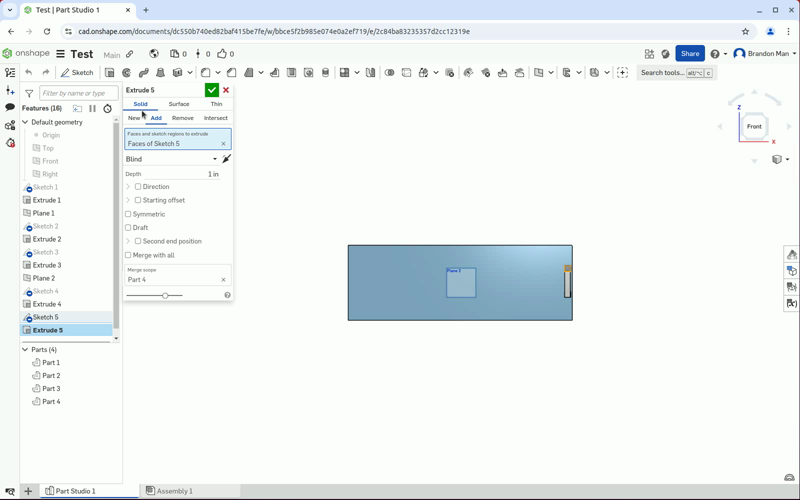
mouse_move(137, 120)
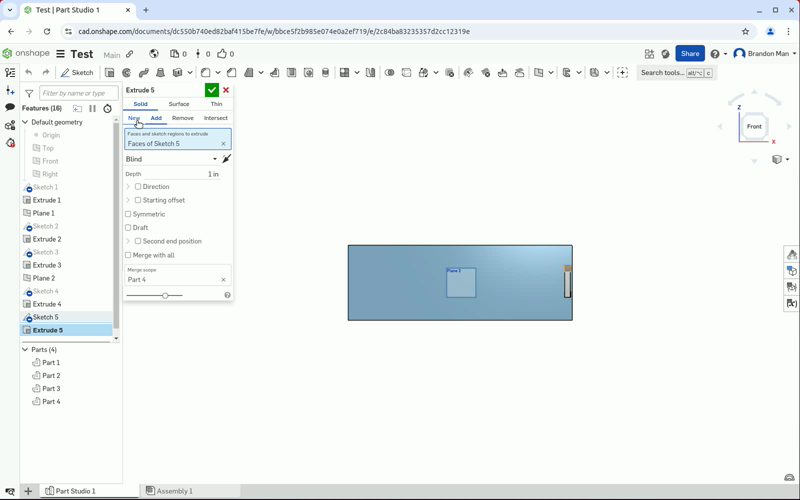
click(137, 120)
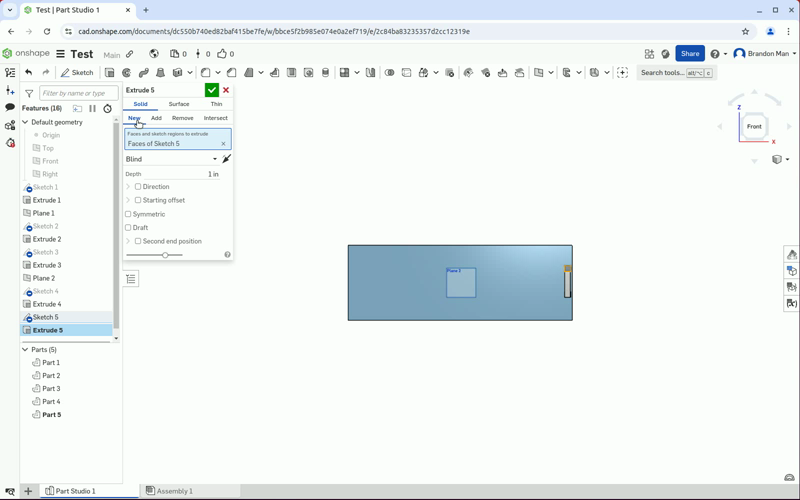
key(tab, 4)
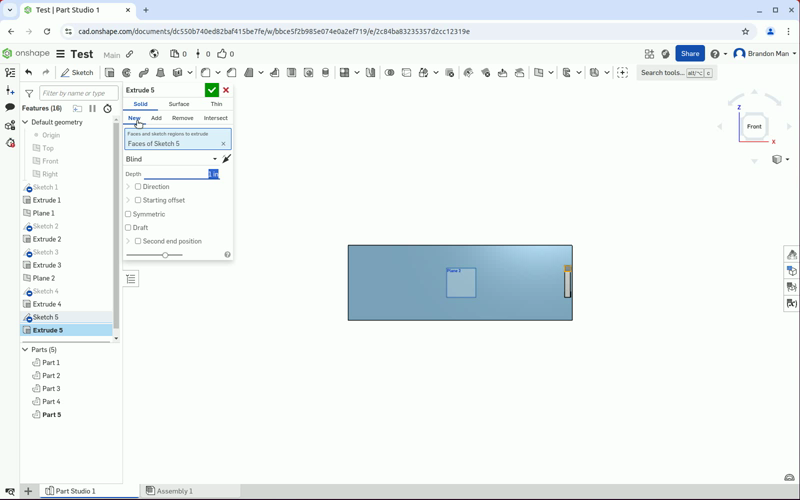
text(0.963)
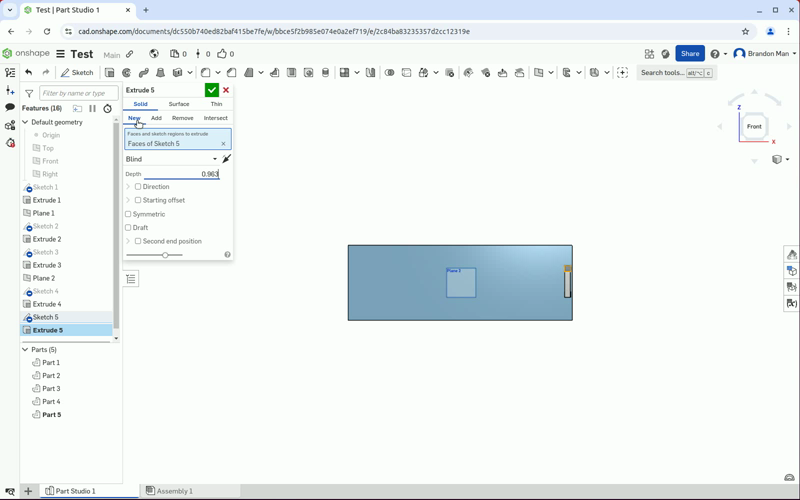
key(enter)
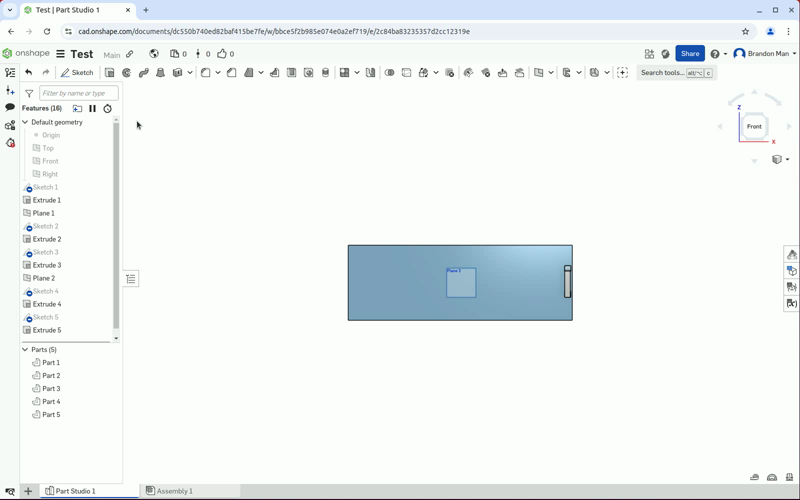
key(shift+h)
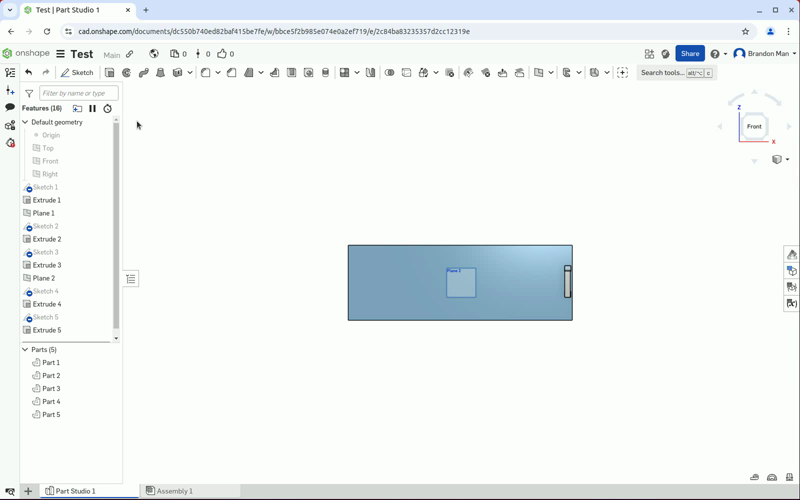
key(shift+h)
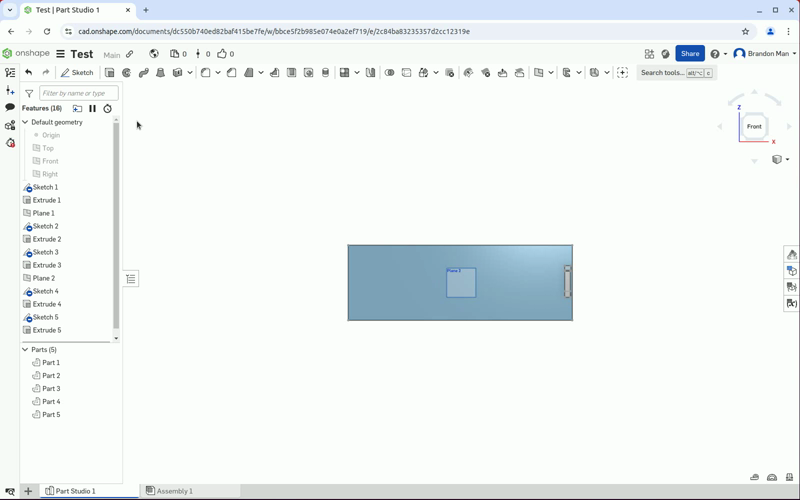
key(shift+7)
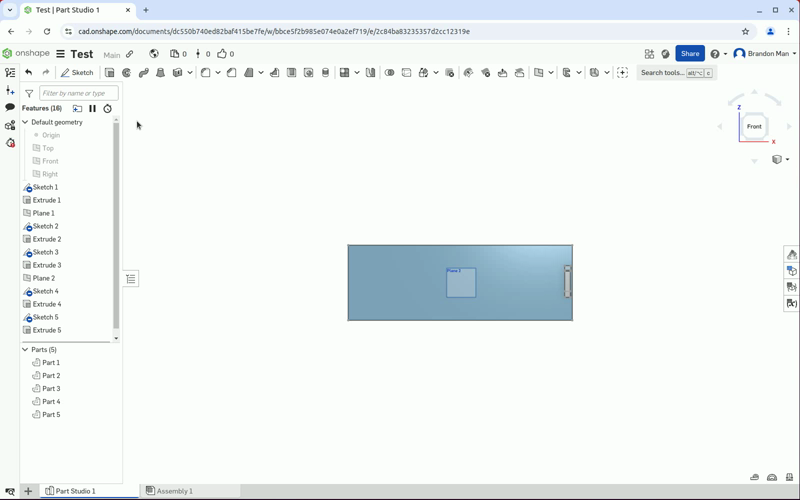
key(left, 2)
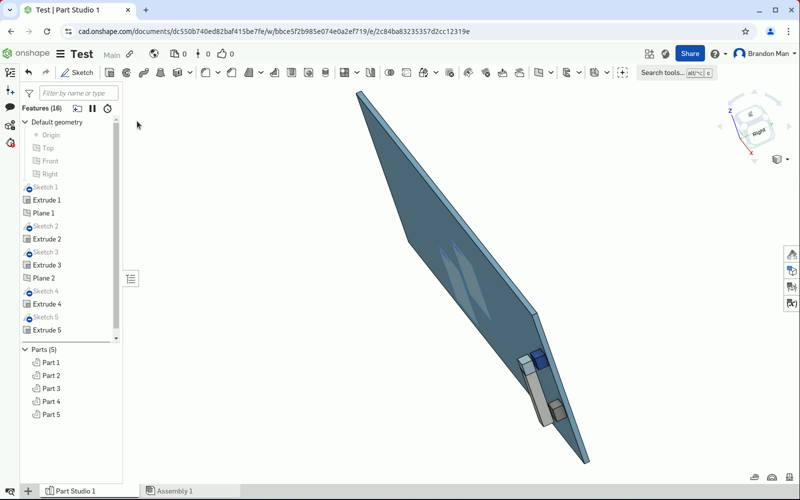
key(down, 2)
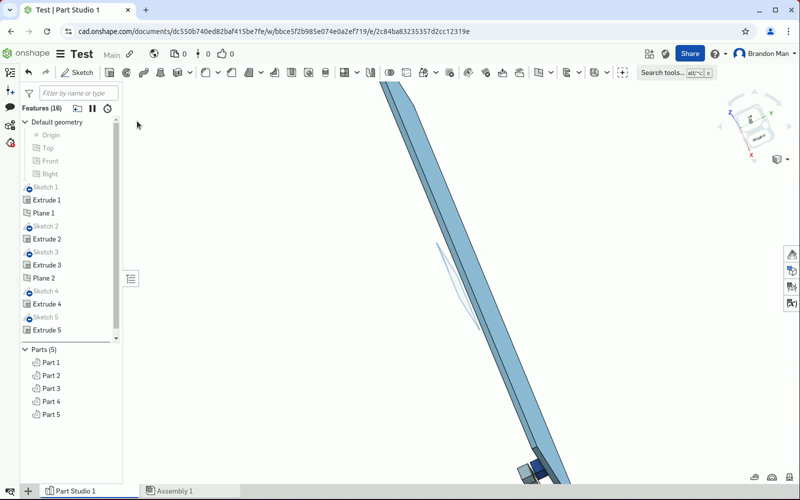
key(up, 2)
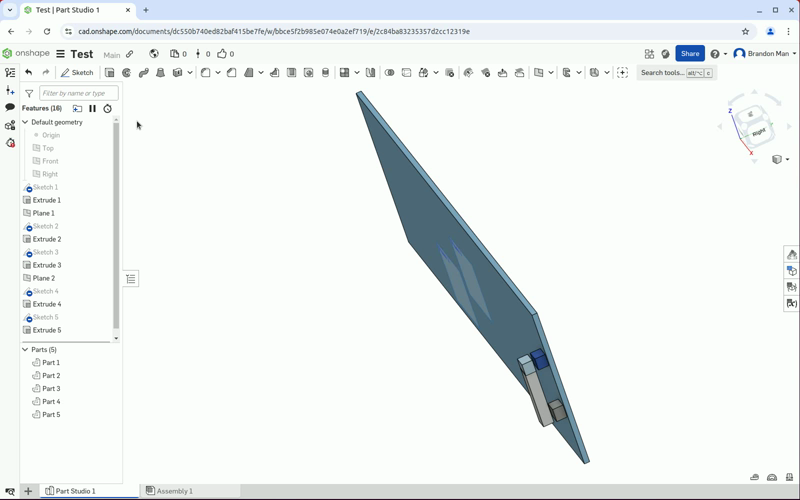
key(right, 2)
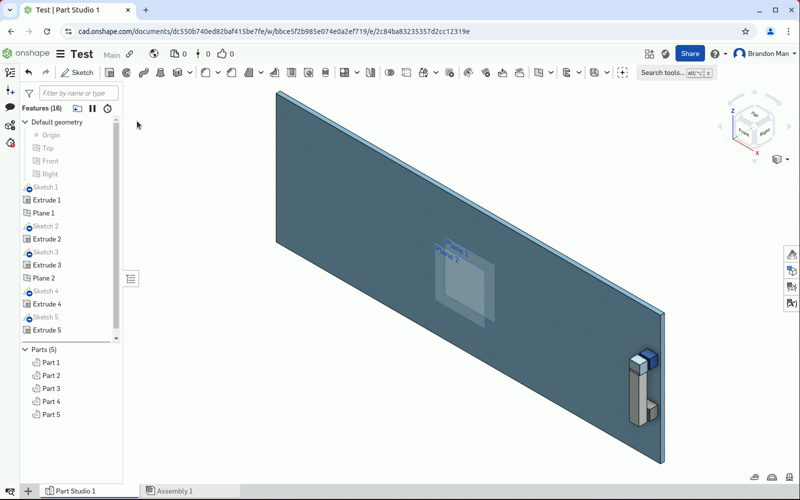
mouse_move(69, 189)
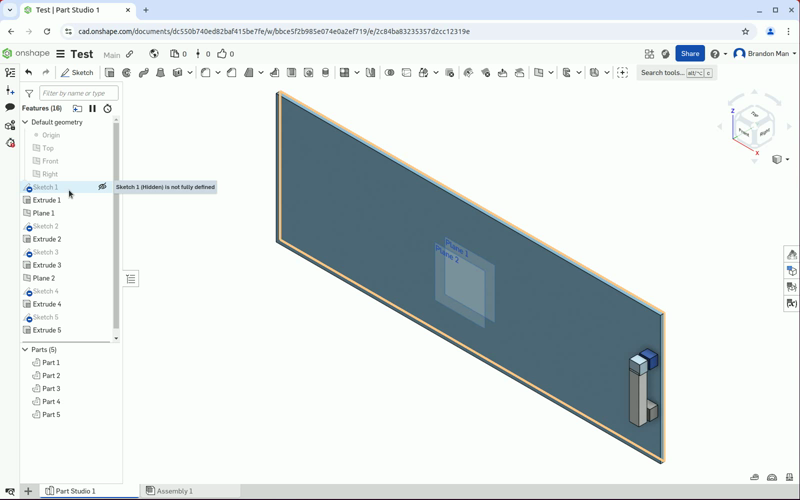
click(69, 189)